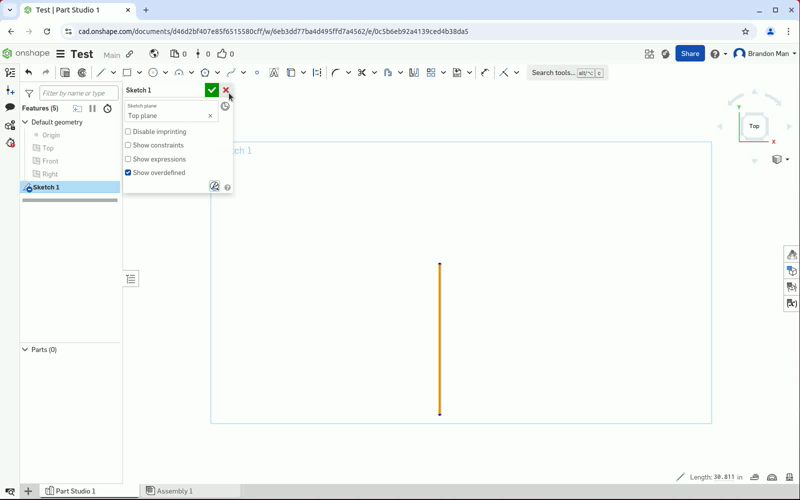
key(shift+h)
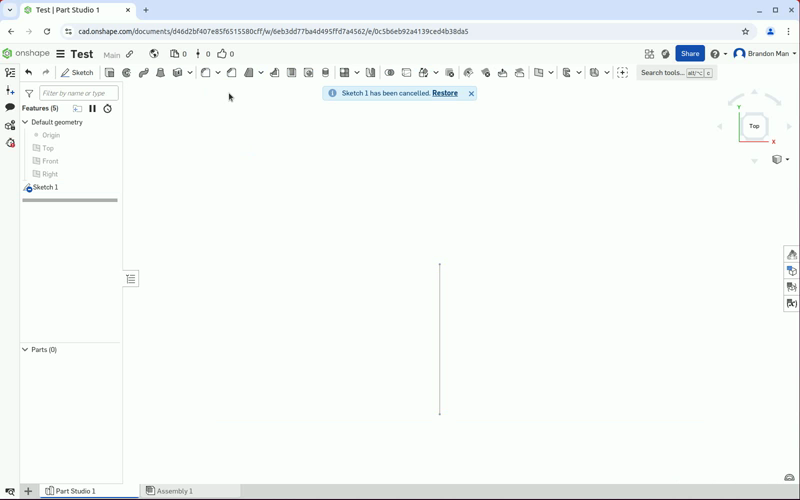
key(shift+s)
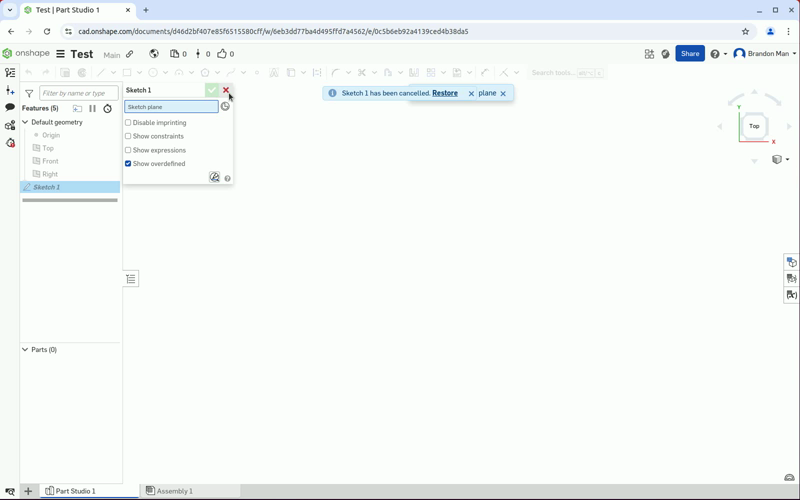
mouse_move(73, 150)
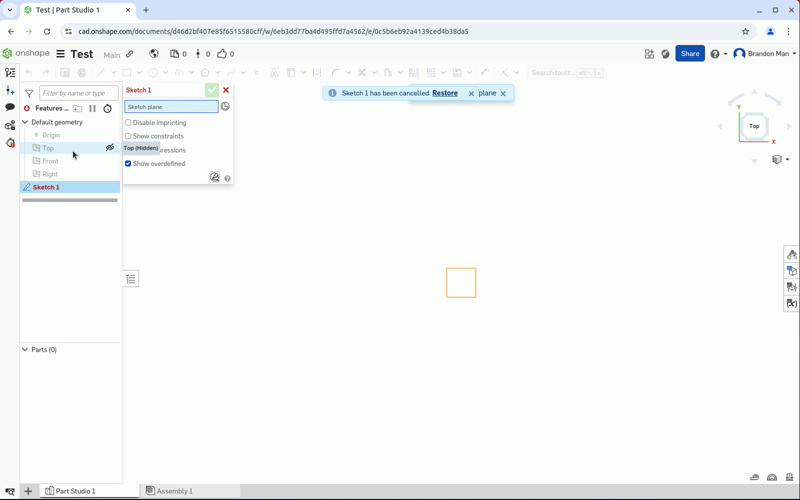
click(73, 150)
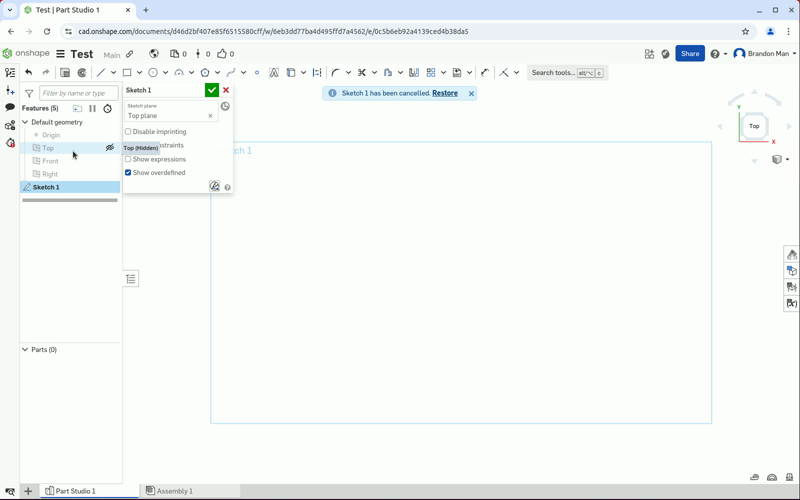
mouse_move(73, 352)
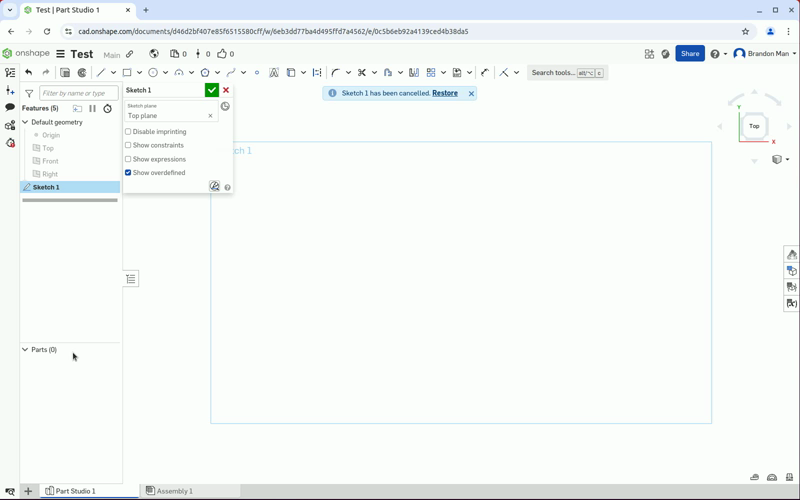
key(y)
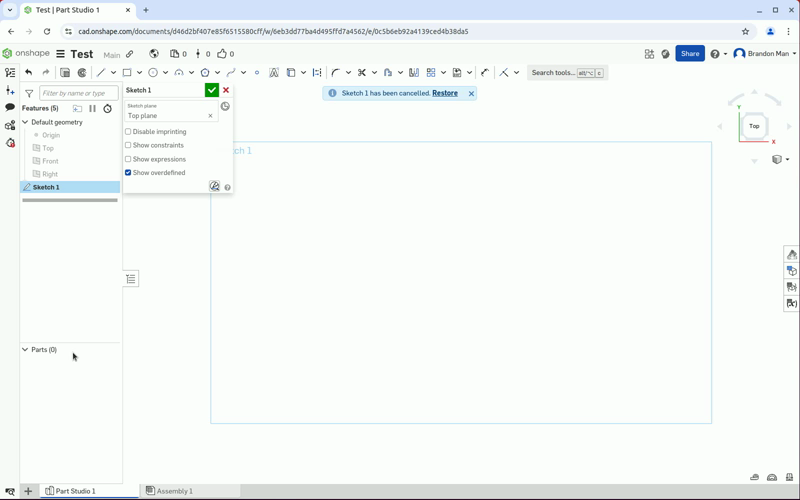
key(a)
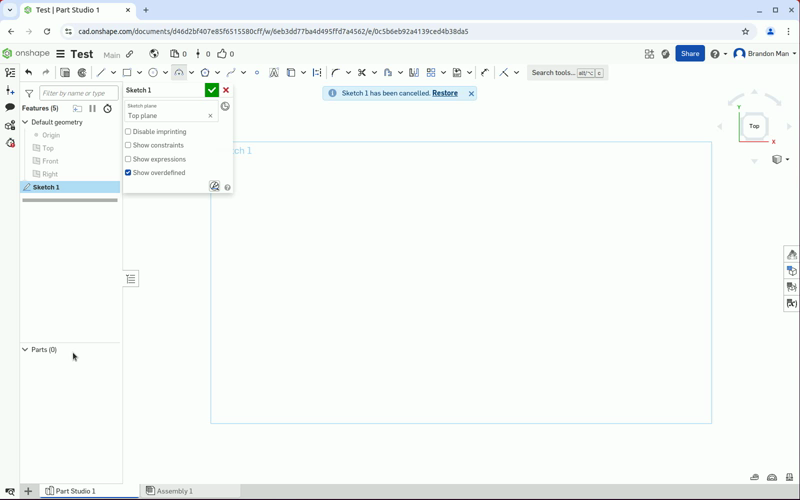
key_down(shift)
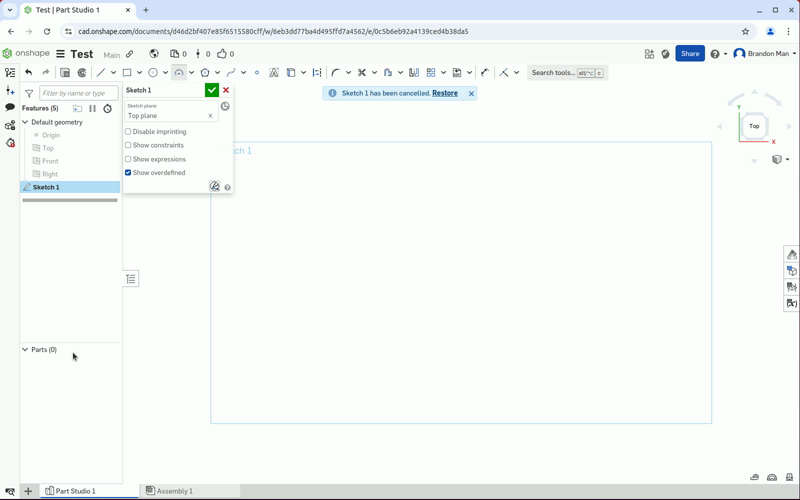
mouse_move(454, 281)
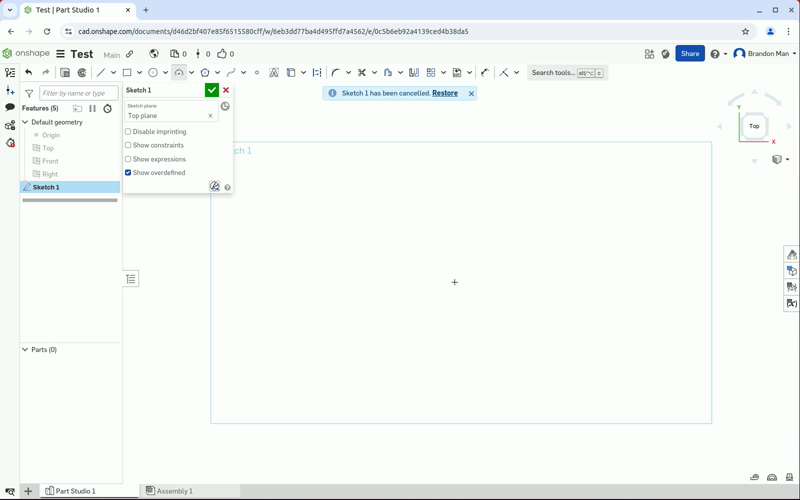
click(454, 281)
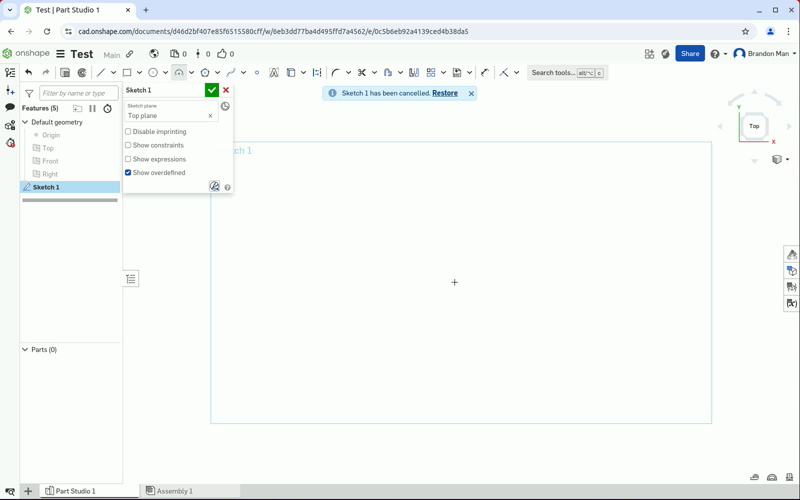
key_up(shift)
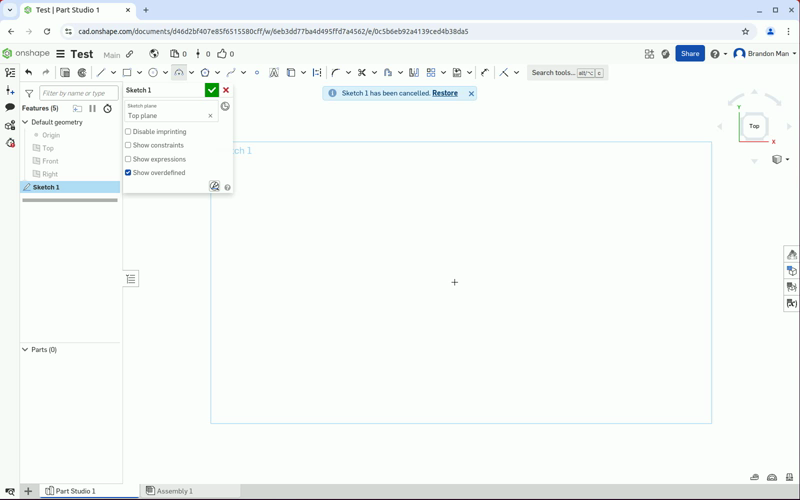
key_down(shift)
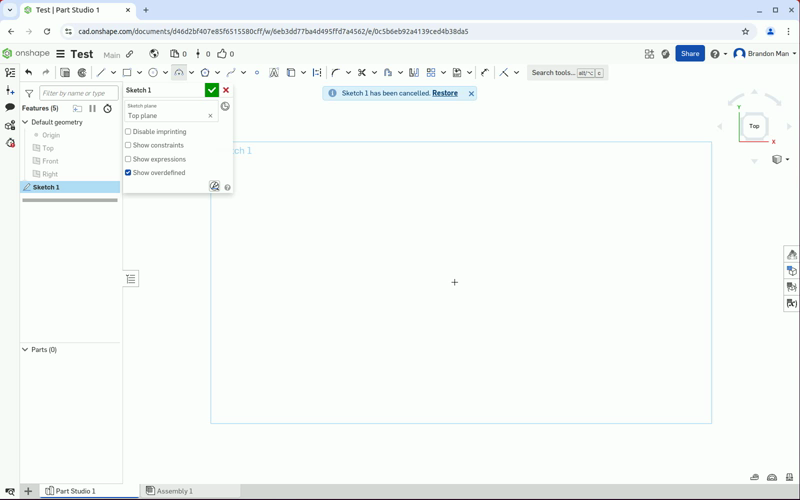
mouse_move(456, 288)
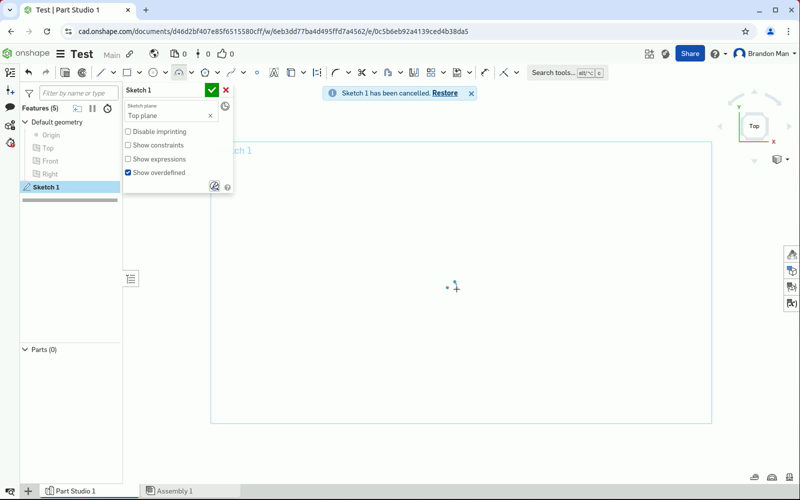
scroll(6)
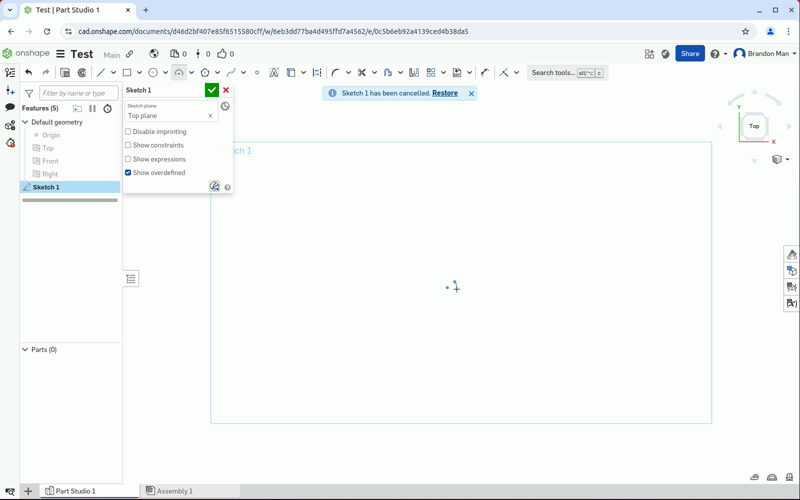
scroll(6)
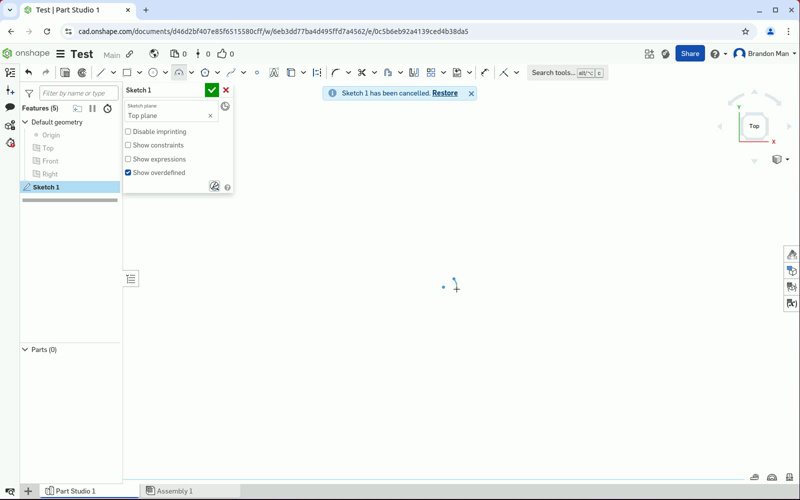
scroll(6)
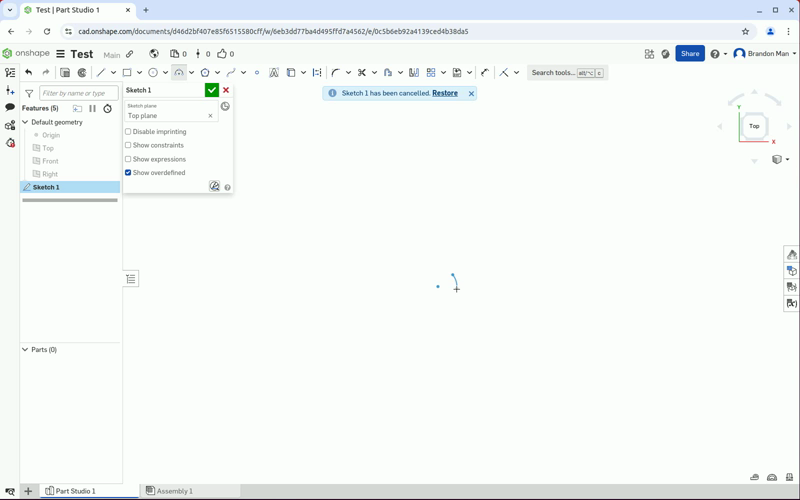
scroll(6)
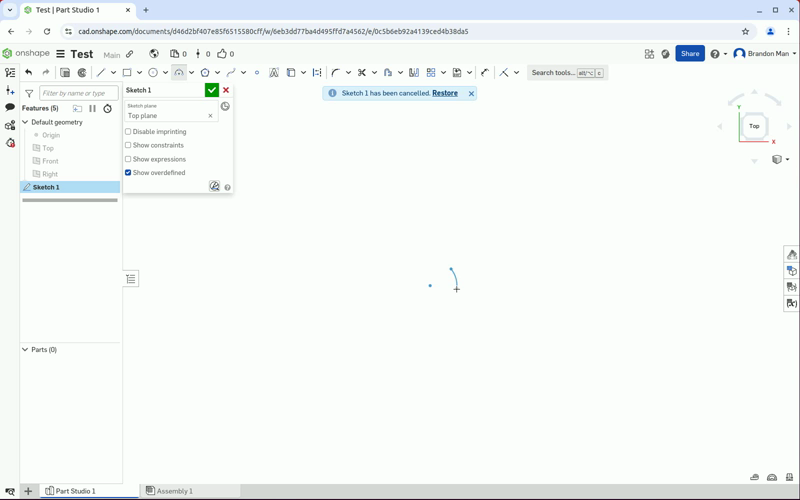
scroll(6)
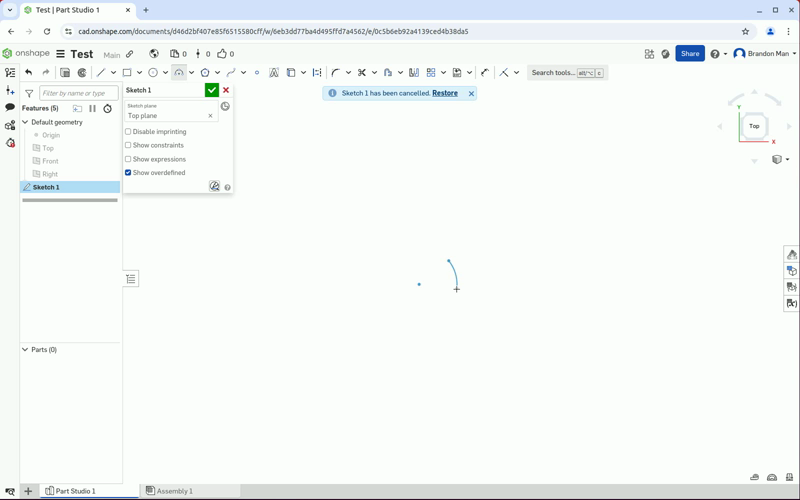
scroll(6)
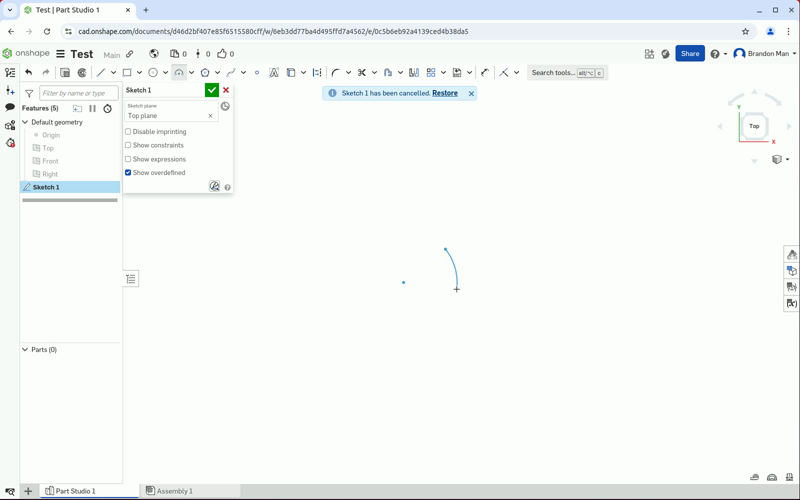
scroll(6)
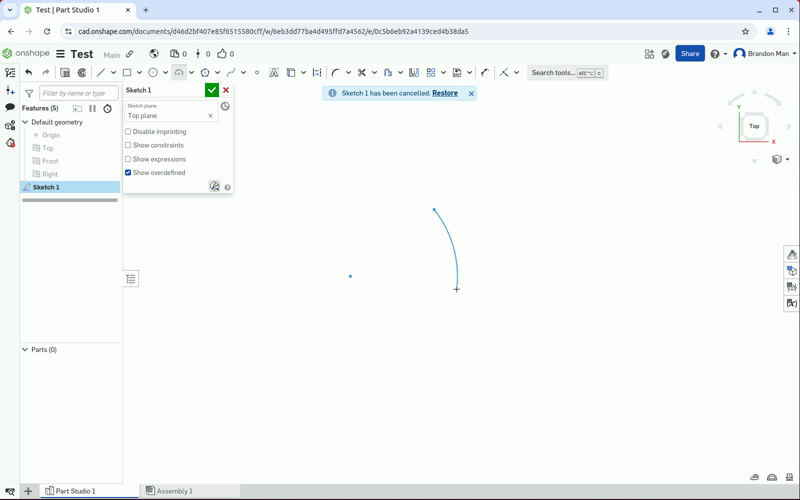
click(456, 288)
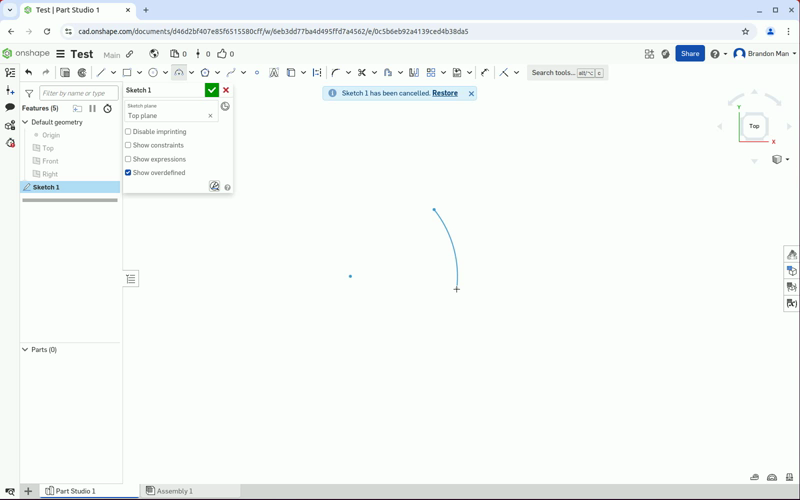
scroll(-6)
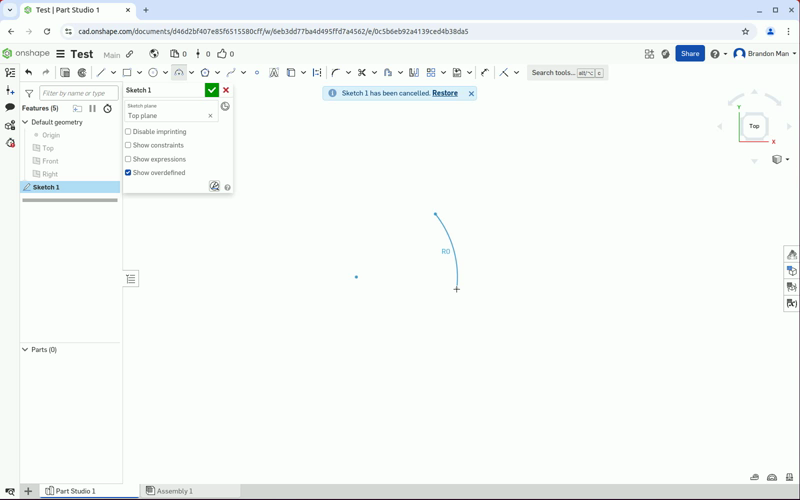
scroll(-6)
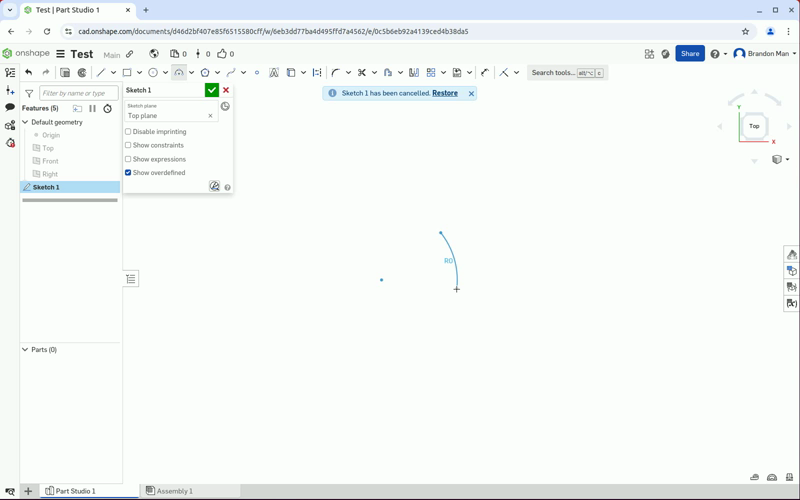
scroll(-6)
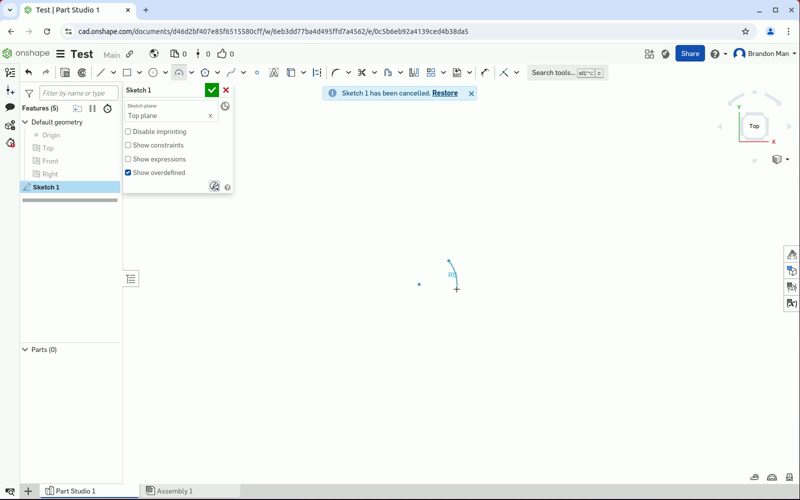
scroll(-6)
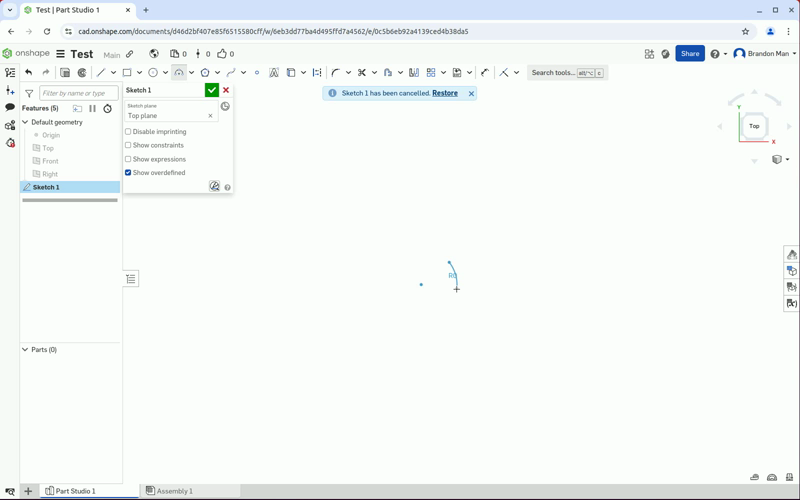
scroll(-6)
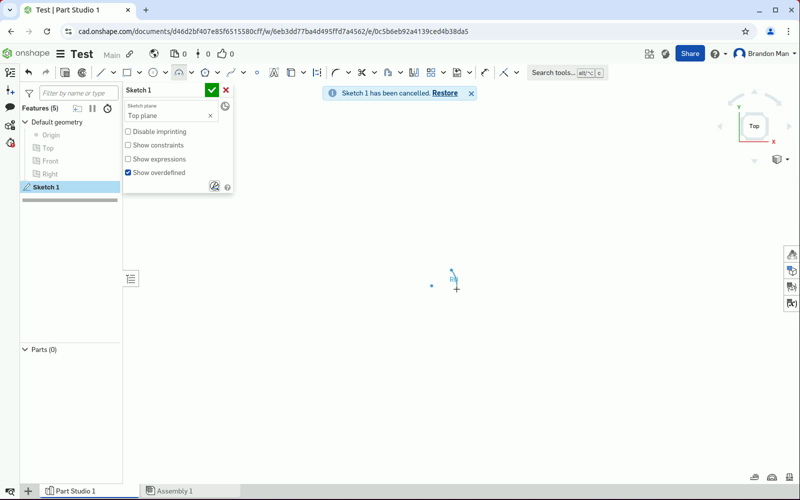
scroll(-6)
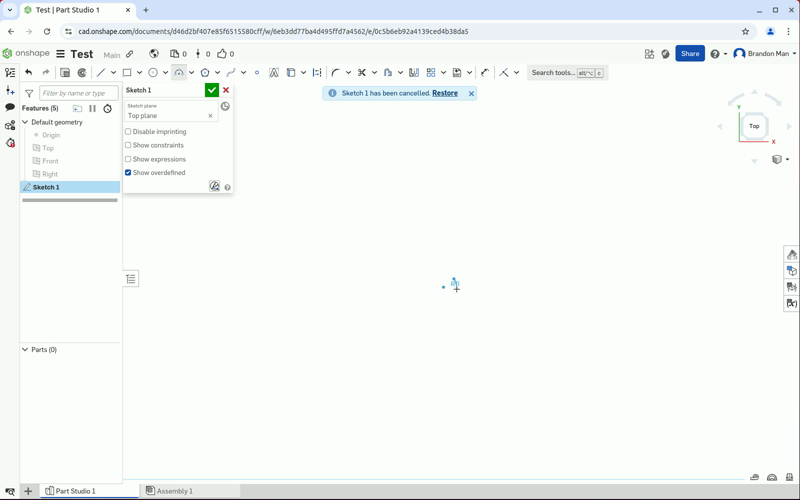
scroll(-6)
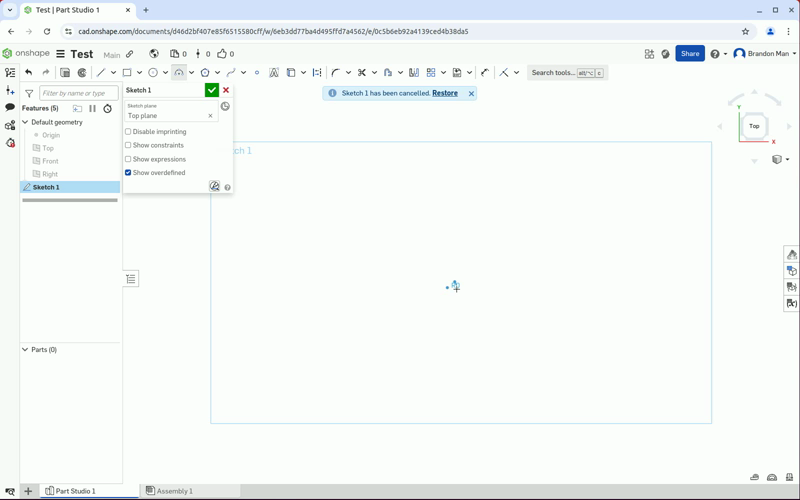
mouse_move(455, 285)
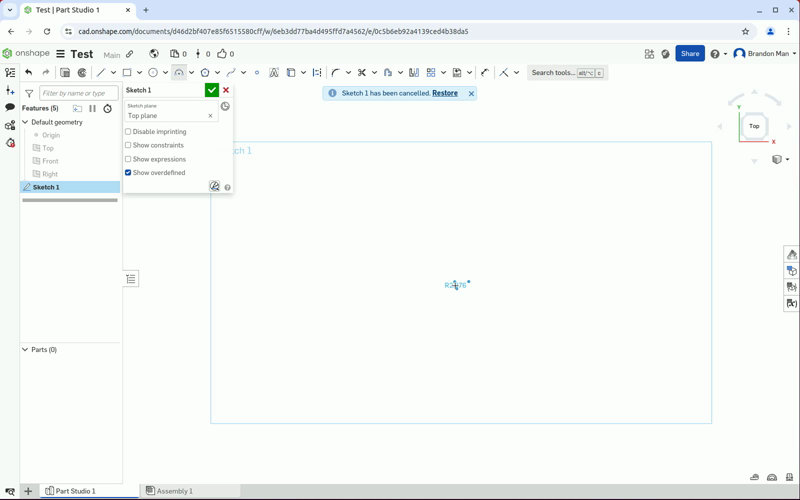
scroll(6)
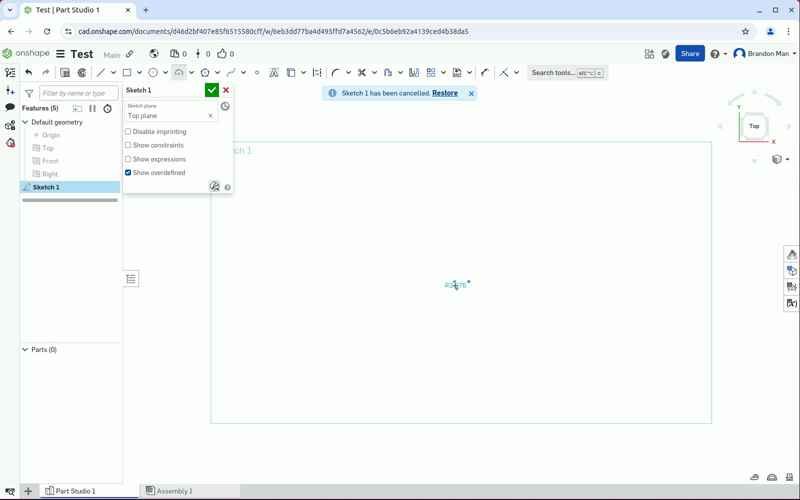
scroll(6)
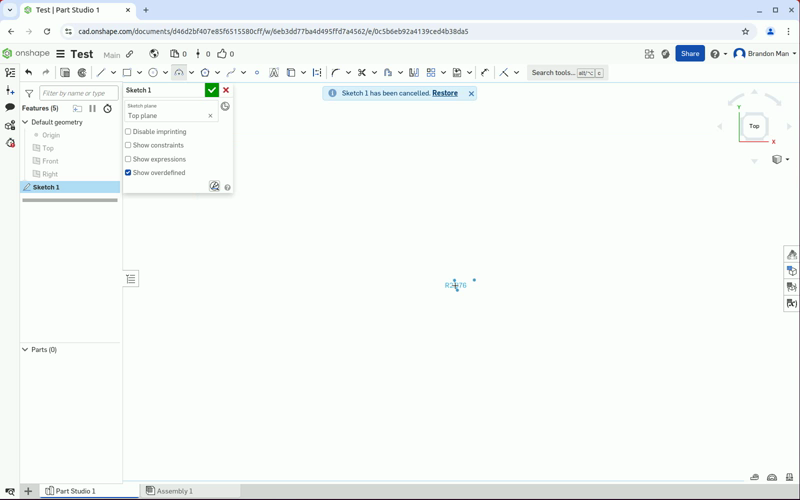
scroll(6)
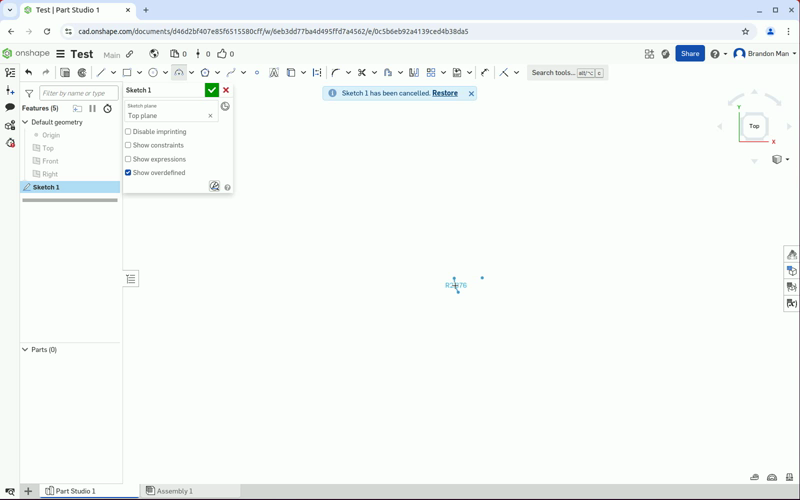
scroll(6)
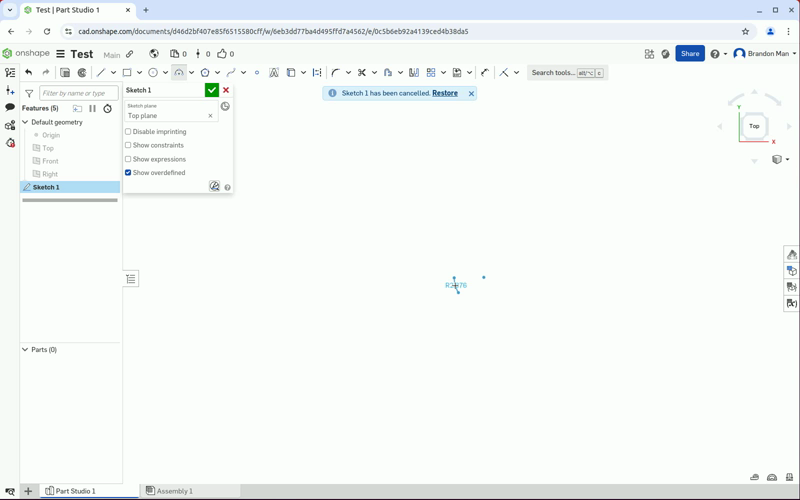
scroll(6)
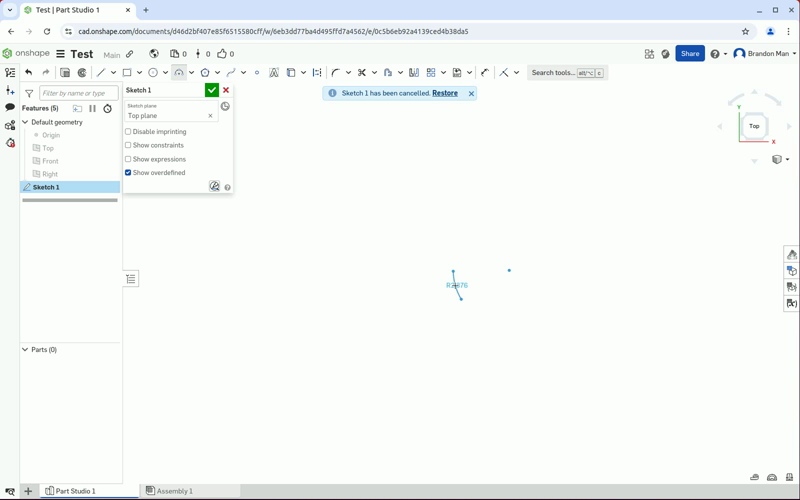
scroll(6)
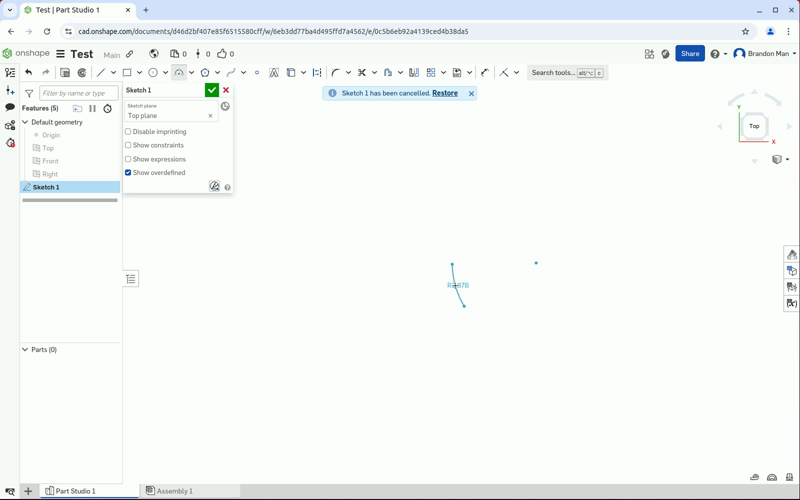
scroll(6)
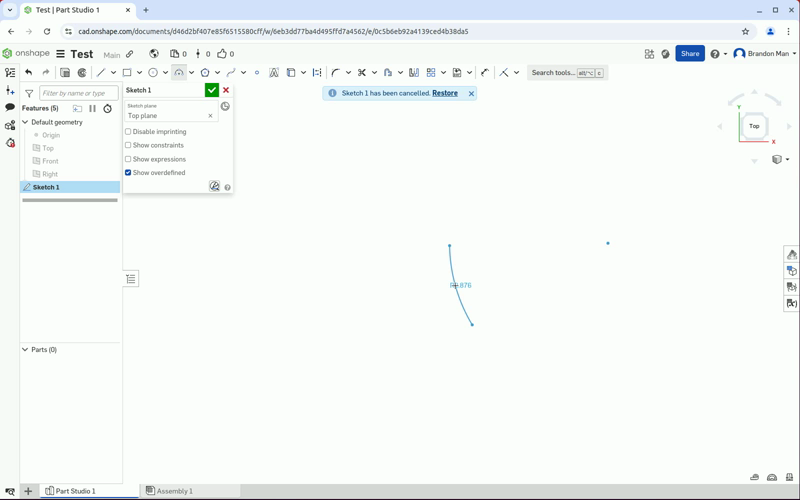
click(455, 285)
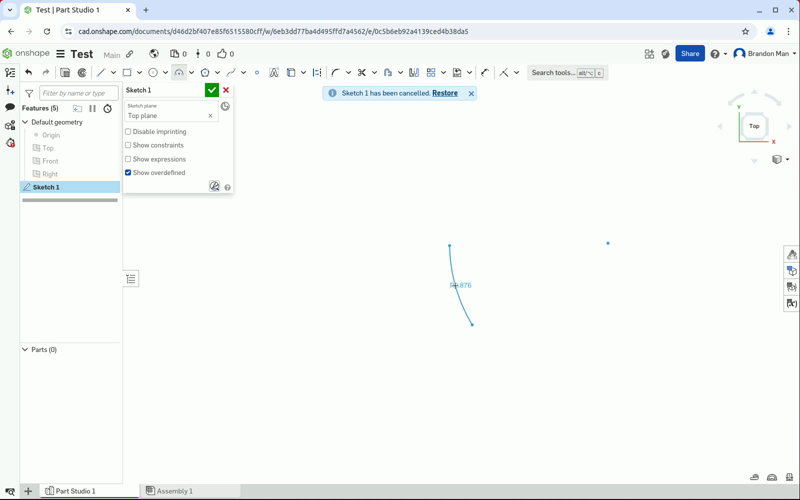
scroll(-6)
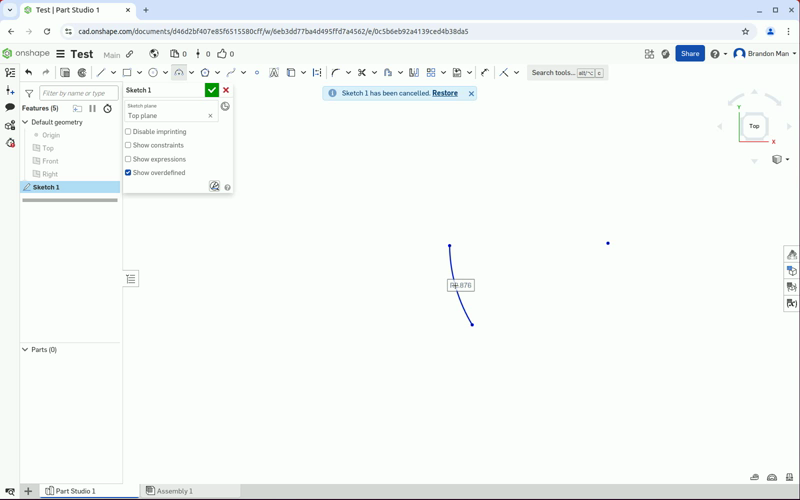
scroll(-6)
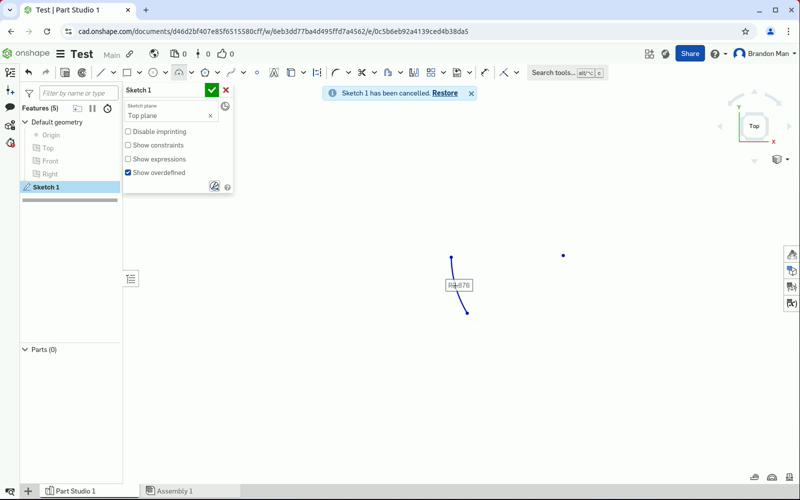
scroll(-6)
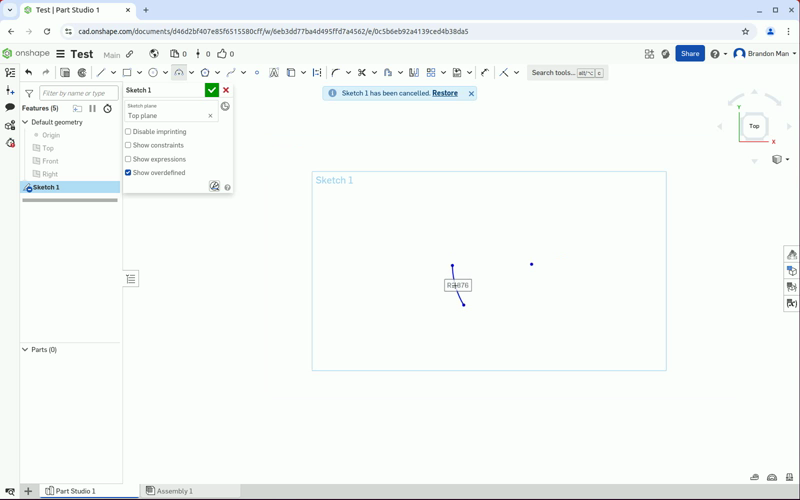
scroll(-6)
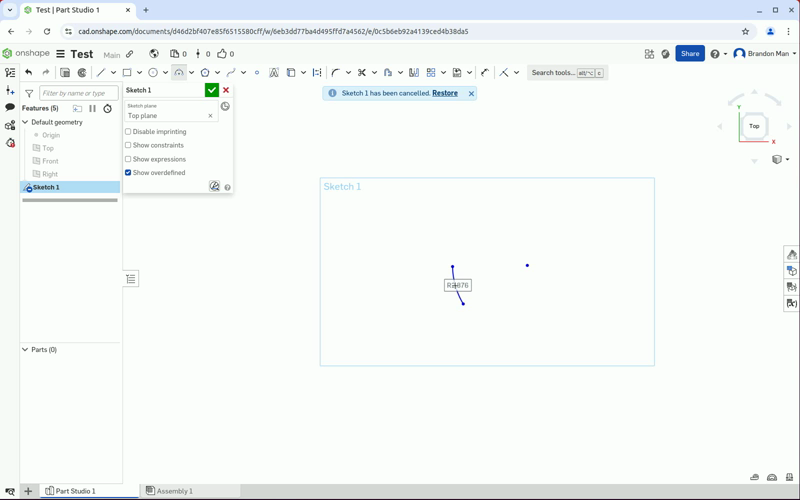
scroll(-6)
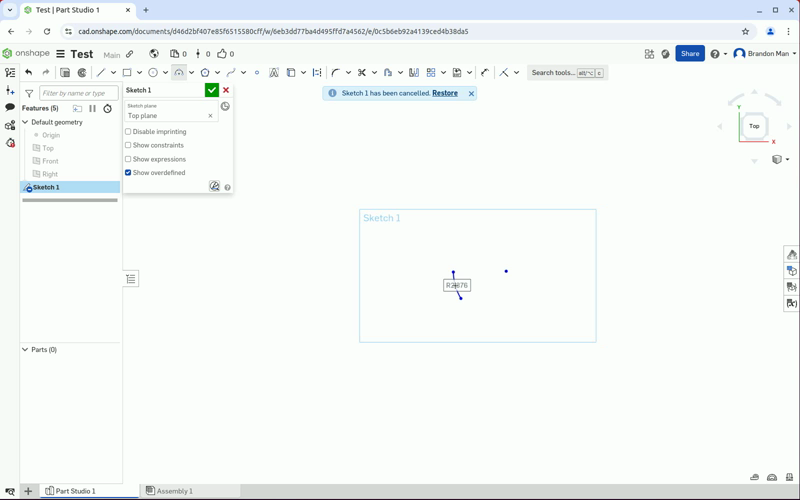
scroll(-6)
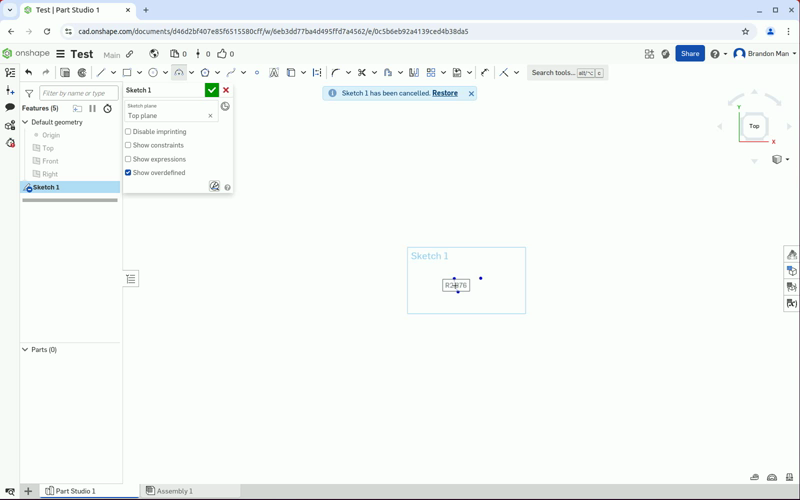
scroll(-6)
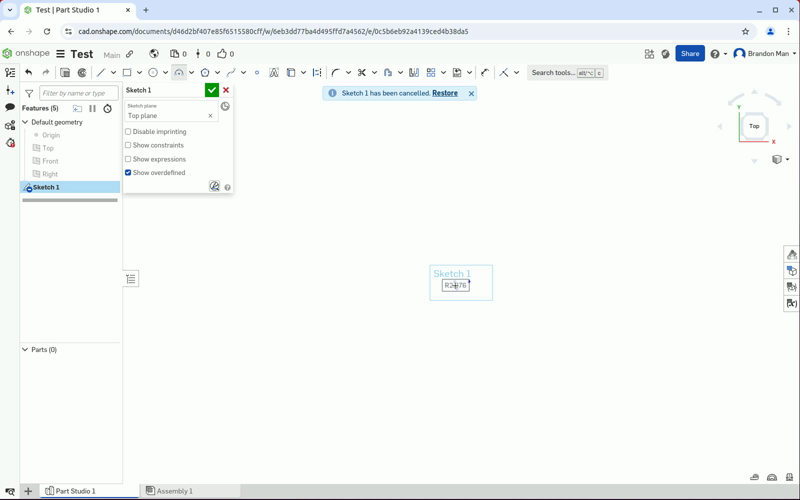
key_up(shift)
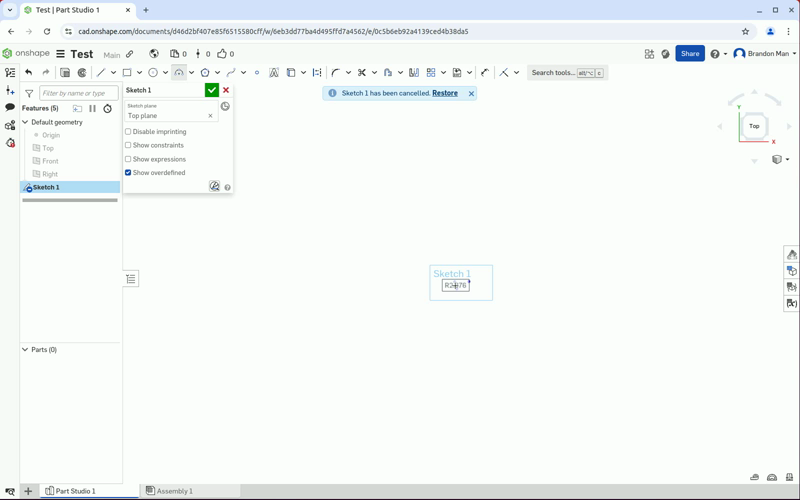
key(esc)
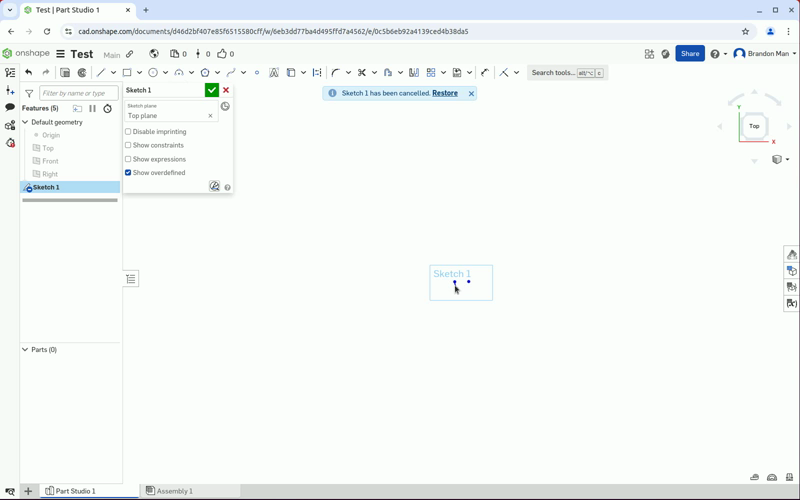
key(l)
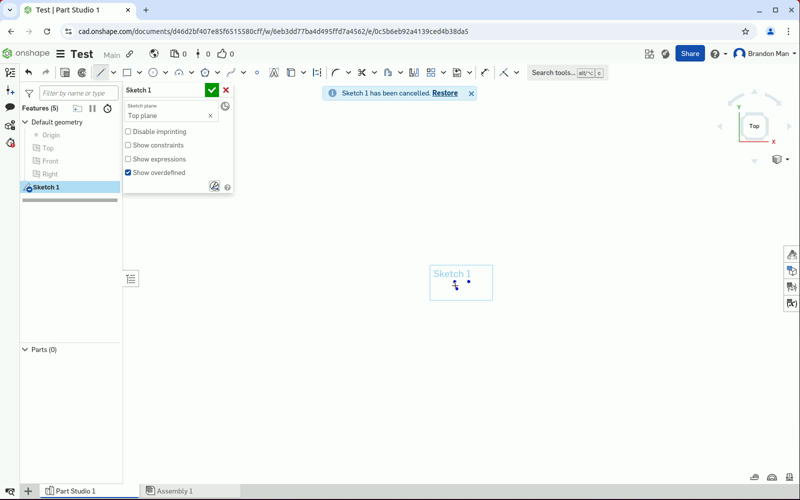
mouse_move(456, 288)
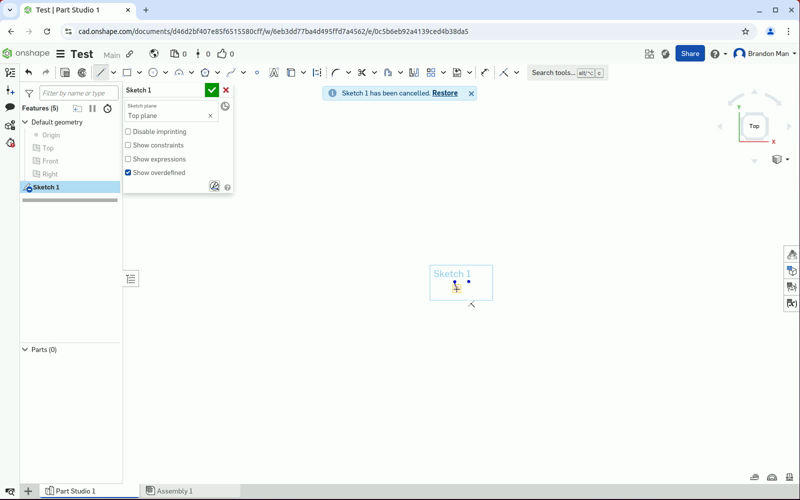
scroll(6)
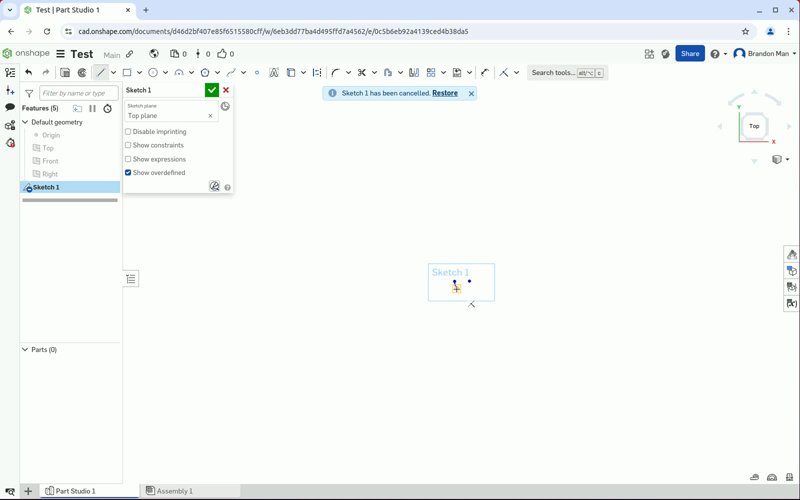
scroll(6)
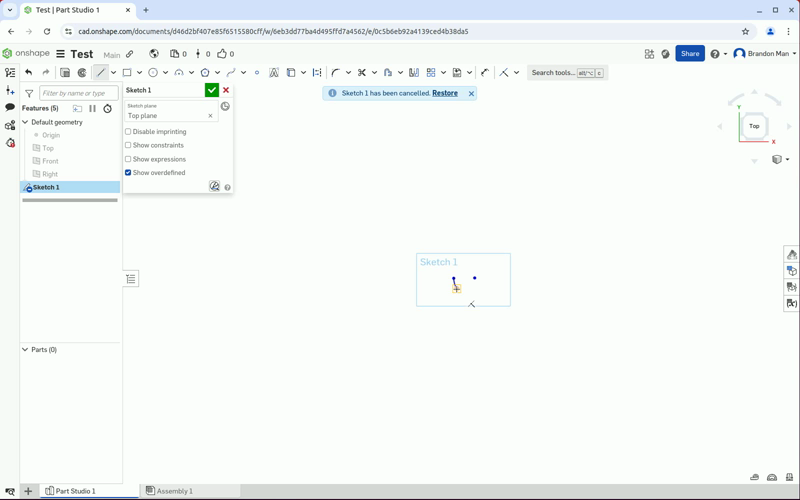
scroll(6)
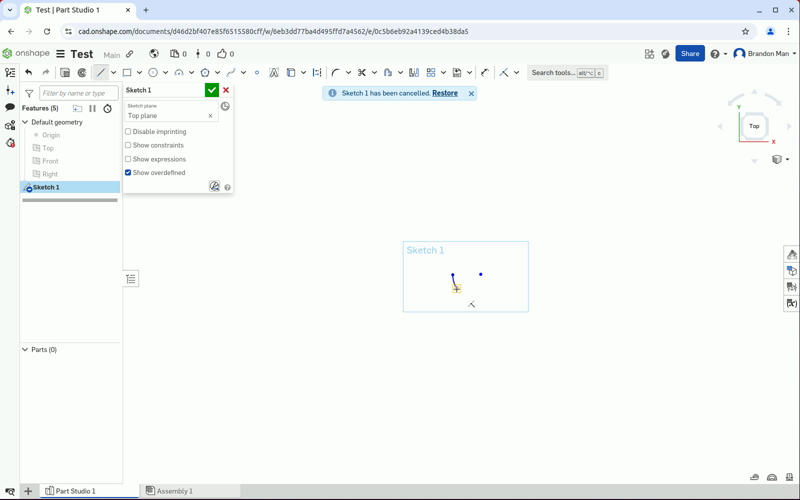
scroll(6)
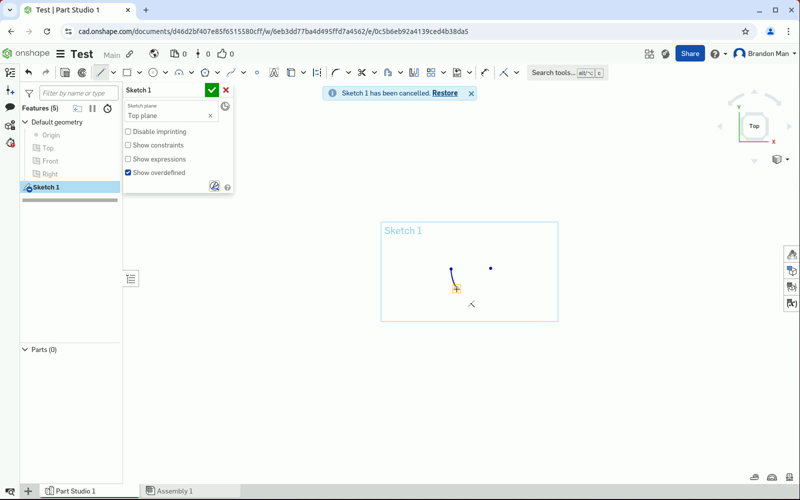
scroll(6)
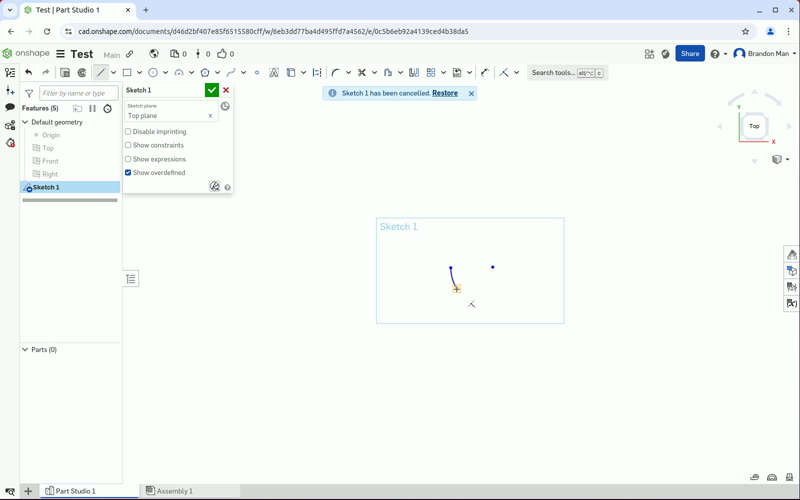
scroll(6)
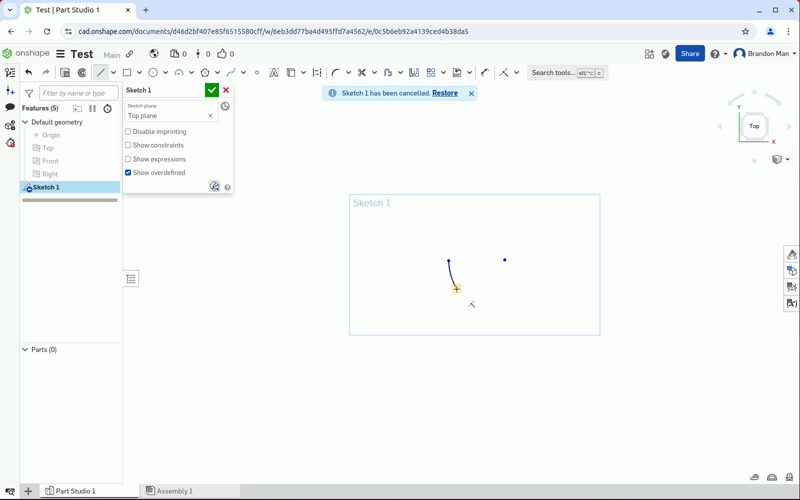
scroll(6)
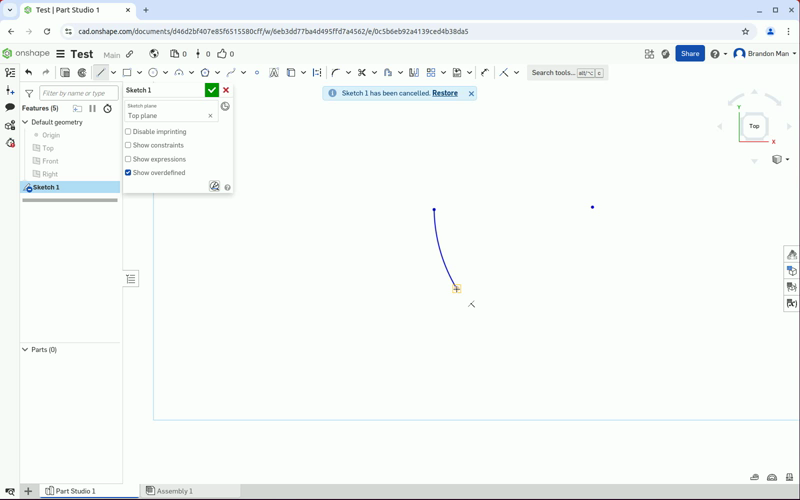
click(456, 288)
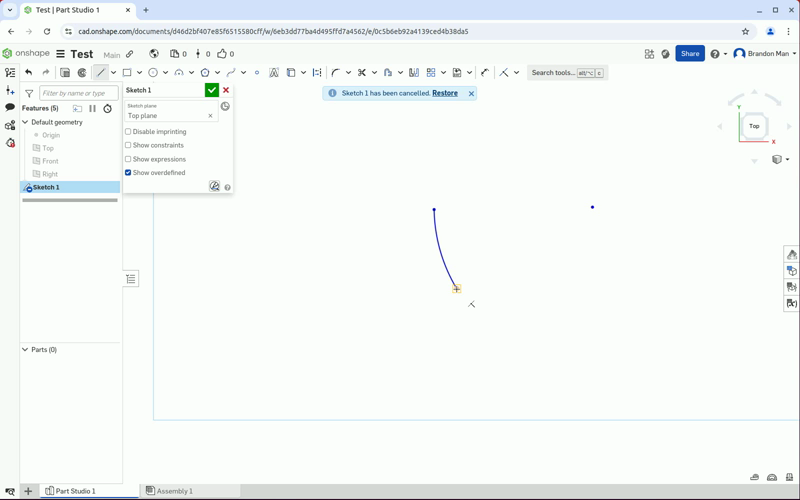
scroll(-6)
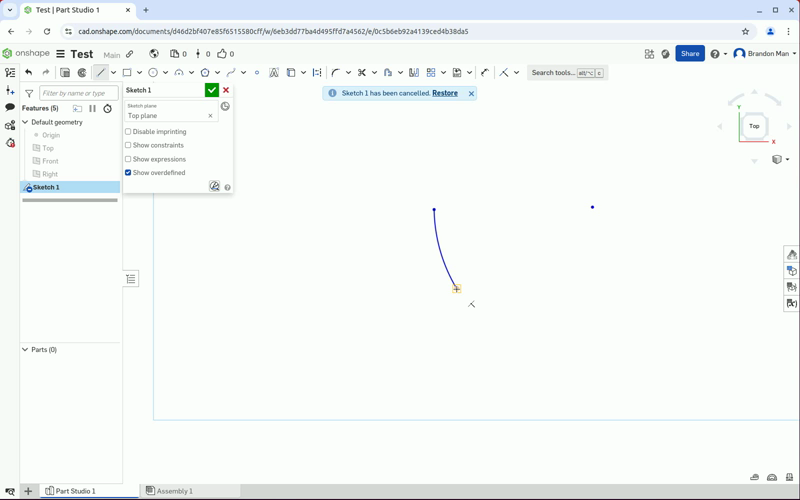
scroll(-6)
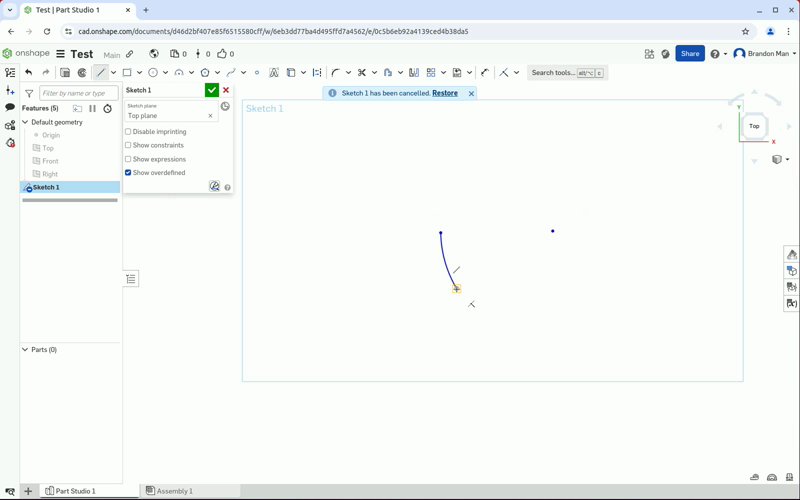
scroll(-6)
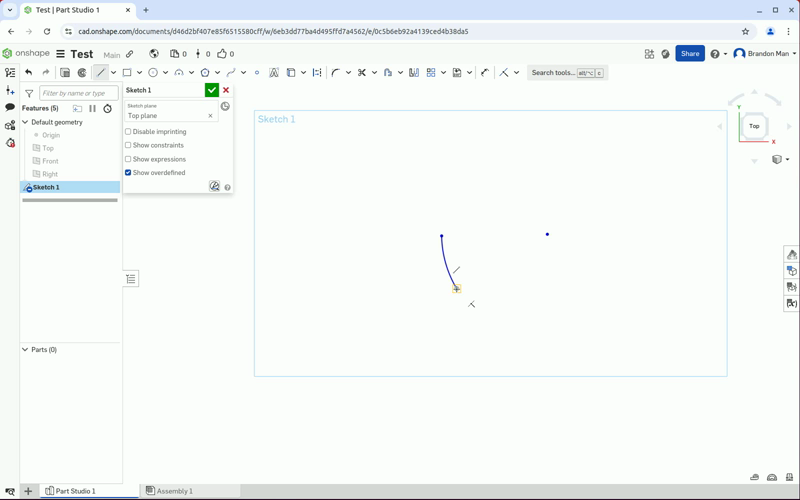
scroll(-6)
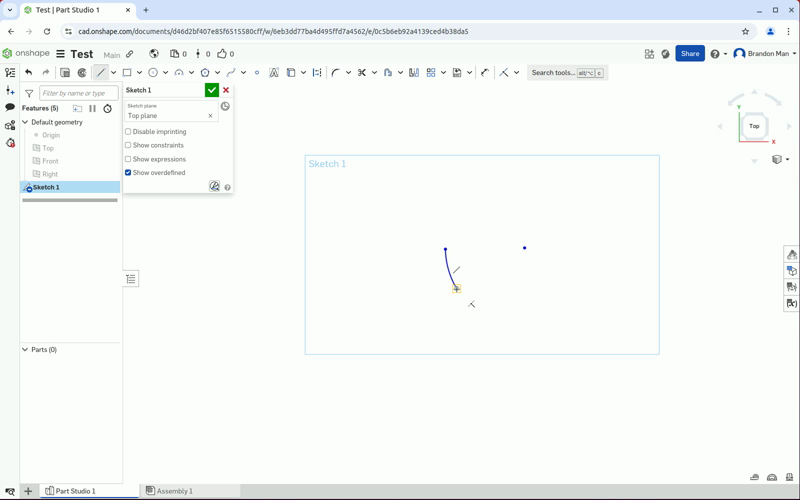
scroll(-6)
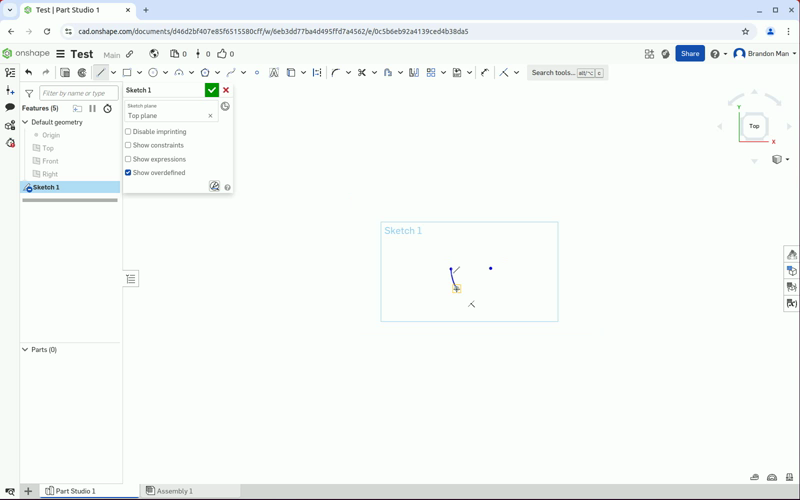
scroll(-6)
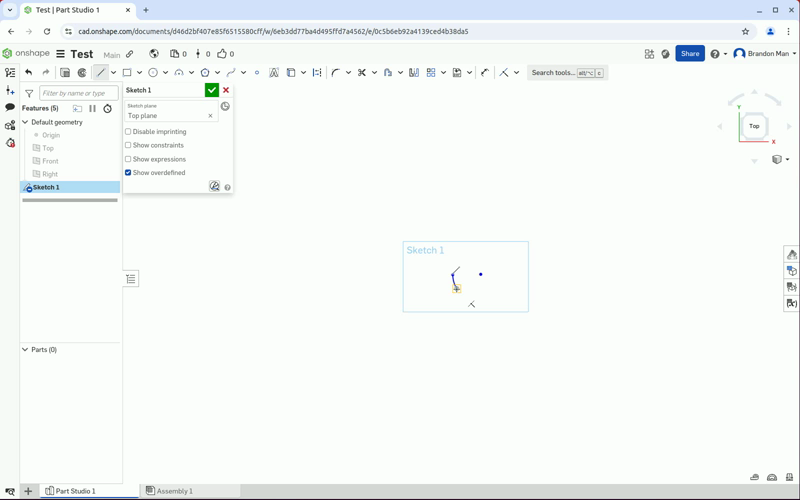
scroll(-6)
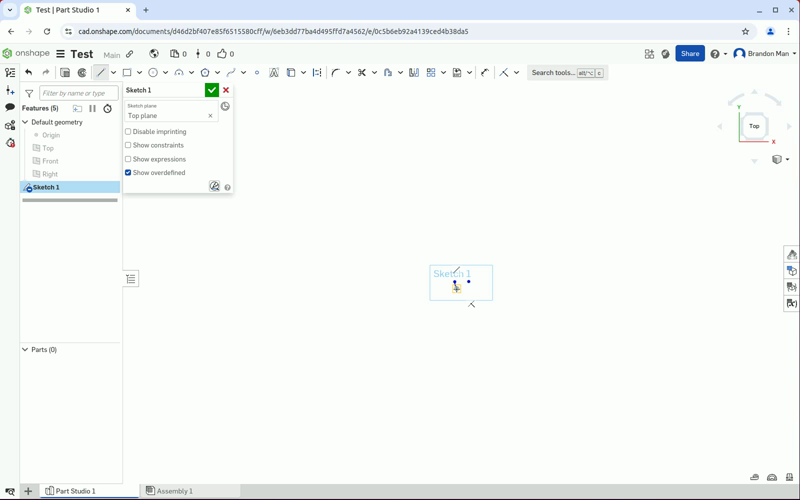
key_down(shift)
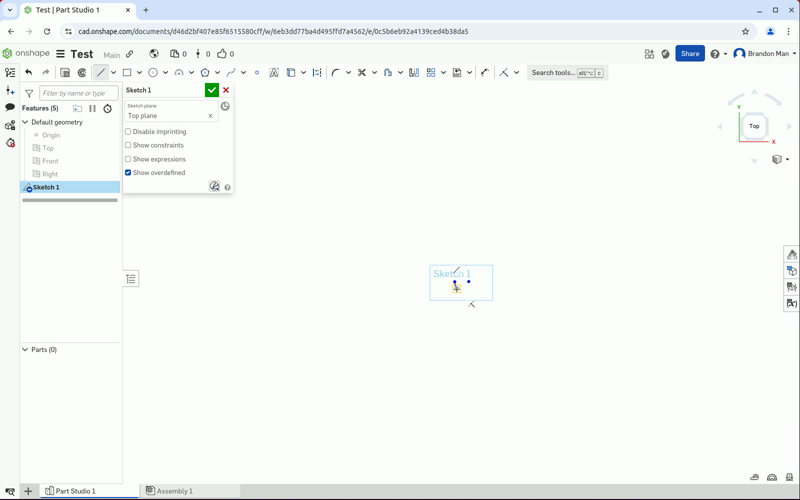
mouse_move(486, 288)
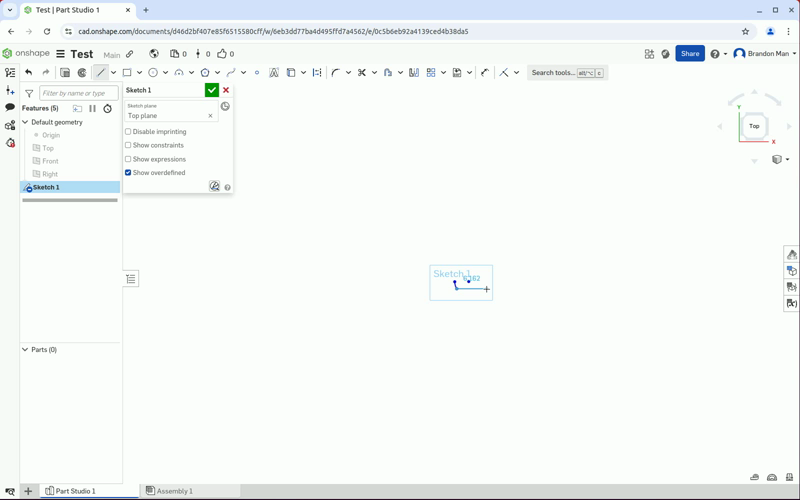
mouse_move(461, 295)
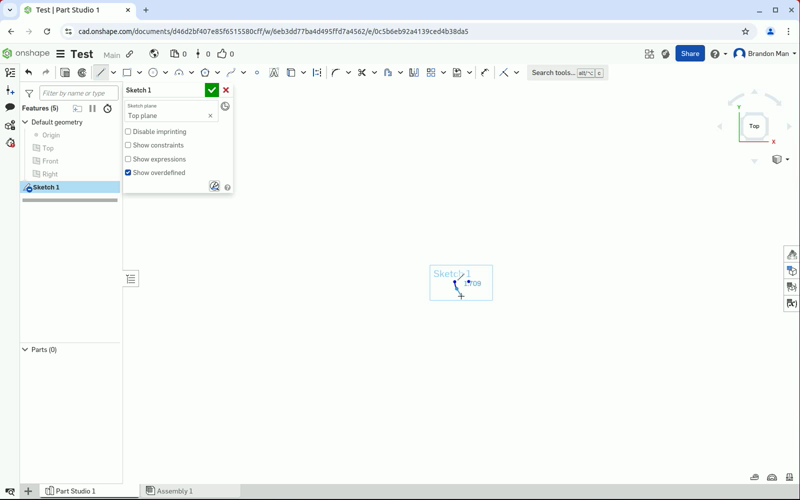
click(461, 295)
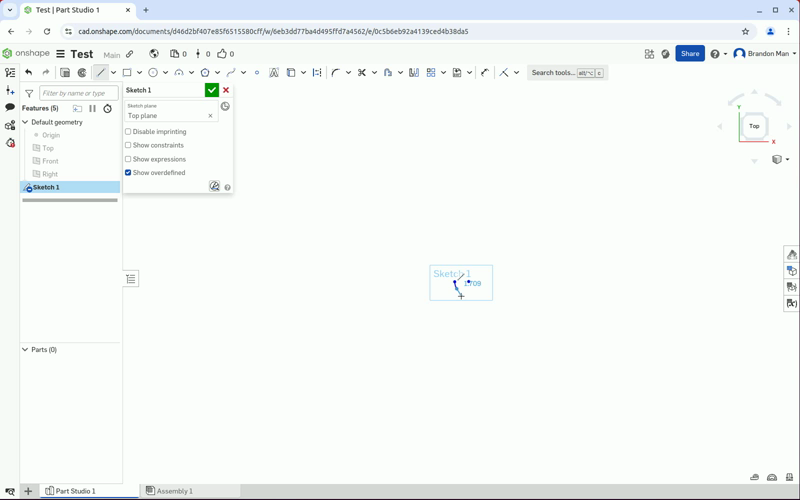
key_up(shift)
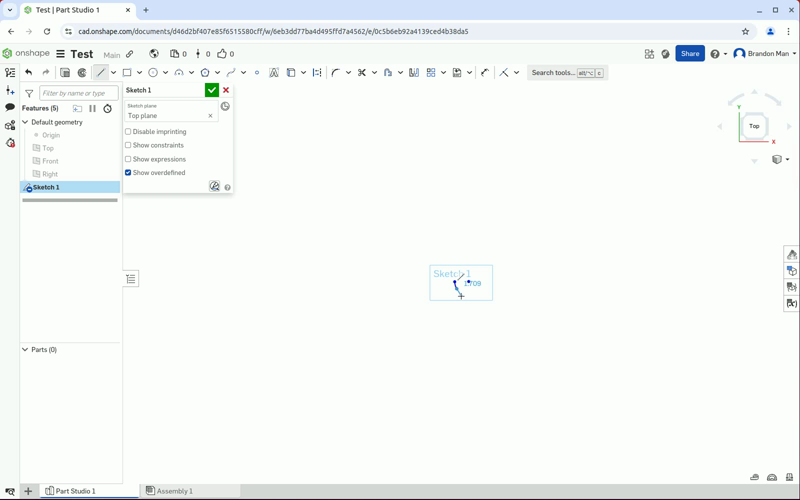
key_down(shift)
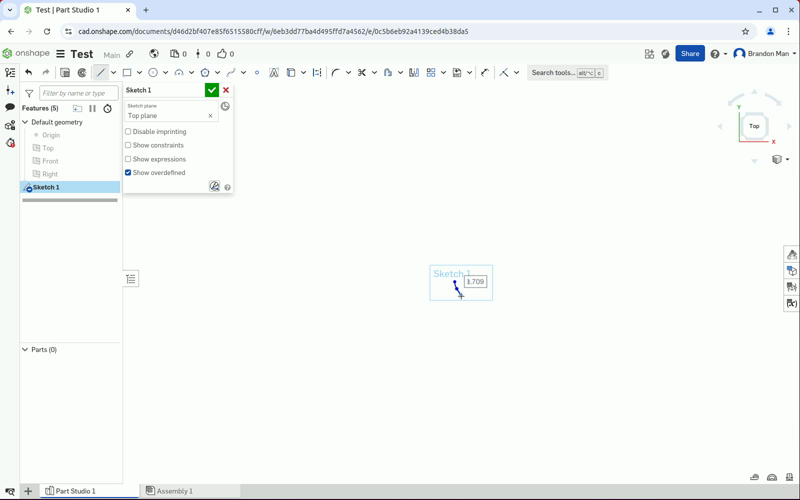
mouse_move(491, 295)
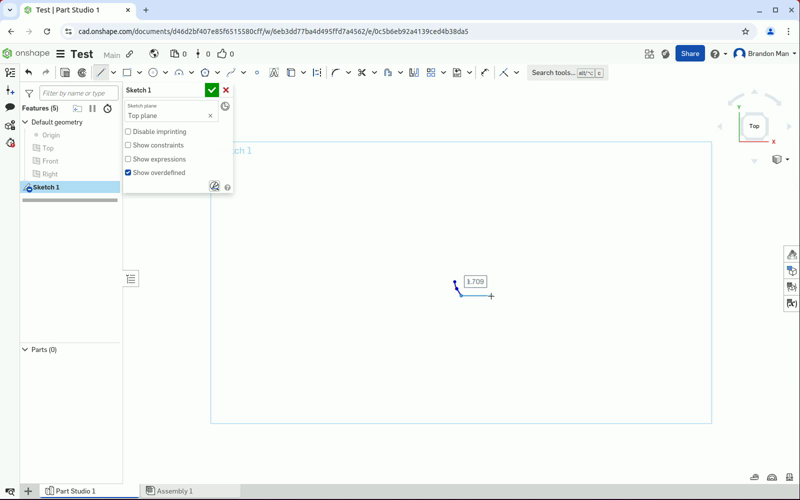
mouse_move(465, 288)
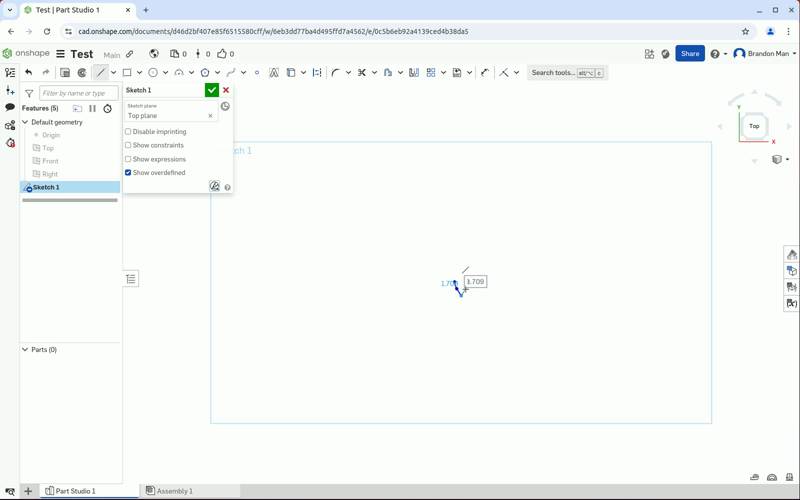
click(465, 288)
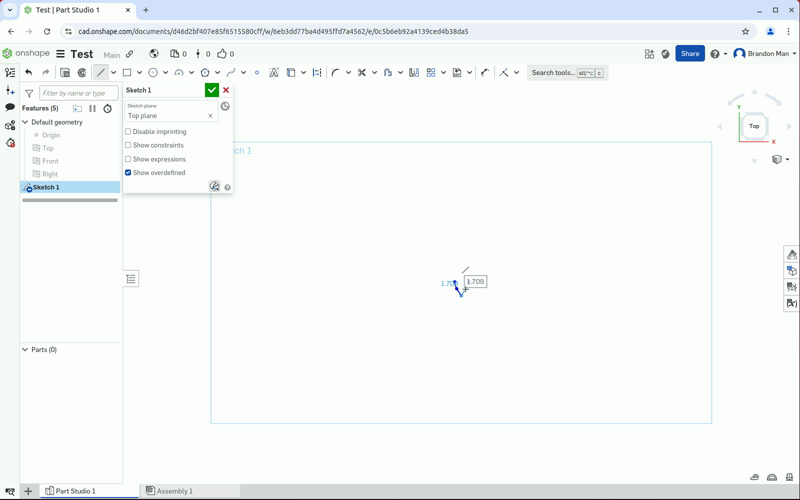
key_up(shift)
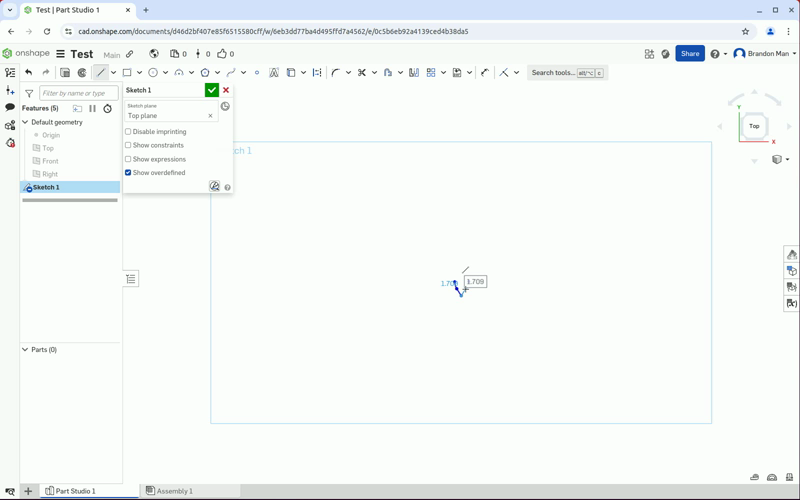
key(esc)
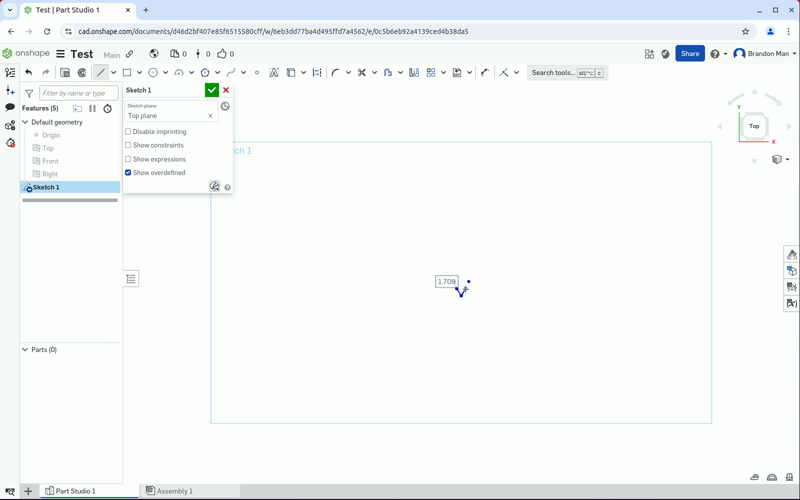
key(a)
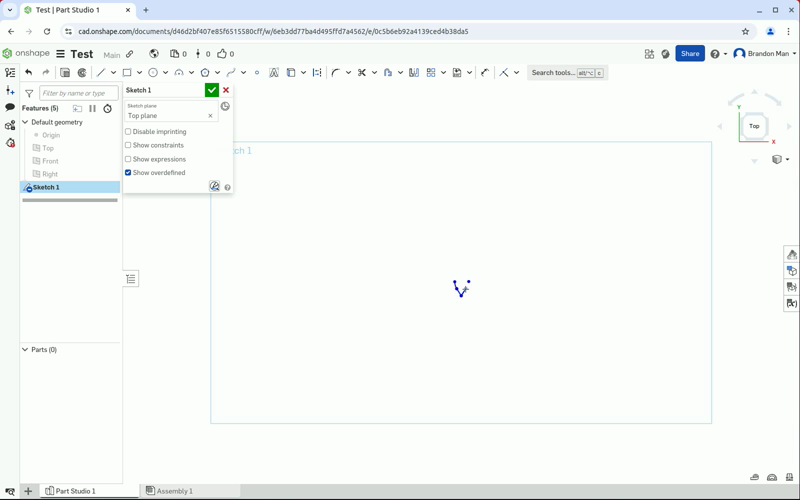
mouse_move(465, 288)
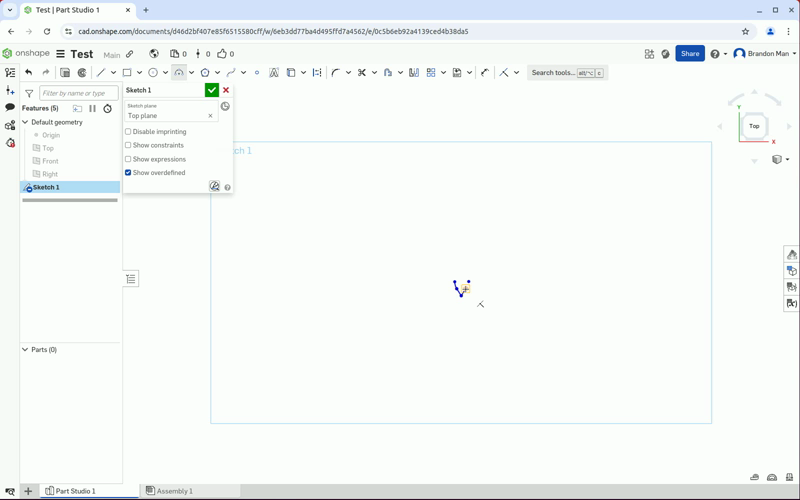
click(465, 288)
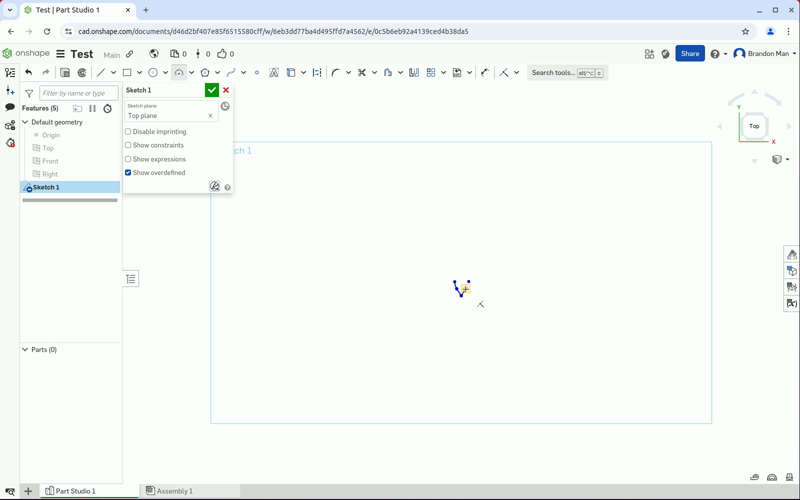
key_down(shift)
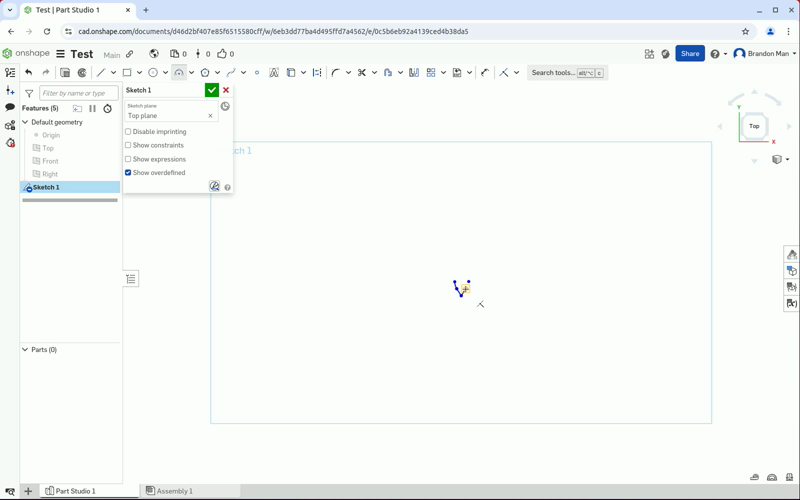
mouse_move(467, 281)
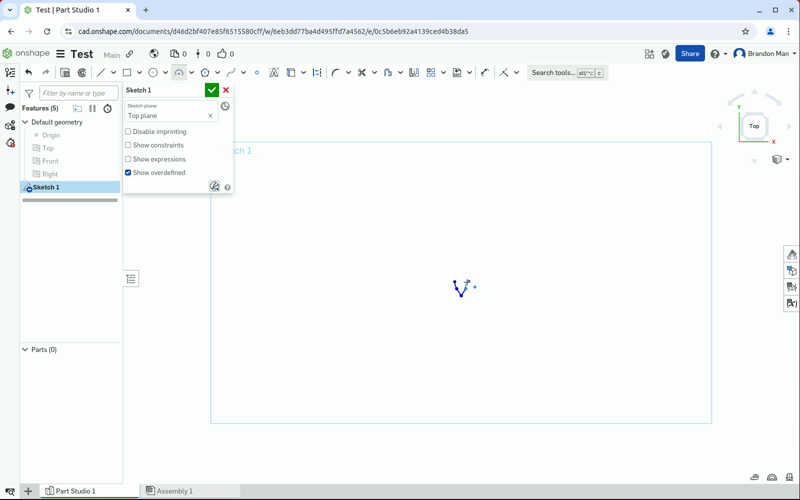
scroll(6)
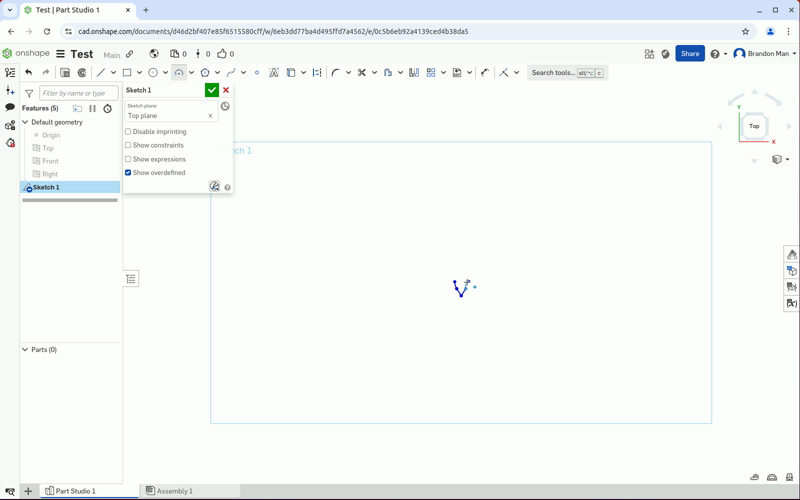
scroll(6)
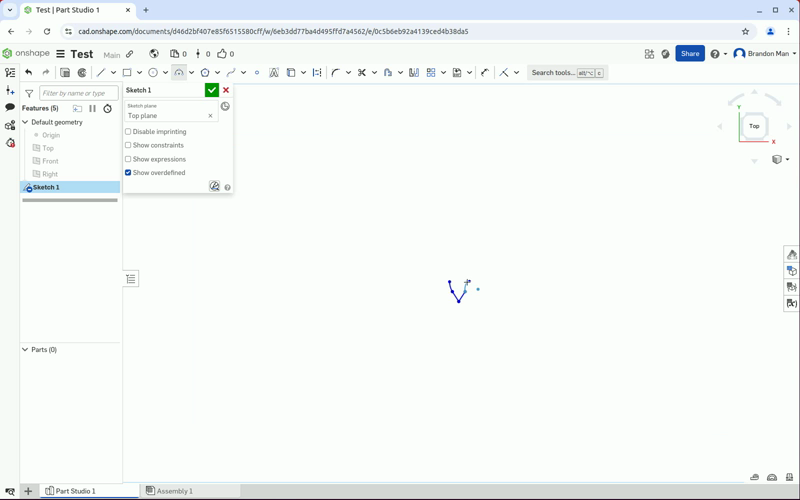
scroll(6)
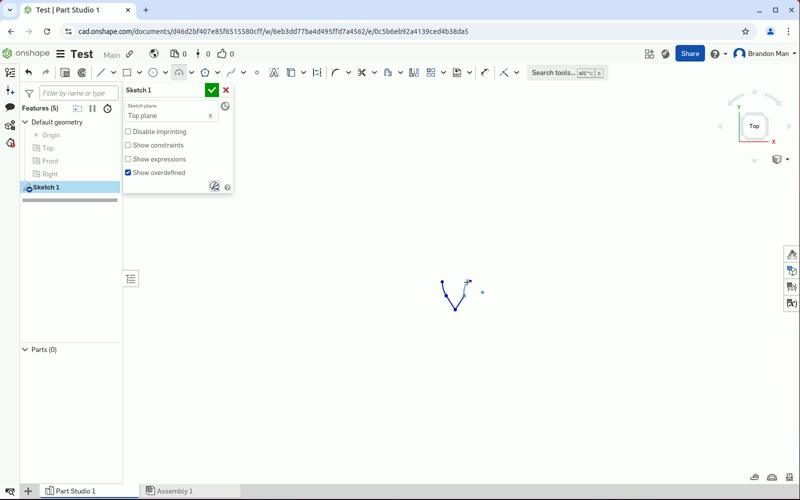
scroll(6)
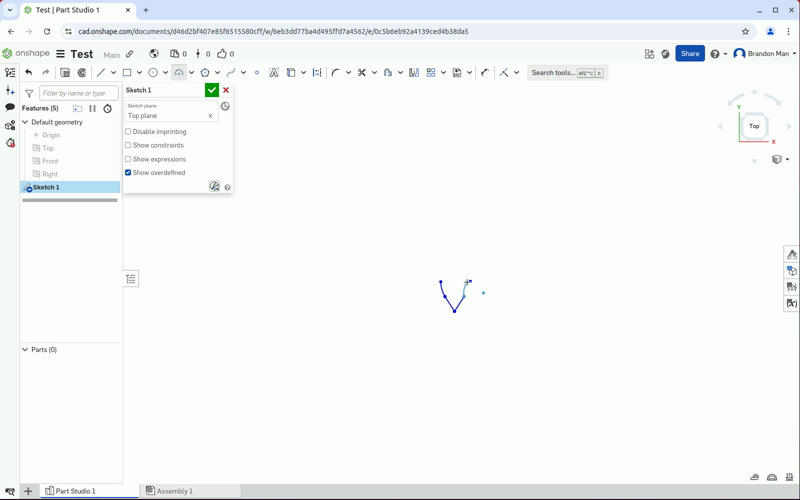
scroll(6)
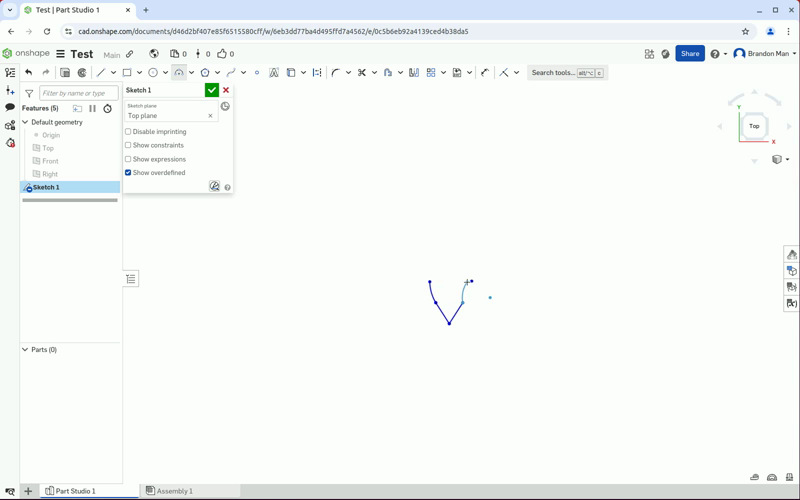
scroll(6)
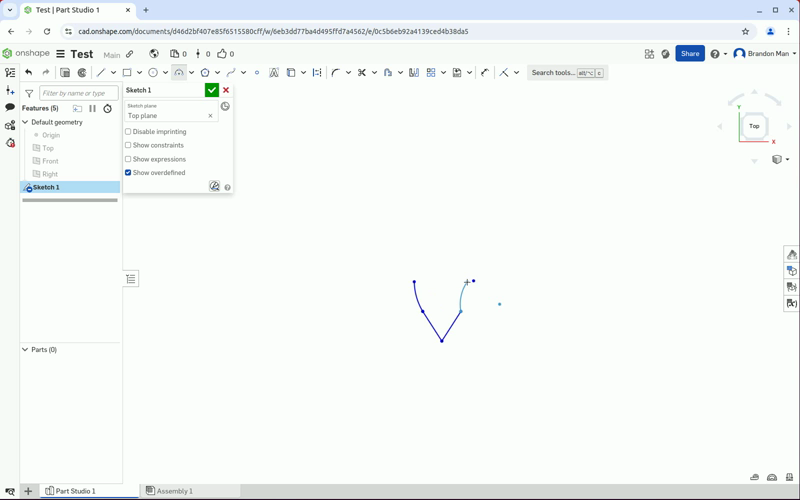
scroll(6)
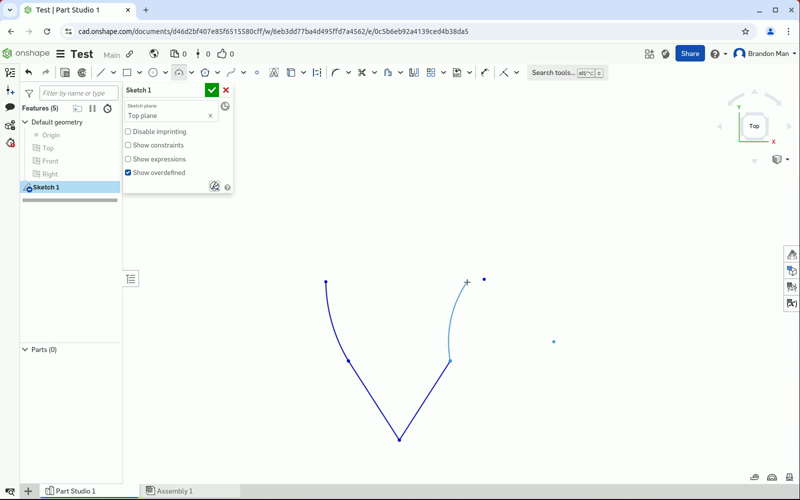
click(467, 281)
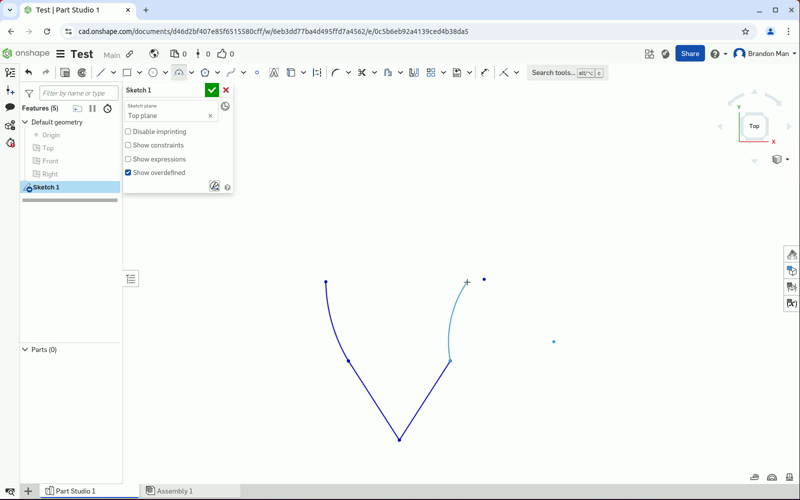
scroll(-6)
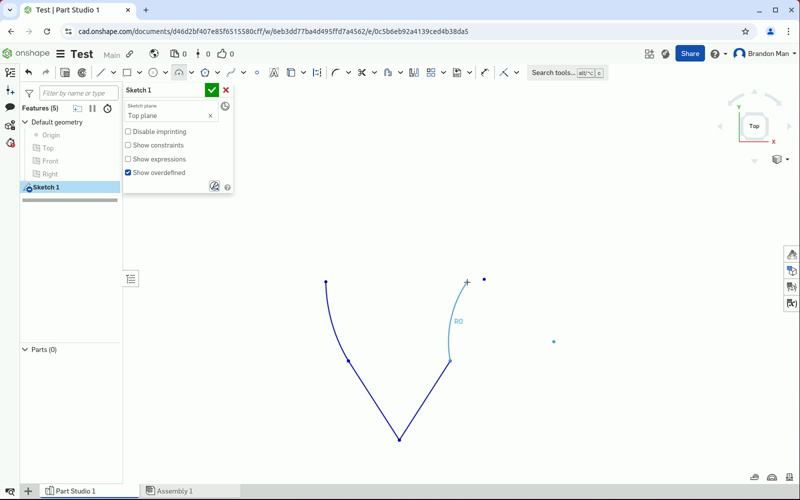
scroll(-6)
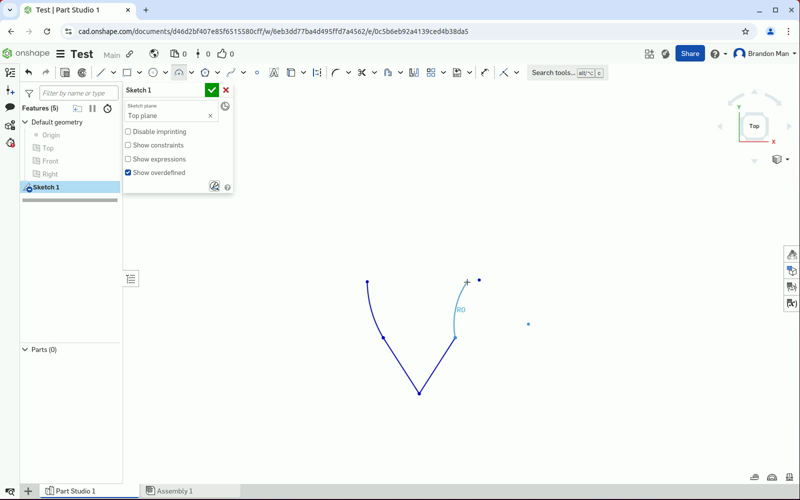
scroll(-6)
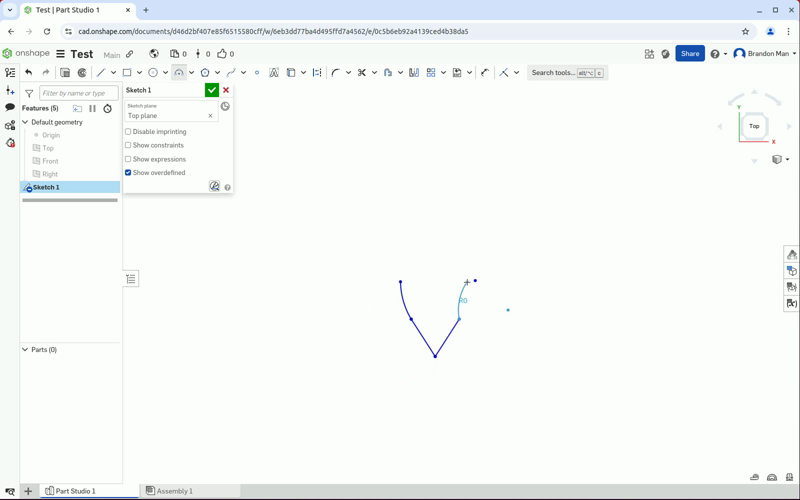
scroll(-6)
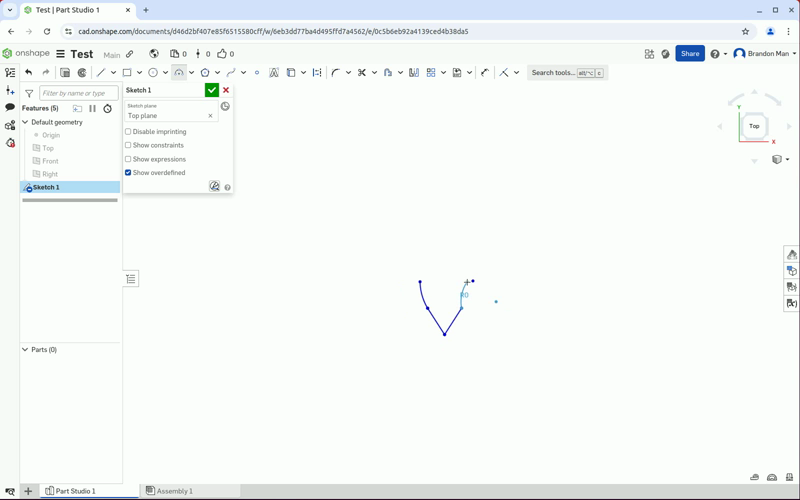
scroll(-6)
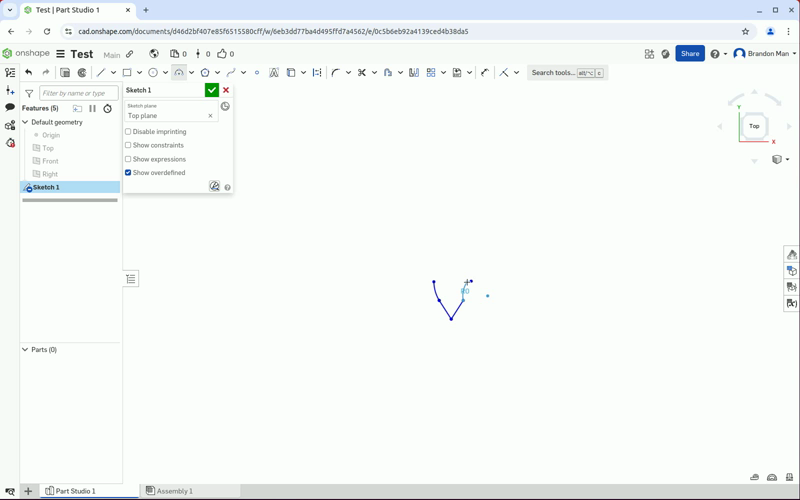
scroll(-6)
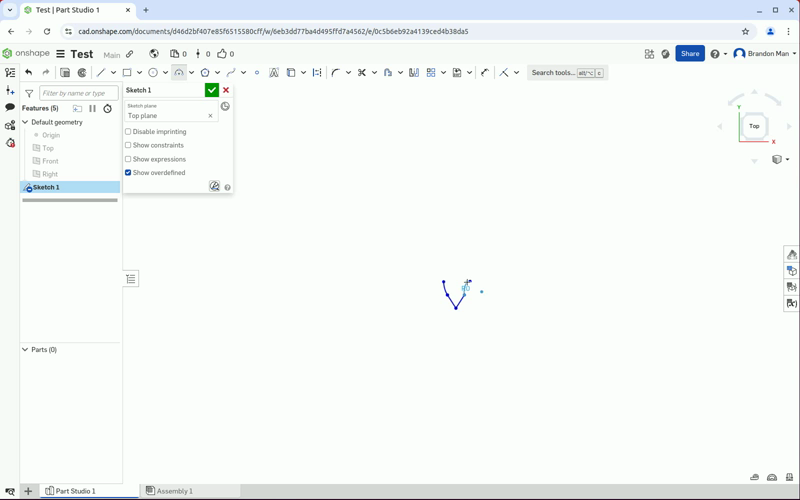
scroll(-6)
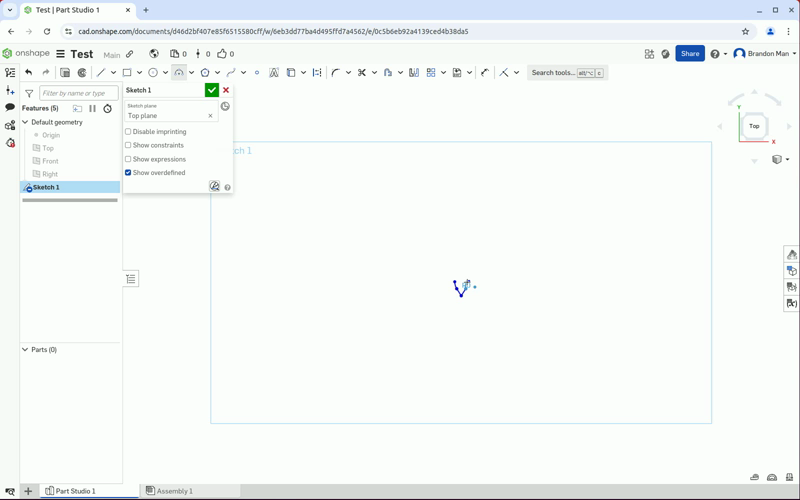
mouse_move(467, 285)
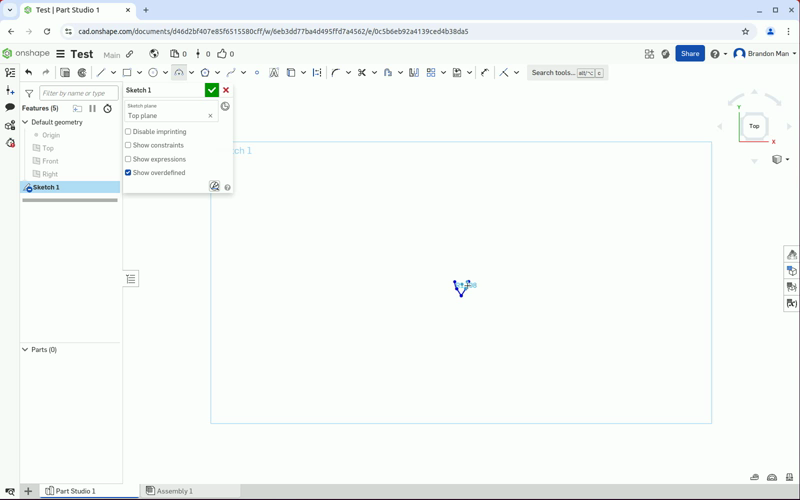
scroll(6)
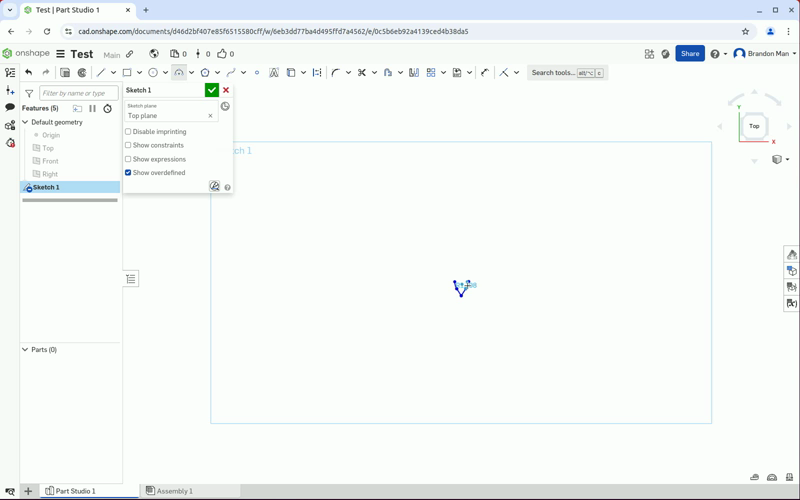
scroll(6)
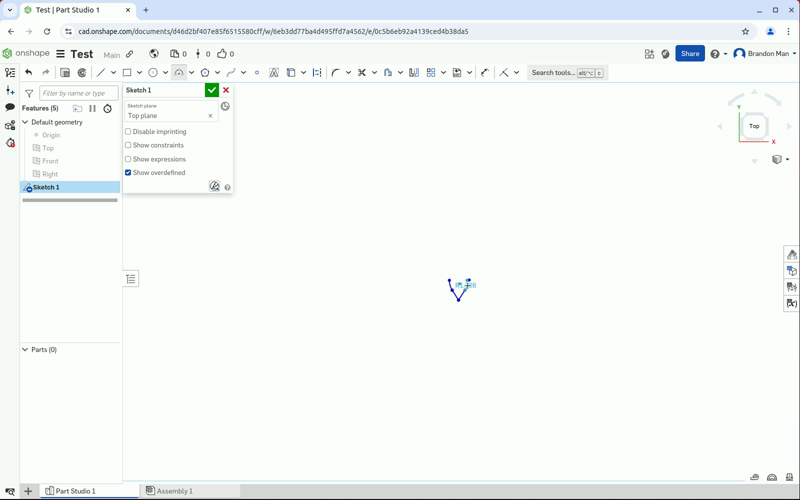
scroll(6)
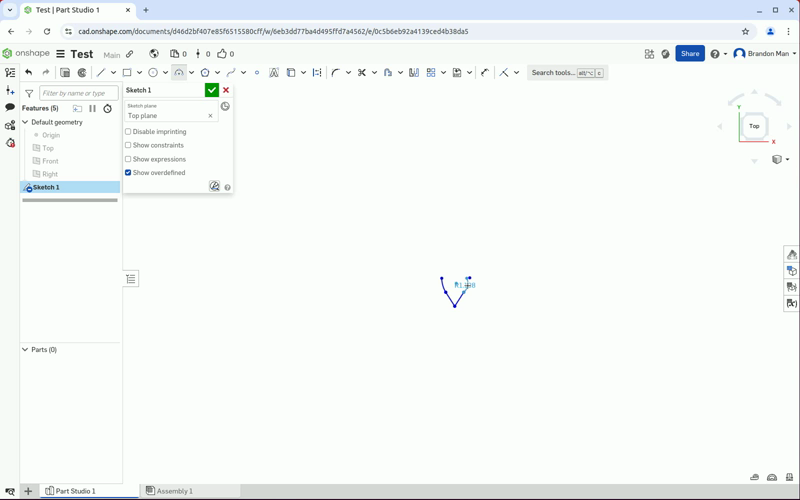
scroll(6)
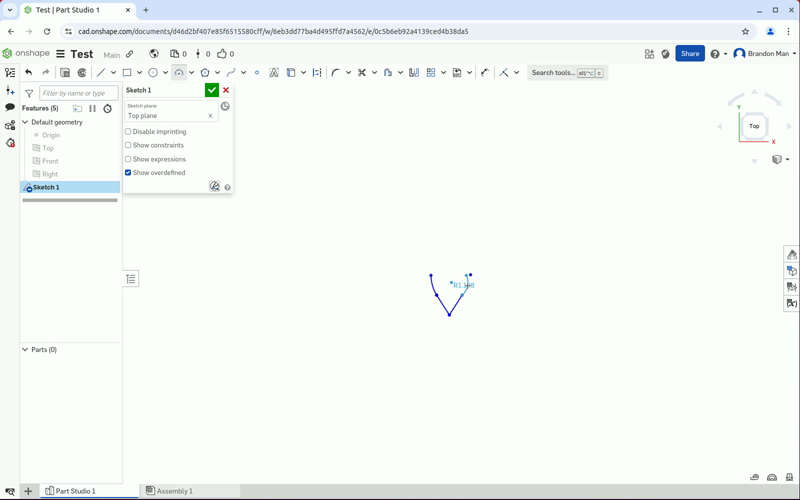
scroll(6)
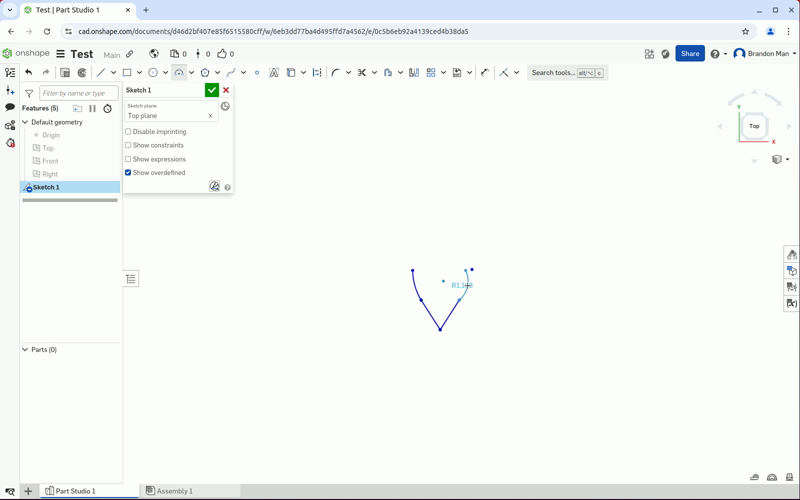
scroll(6)
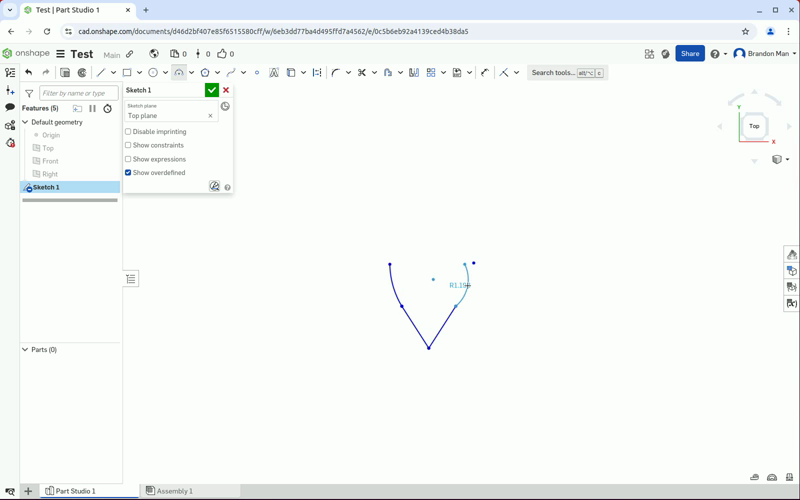
scroll(6)
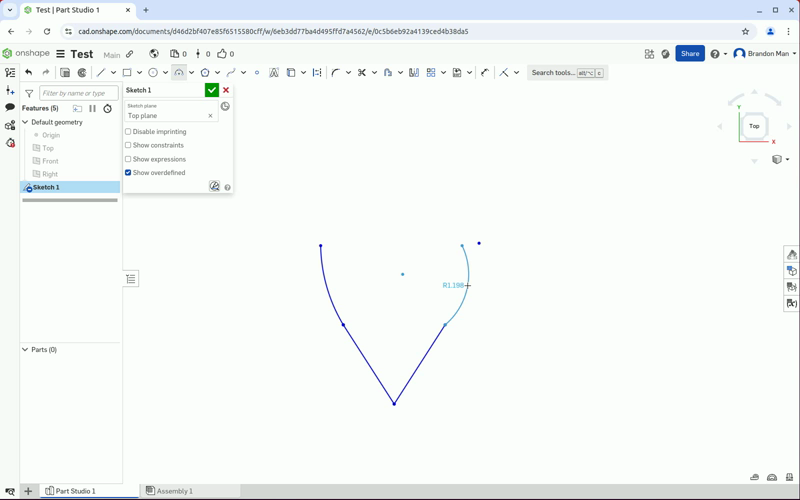
click(467, 285)
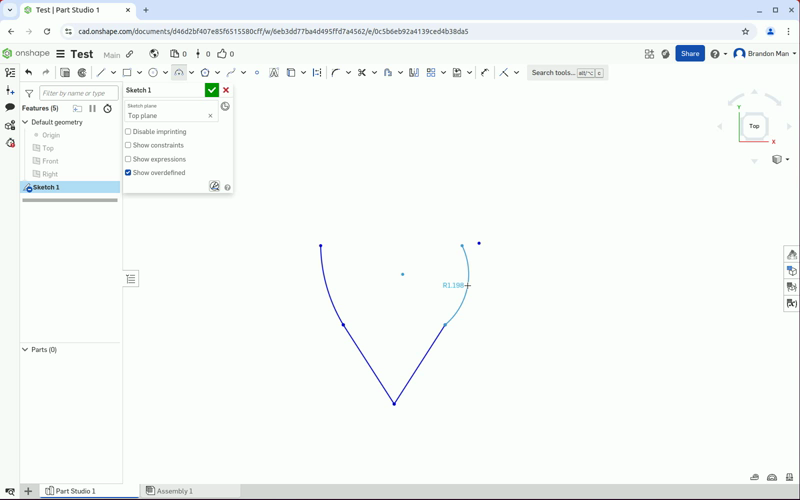
scroll(-6)
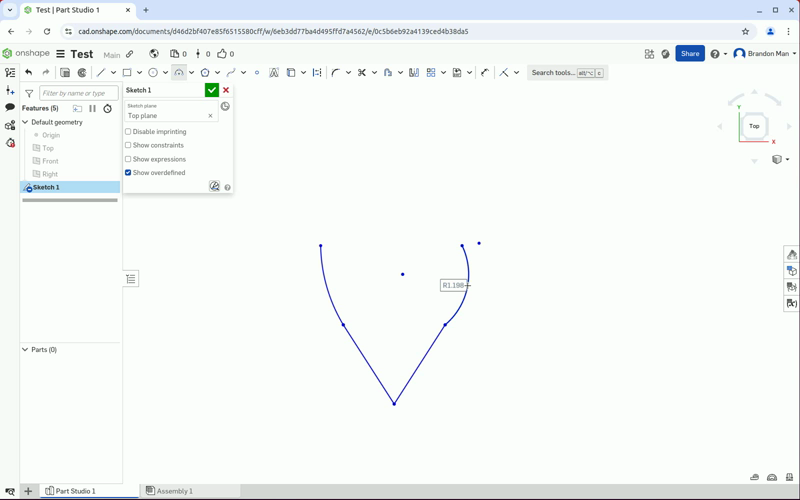
scroll(-6)
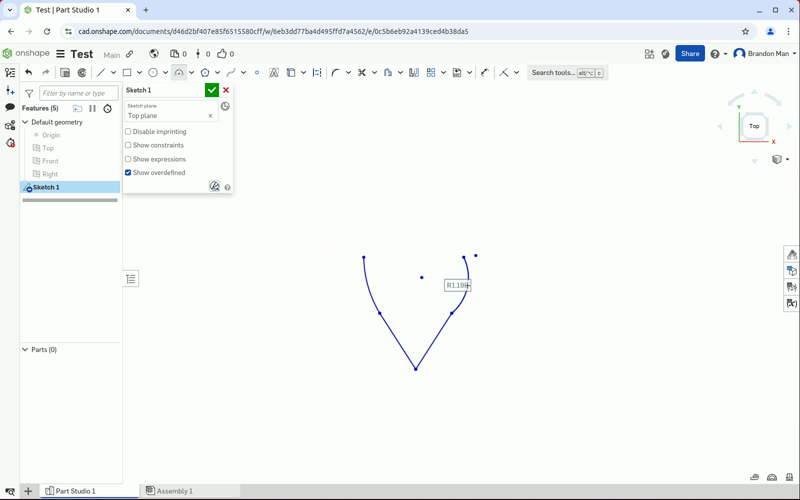
scroll(-6)
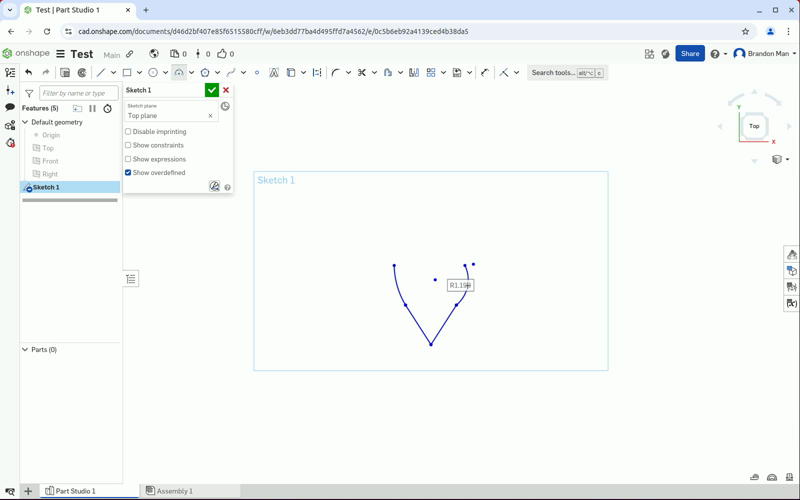
scroll(-6)
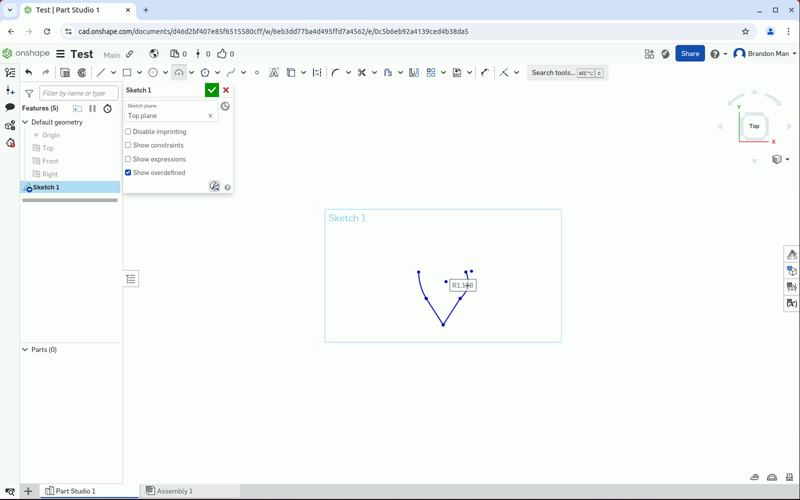
scroll(-6)
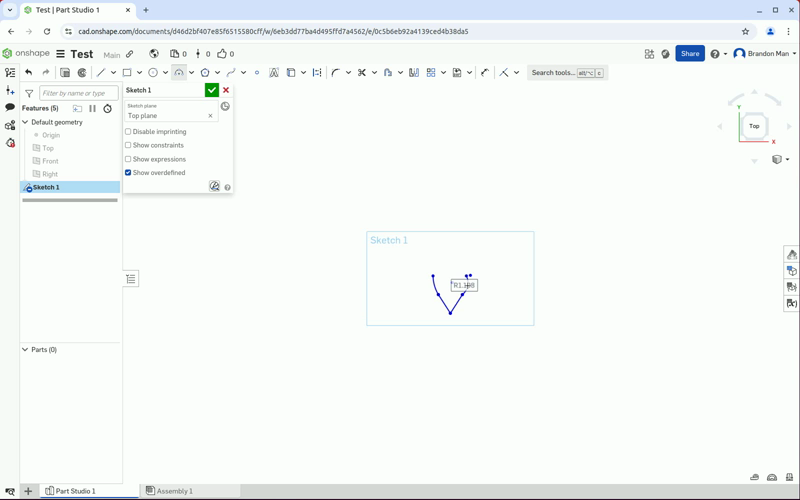
scroll(-6)
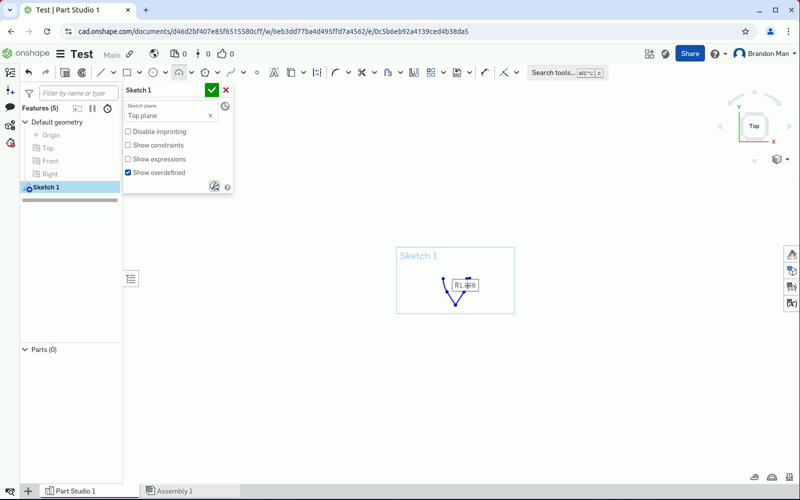
scroll(-6)
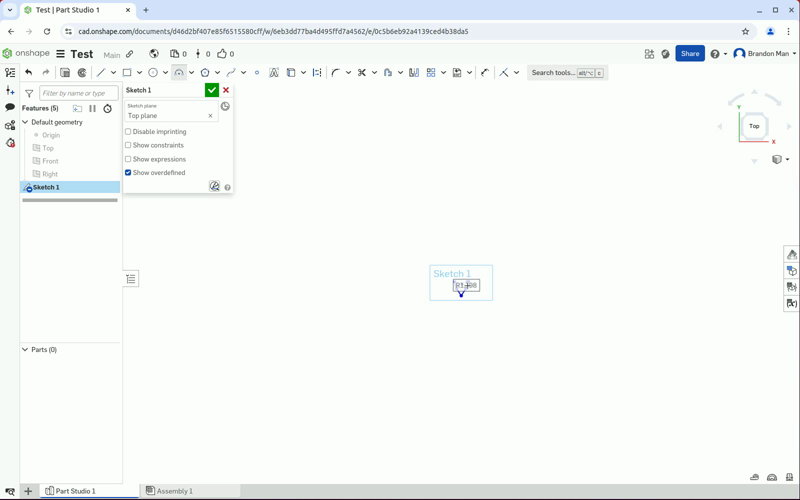
key_up(shift)
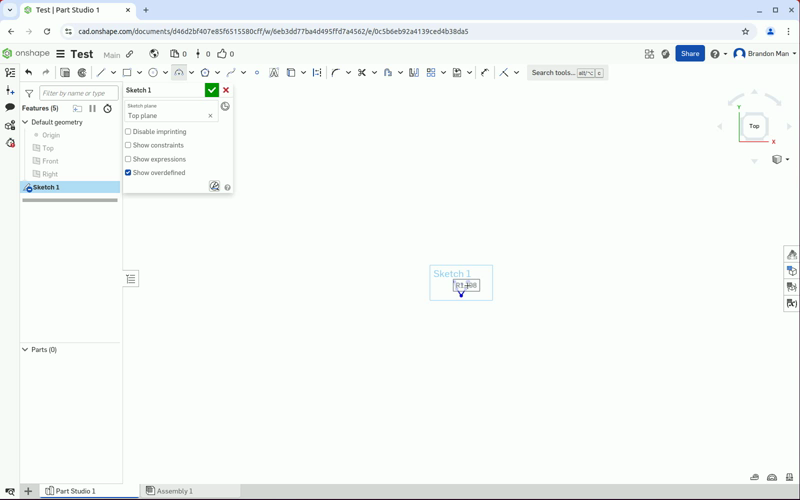
key(esc)
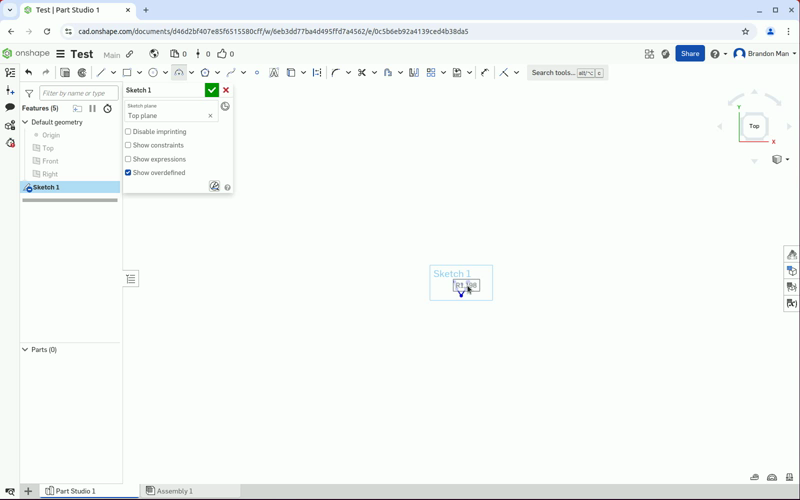
key(l)
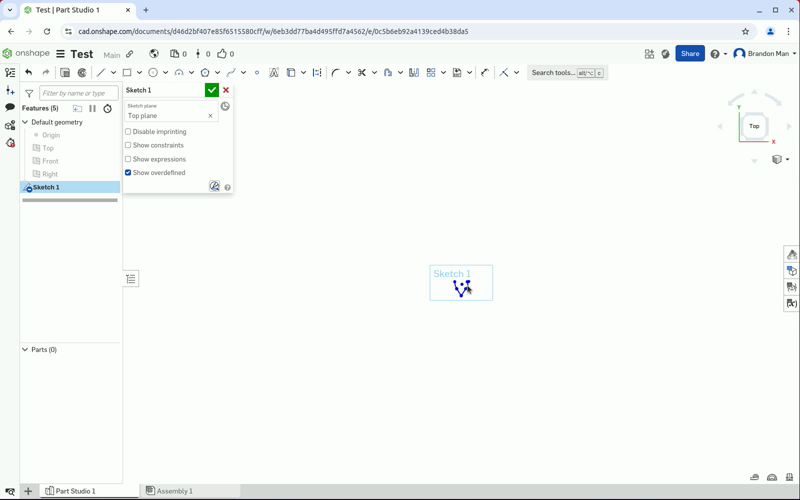
mouse_move(467, 281)
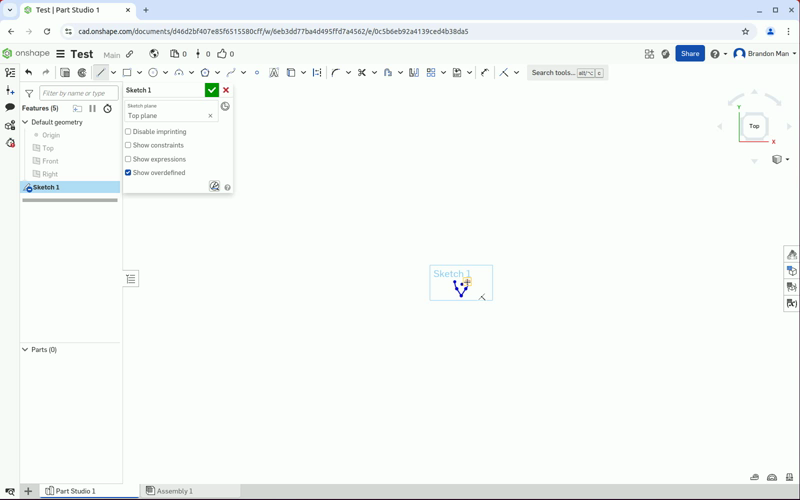
scroll(6)
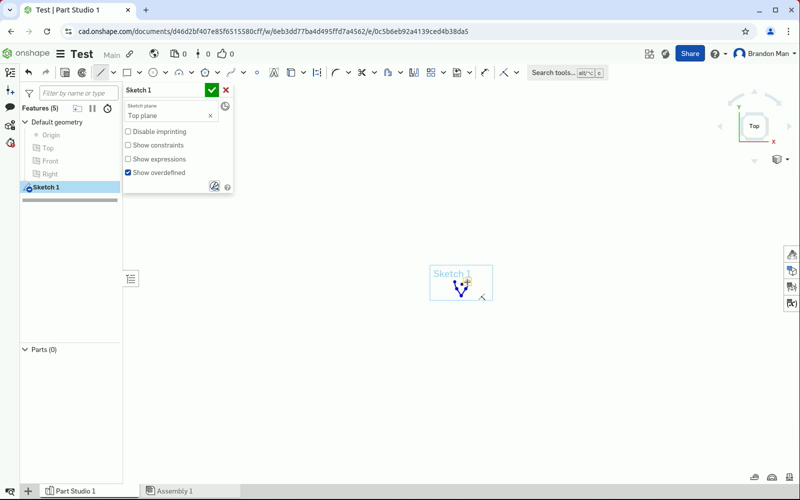
scroll(6)
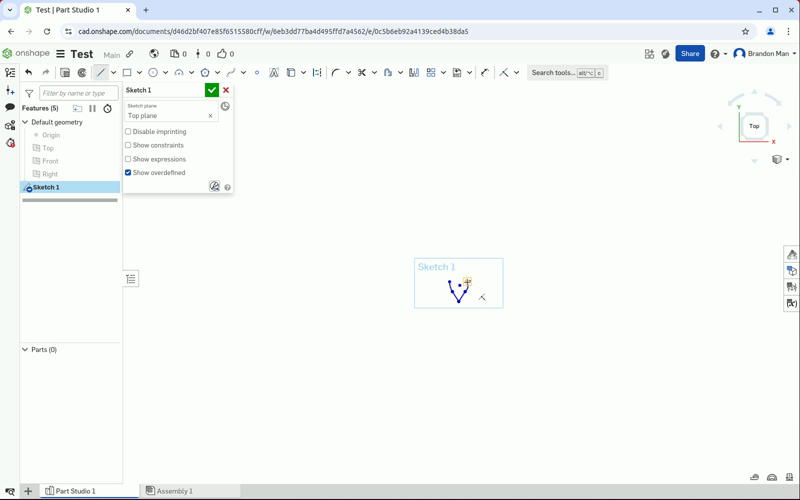
scroll(6)
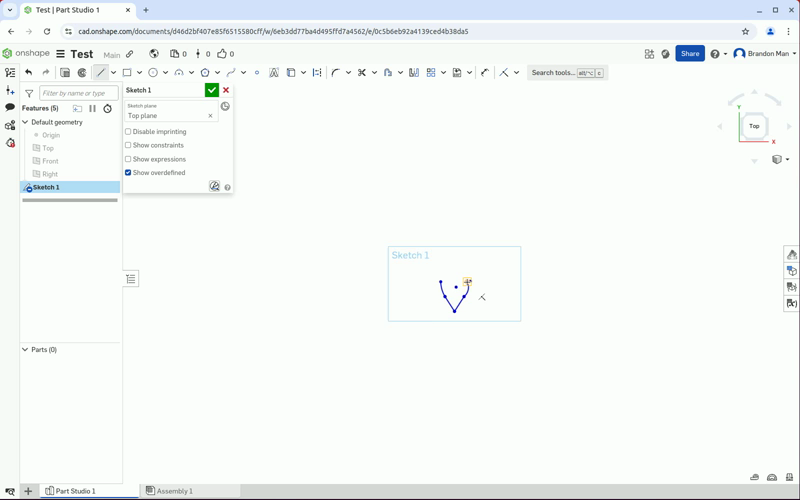
scroll(6)
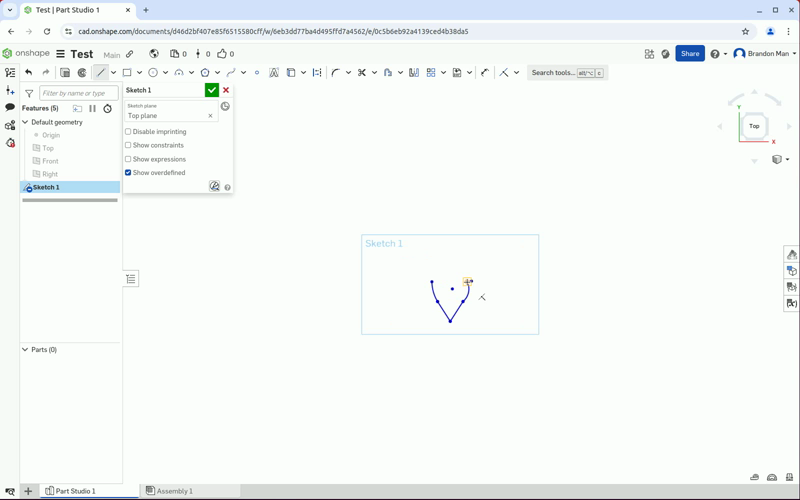
scroll(6)
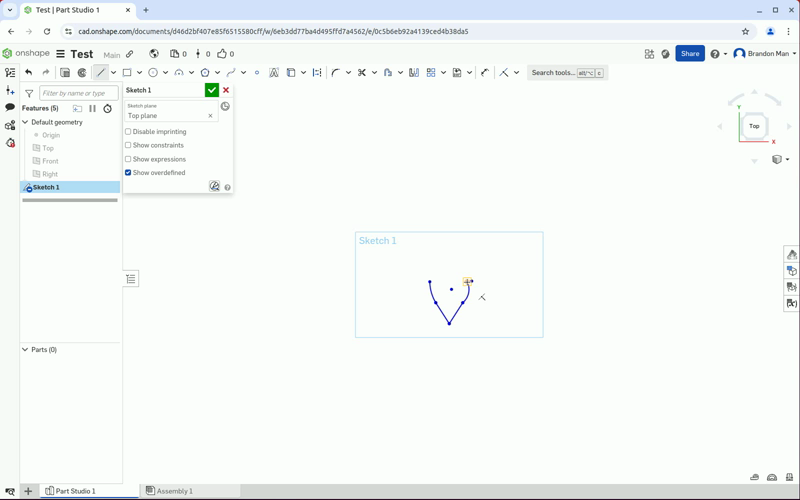
scroll(6)
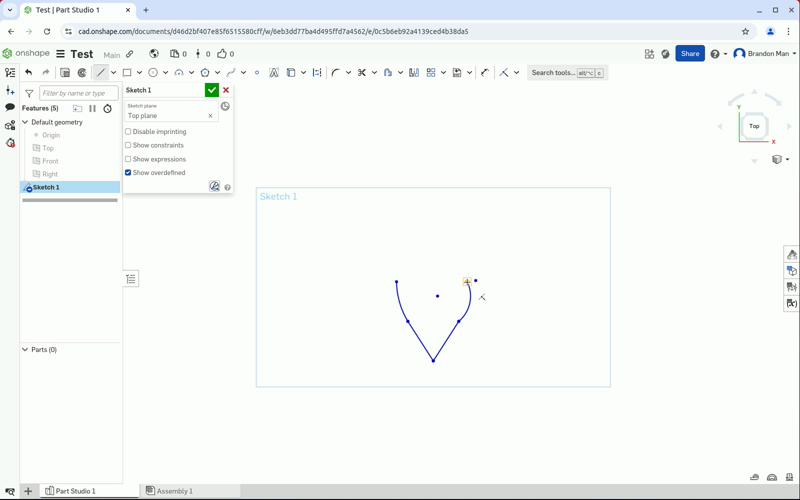
scroll(6)
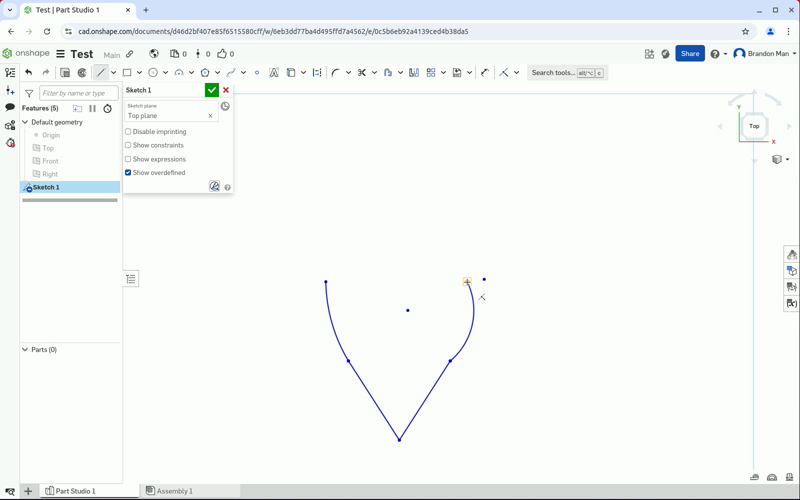
click(467, 281)
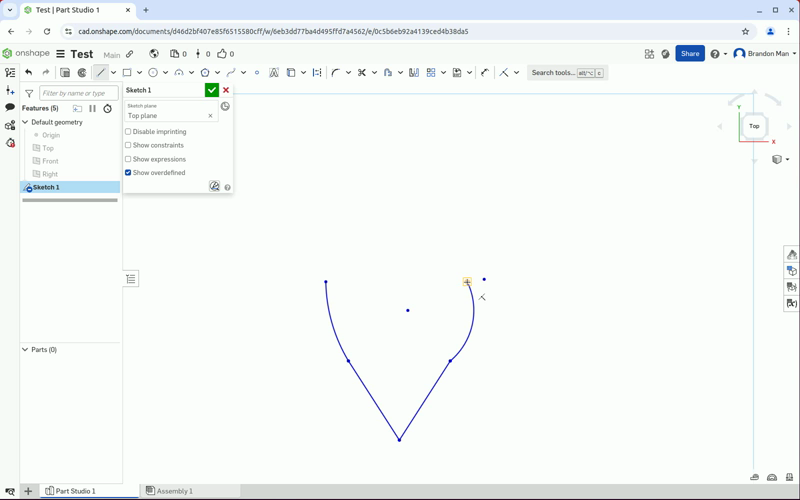
scroll(-6)
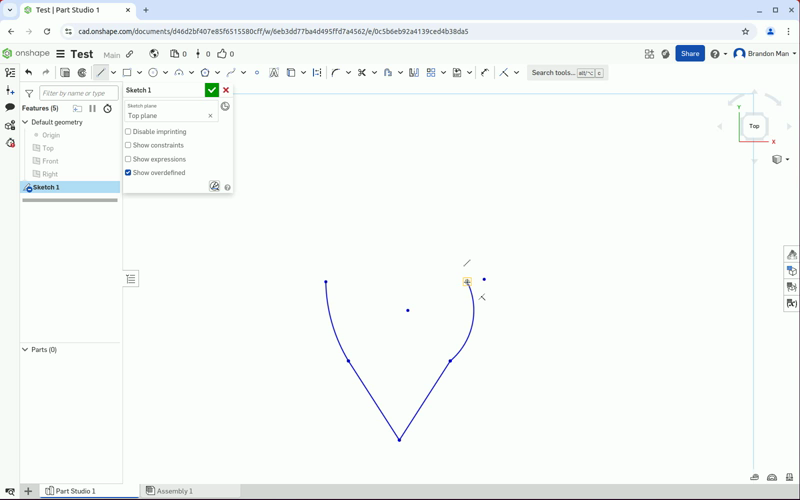
scroll(-6)
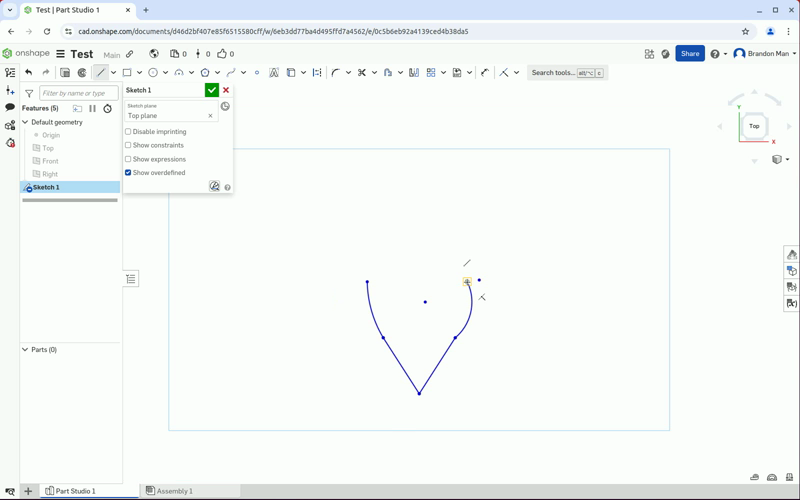
scroll(-6)
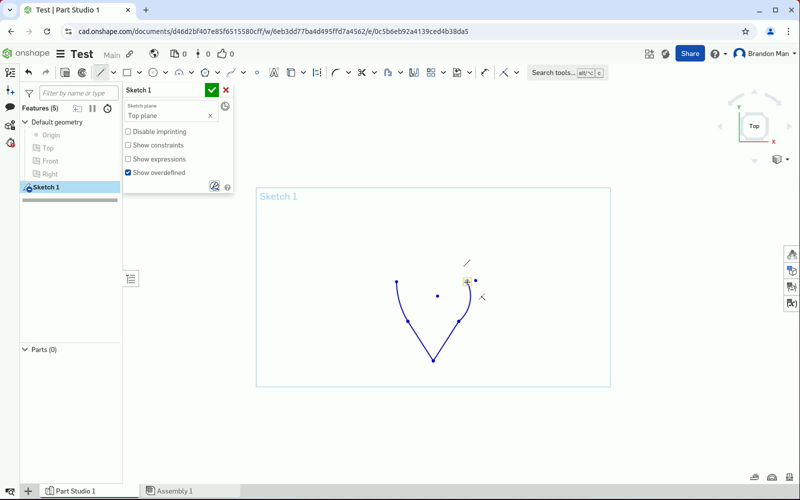
scroll(-6)
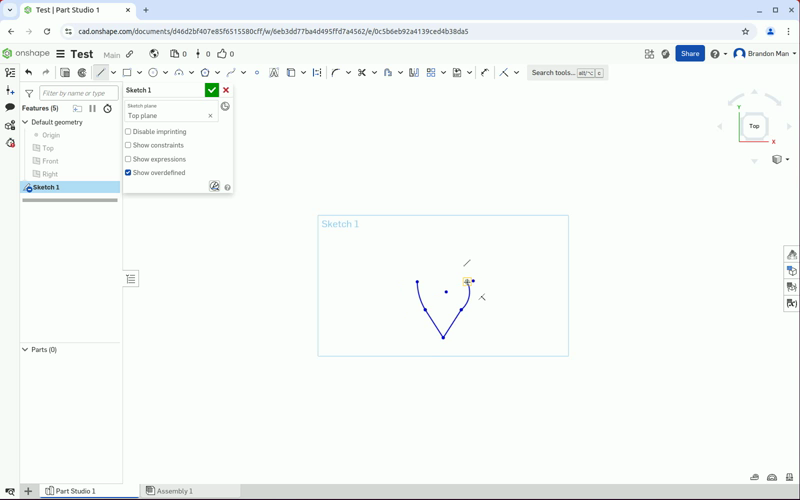
scroll(-6)
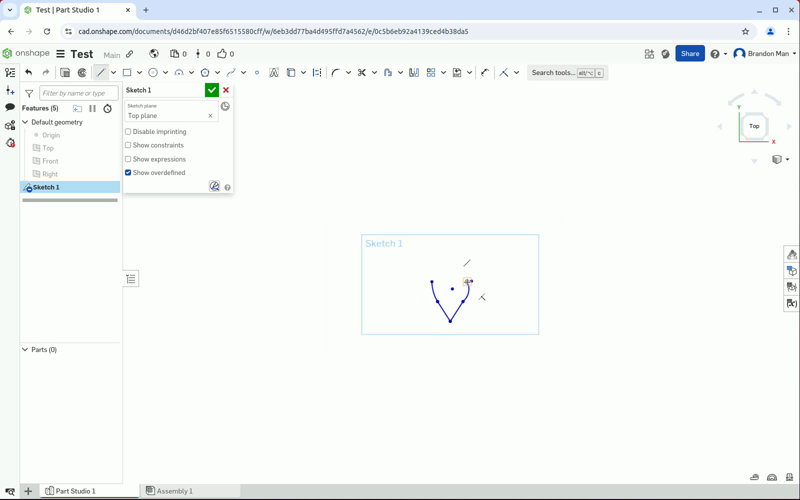
scroll(-6)
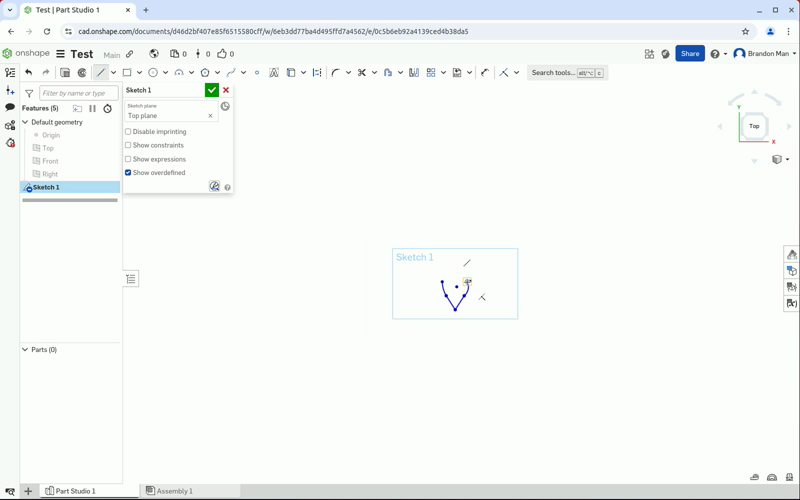
scroll(-6)
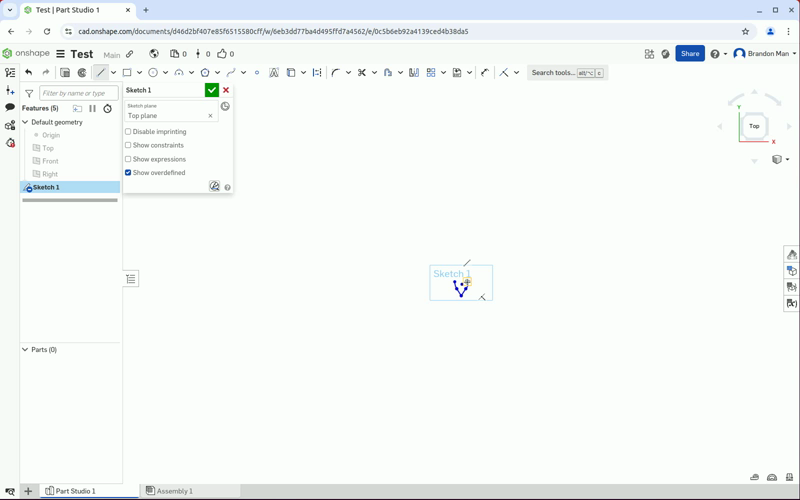
key_down(shift)
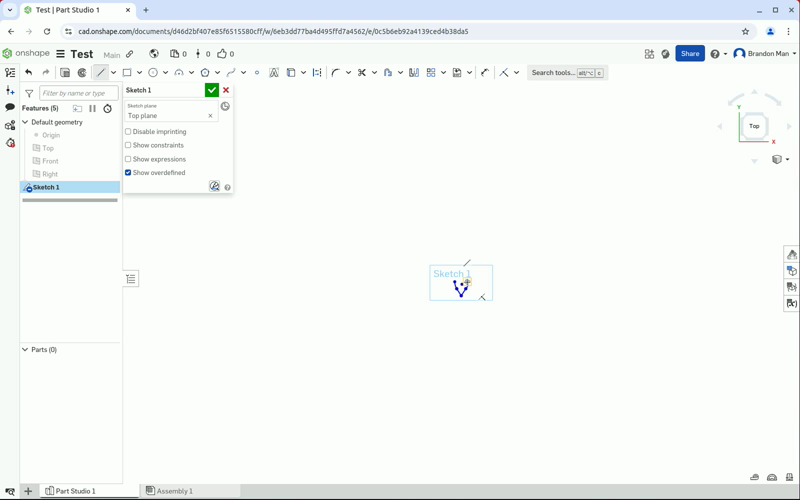
mouse_move(497, 281)
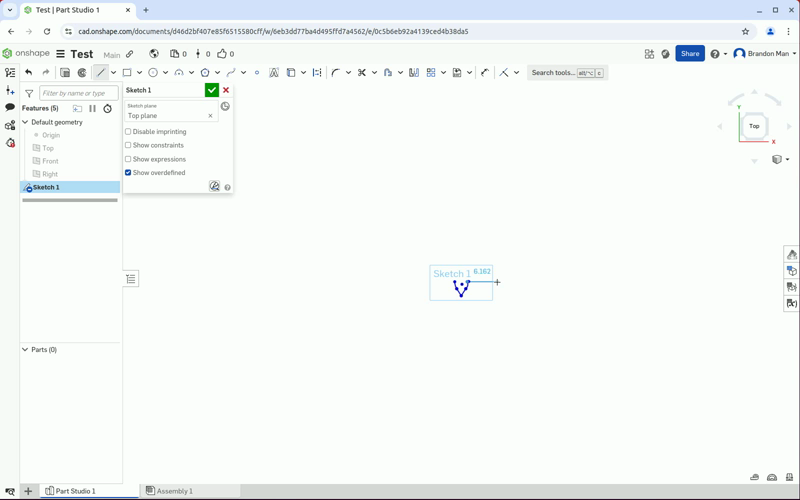
mouse_move(467, 280)
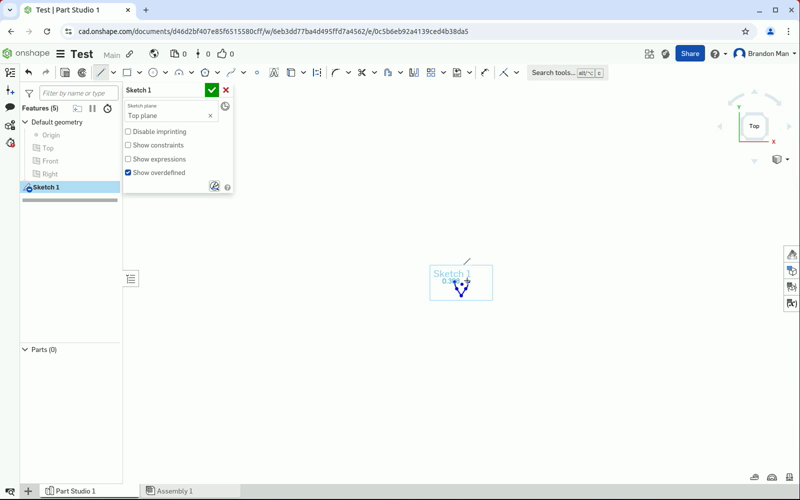
scroll(6)
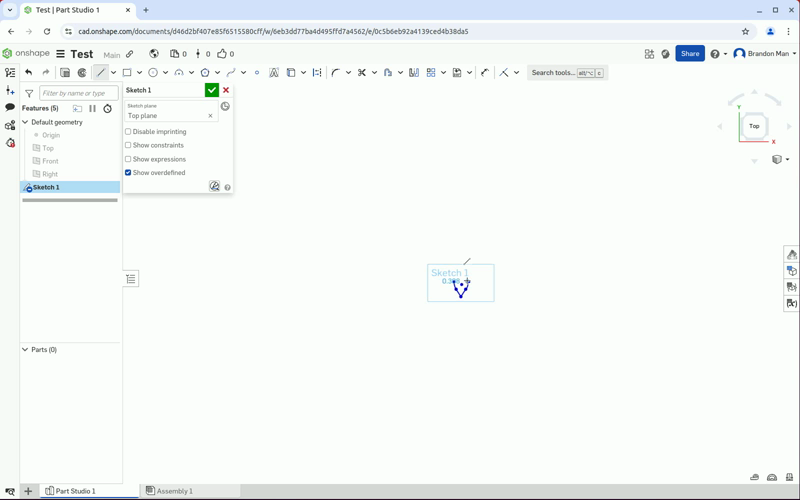
scroll(6)
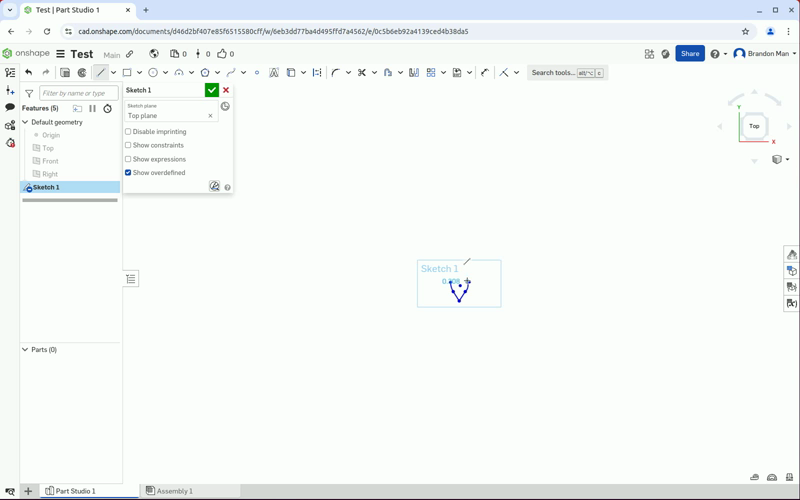
scroll(6)
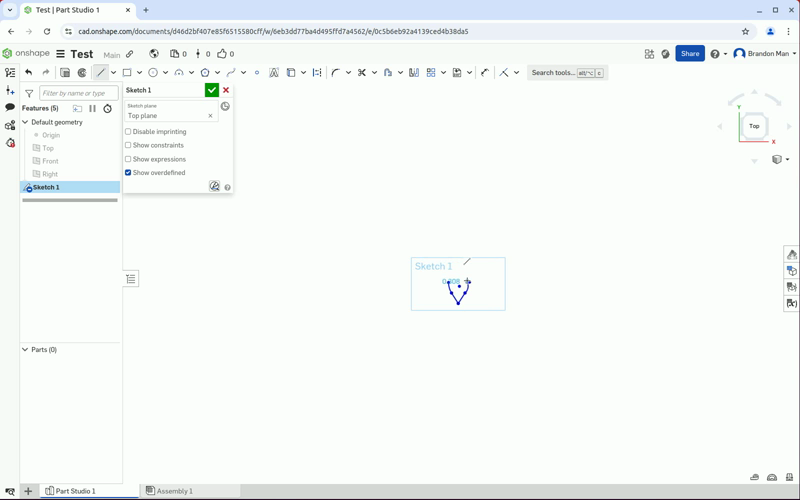
scroll(6)
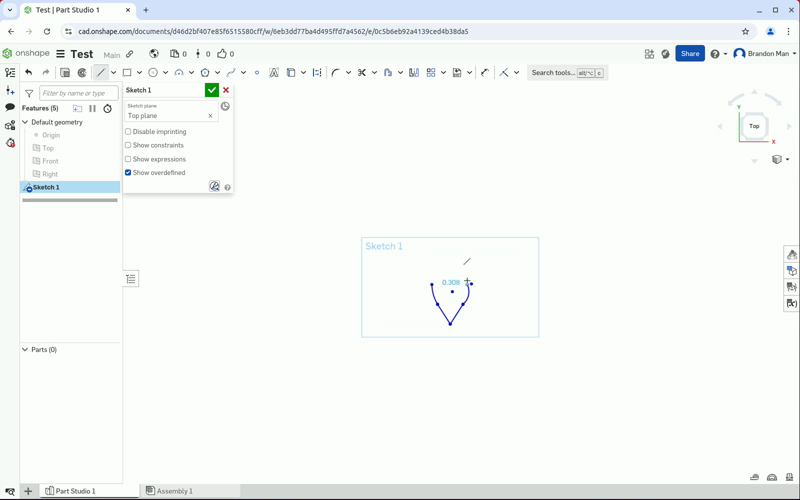
scroll(6)
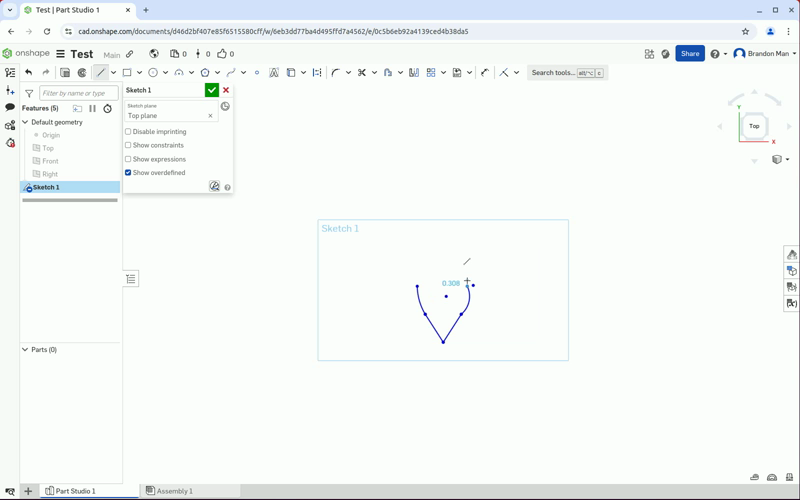
scroll(6)
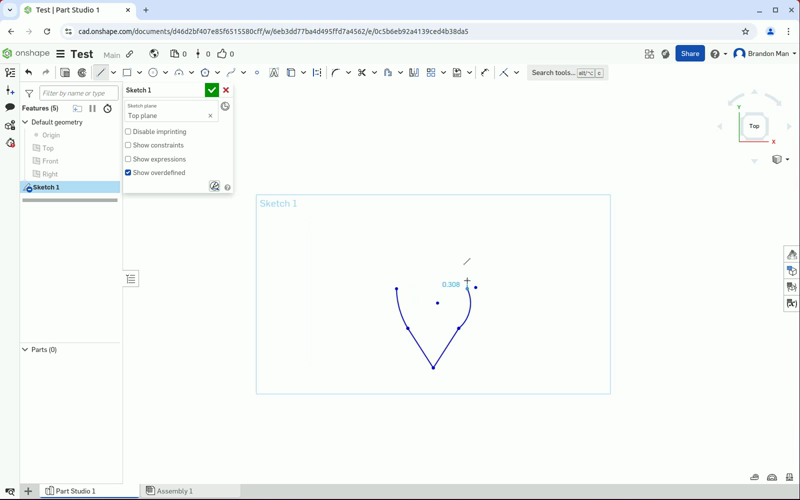
scroll(6)
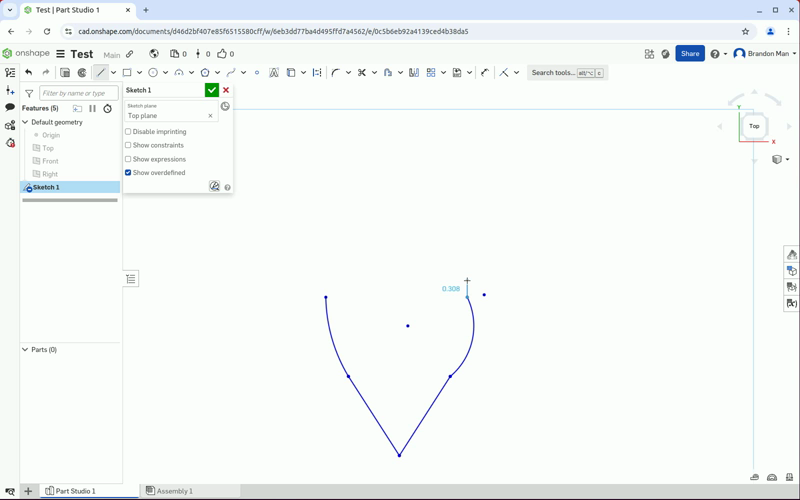
click(467, 280)
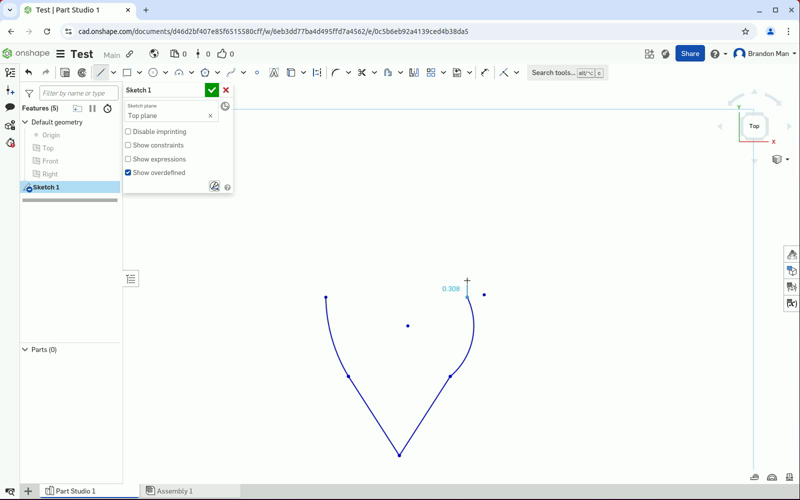
scroll(-6)
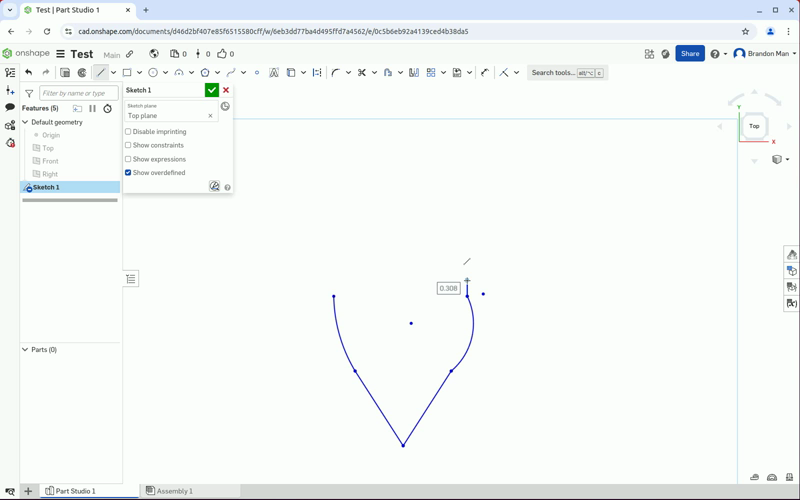
scroll(-6)
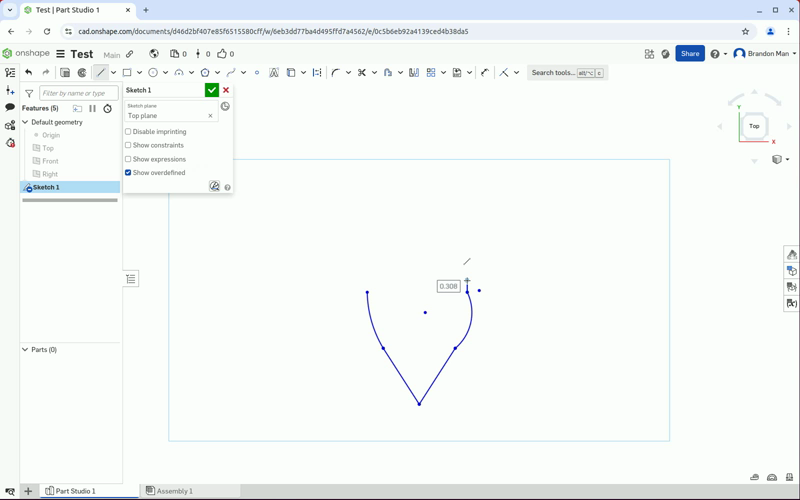
scroll(-6)
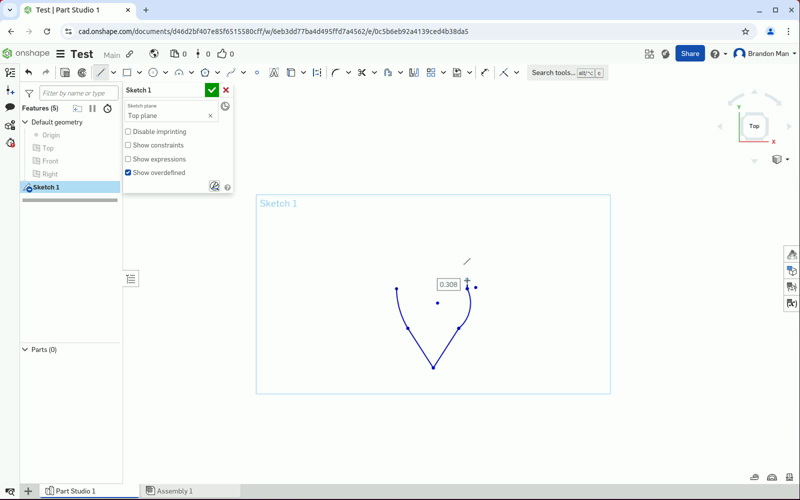
scroll(-6)
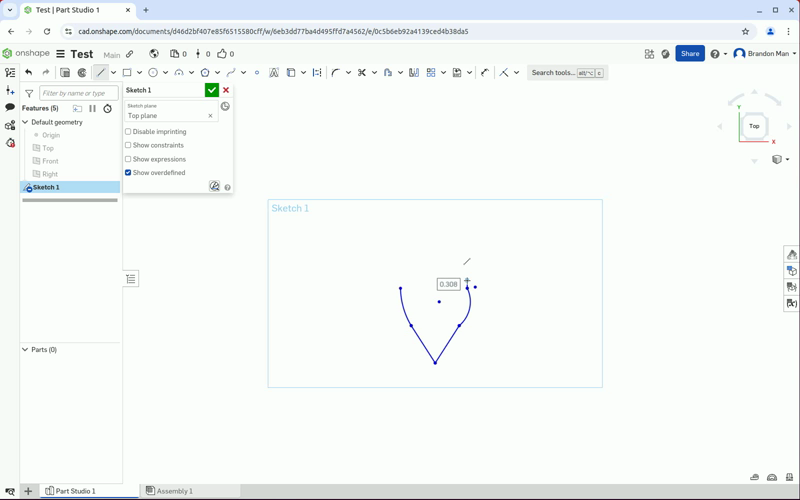
scroll(-6)
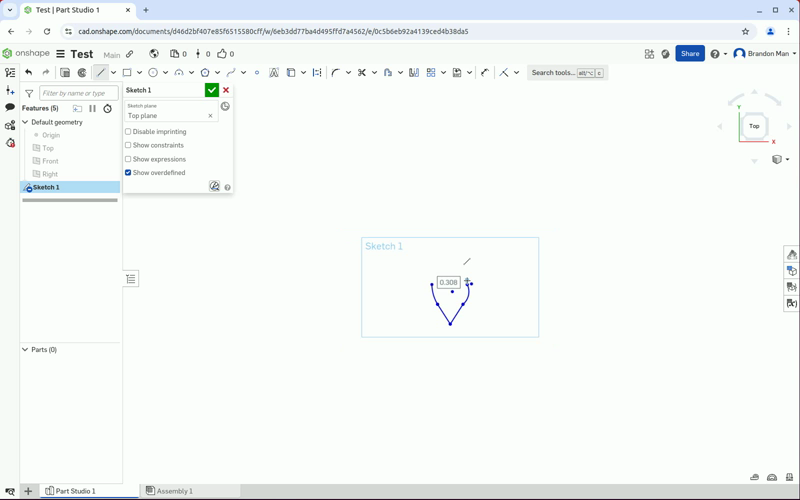
scroll(-6)
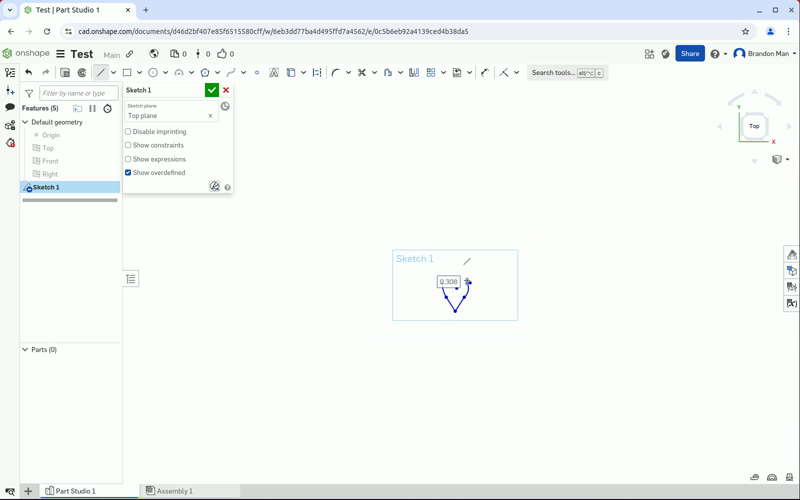
scroll(-6)
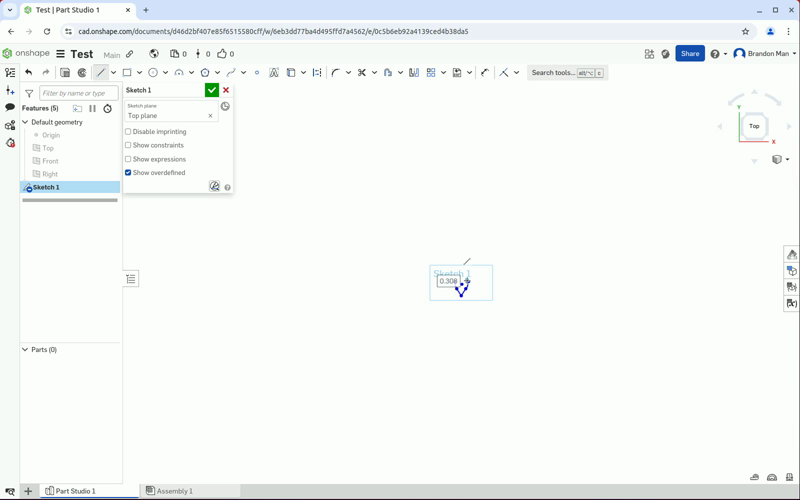
key_up(shift)
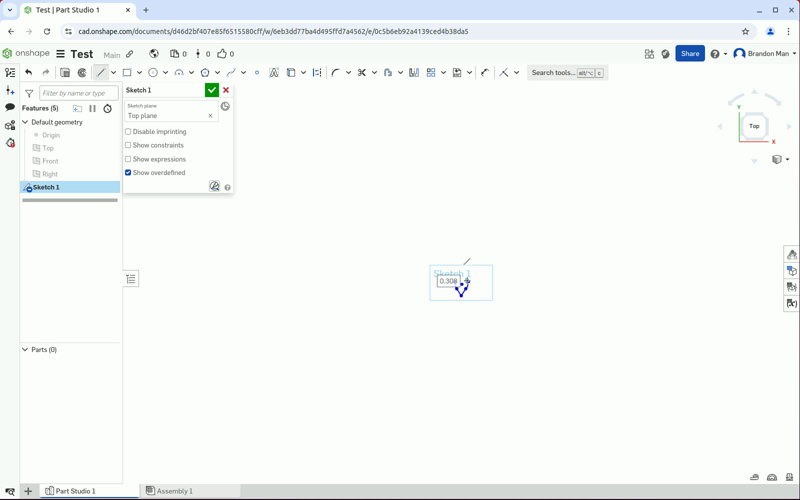
key(esc)
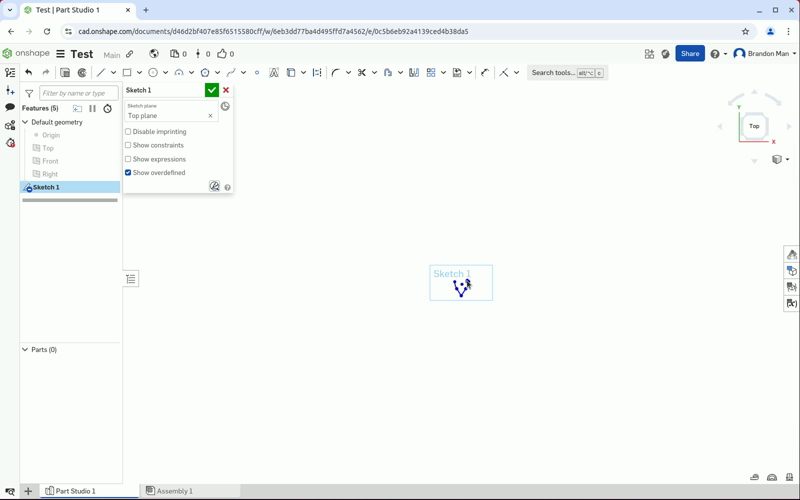
key(a)
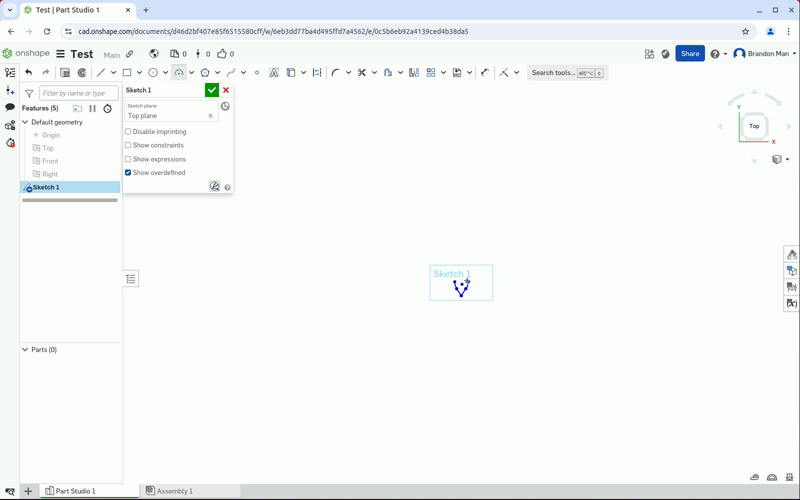
mouse_move(467, 280)
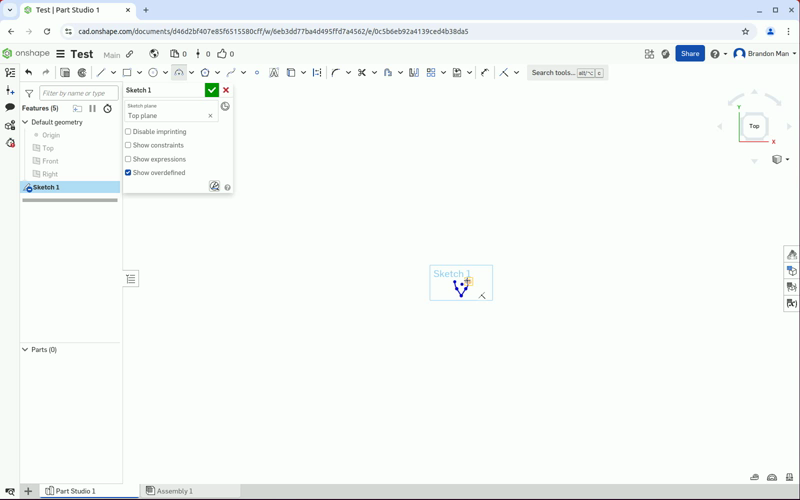
scroll(6)
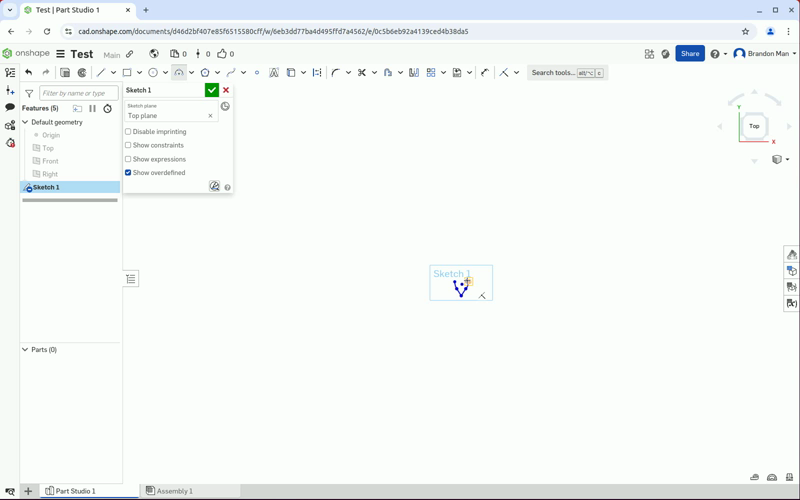
scroll(6)
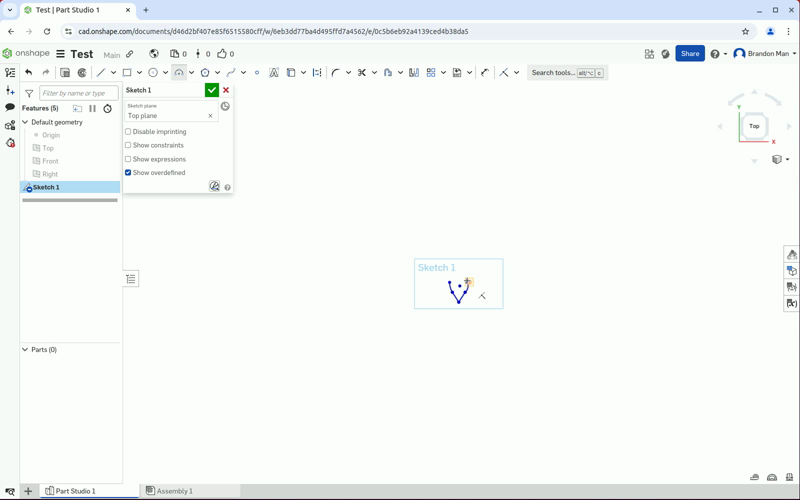
scroll(6)
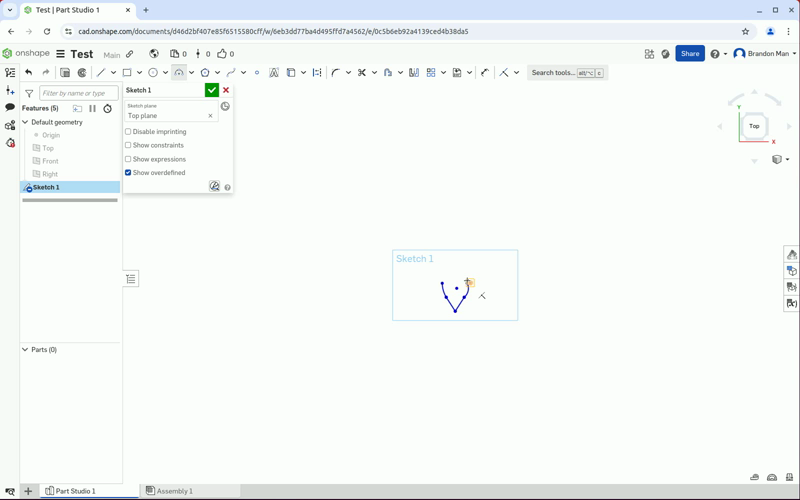
scroll(6)
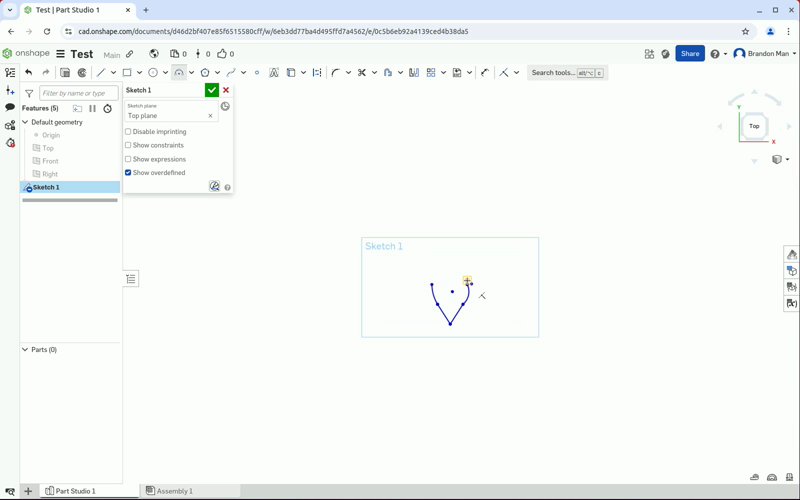
scroll(6)
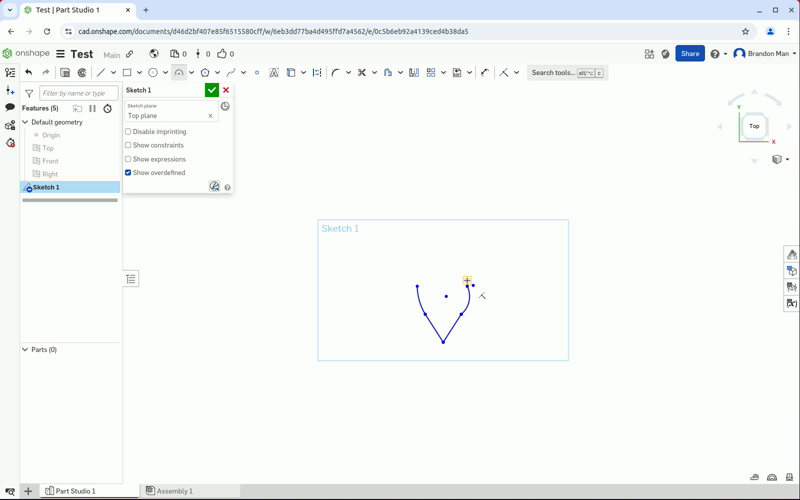
scroll(6)
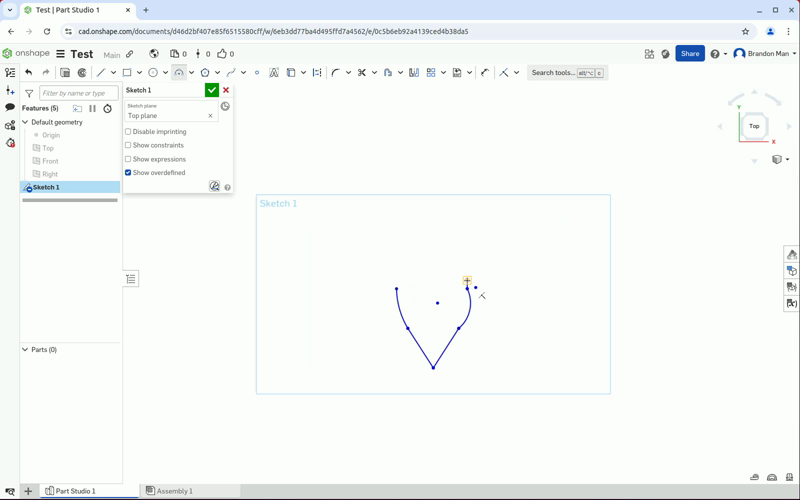
scroll(6)
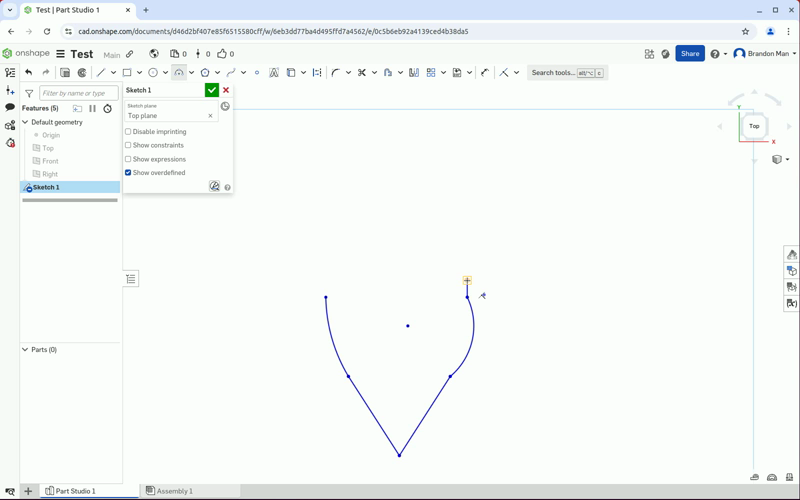
click(467, 280)
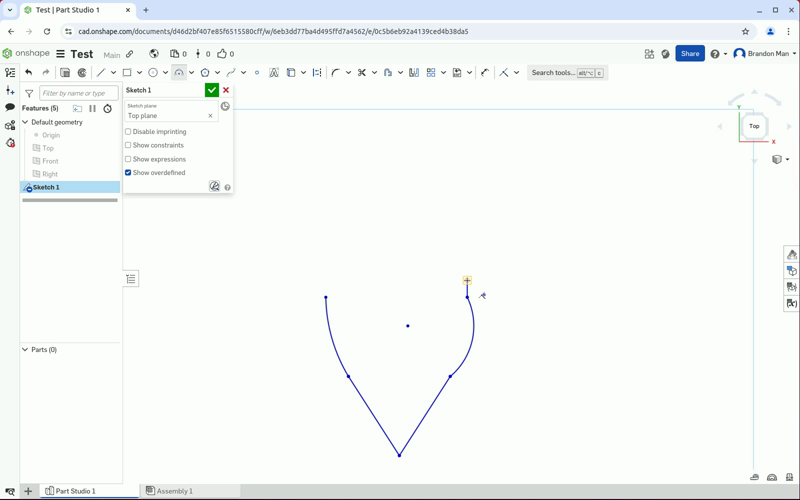
scroll(-6)
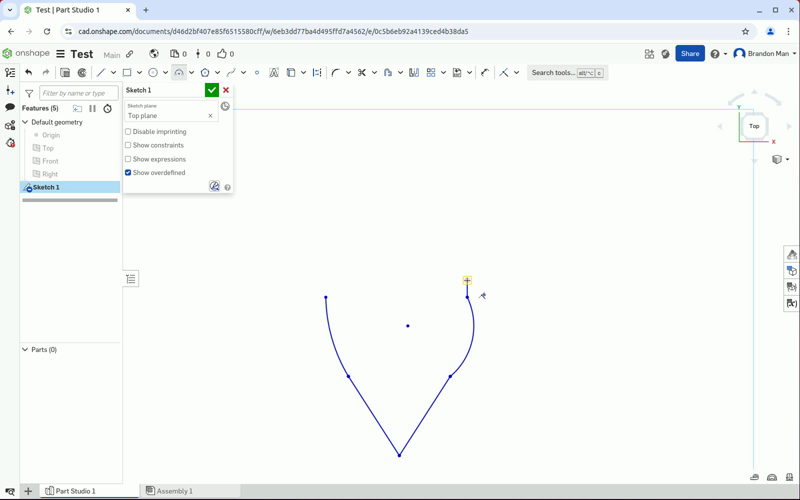
scroll(-6)
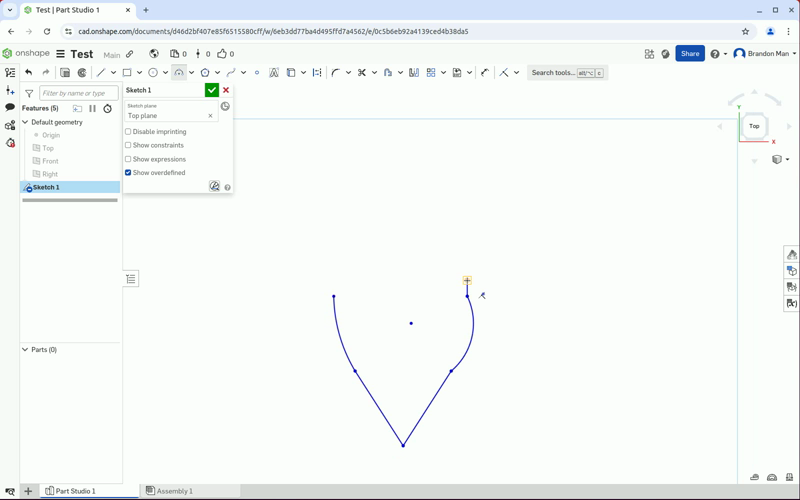
scroll(-6)
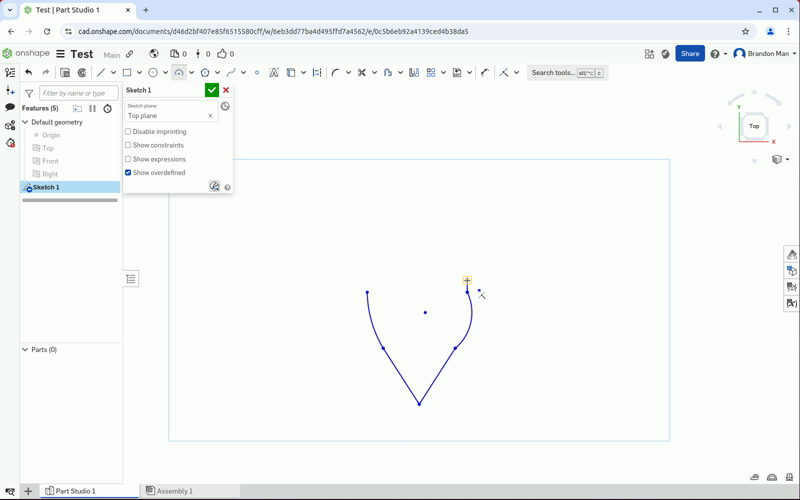
scroll(-6)
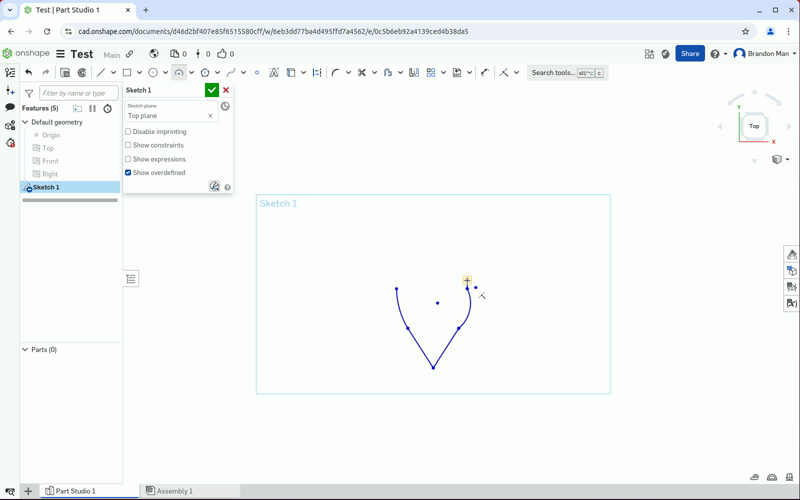
scroll(-6)
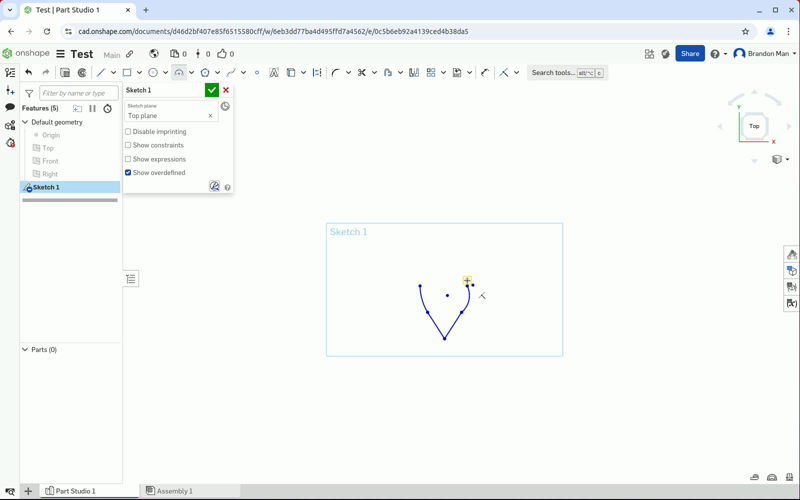
scroll(-6)
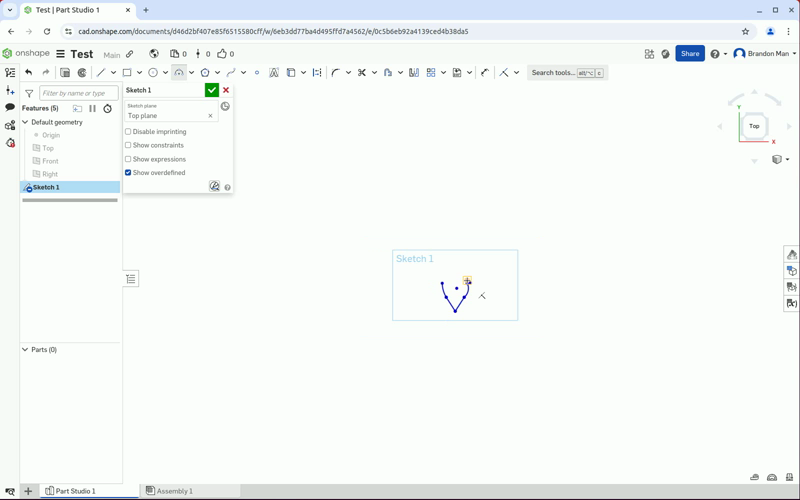
scroll(-6)
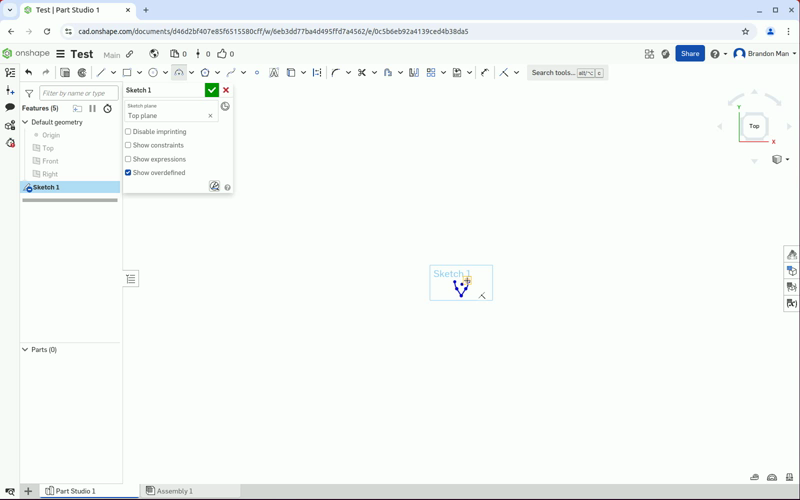
key_down(shift)
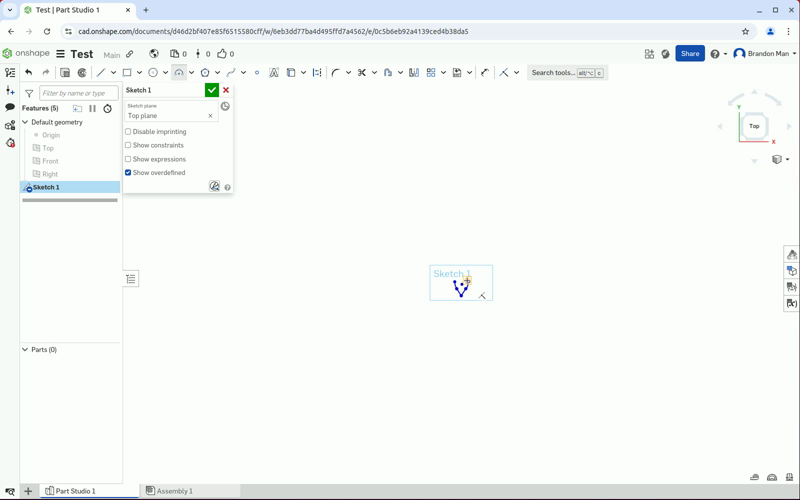
mouse_move(454, 280)
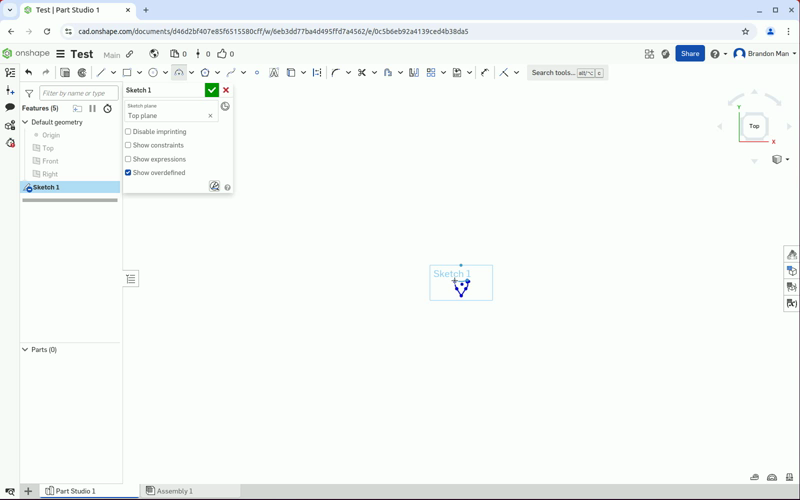
scroll(6)
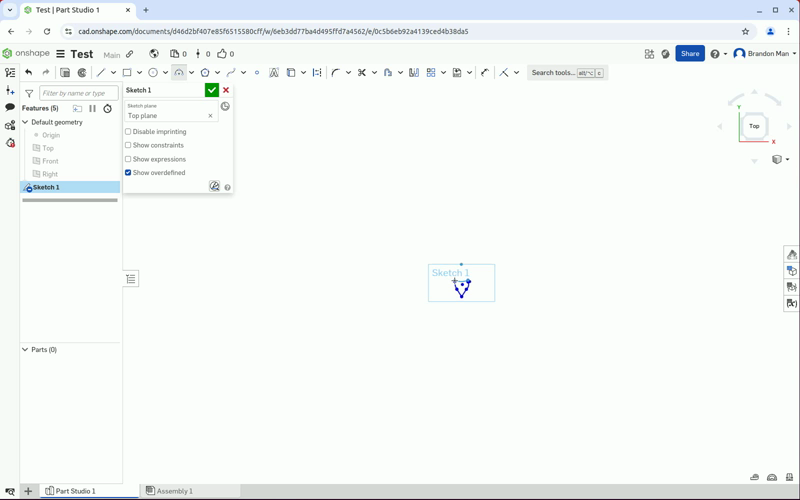
scroll(6)
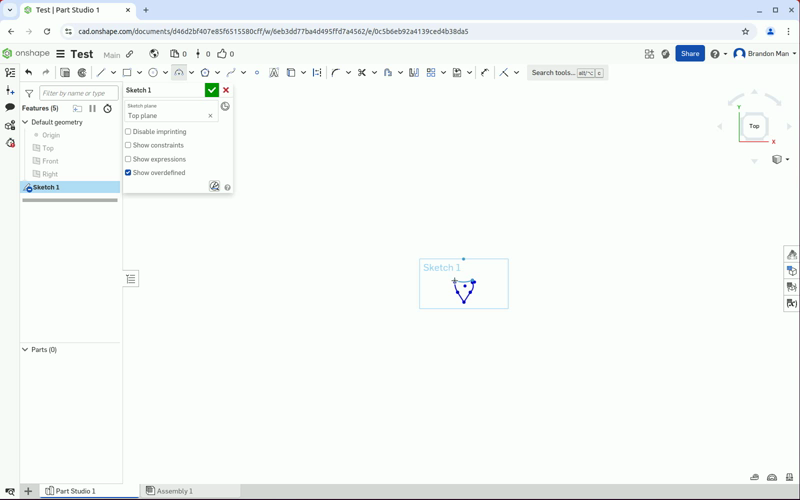
scroll(6)
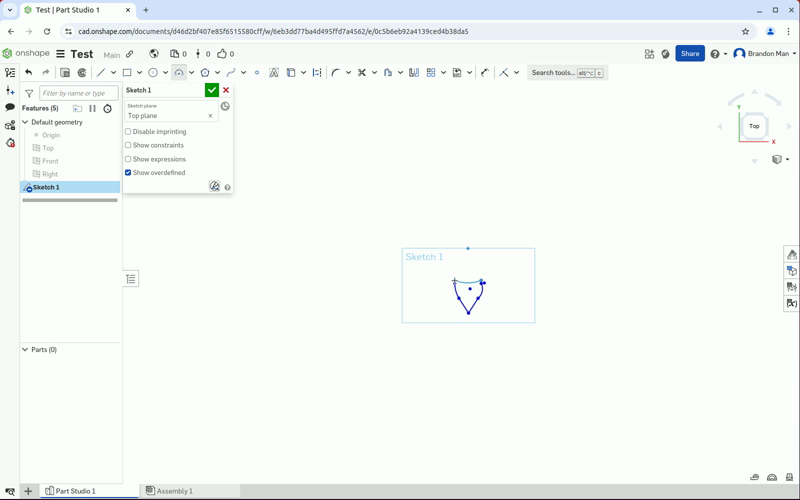
scroll(6)
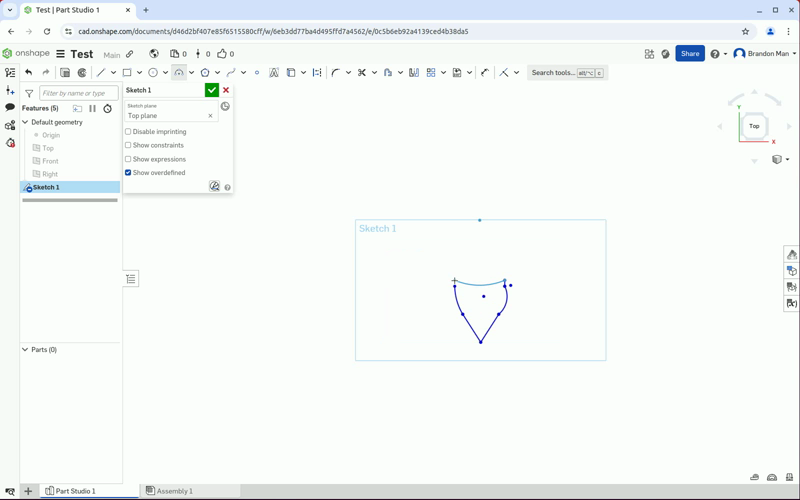
scroll(6)
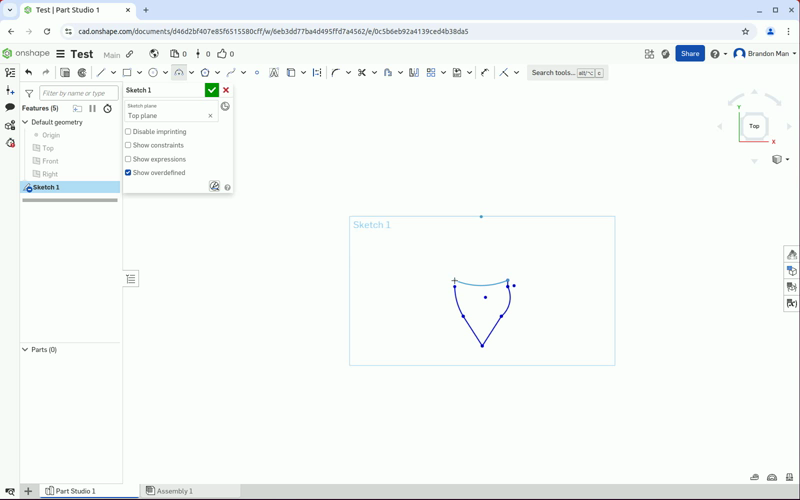
scroll(6)
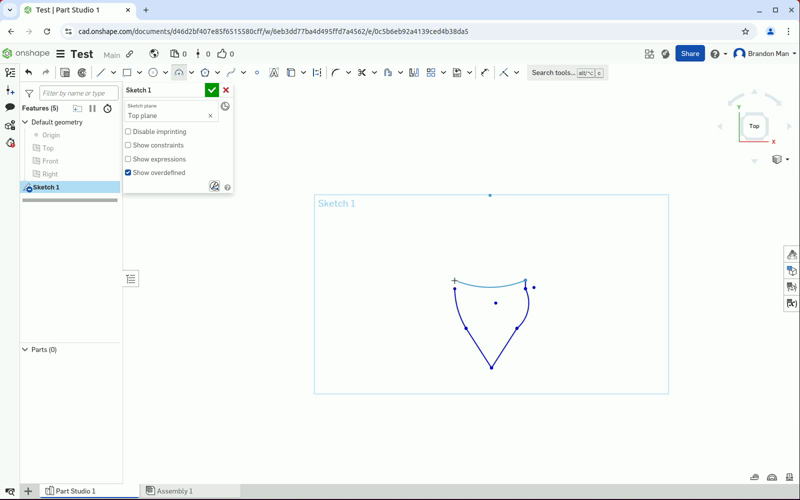
scroll(6)
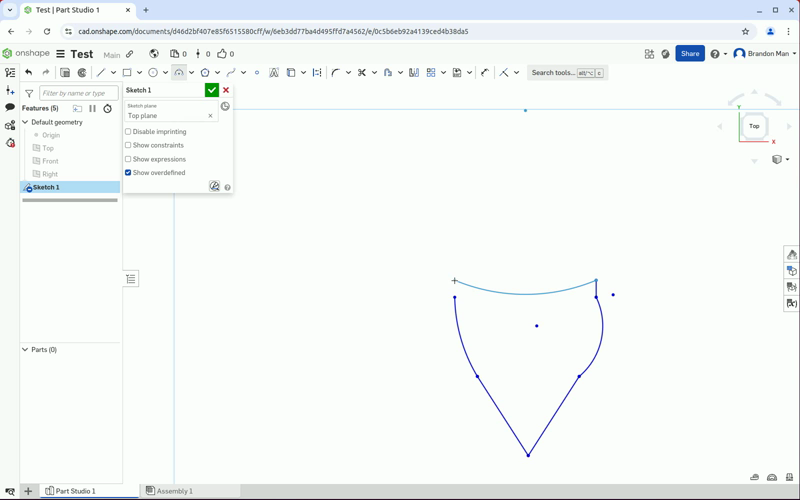
click(454, 280)
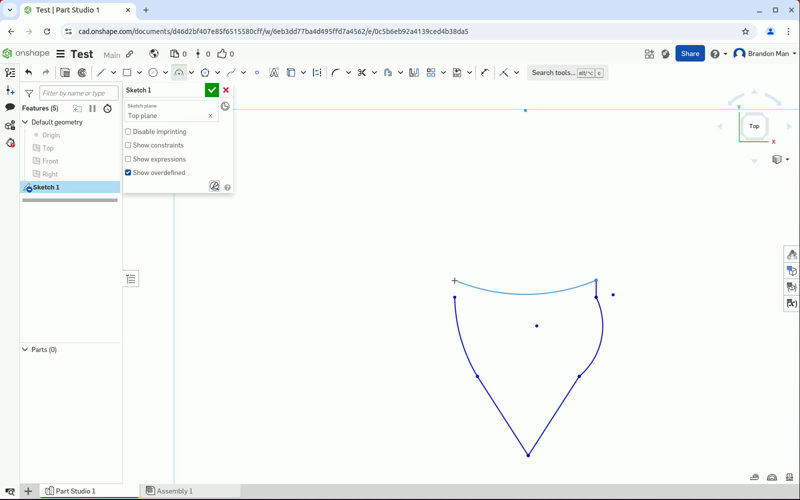
scroll(-6)
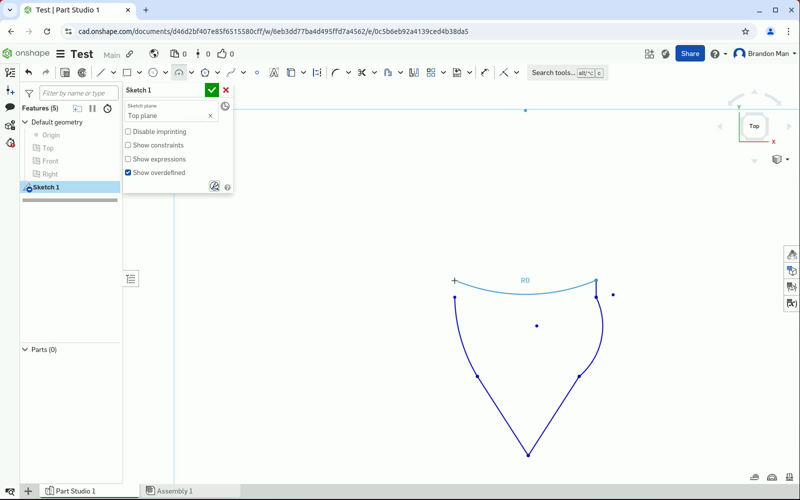
scroll(-6)
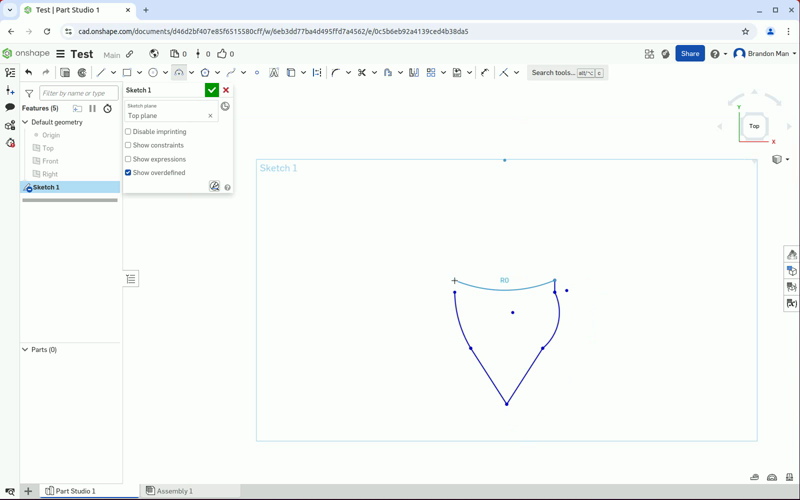
scroll(-6)
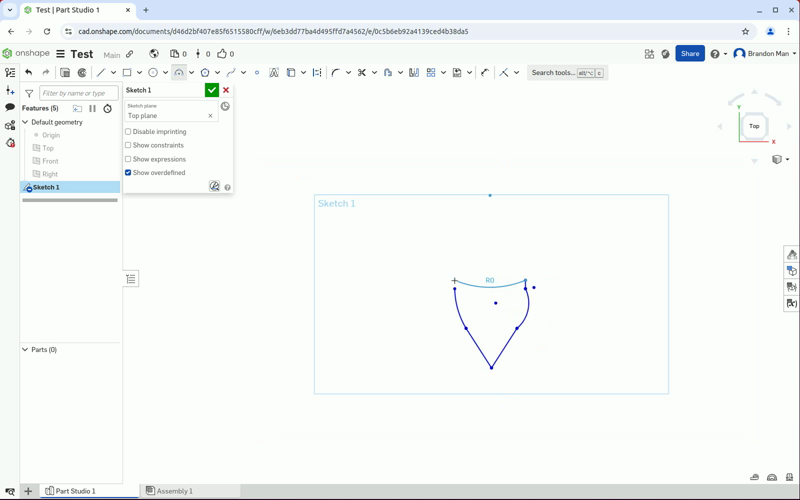
scroll(-6)
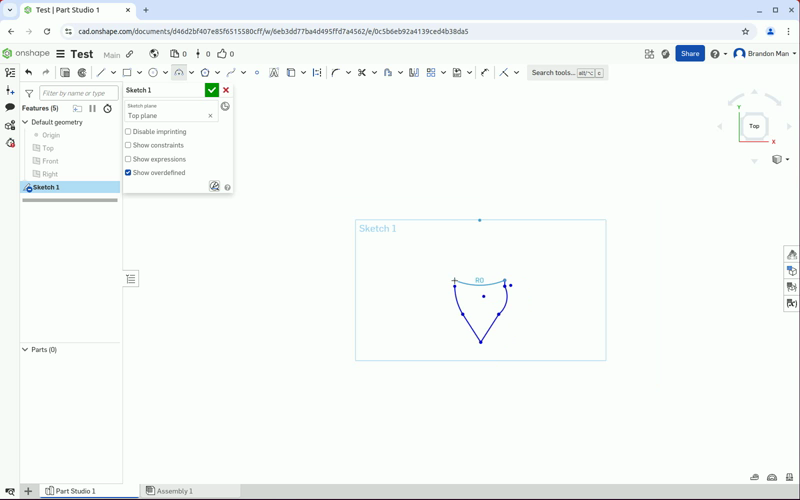
scroll(-6)
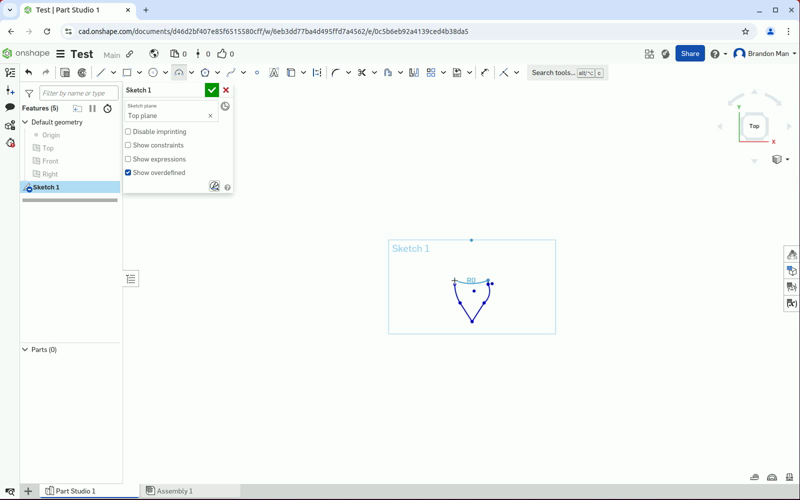
scroll(-6)
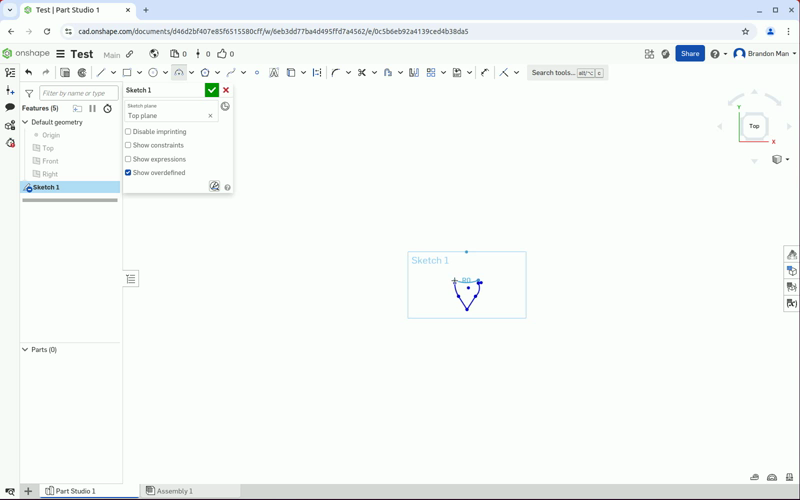
scroll(-6)
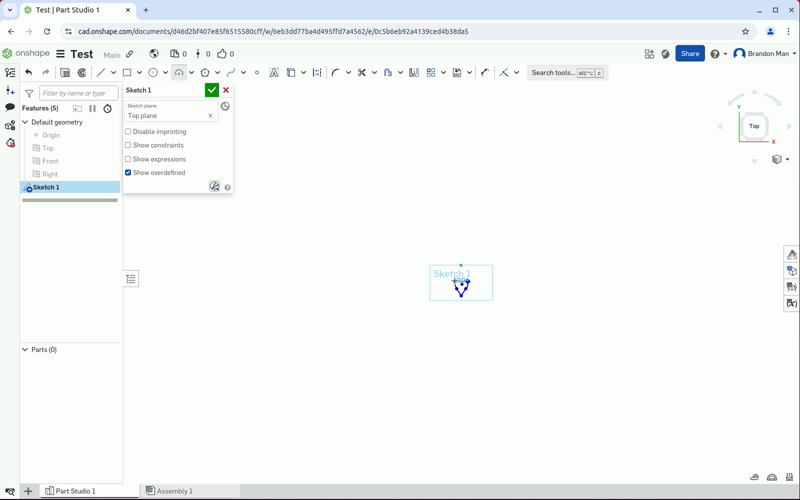
mouse_move(461, 273)
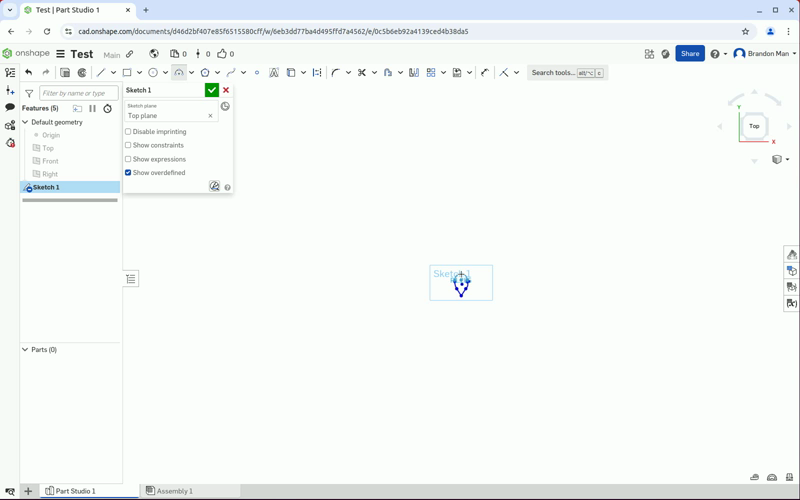
click(461, 273)
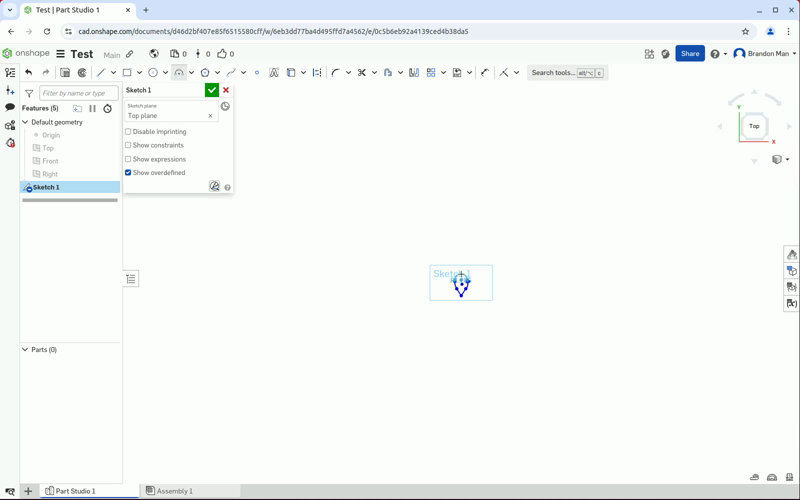
key_up(shift)
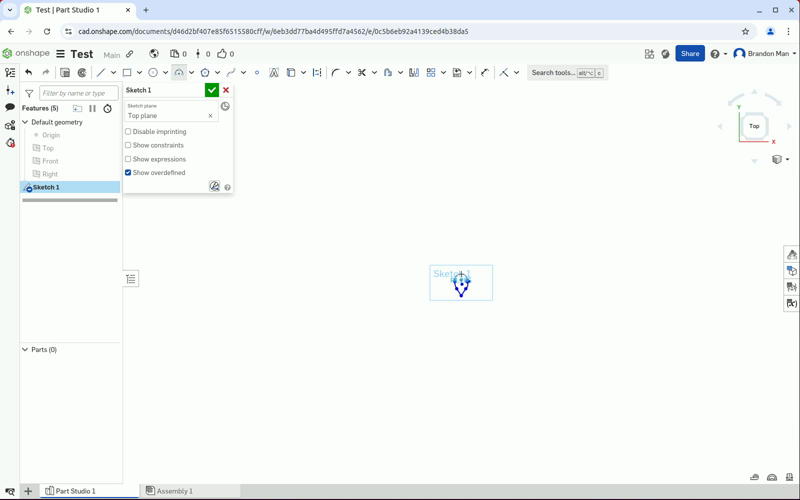
key(esc)
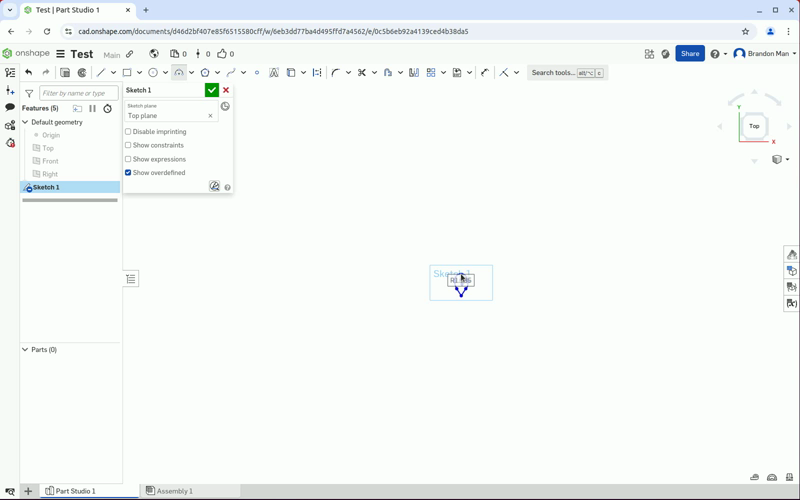
key(l)
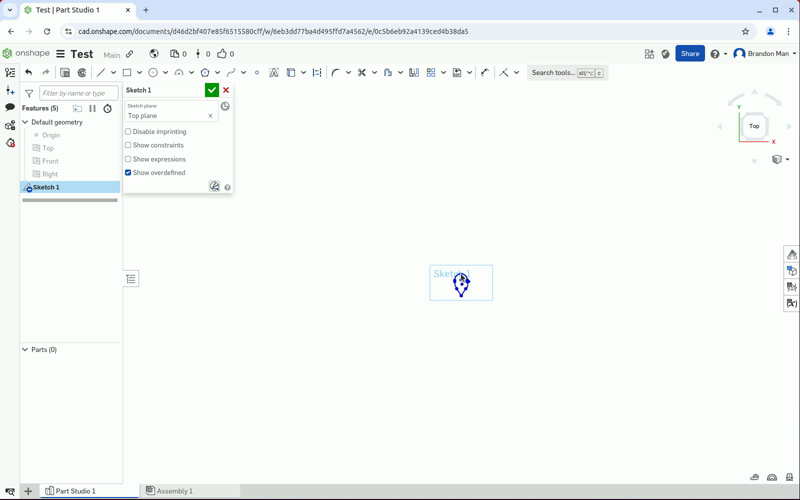
mouse_move(454, 280)
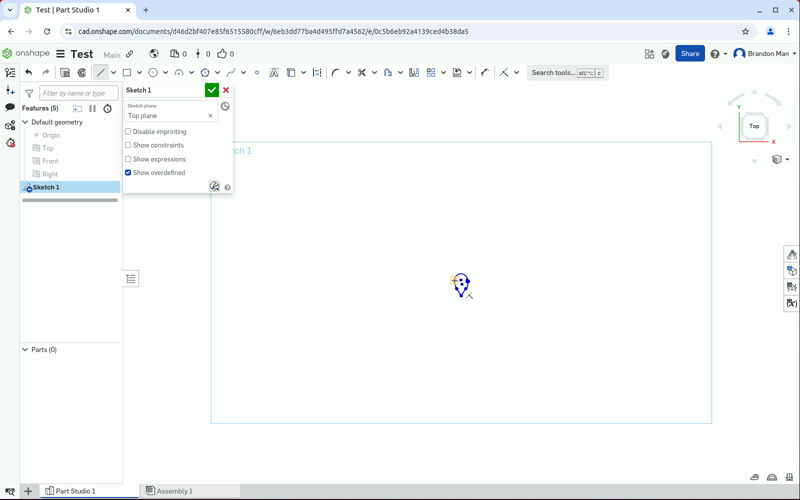
scroll(6)
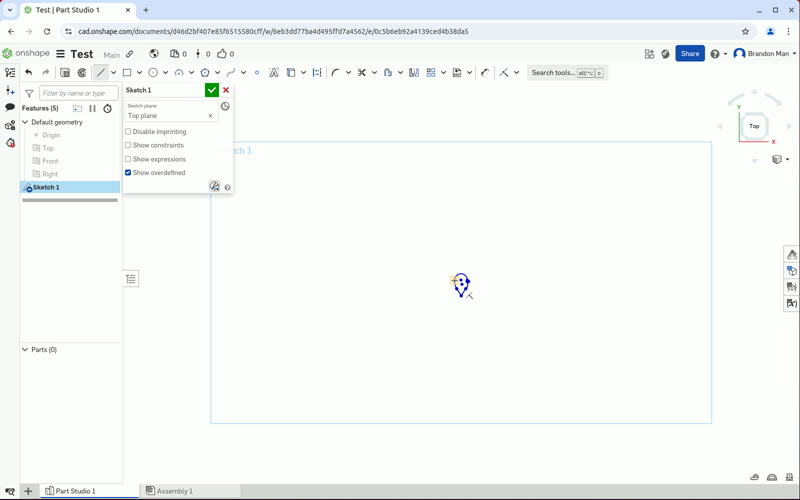
scroll(6)
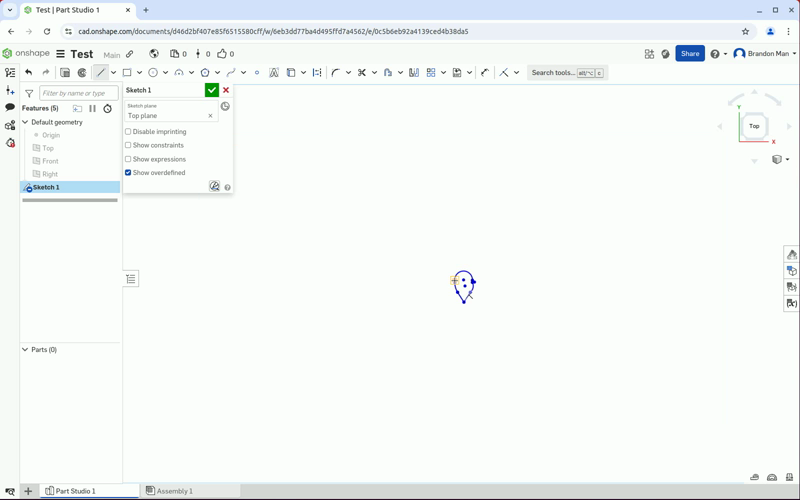
scroll(6)
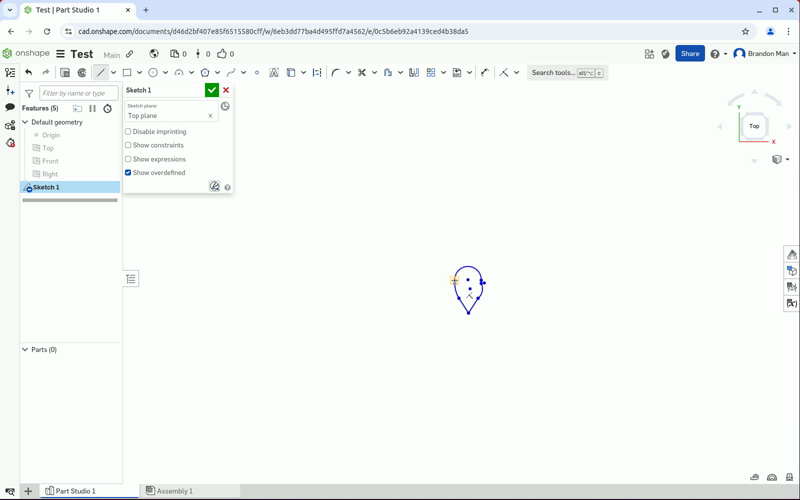
scroll(6)
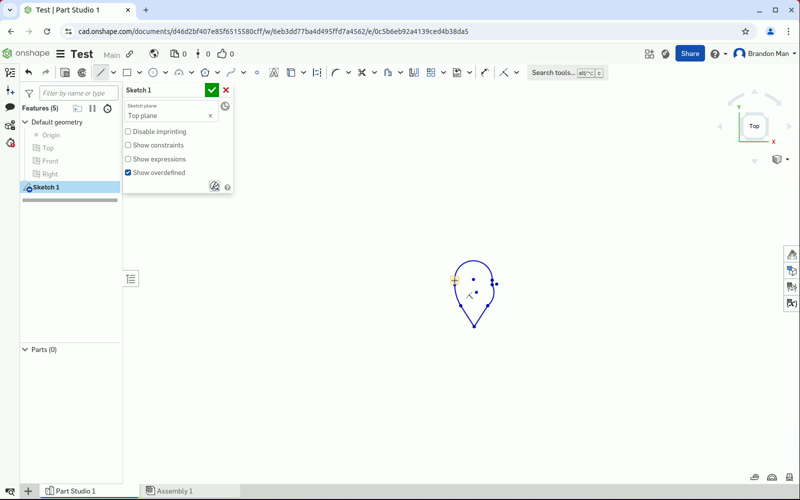
scroll(6)
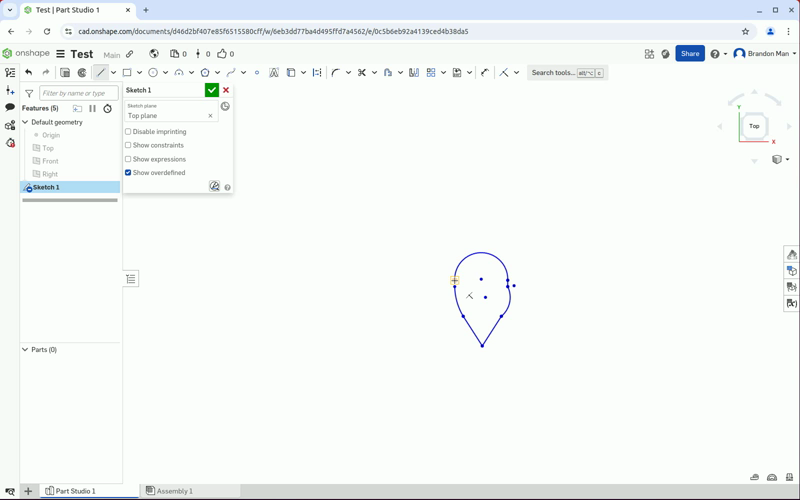
scroll(6)
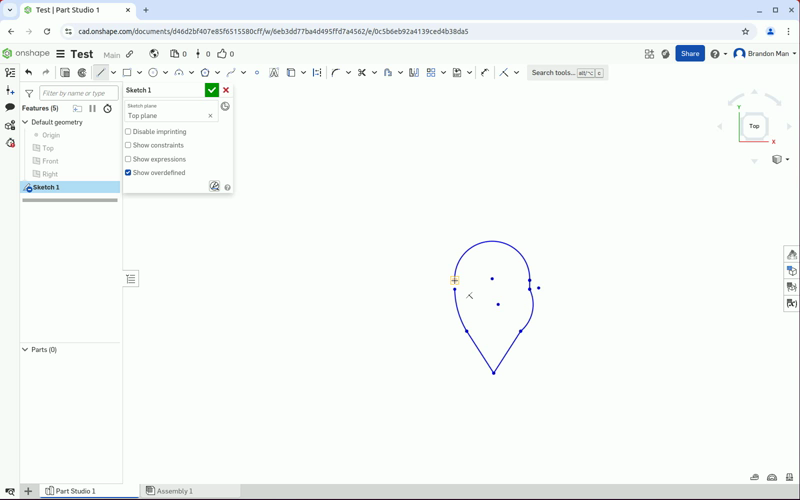
scroll(6)
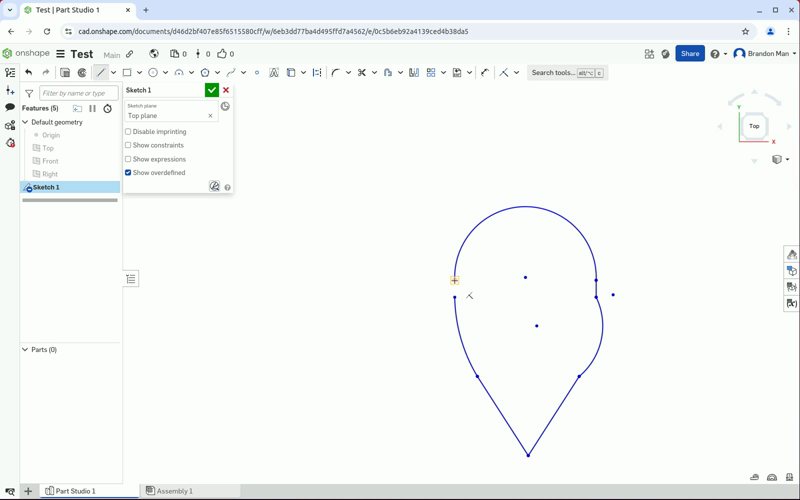
click(454, 280)
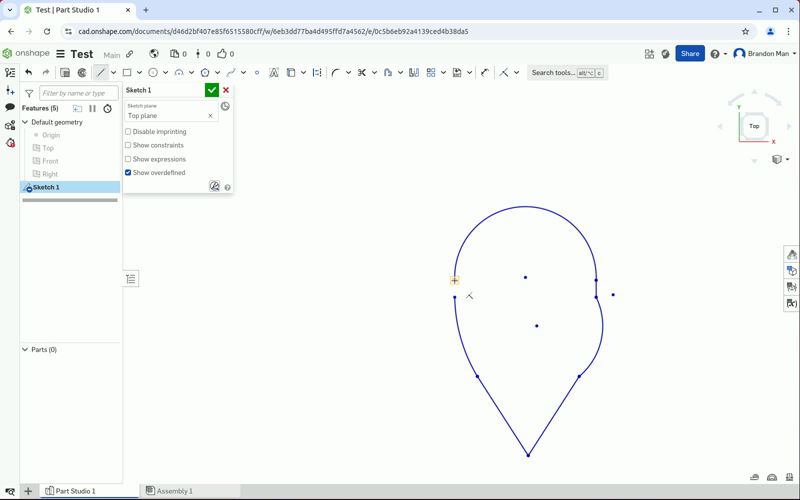
scroll(-6)
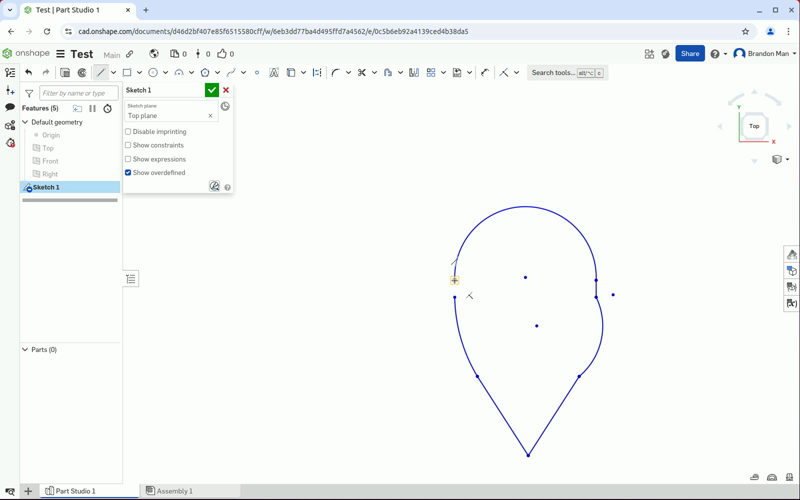
scroll(-6)
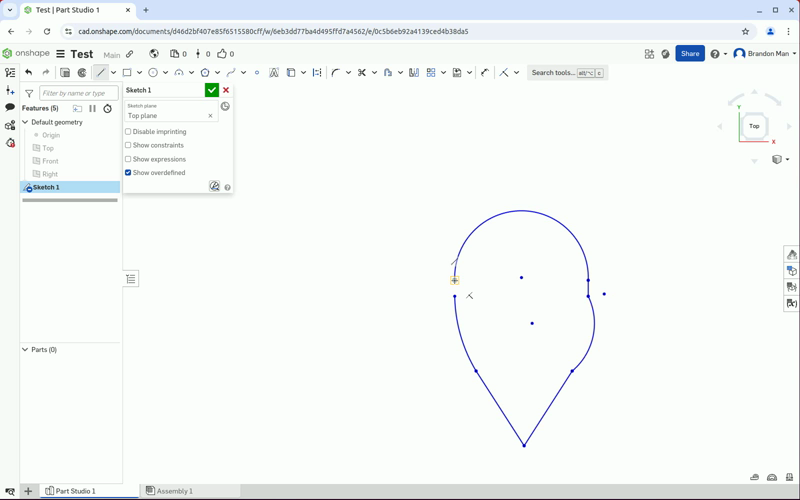
scroll(-6)
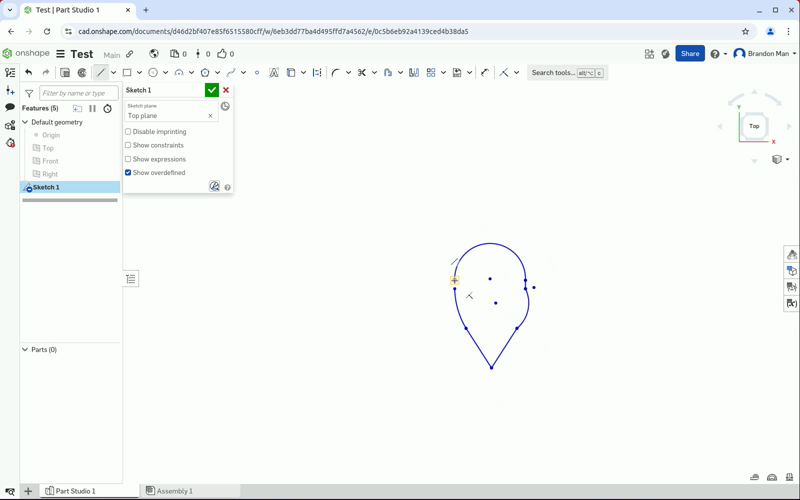
scroll(-6)
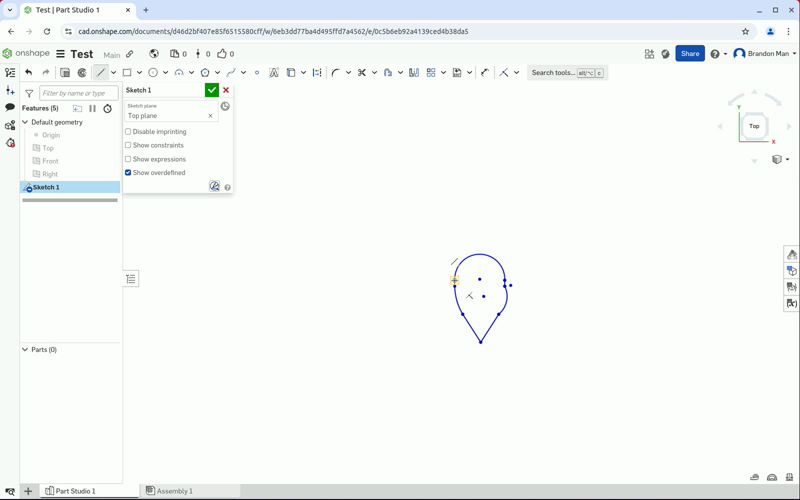
scroll(-6)
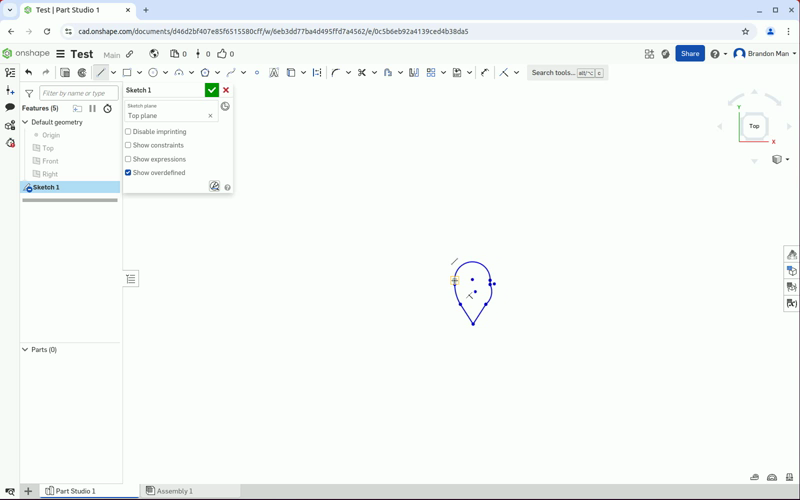
scroll(-6)
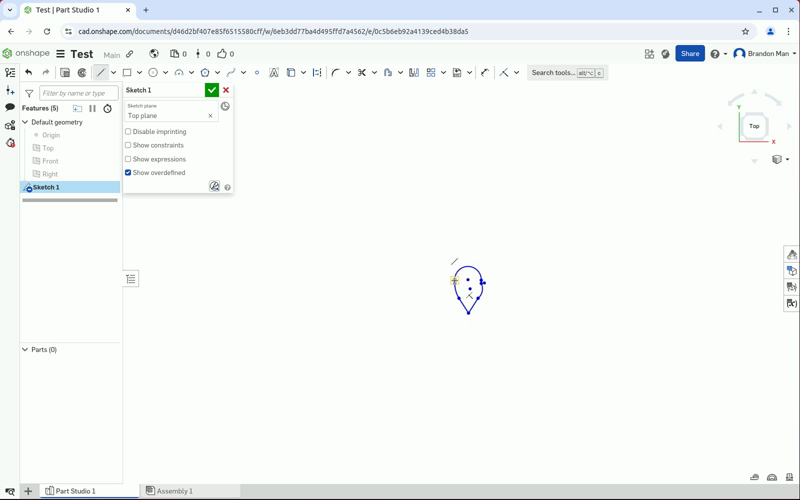
scroll(-6)
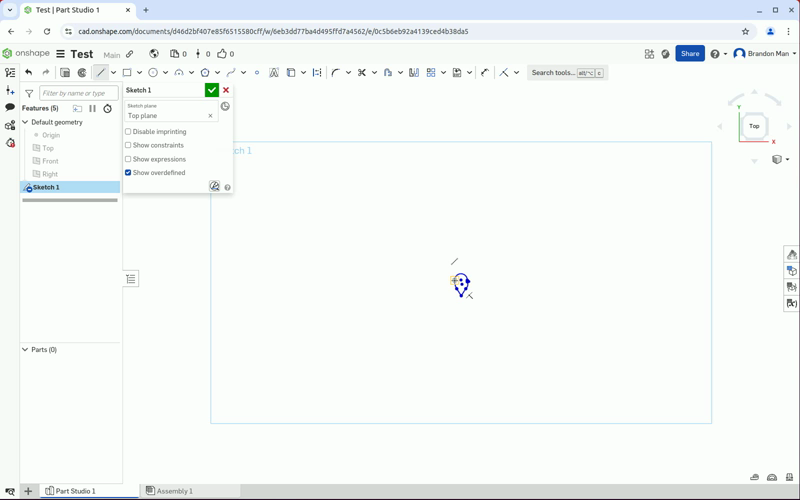
mouse_move(484, 280)
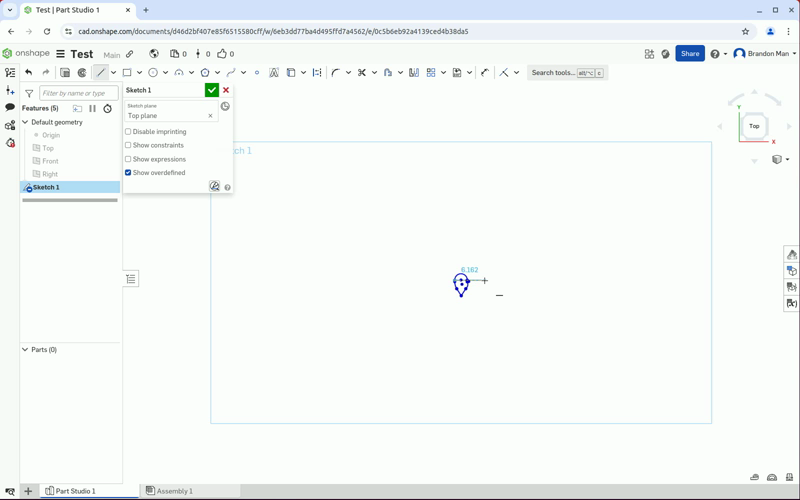
key_down(shift)
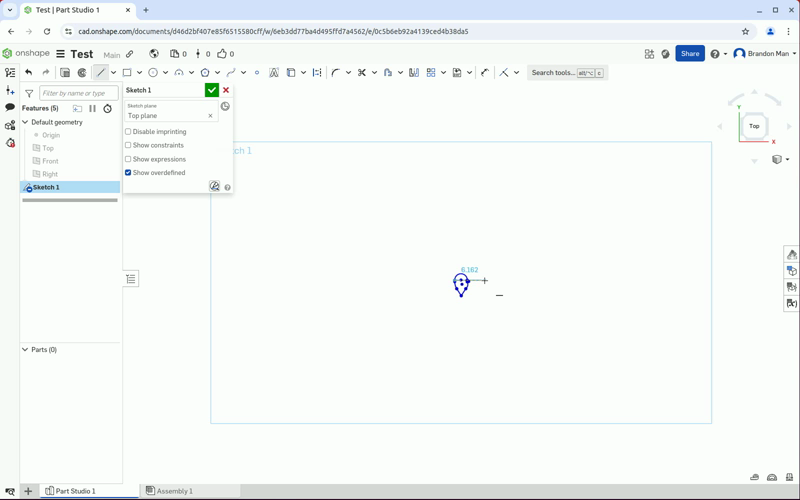
mouse_move(454, 281)
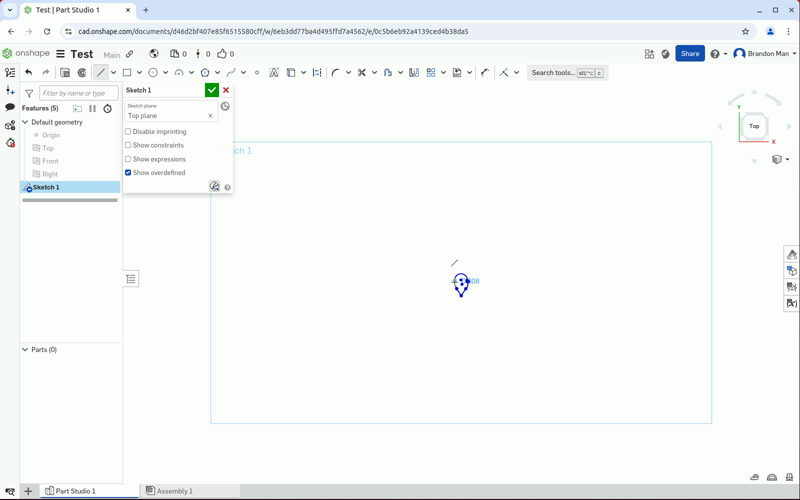
scroll(6)
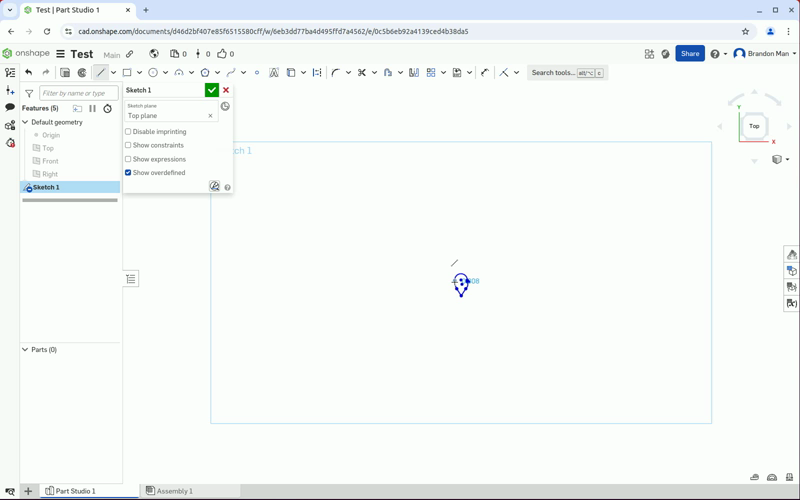
scroll(6)
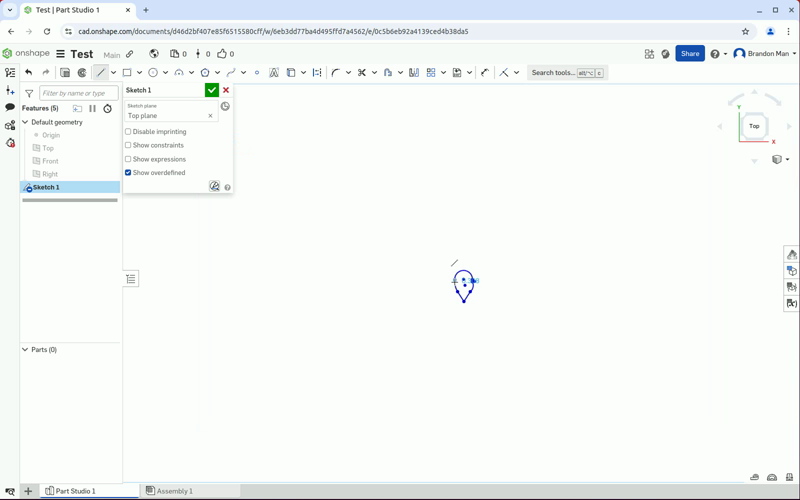
scroll(6)
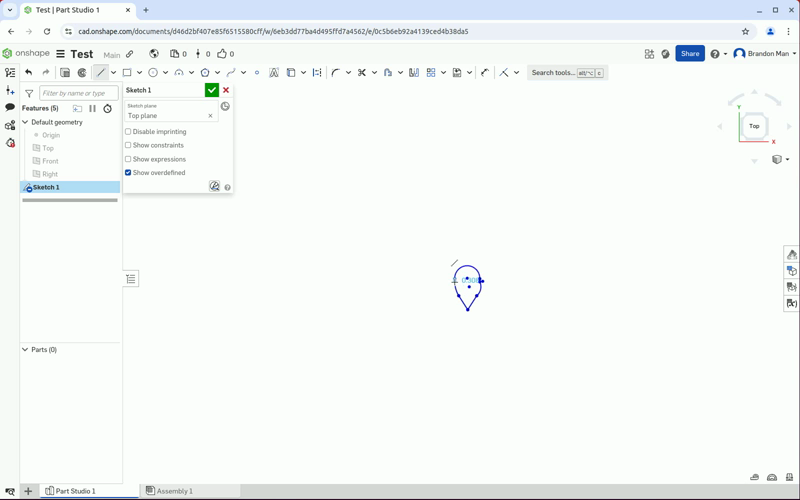
scroll(6)
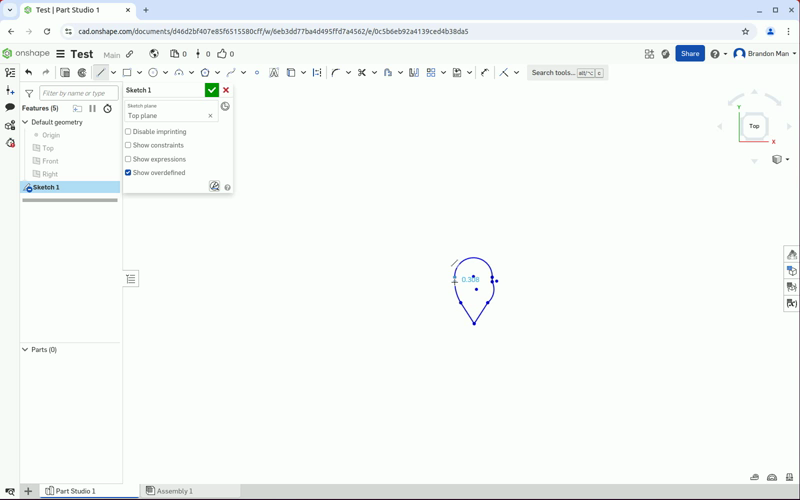
scroll(6)
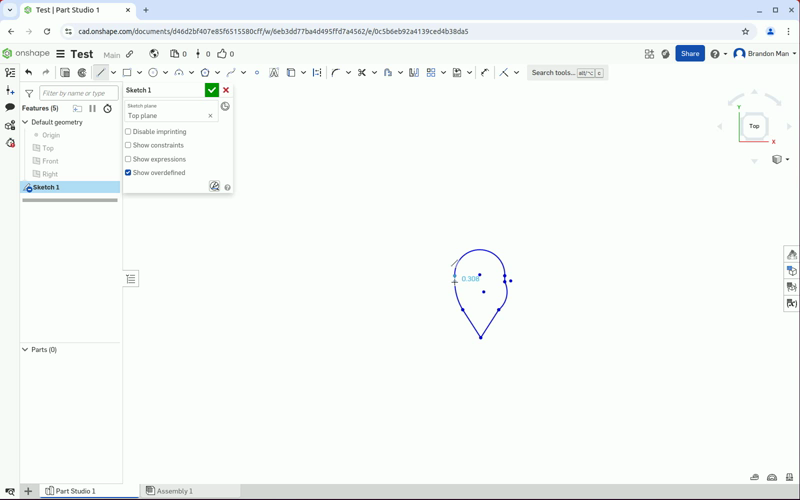
scroll(6)
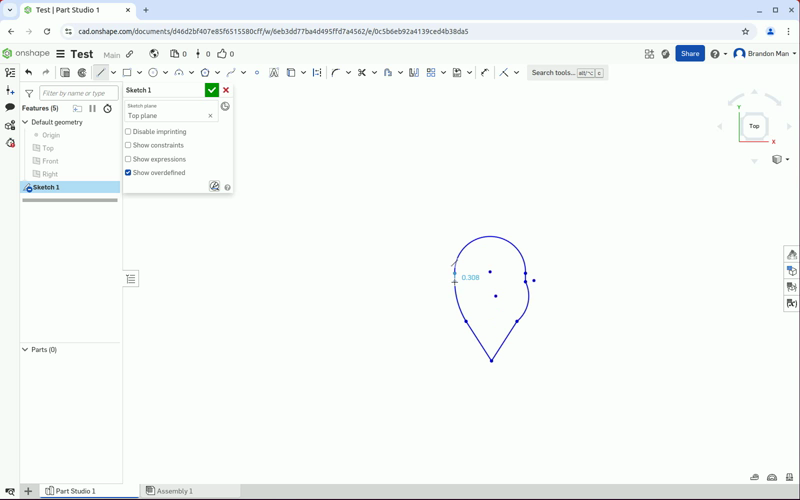
scroll(6)
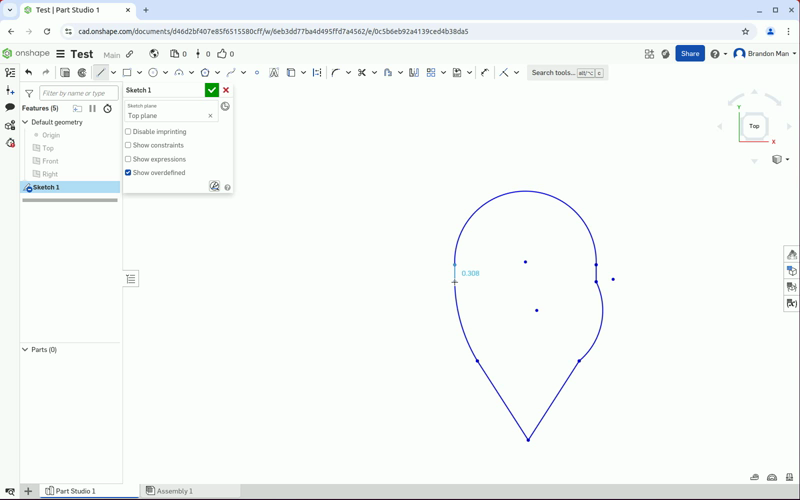
key_up(shift)
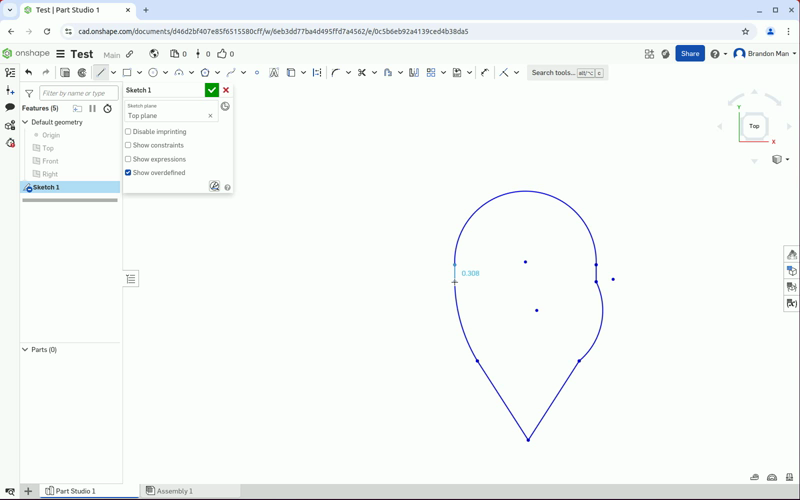
click(454, 281)
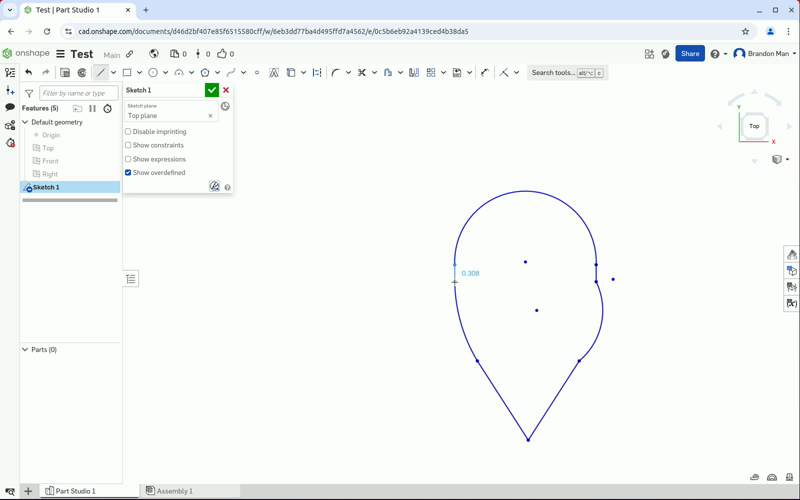
scroll(-6)
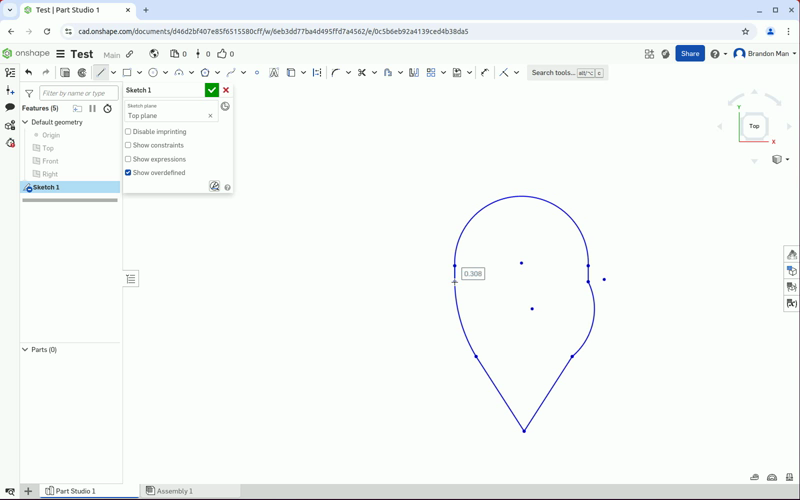
scroll(-6)
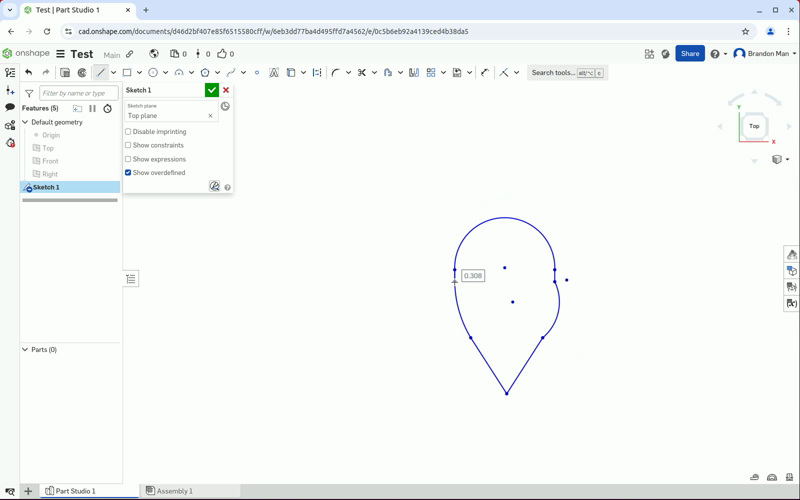
scroll(-6)
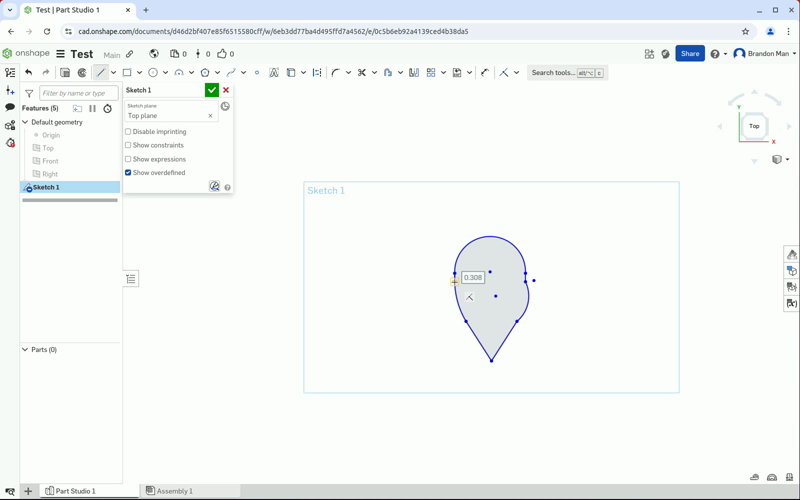
scroll(-6)
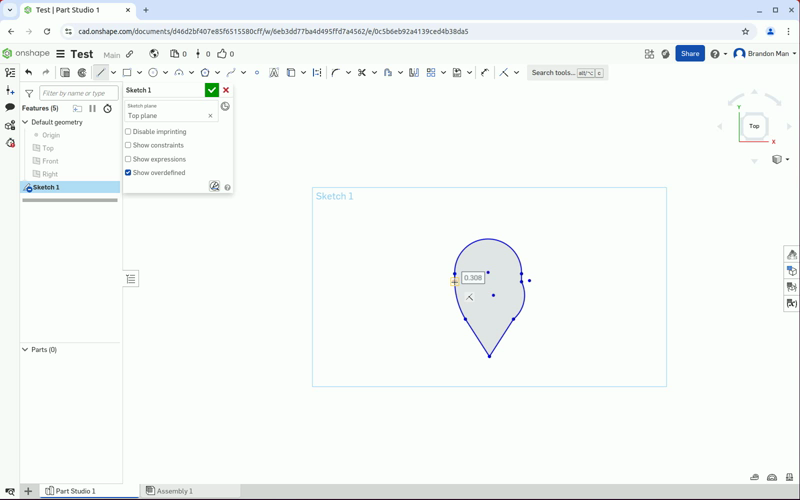
scroll(-6)
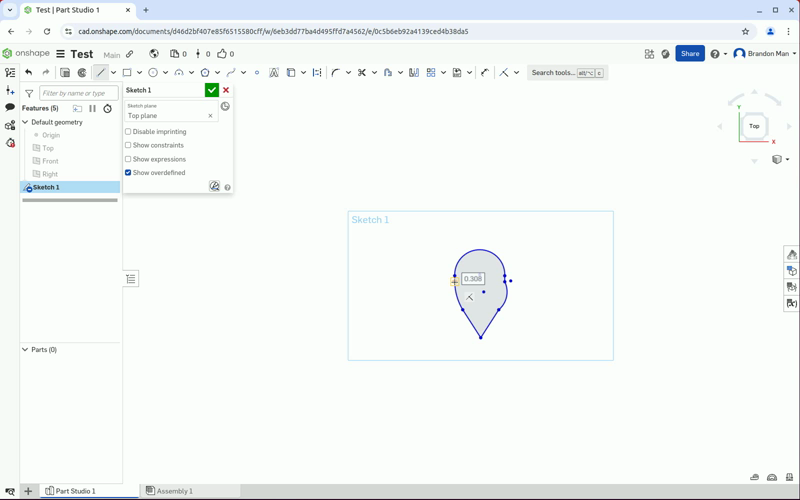
scroll(-6)
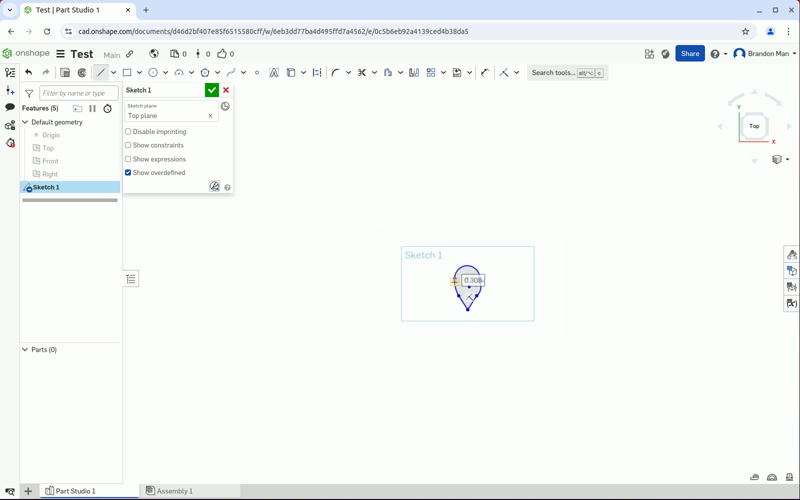
scroll(-6)
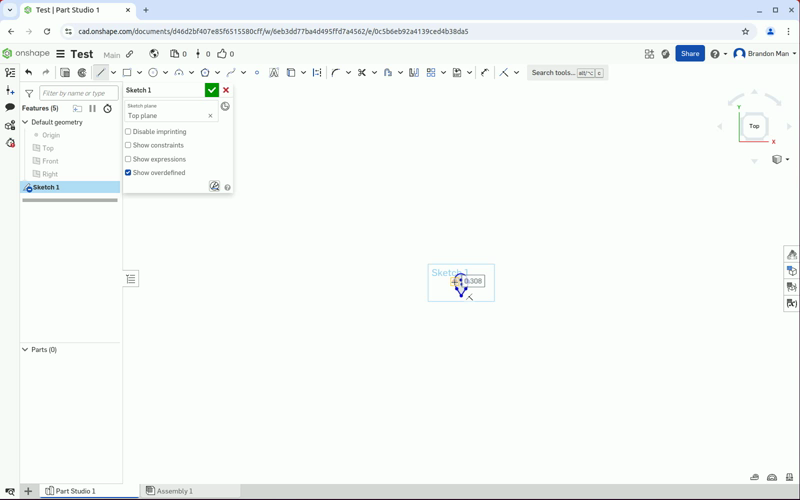
key(esc)
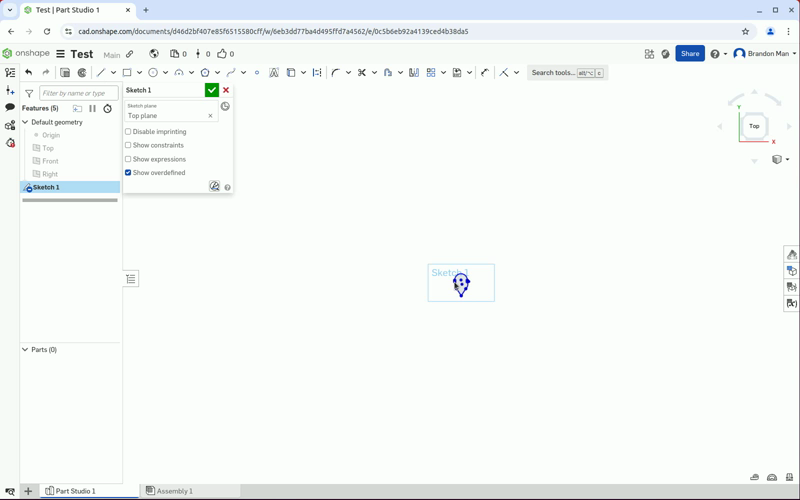
mouse_move(464, 287)
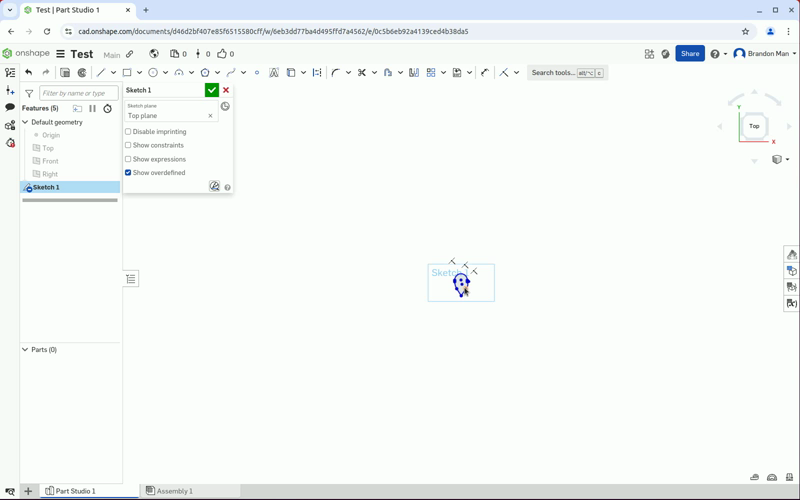
scroll(6)
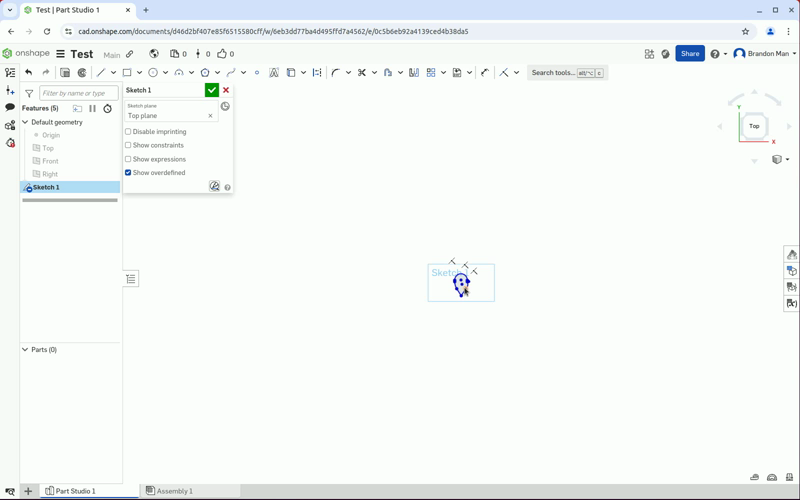
scroll(6)
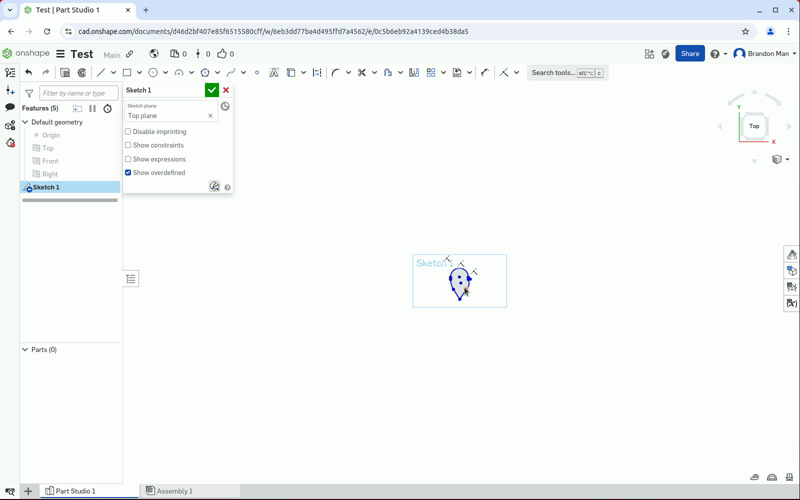
scroll(6)
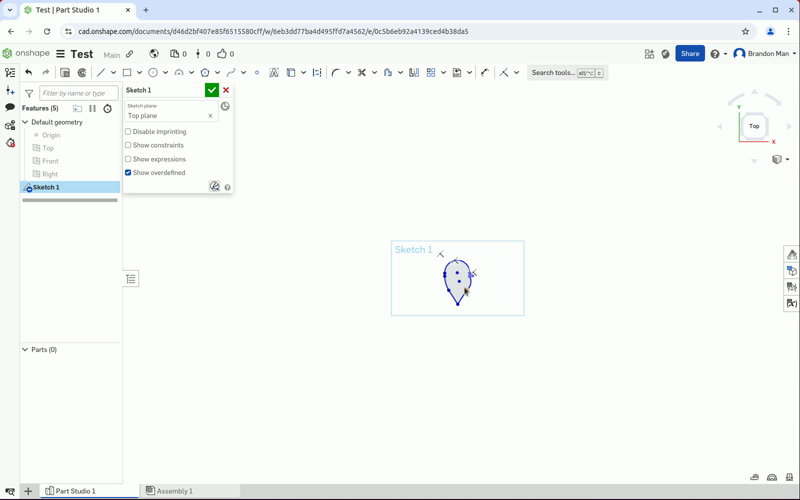
scroll(6)
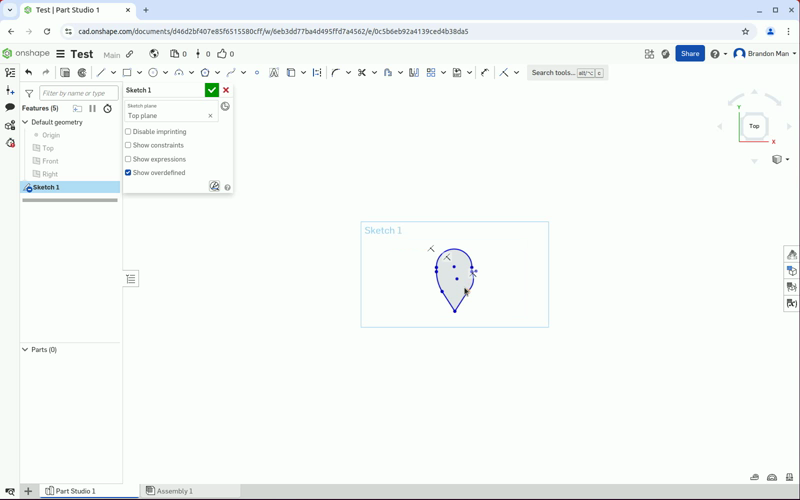
scroll(6)
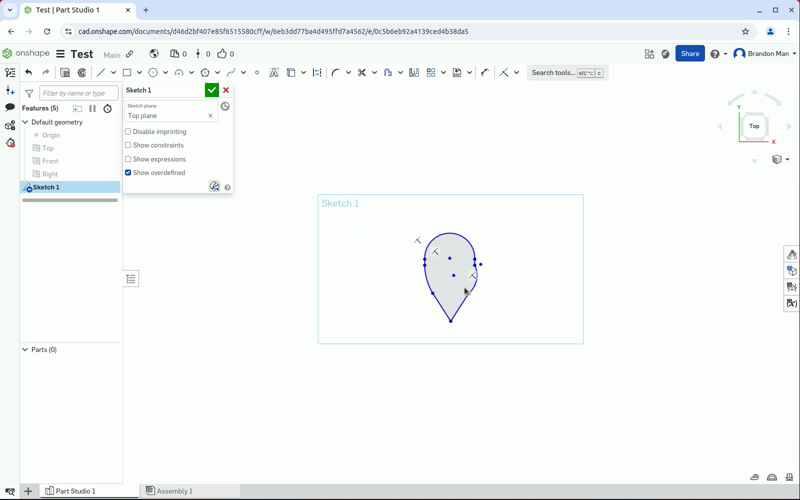
scroll(6)
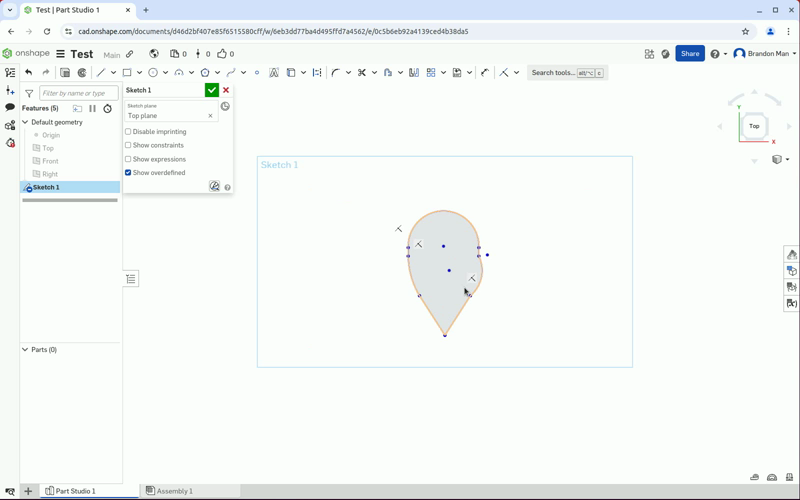
scroll(6)
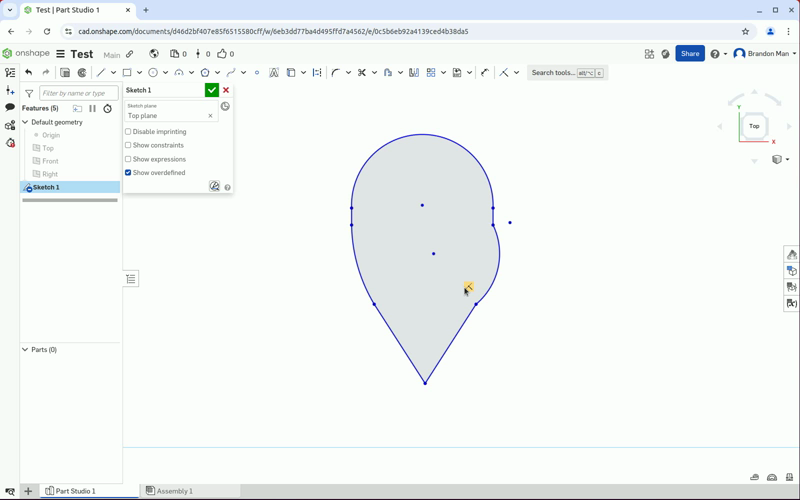
click(464, 287)
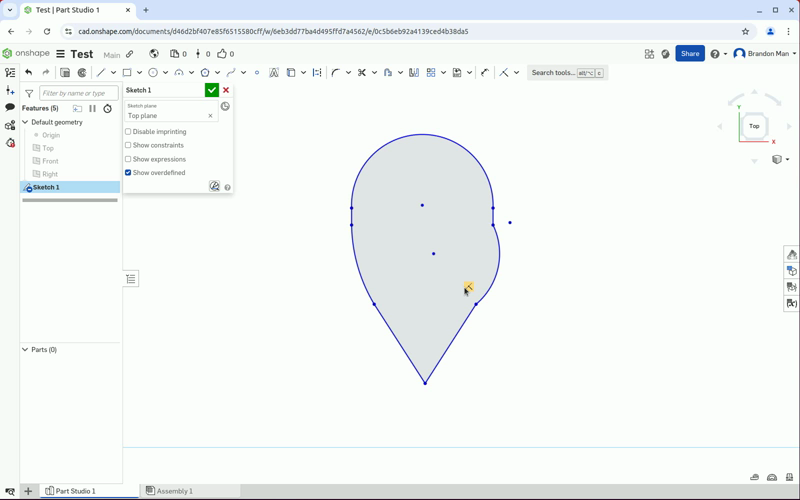
scroll(-6)
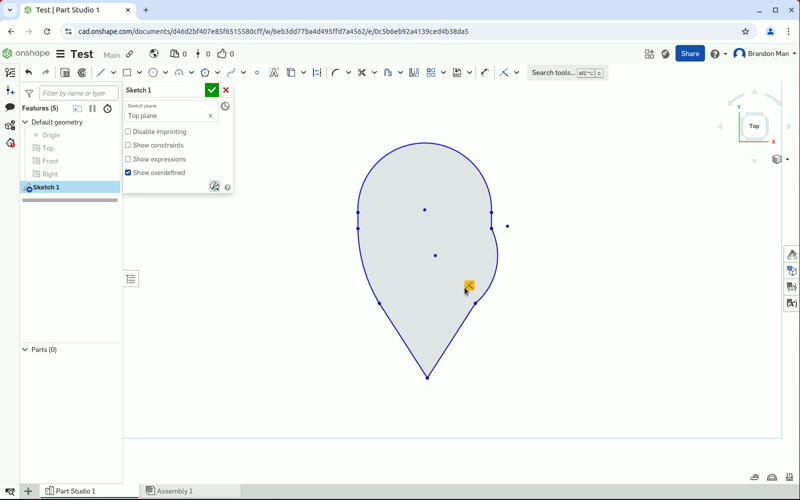
scroll(-6)
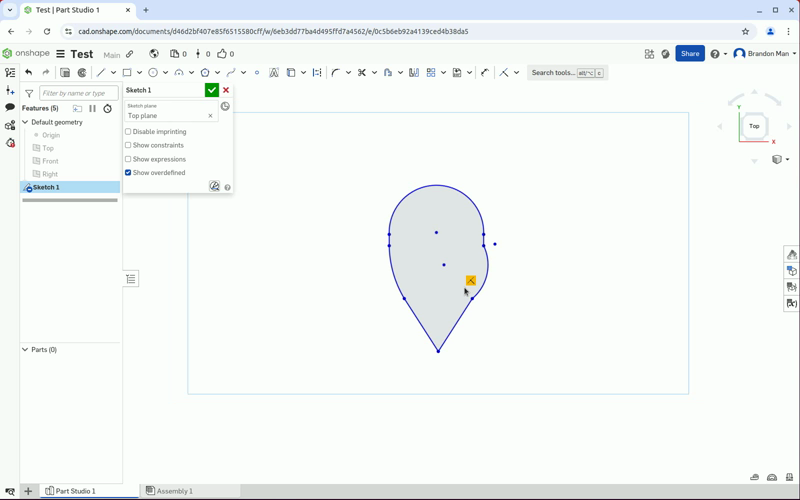
scroll(-6)
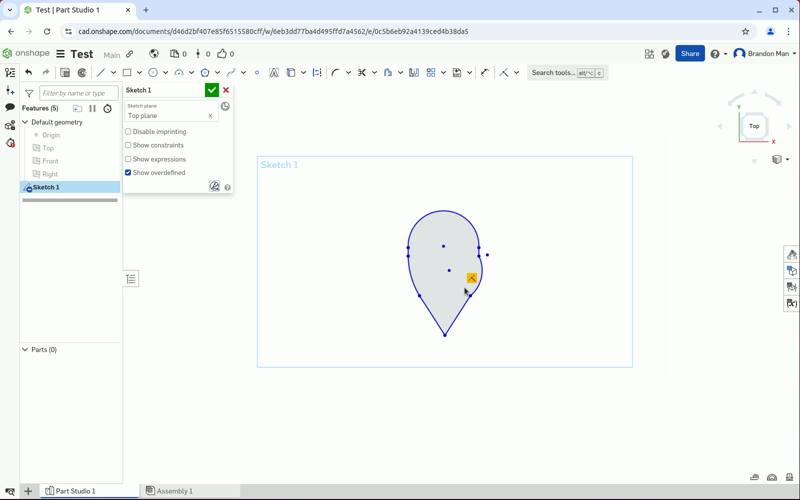
scroll(-6)
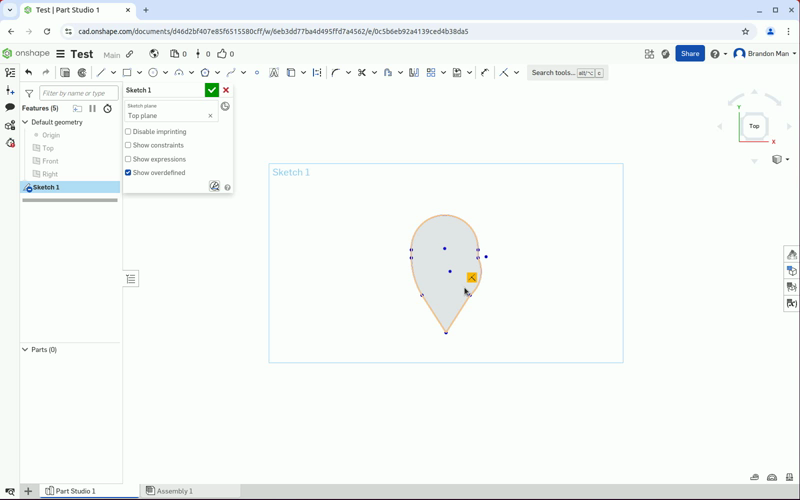
scroll(-6)
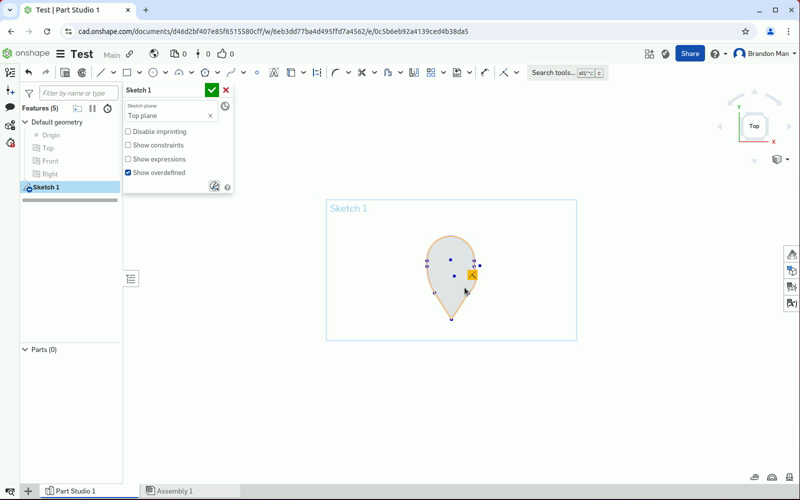
scroll(-6)
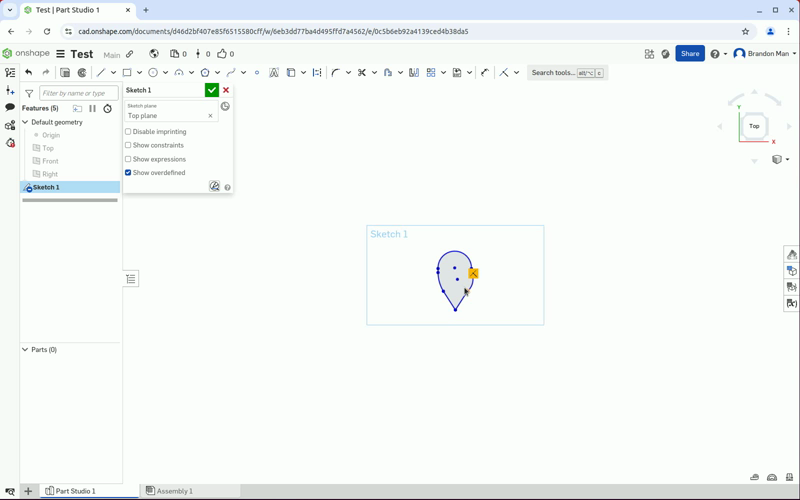
scroll(-6)
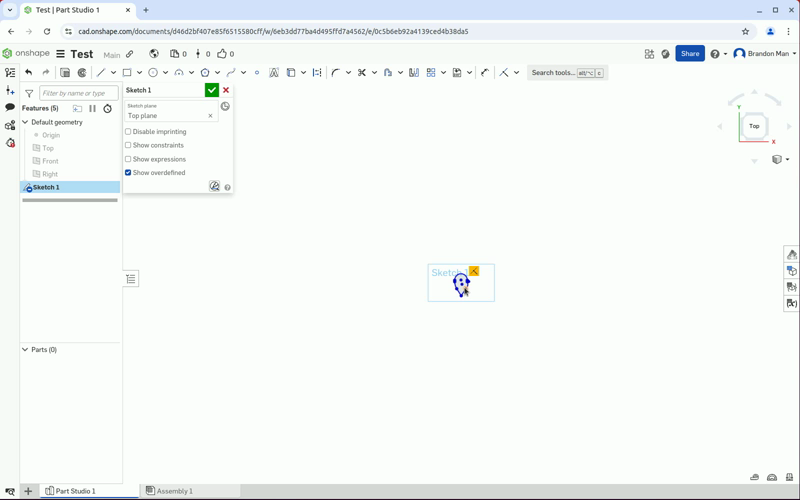
mouse_move(73, 352)
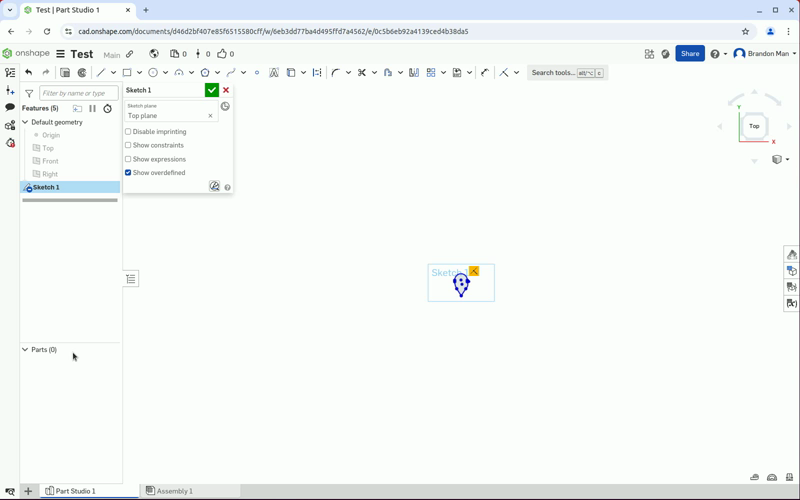
key(shift+y)
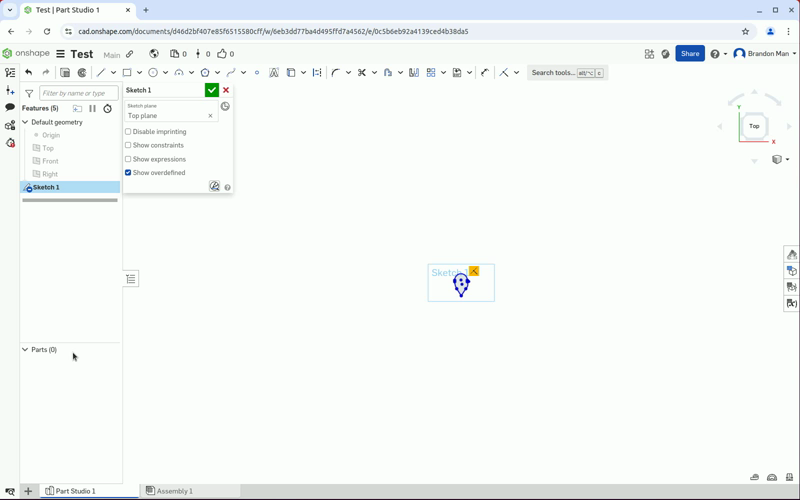
key(shift+e)
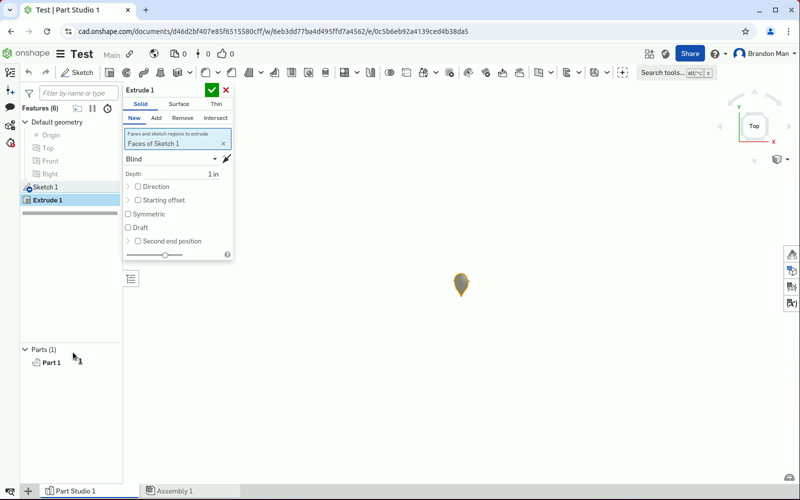
mouse_move(143, 106)
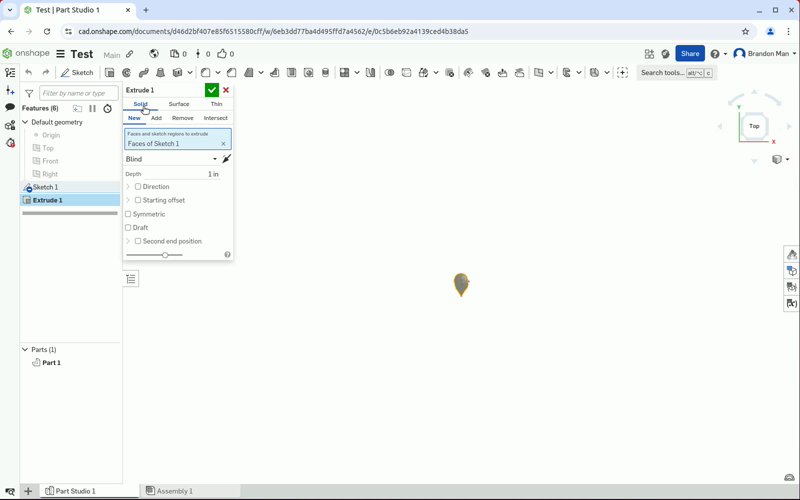
click(143, 106)
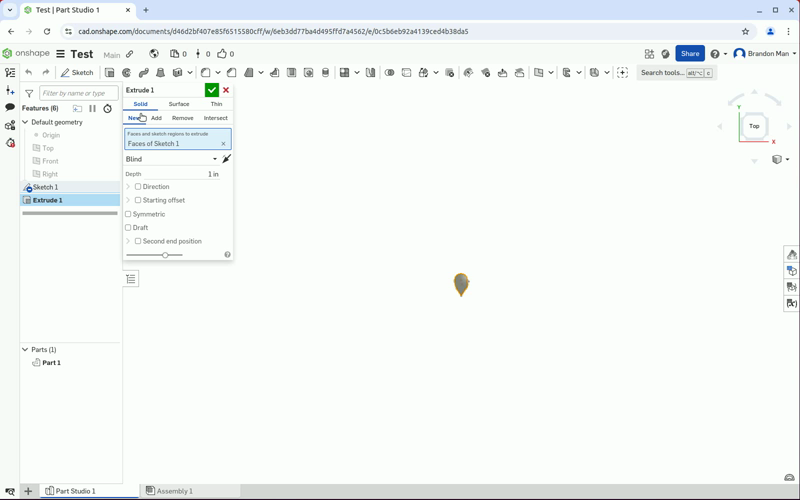
mouse_move(137, 120)
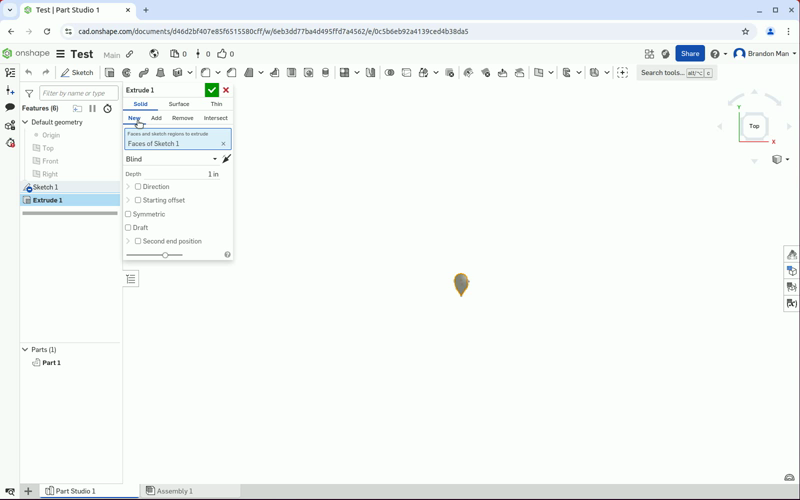
click(137, 120)
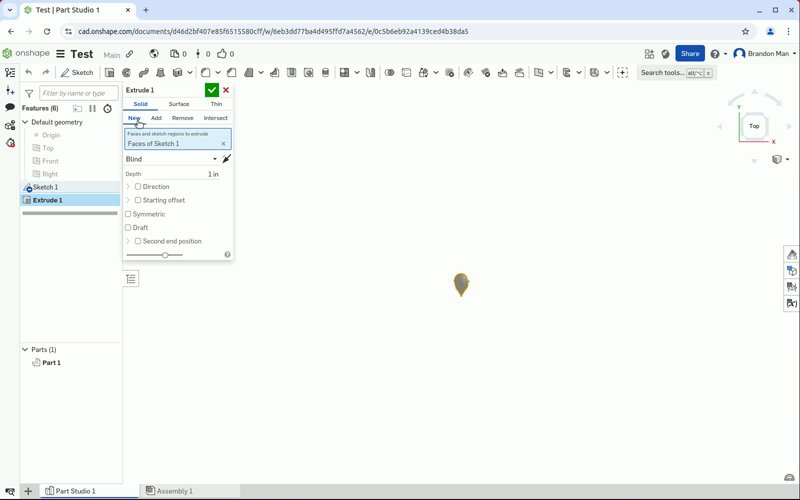
key(tab, 4)
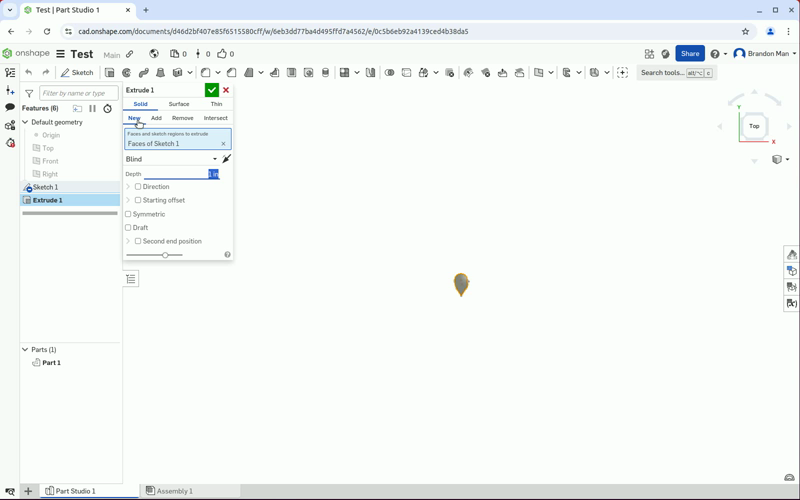
text(13.239)
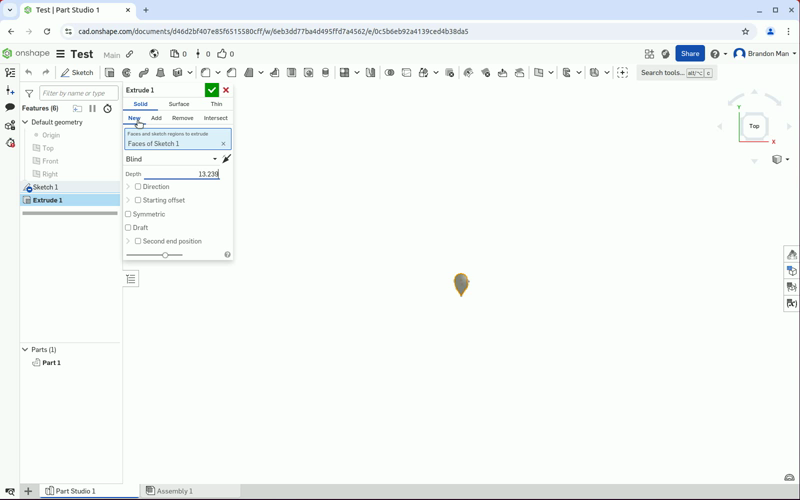
key(enter)
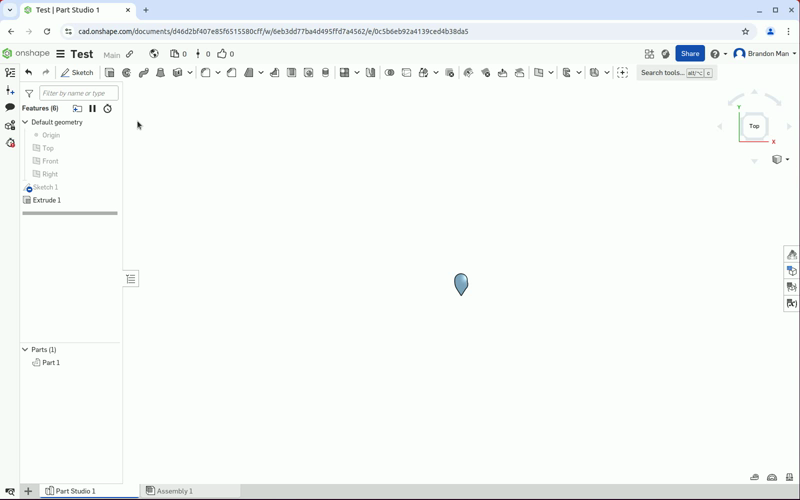
key(shift+h)
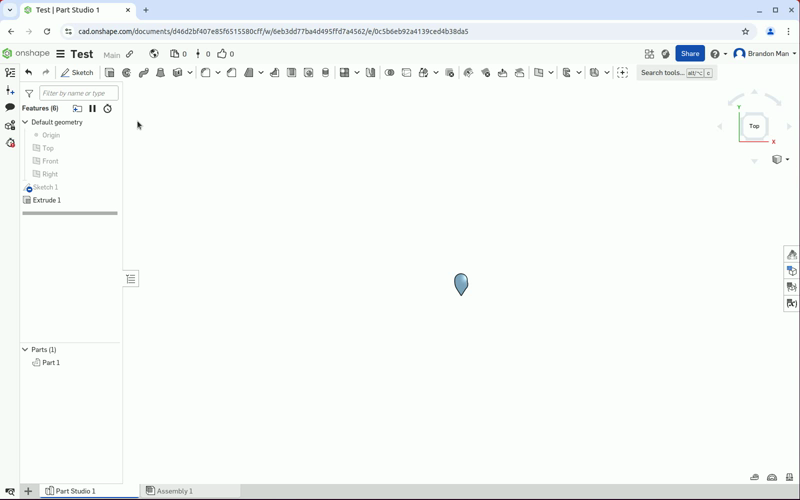
key(shift+h)
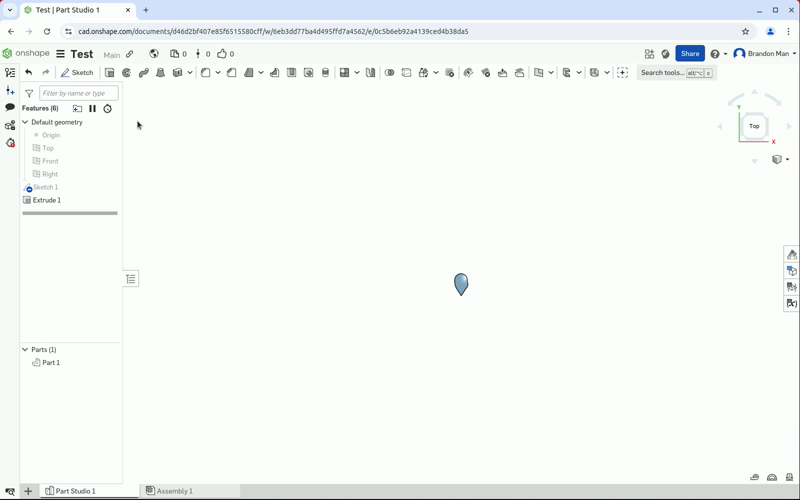
mouse_move(73, 189)
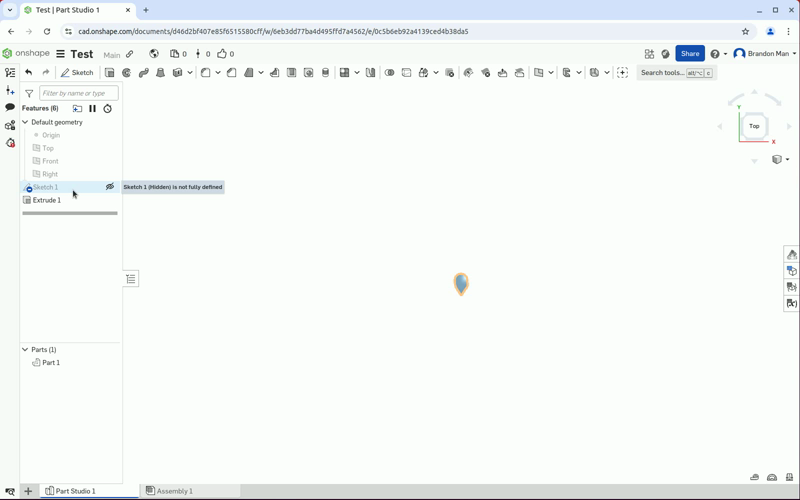
click(73, 189)
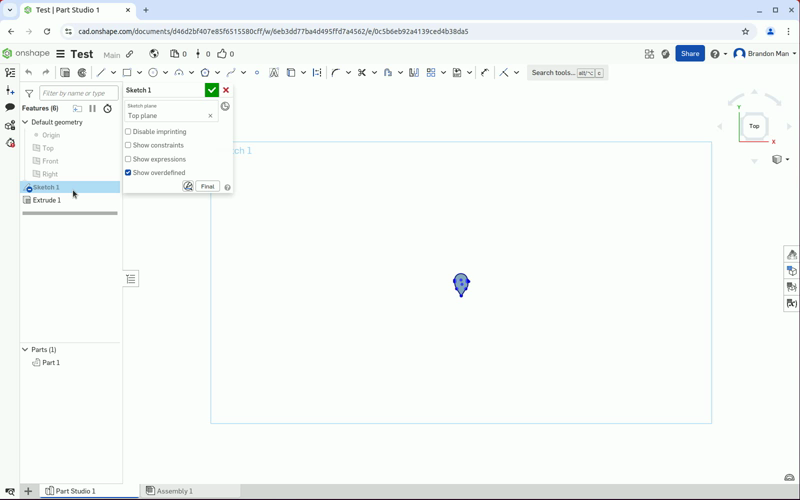
mouse_move(229, 92)
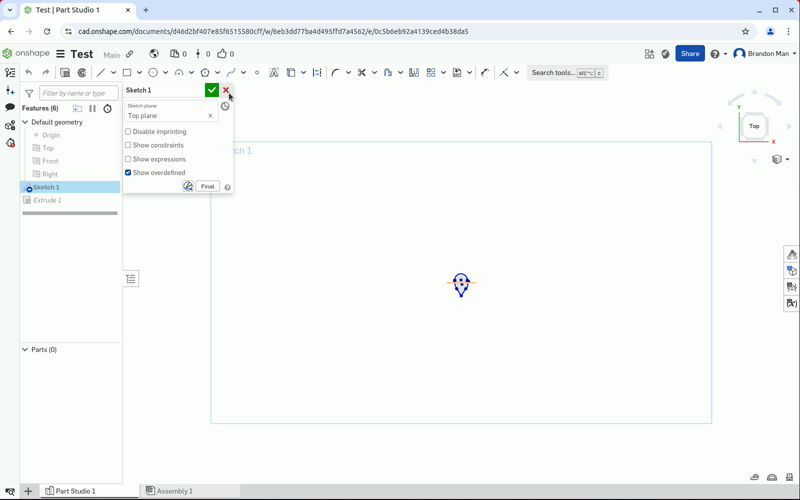
click(229, 92)
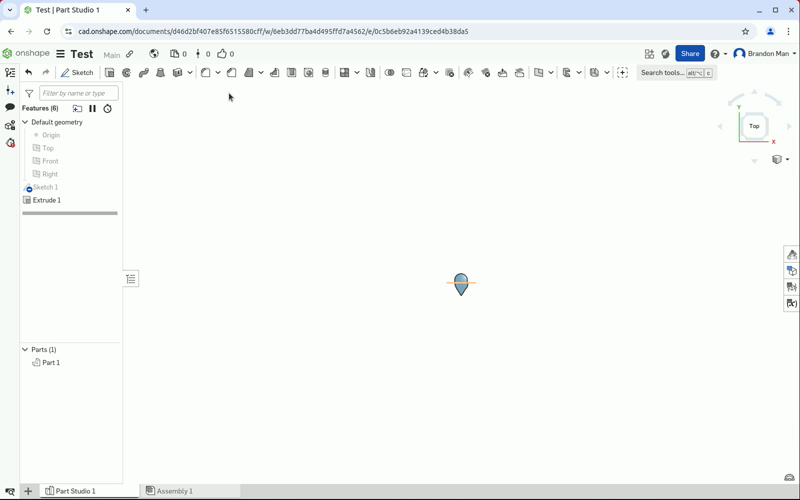
mouse_move(541, 75)
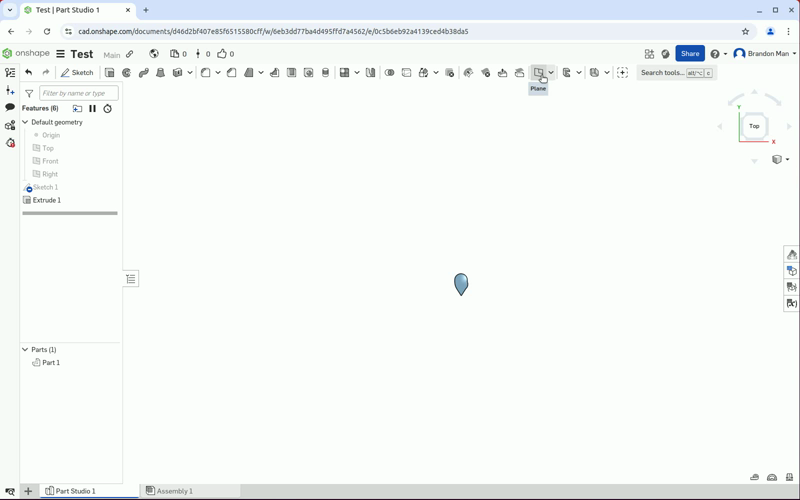
click(541, 75)
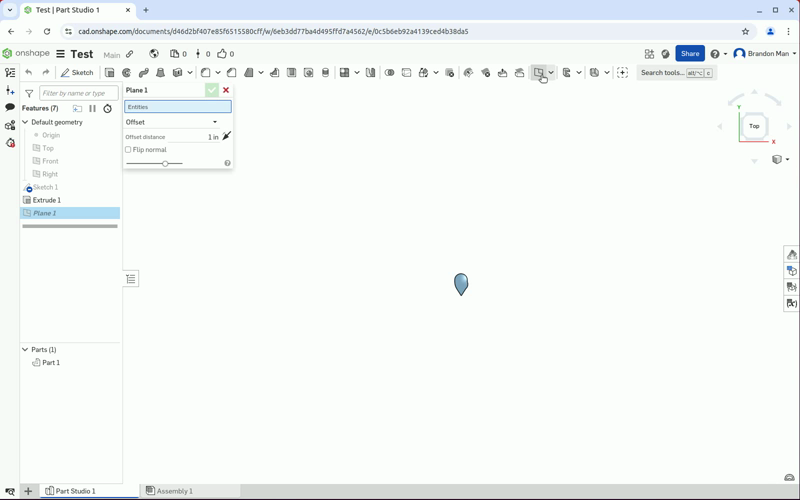
mouse_move(73, 150)
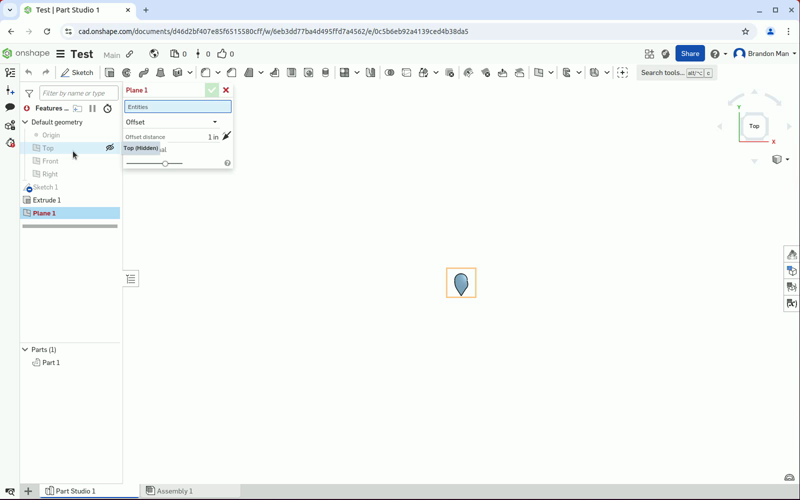
click(73, 150)
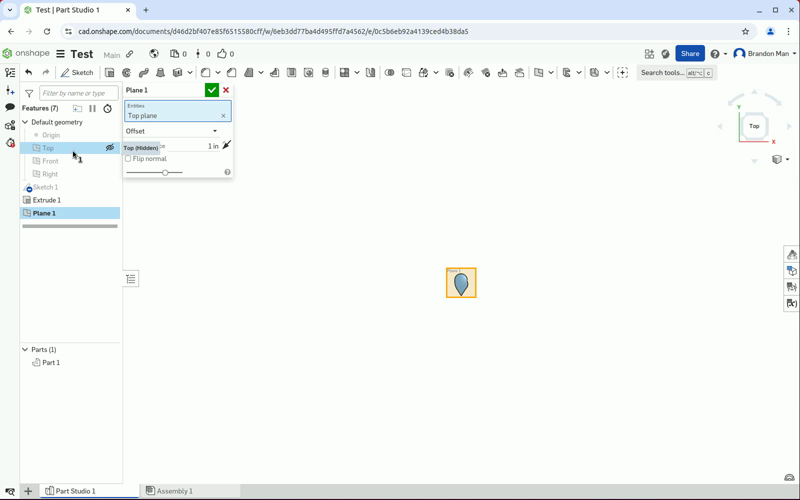
key(tab, 2)
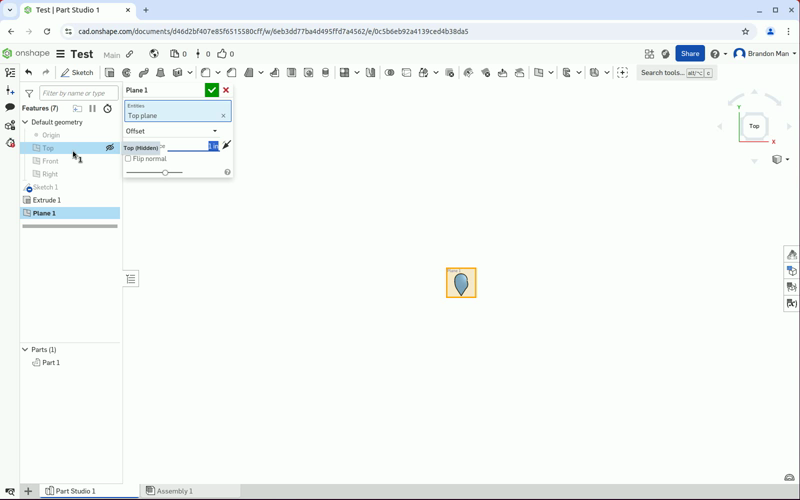
text(13.249)
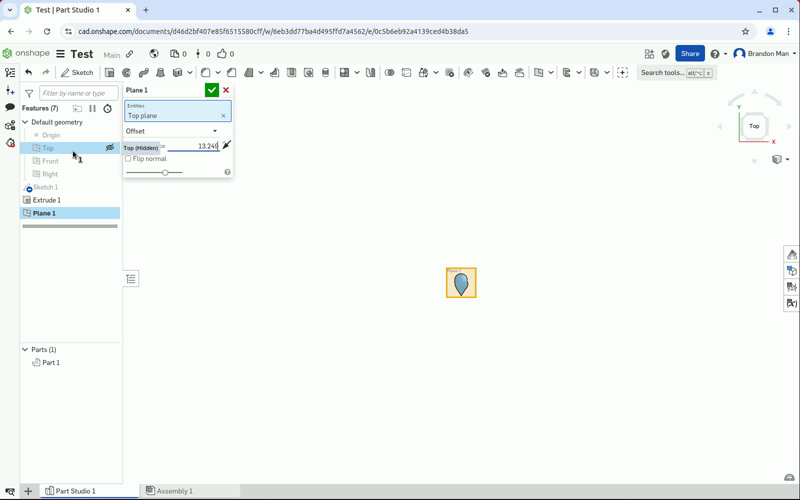
key(enter, 2)
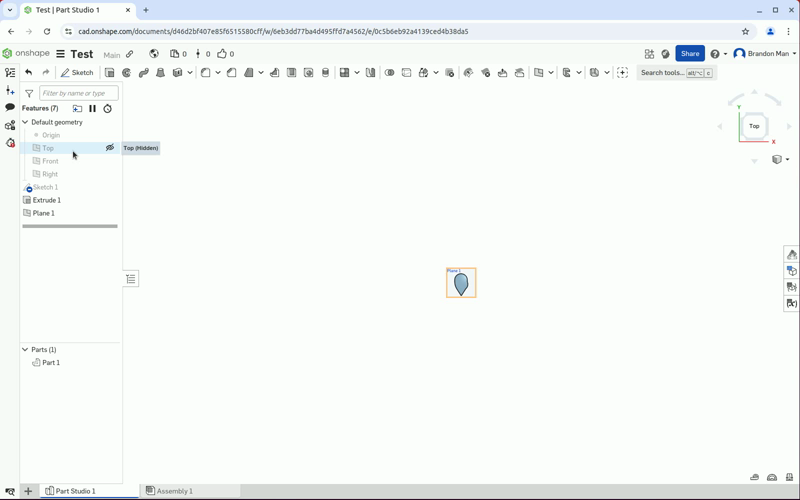
key(shift+s)
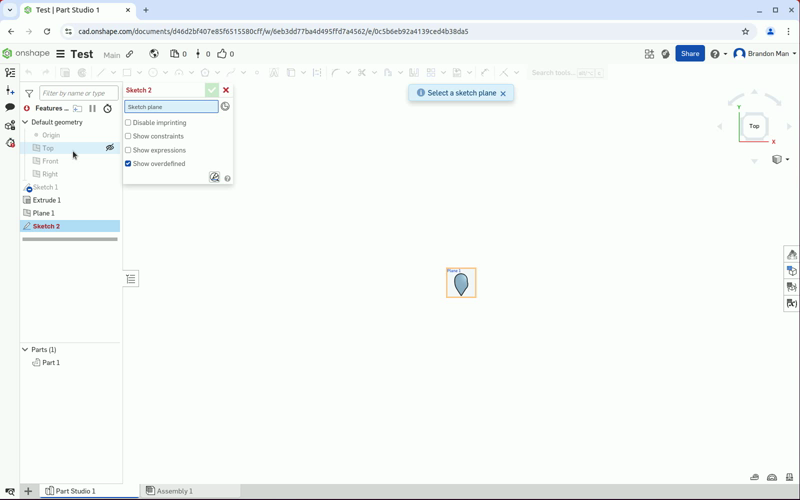
mouse_move(73, 215)
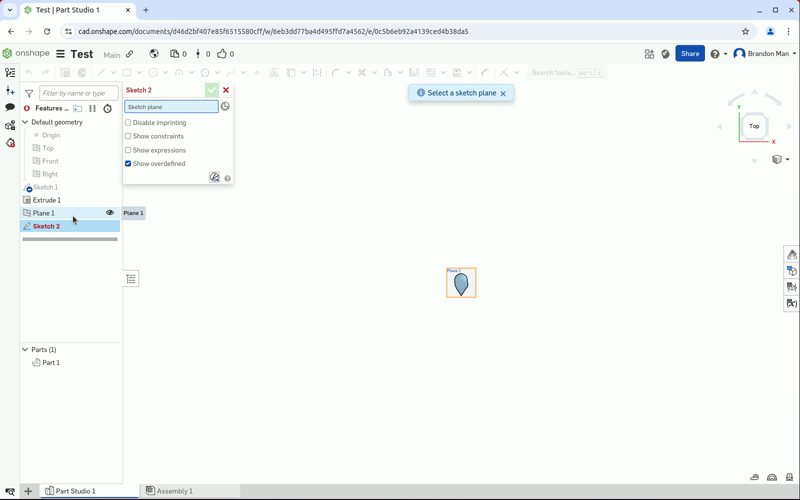
click(73, 215)
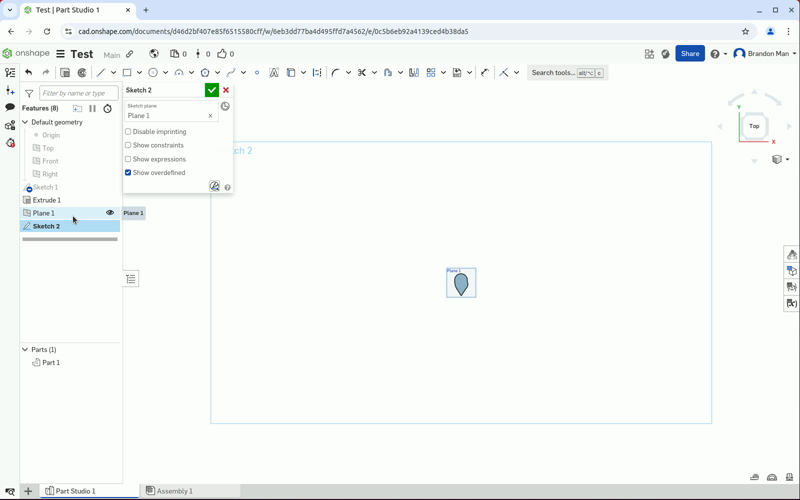
mouse_move(73, 352)
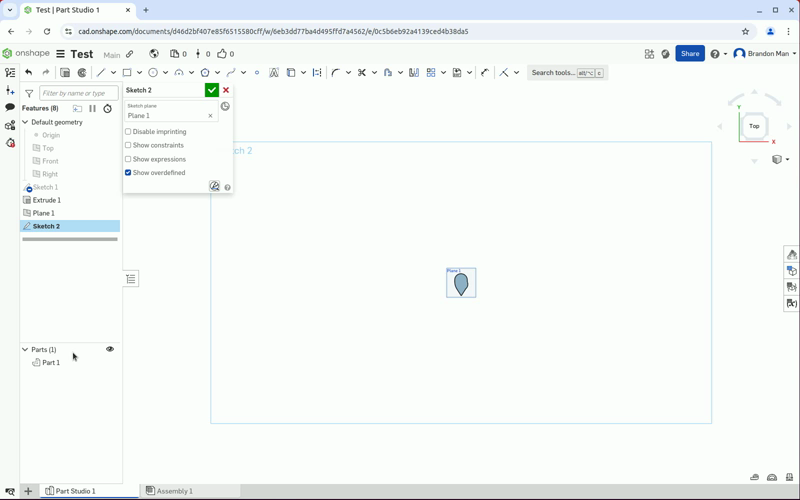
key(y)
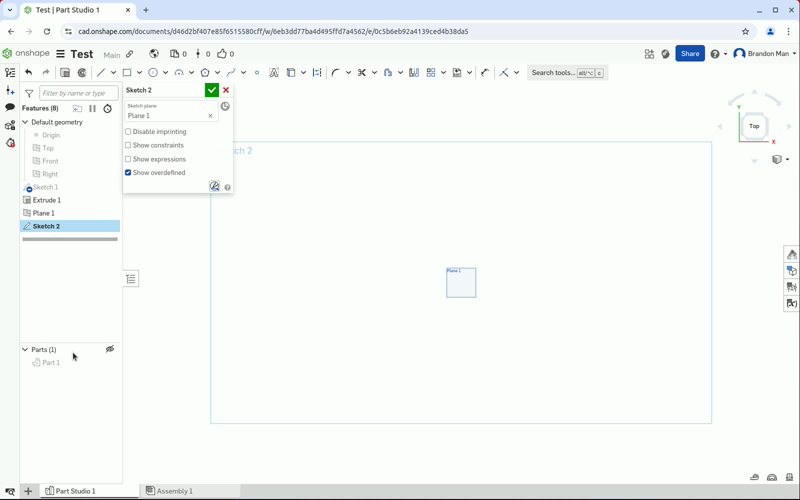
key(a)
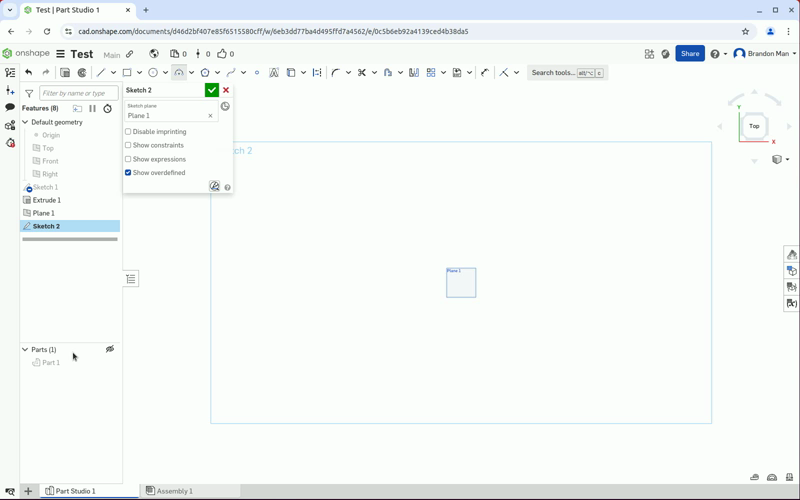
key_down(shift)
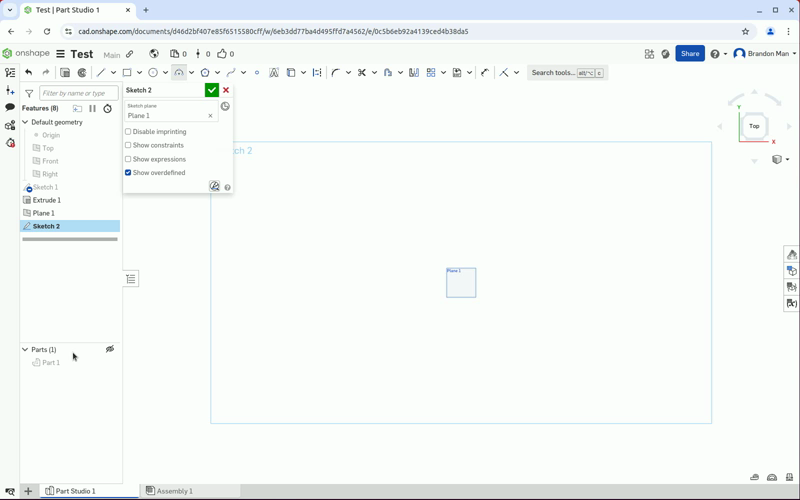
mouse_move(456, 285)
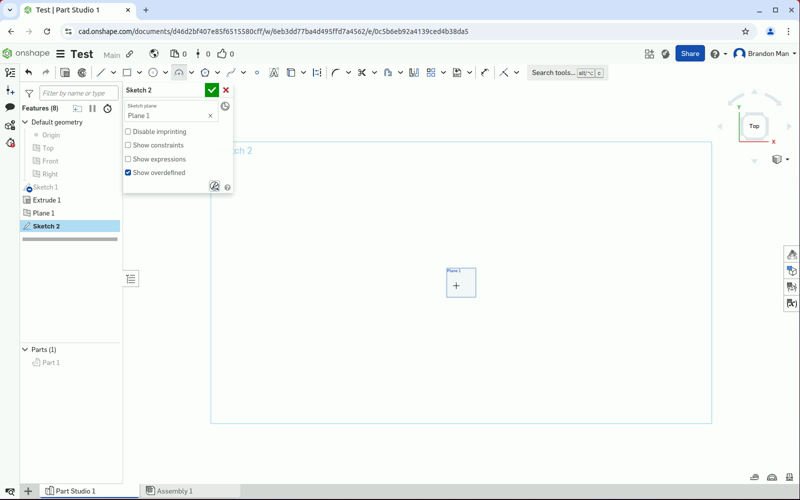
click(456, 285)
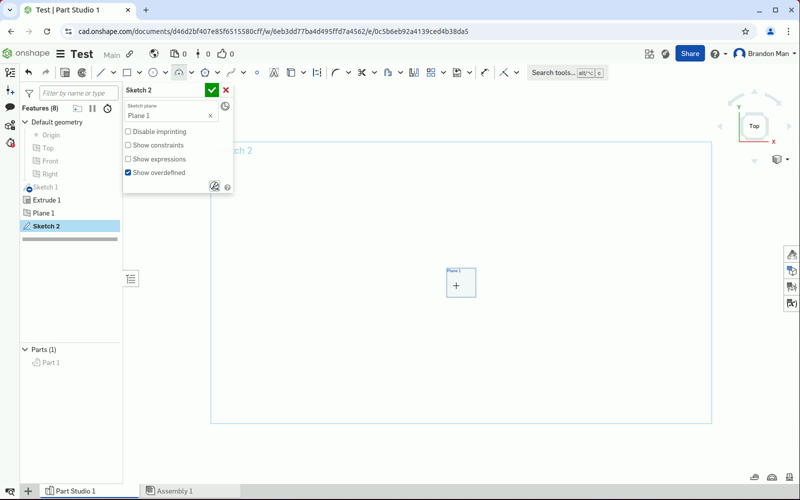
key_up(shift)
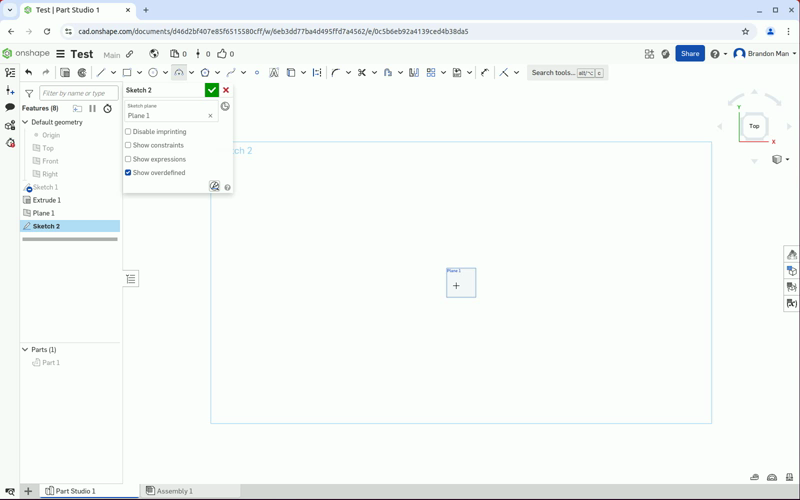
key_down(shift)
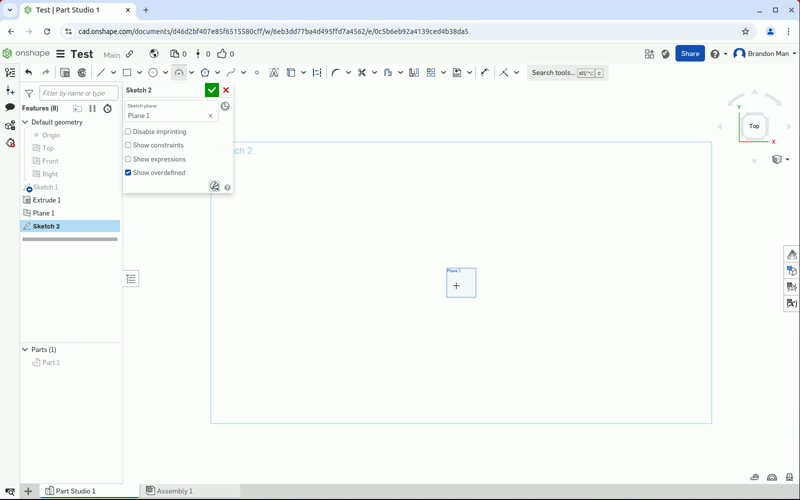
mouse_move(465, 285)
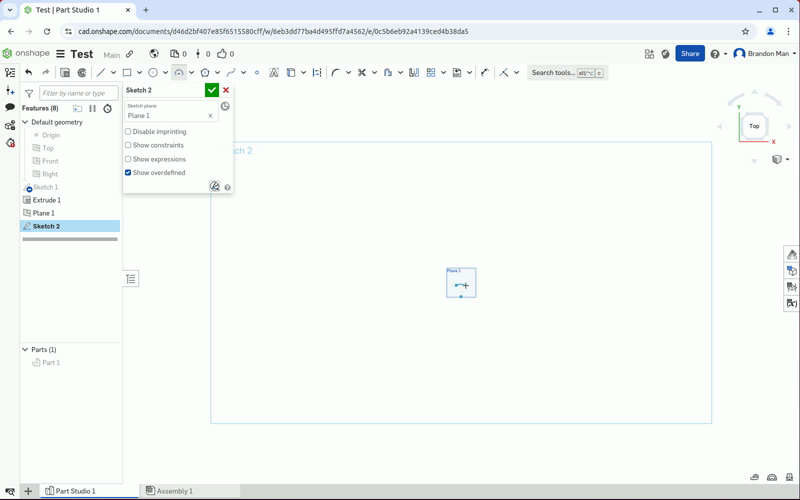
click(465, 285)
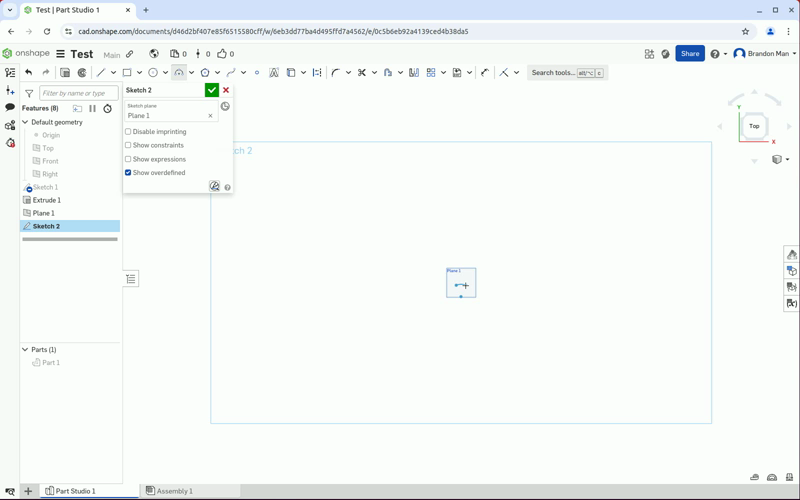
mouse_move(461, 290)
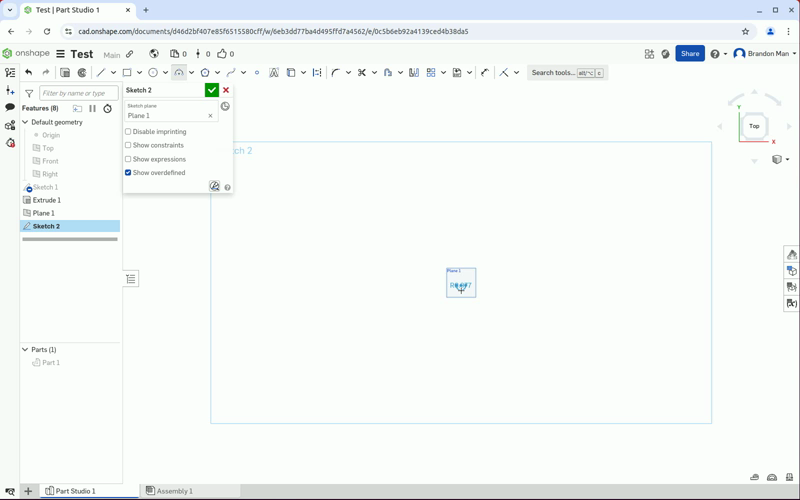
click(461, 290)
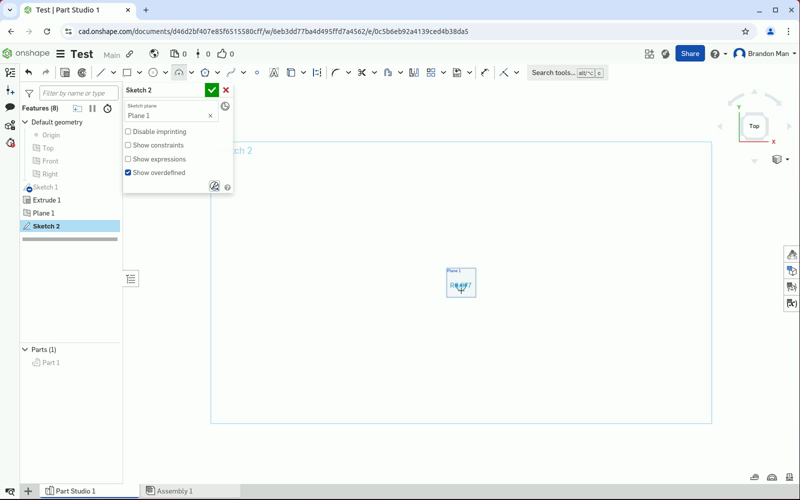
key_up(shift)
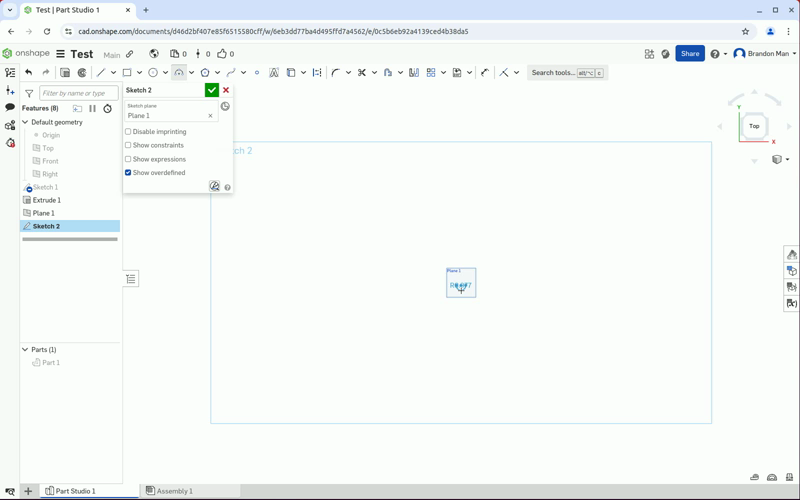
key(esc)
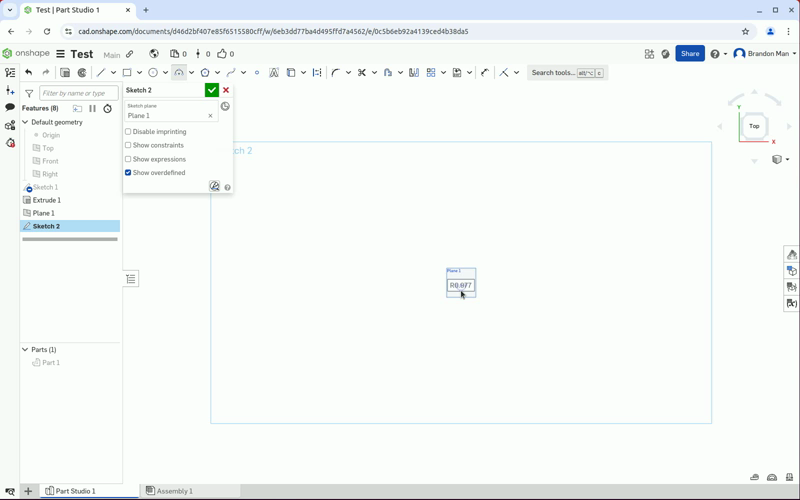
key(l)
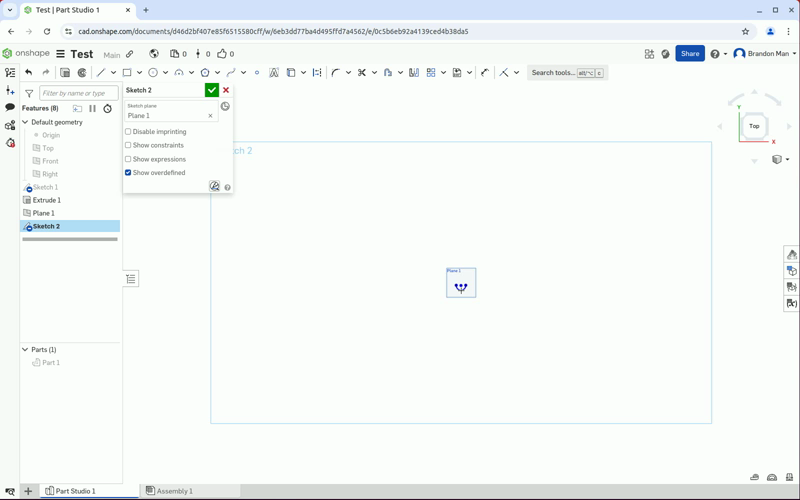
mouse_move(465, 285)
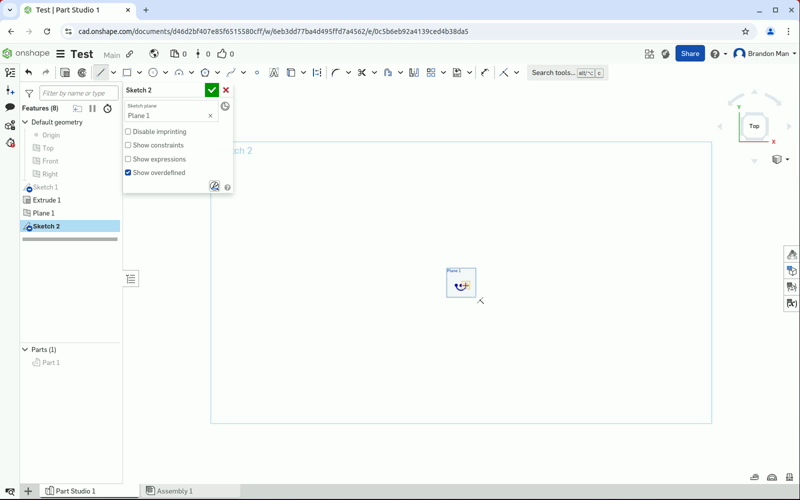
click(465, 285)
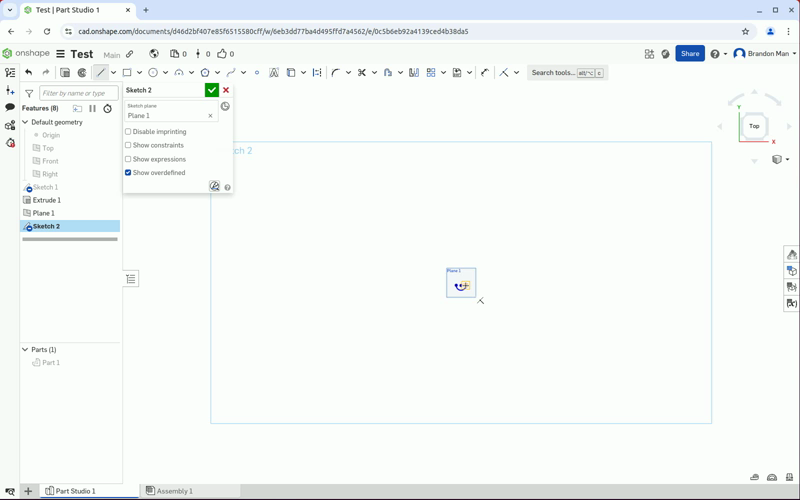
key_down(shift)
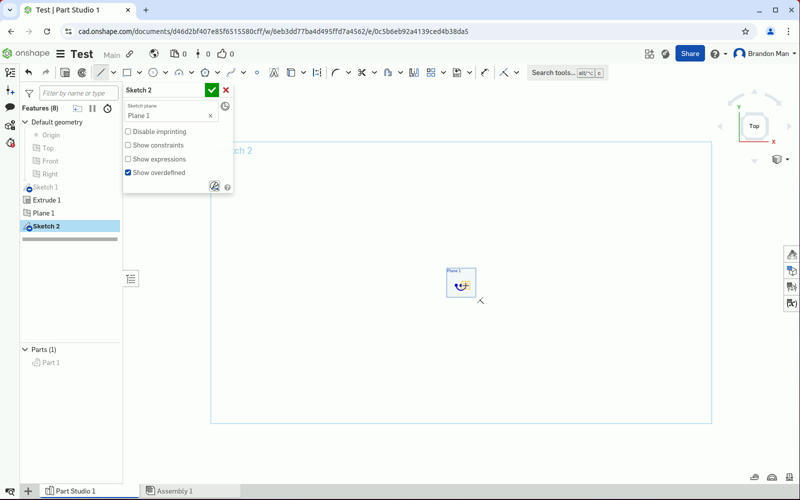
mouse_move(495, 285)
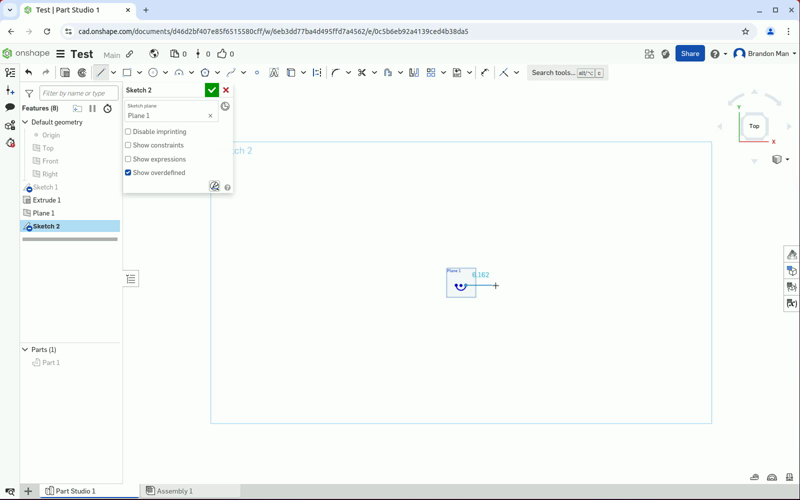
mouse_move(465, 279)
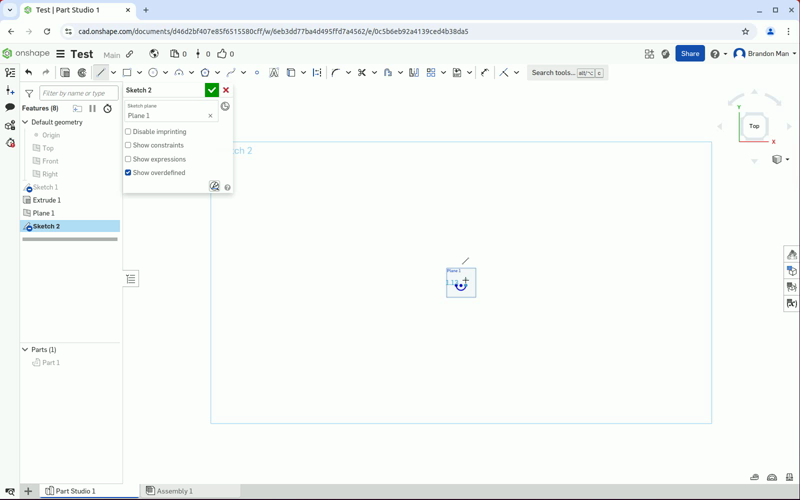
scroll(6)
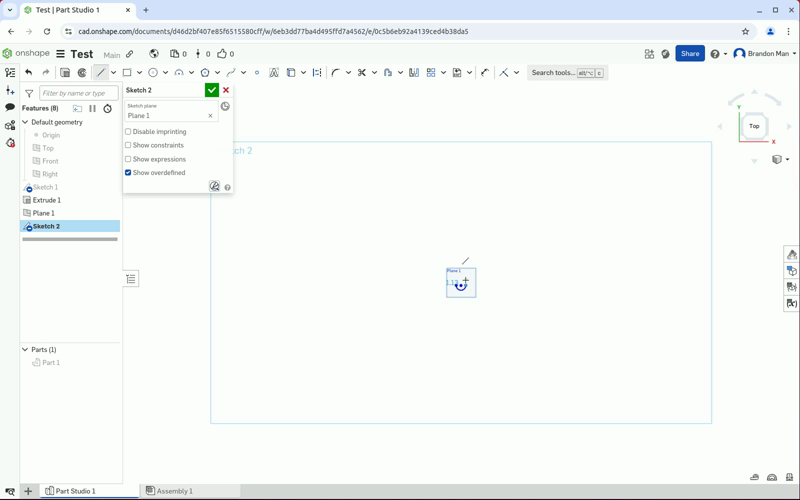
scroll(6)
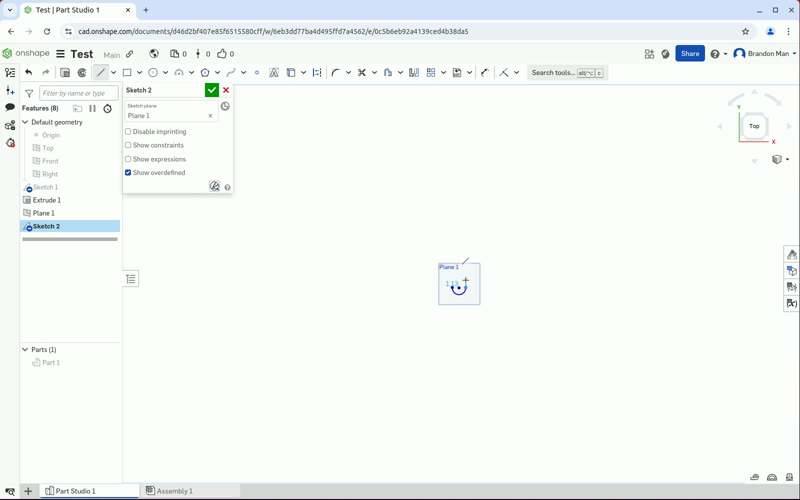
scroll(6)
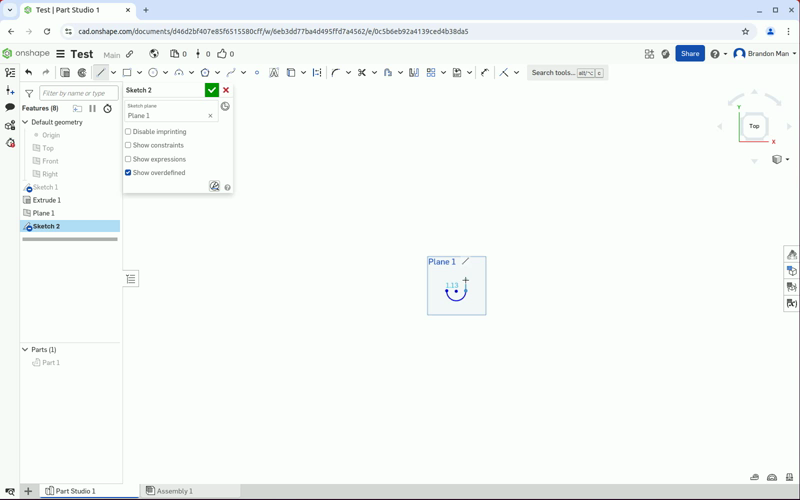
scroll(6)
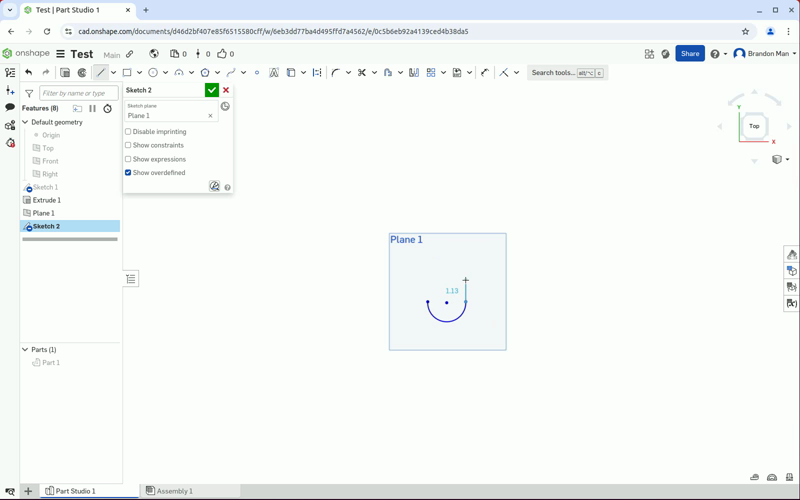
scroll(6)
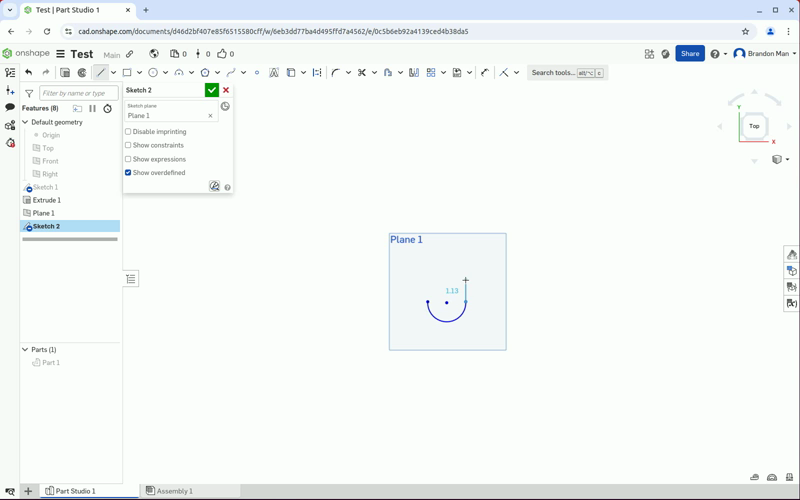
scroll(6)
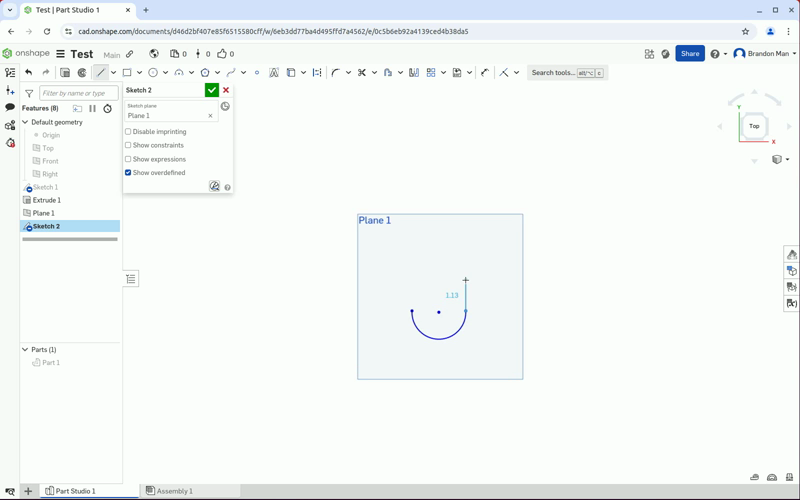
scroll(6)
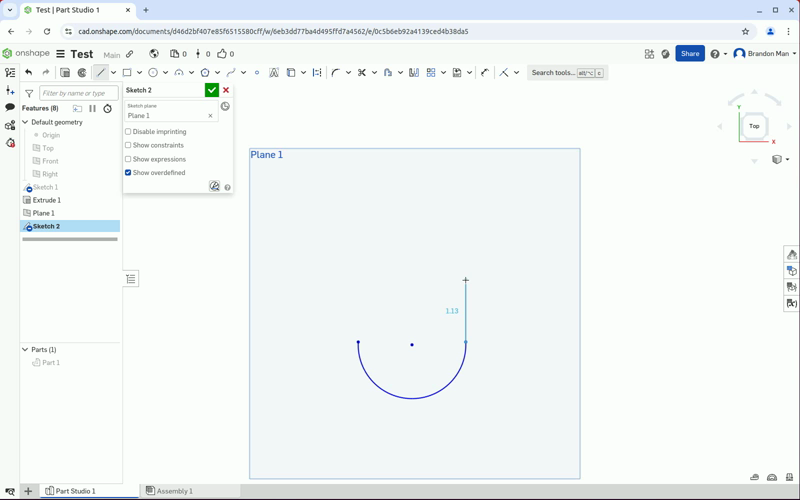
click(465, 279)
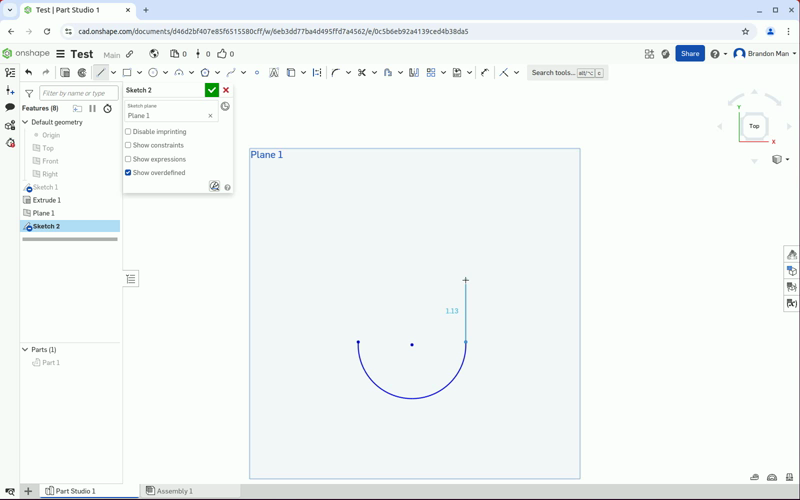
scroll(-6)
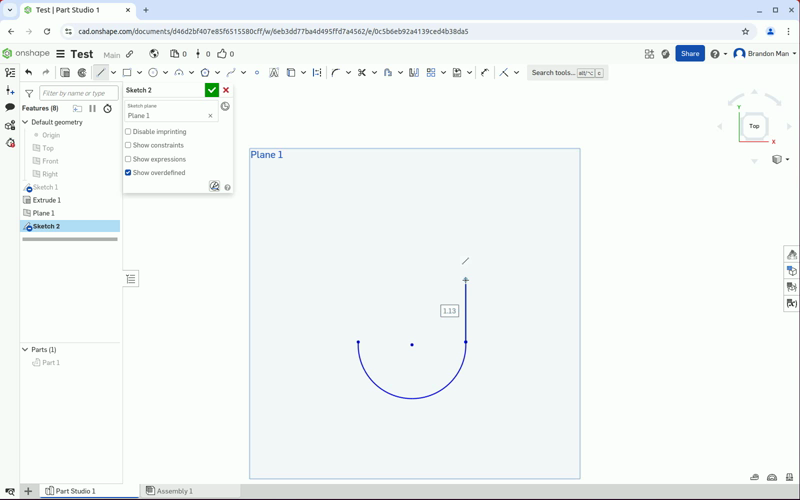
scroll(-6)
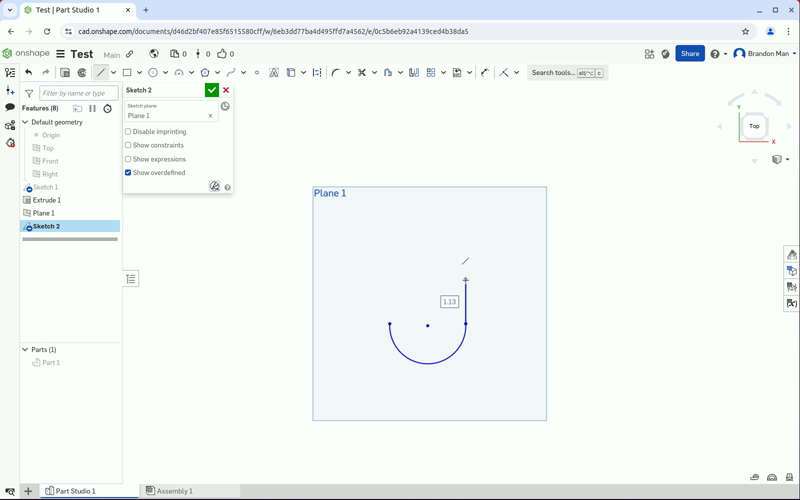
scroll(-6)
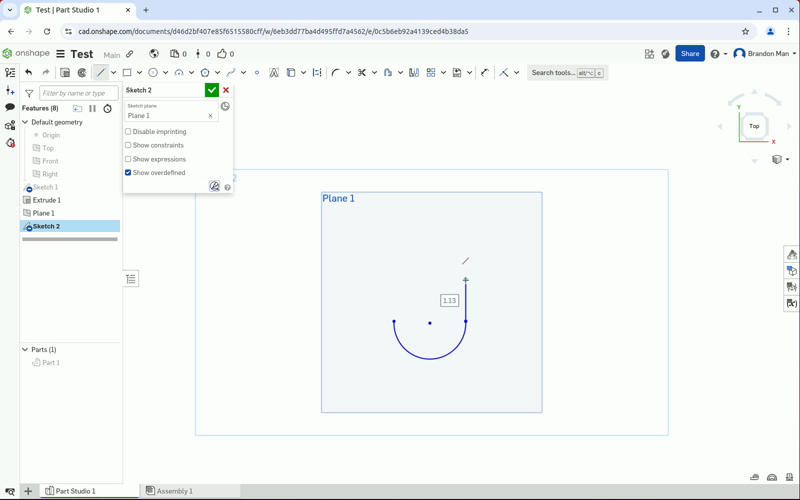
scroll(-6)
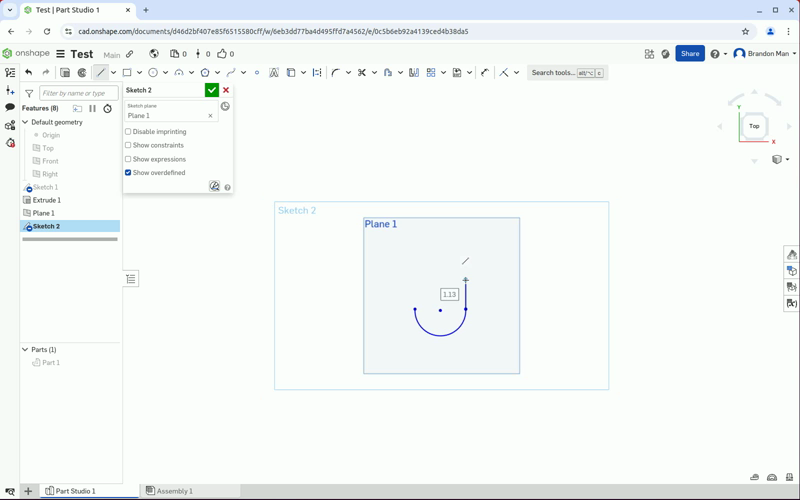
scroll(-6)
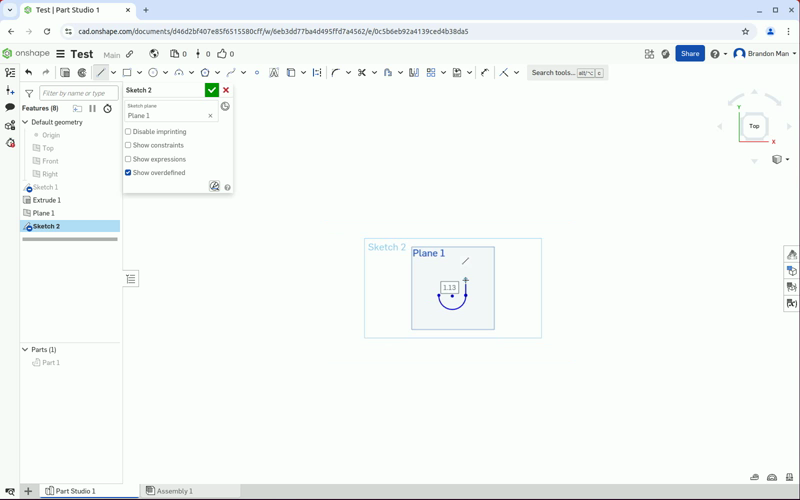
scroll(-6)
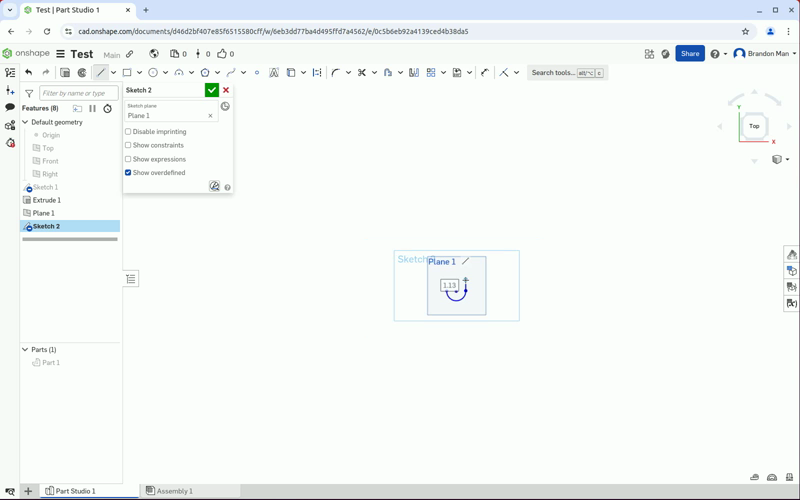
scroll(-6)
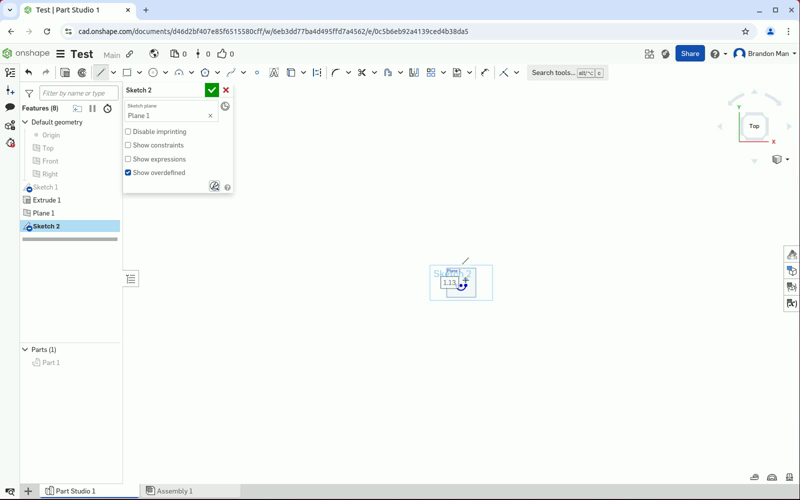
key_up(shift)
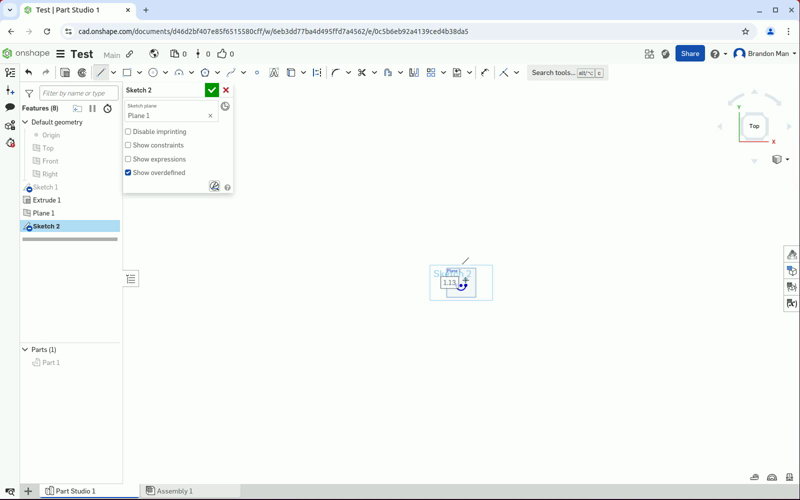
key(esc)
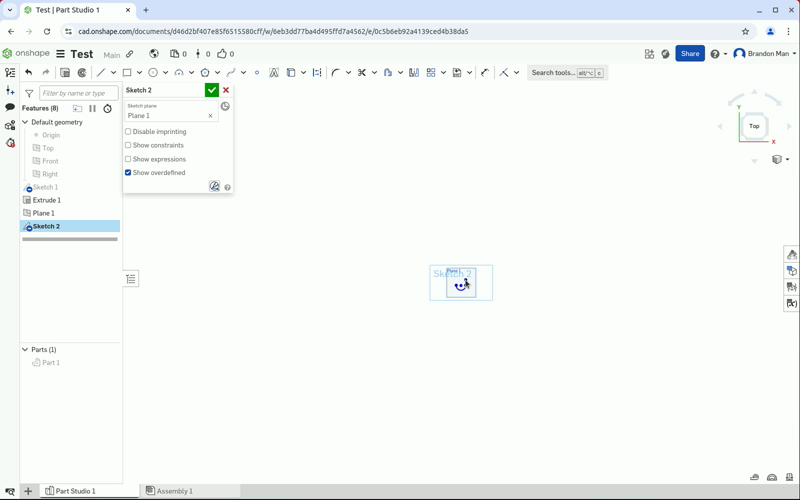
key(a)
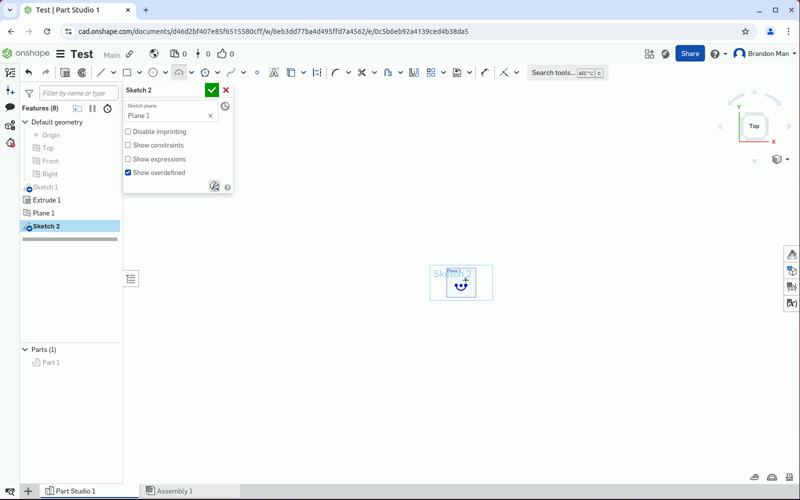
mouse_move(465, 279)
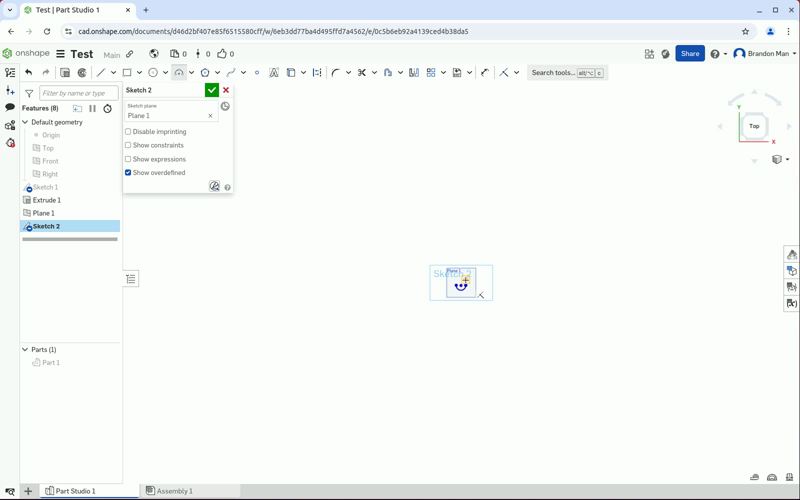
click(465, 279)
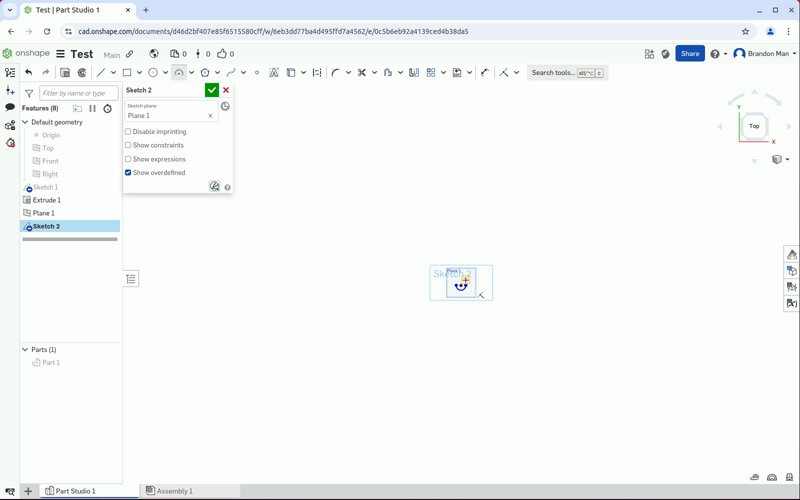
key_down(shift)
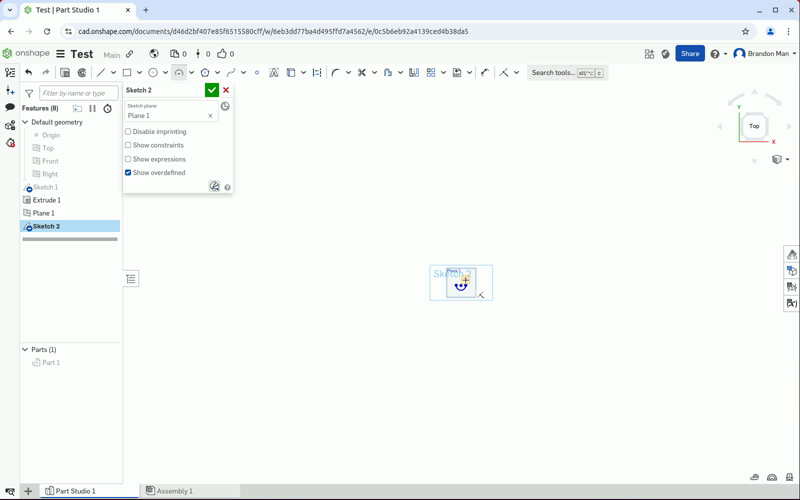
mouse_move(456, 279)
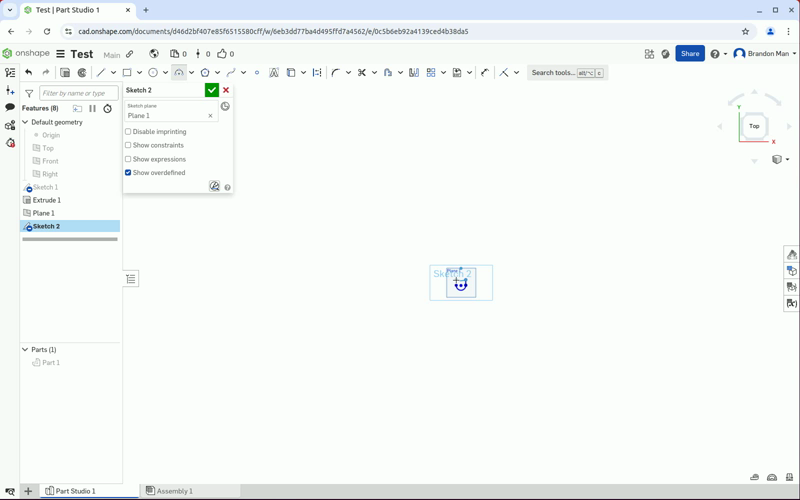
click(456, 279)
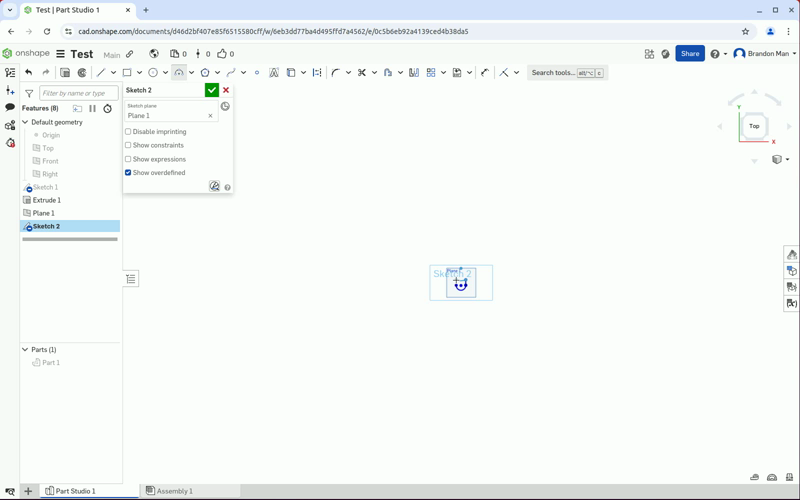
mouse_move(461, 274)
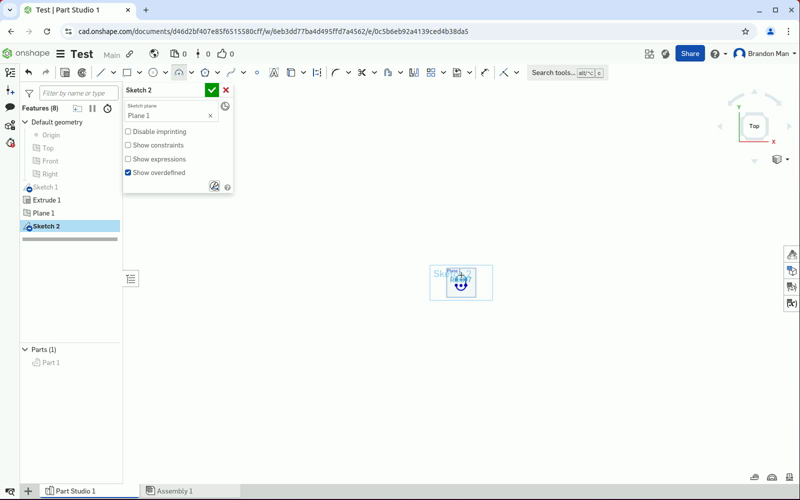
click(461, 274)
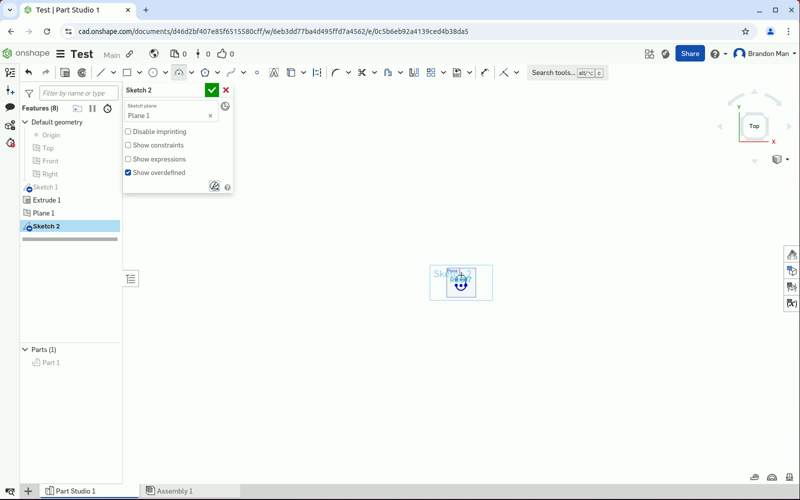
key_up(shift)
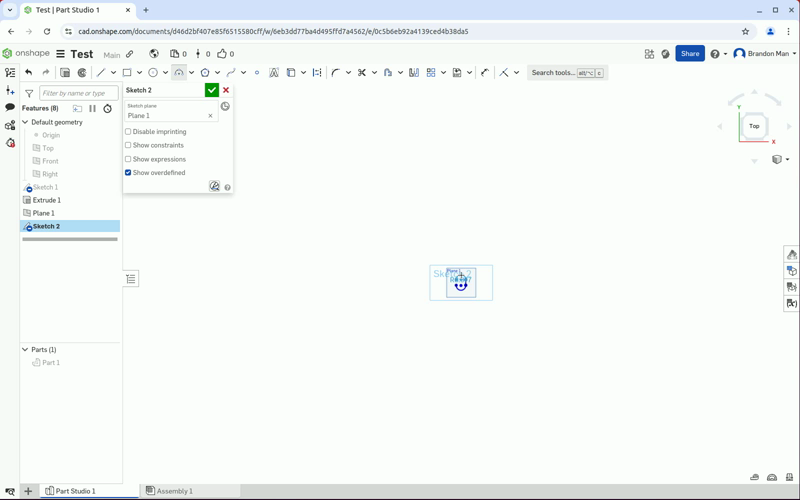
key(esc)
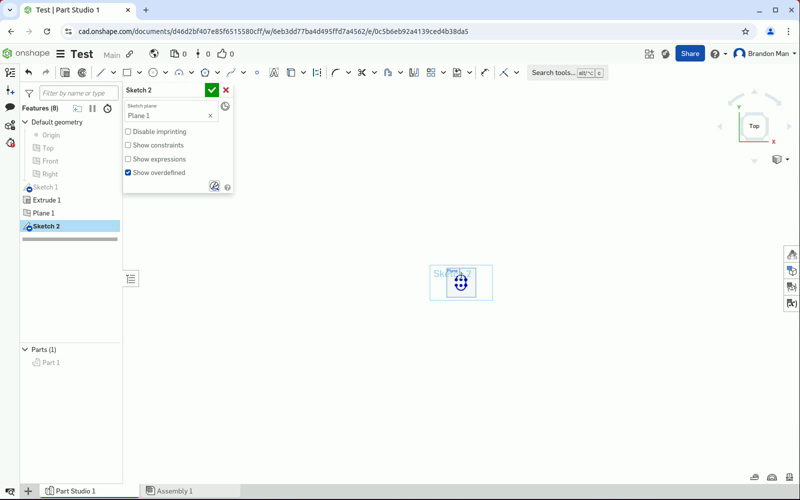
key(l)
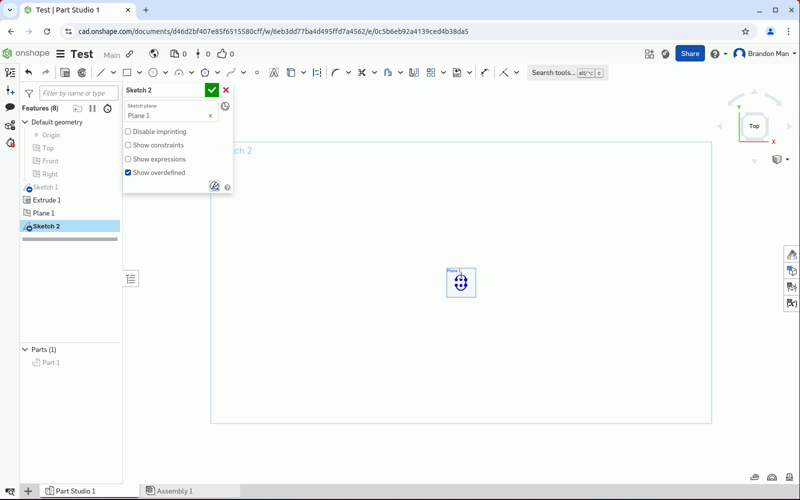
mouse_move(456, 279)
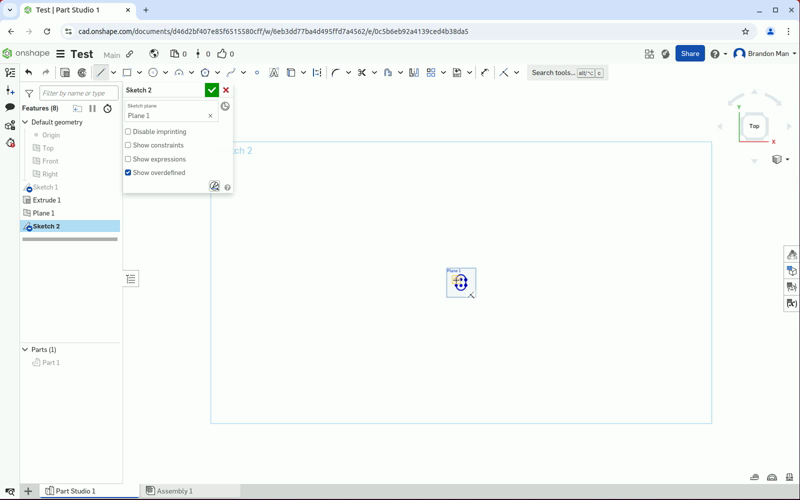
click(456, 279)
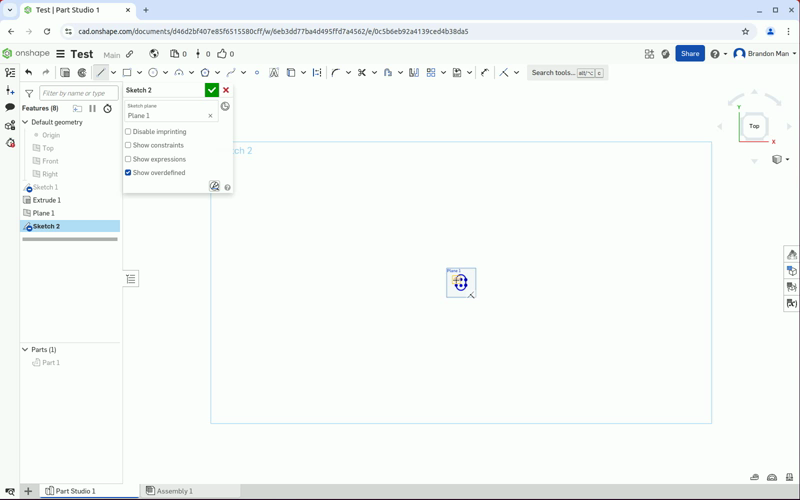
mouse_move(486, 279)
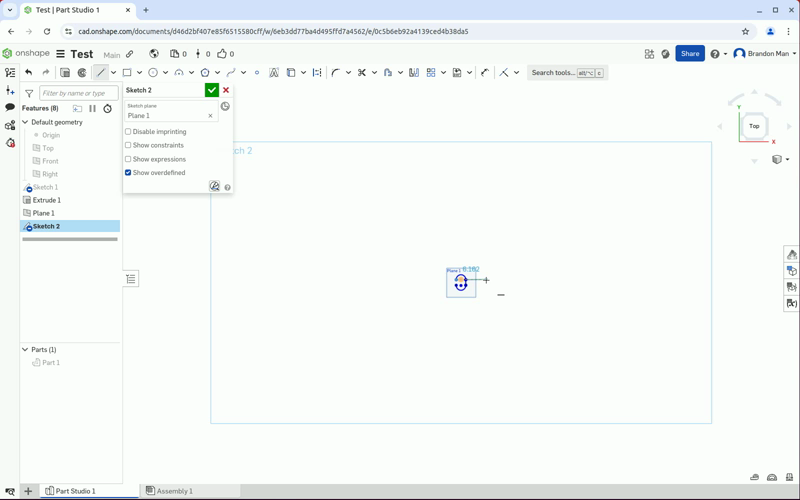
key_down(shift)
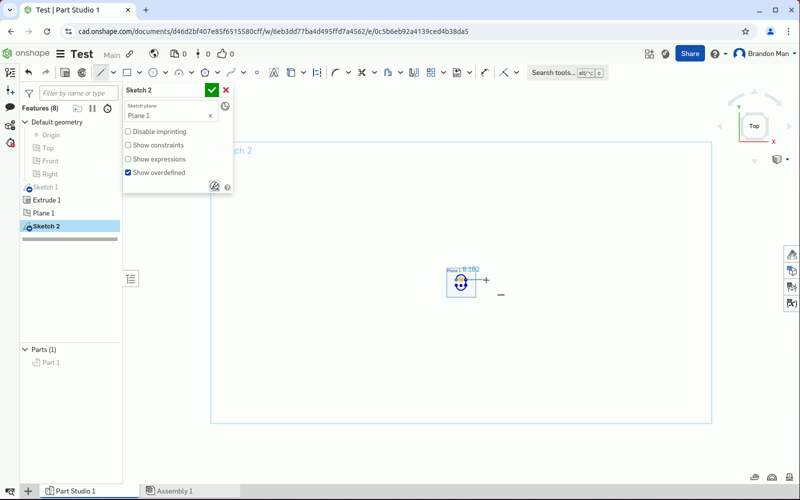
mouse_move(456, 285)
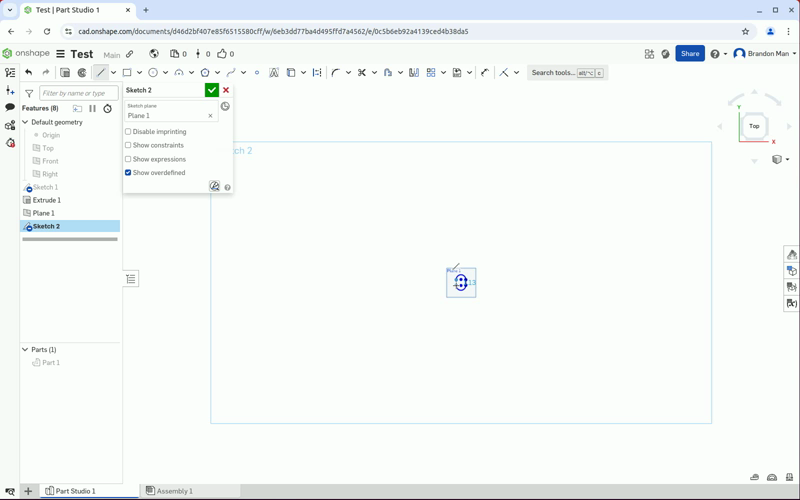
scroll(6)
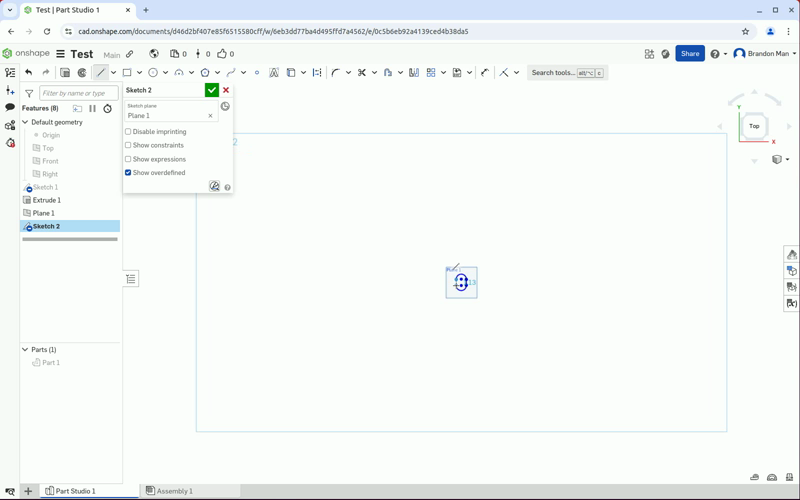
scroll(6)
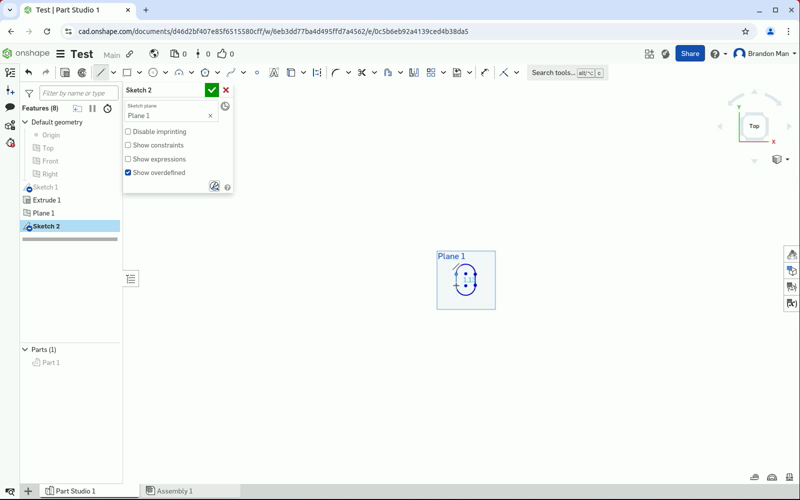
scroll(6)
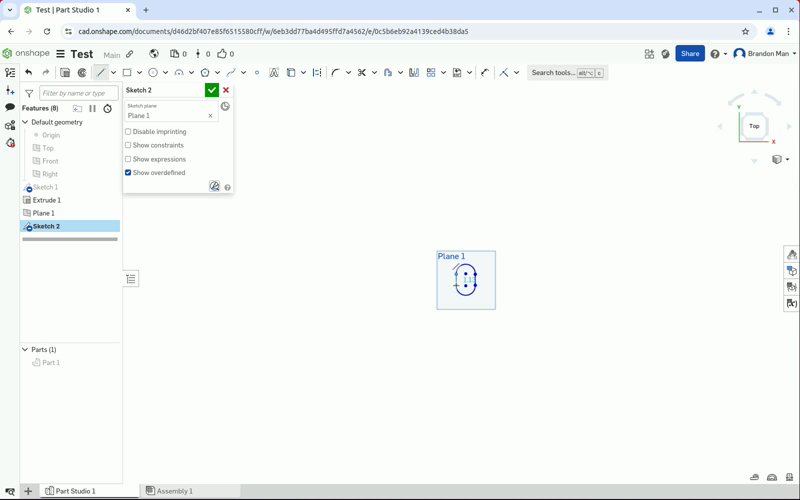
scroll(6)
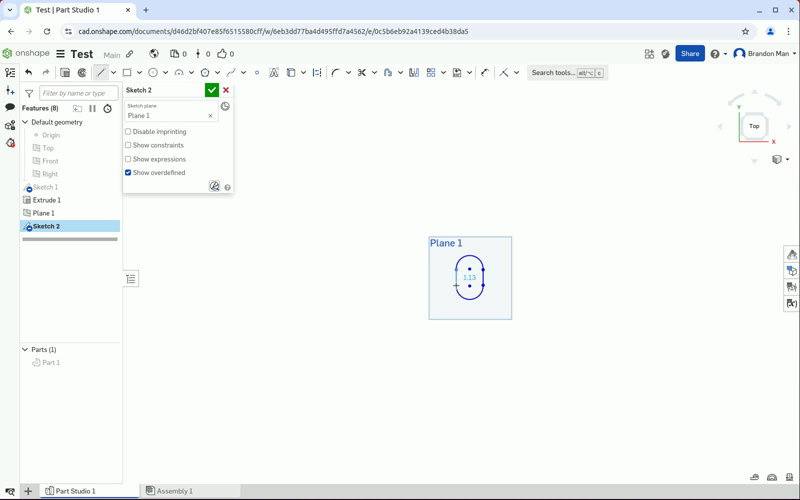
scroll(6)
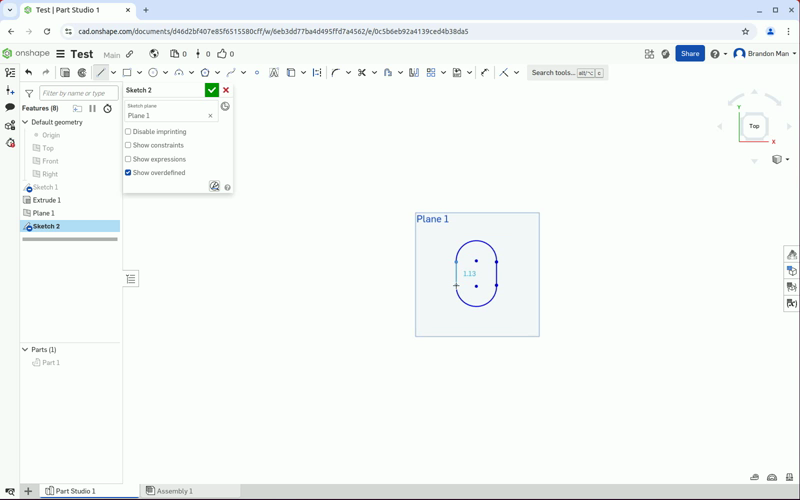
scroll(6)
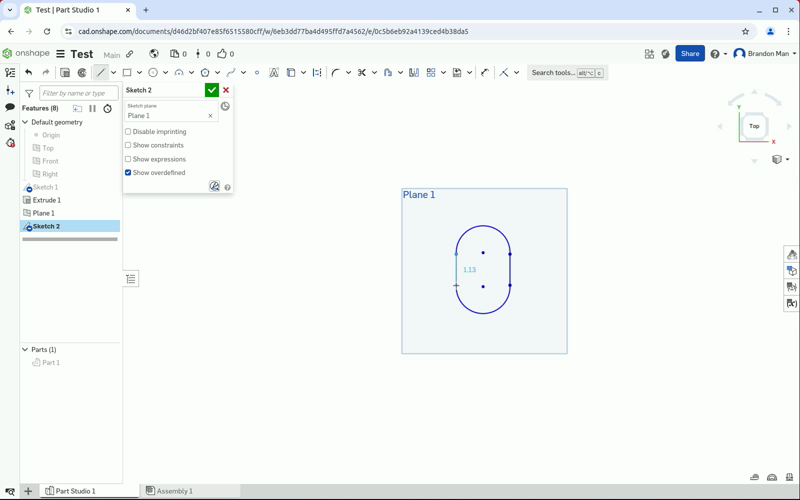
scroll(6)
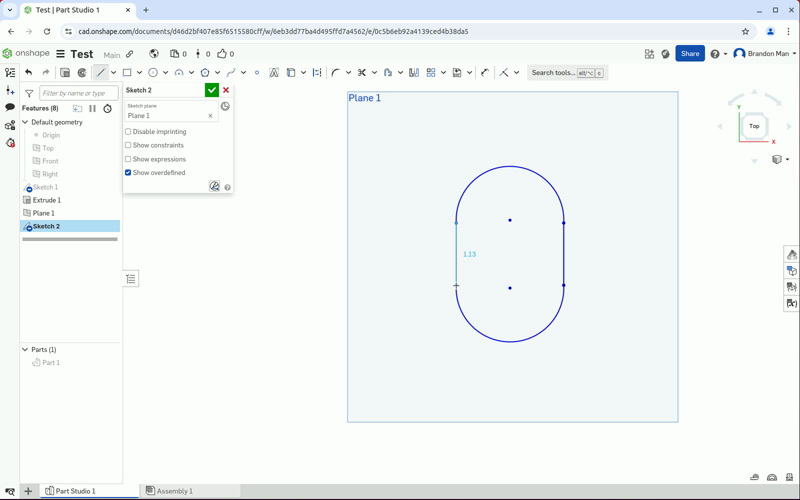
key_up(shift)
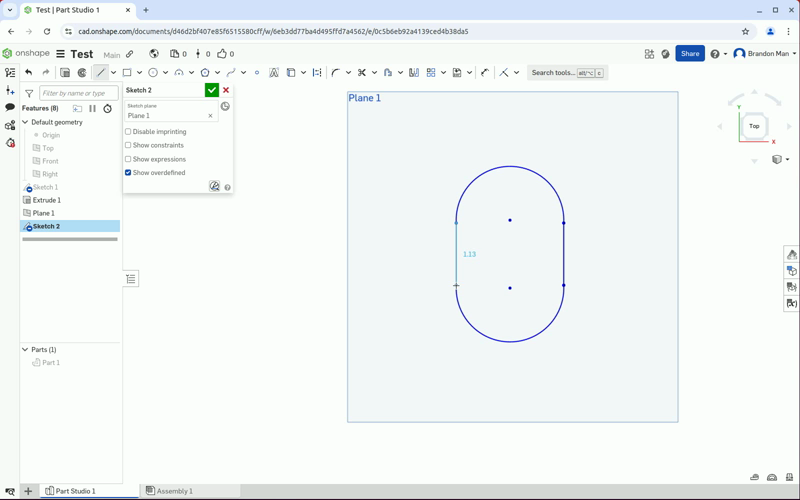
click(456, 285)
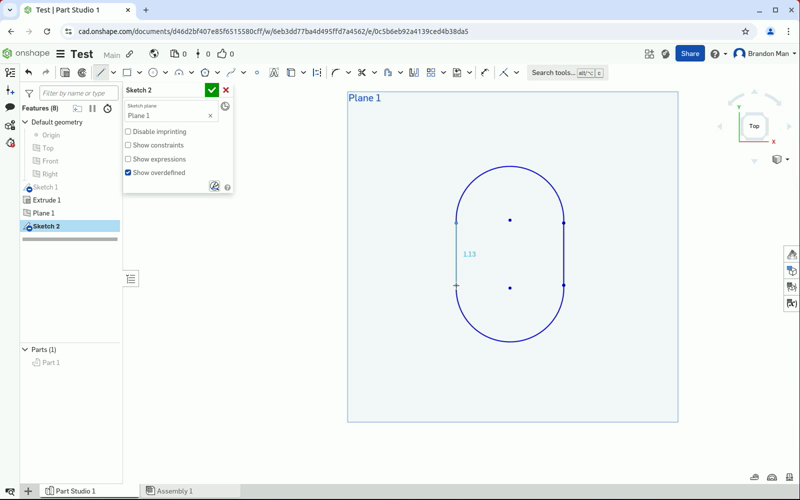
scroll(-6)
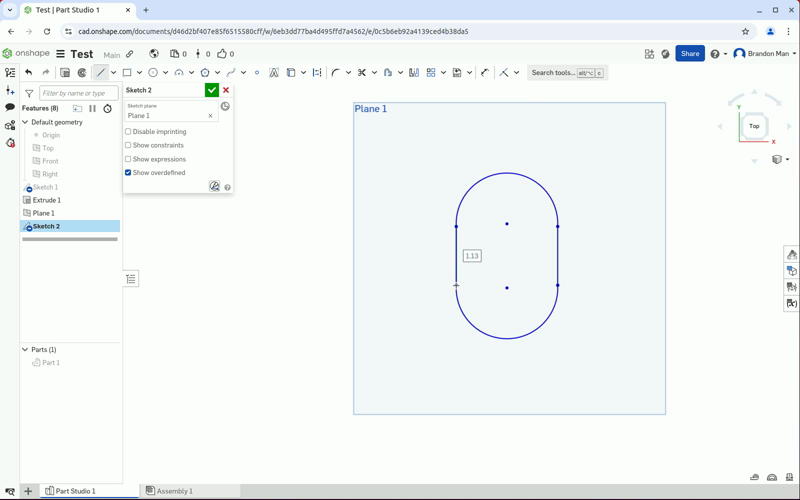
scroll(-6)
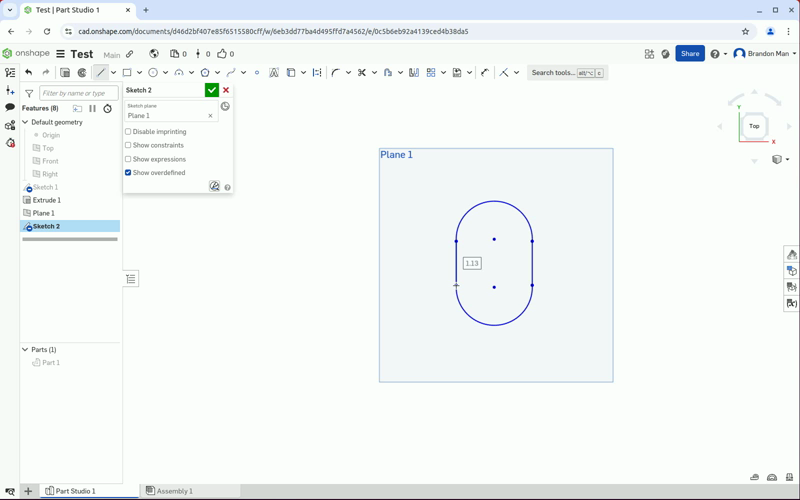
scroll(-6)
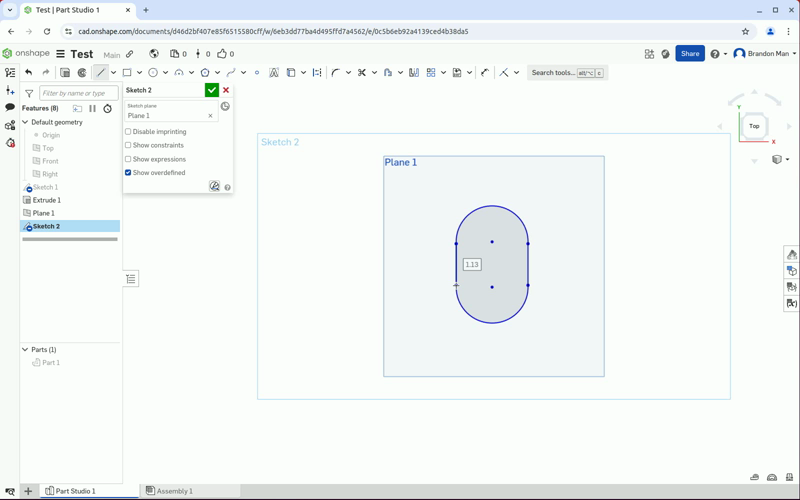
scroll(-6)
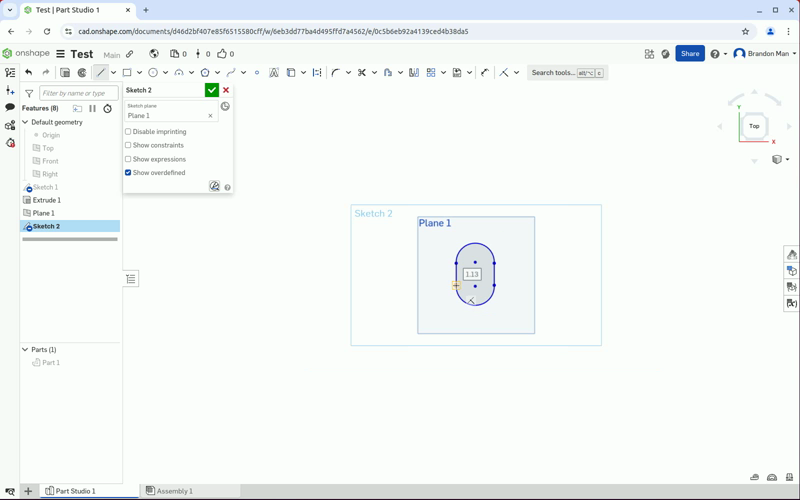
scroll(-6)
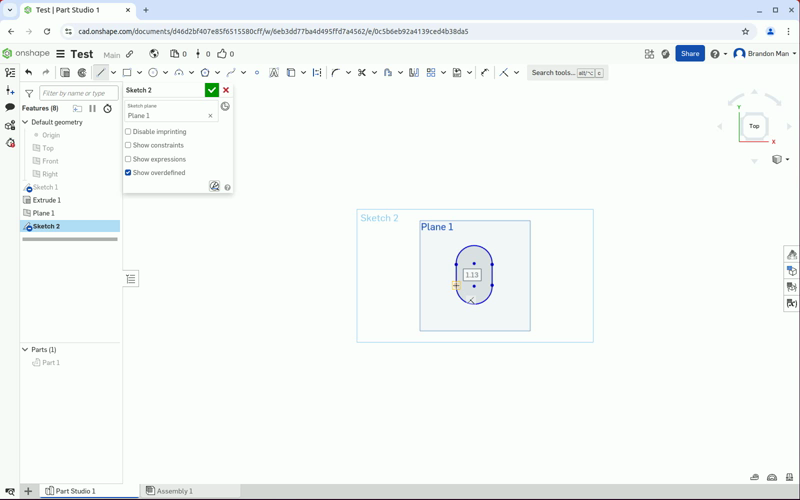
scroll(-6)
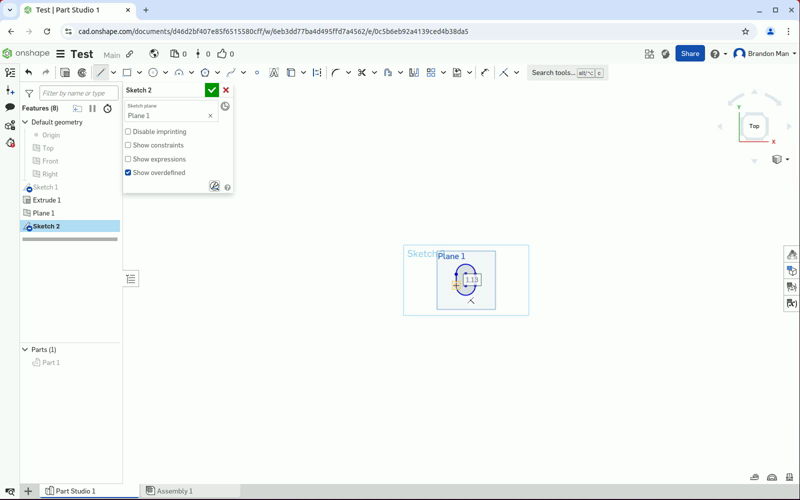
scroll(-6)
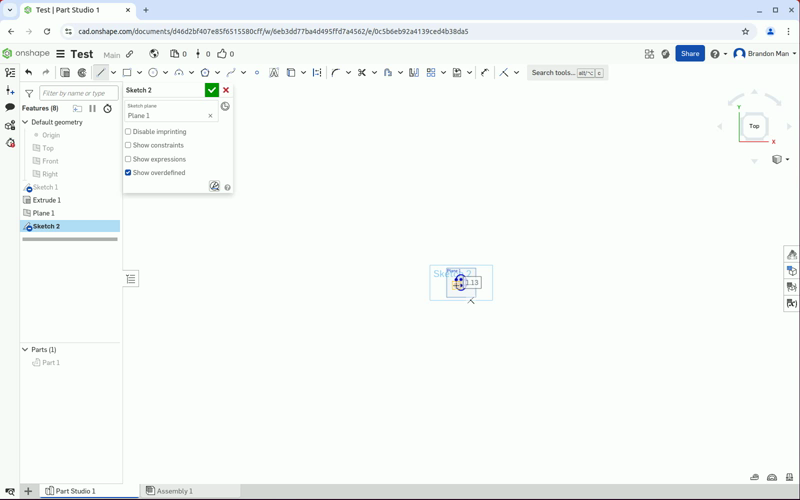
key(esc)
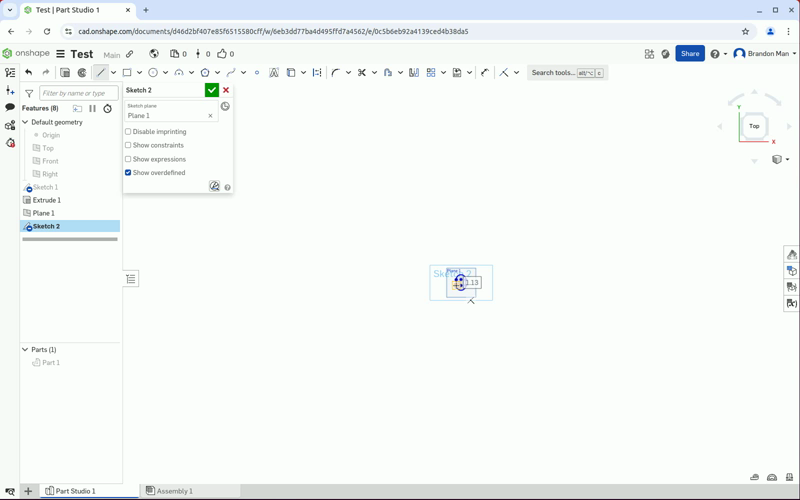
mouse_move(462, 279)
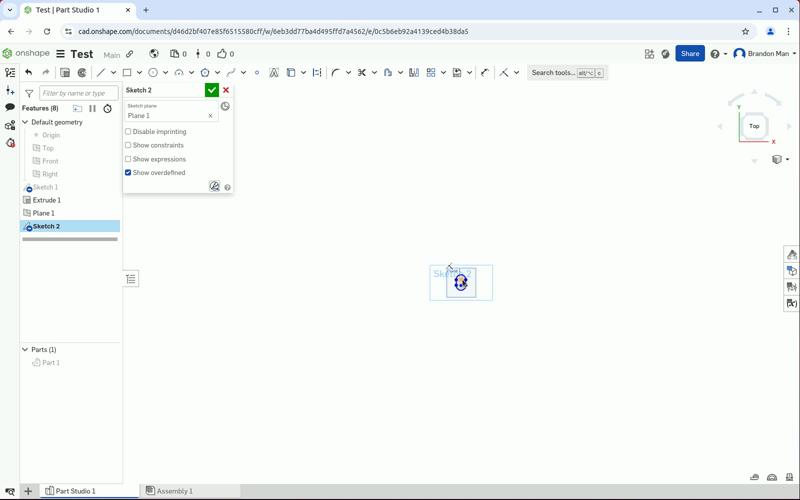
scroll(6)
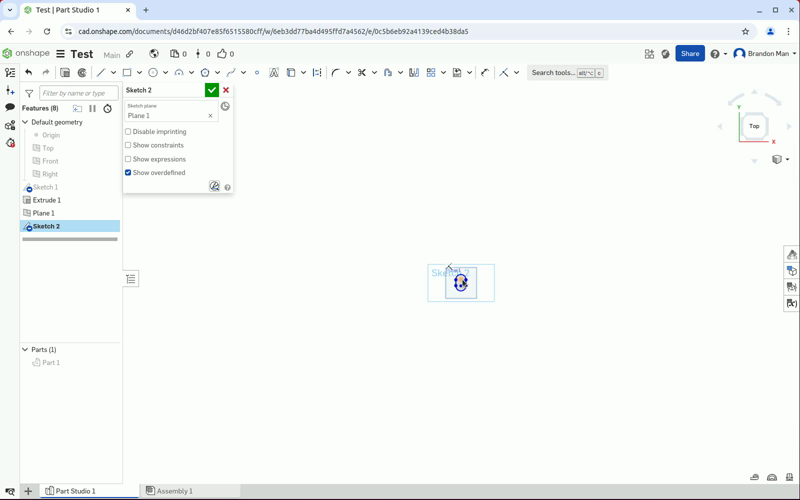
scroll(6)
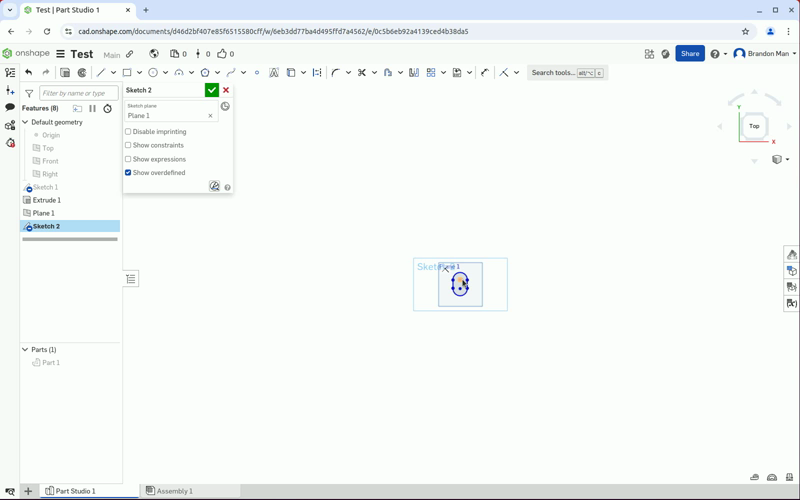
scroll(6)
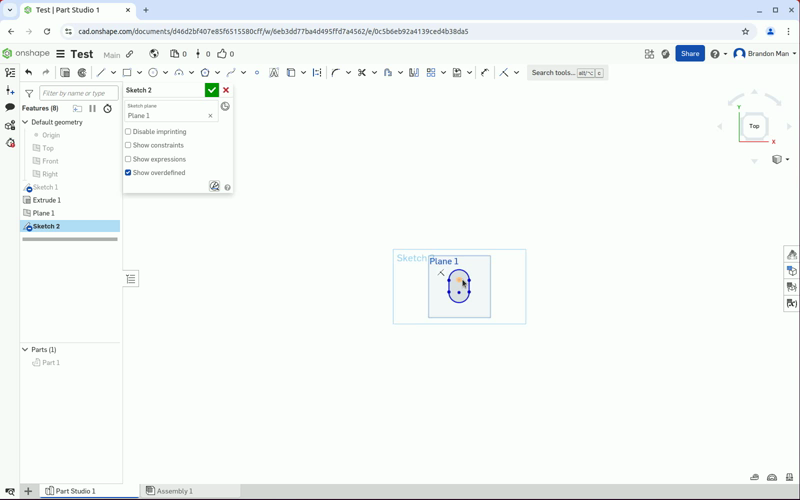
scroll(6)
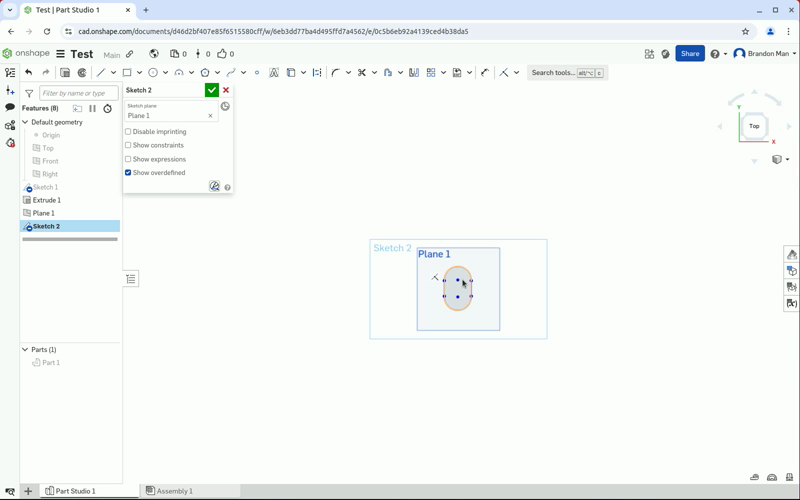
scroll(6)
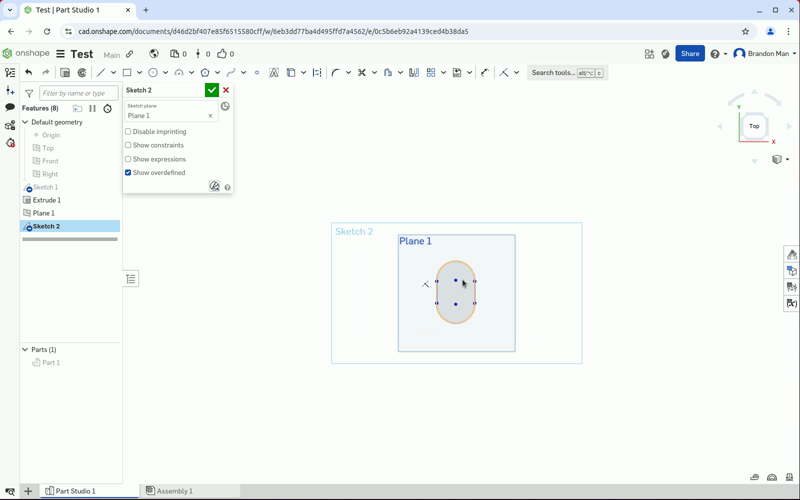
scroll(6)
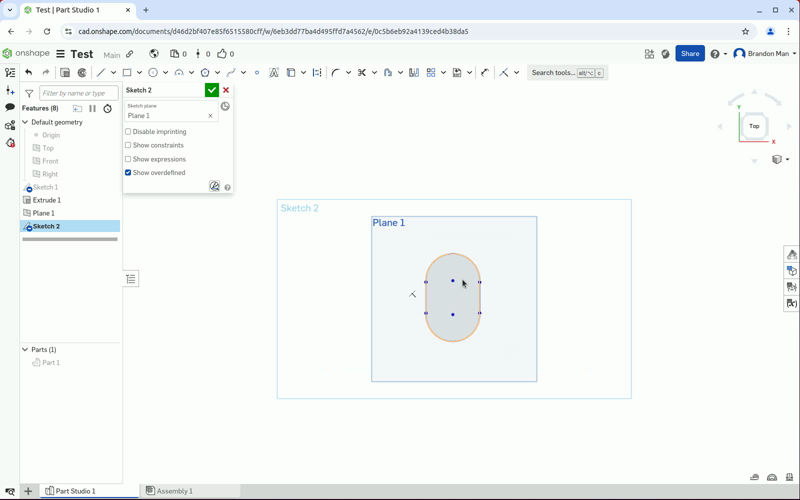
scroll(6)
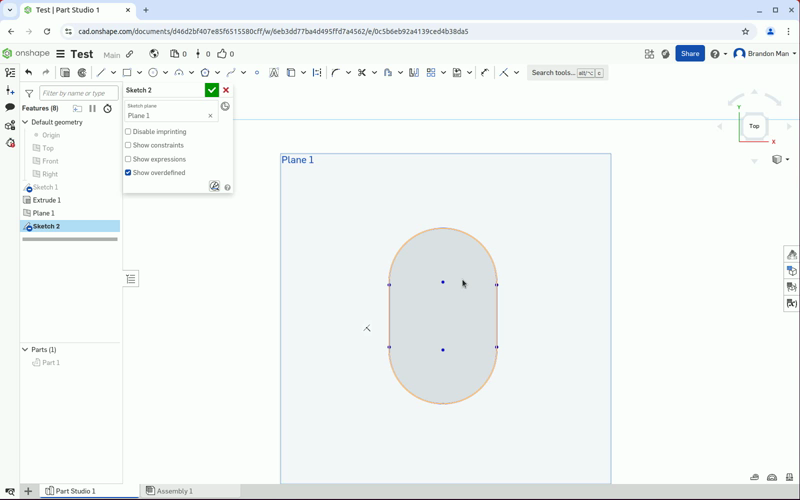
click(462, 279)
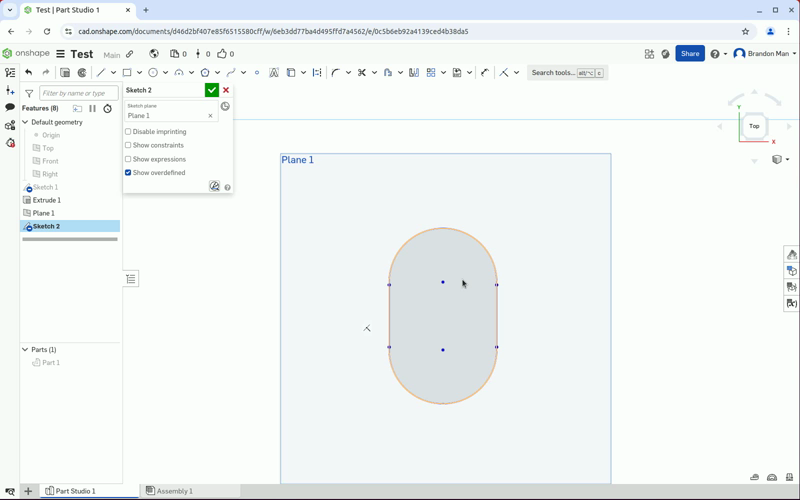
scroll(-6)
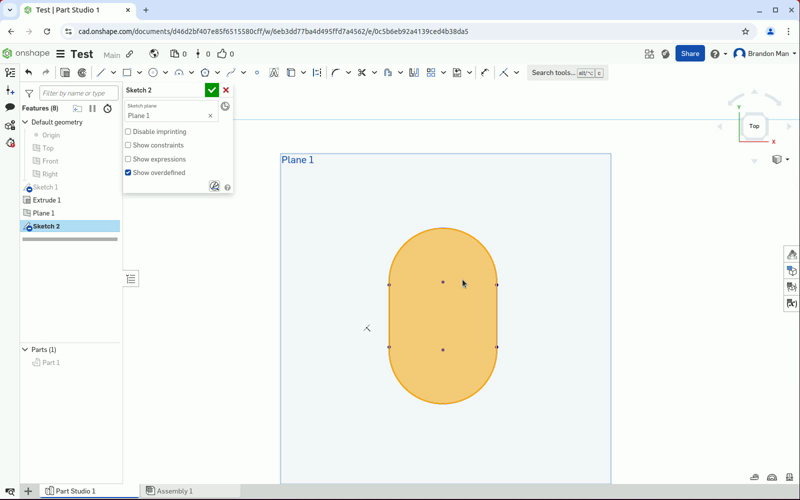
scroll(-6)
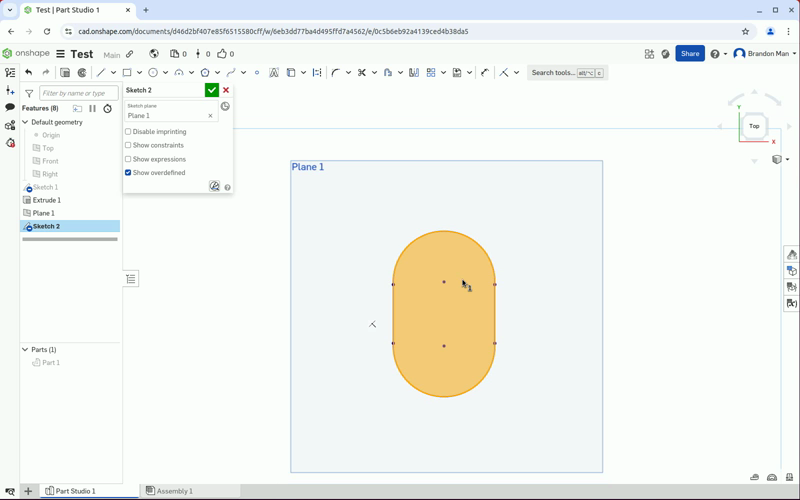
scroll(-6)
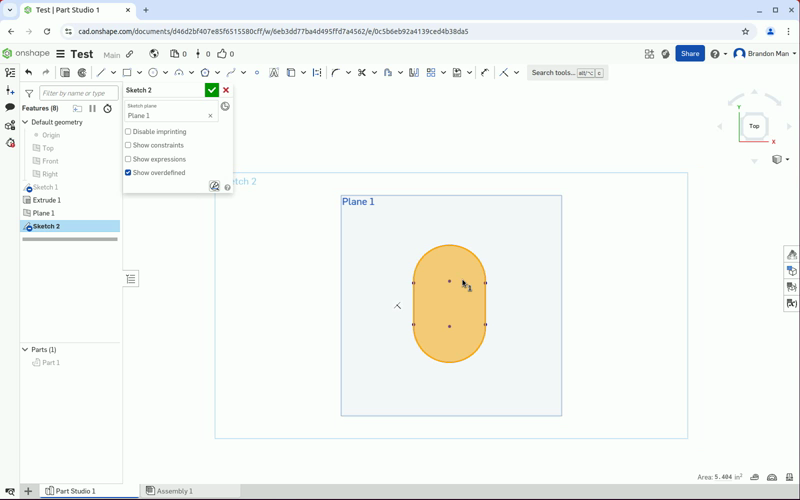
scroll(-6)
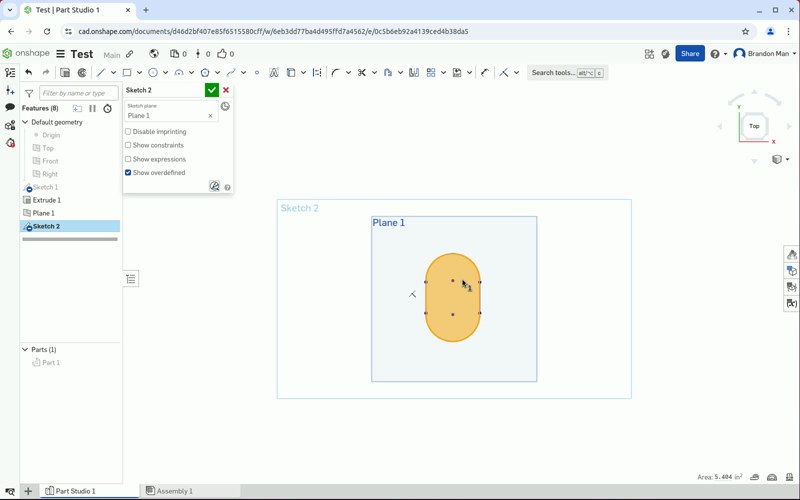
scroll(-6)
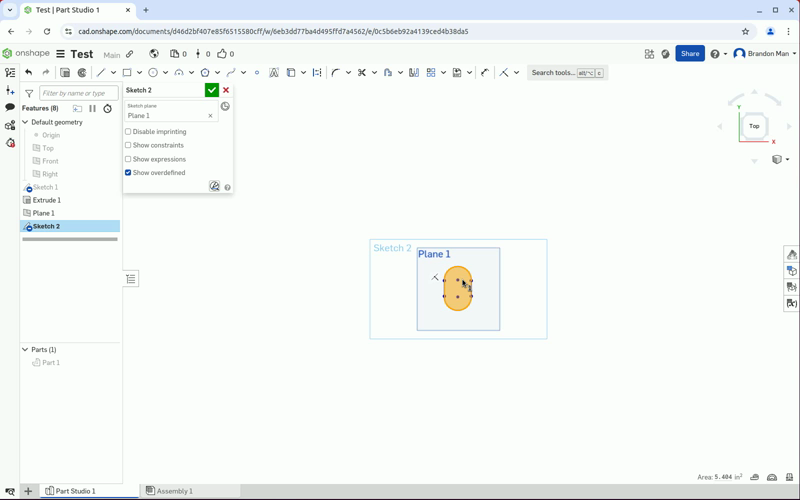
scroll(-6)
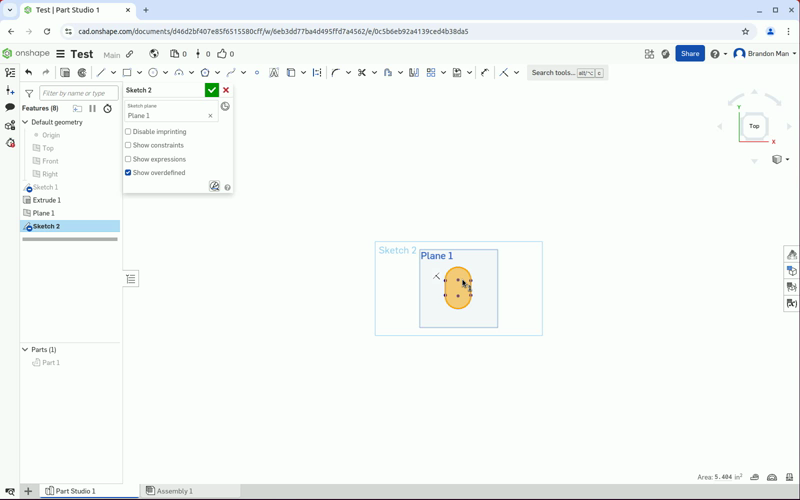
scroll(-6)
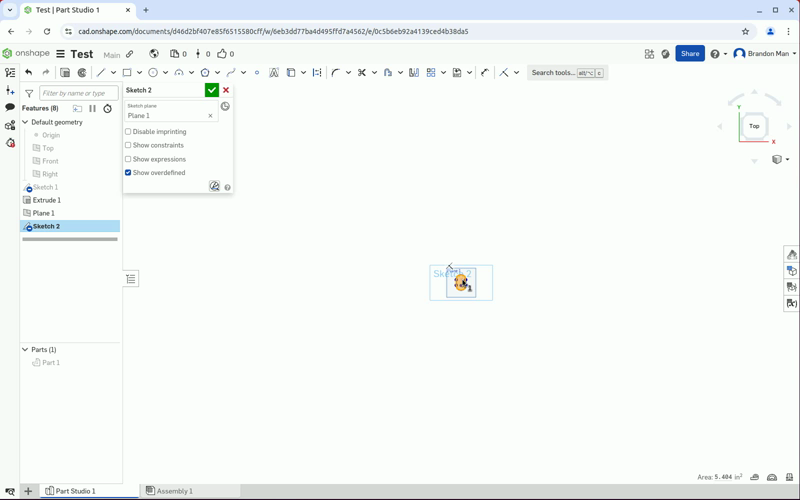
mouse_move(73, 352)
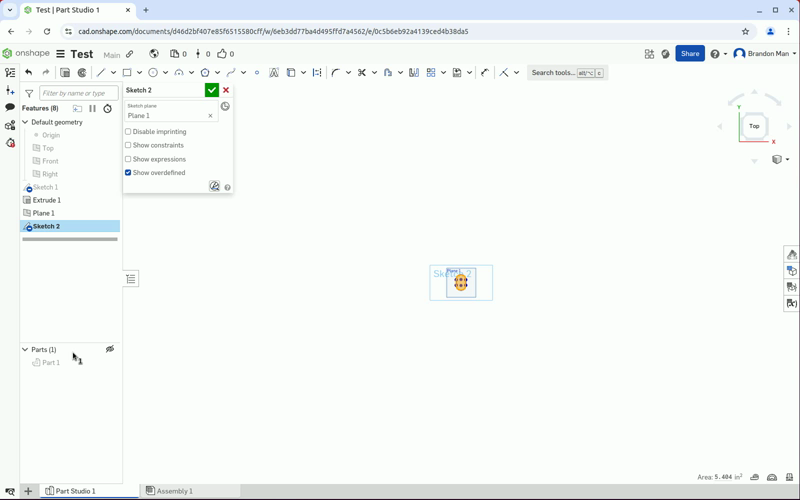
key(shift+y)
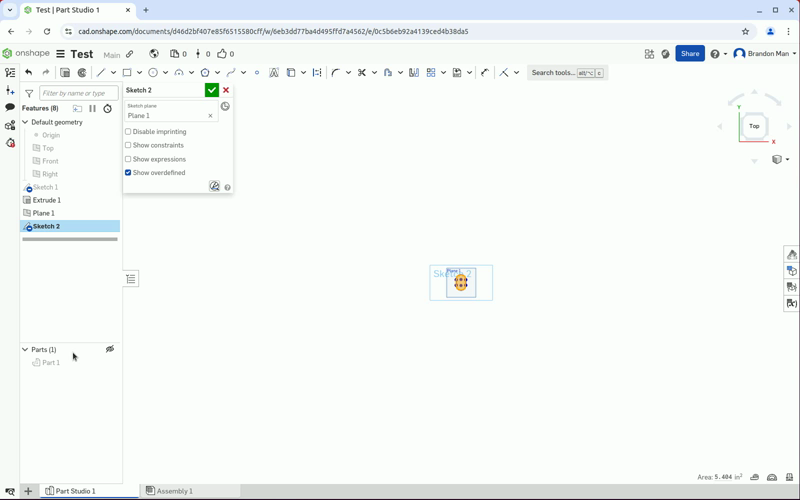
key(shift+e)
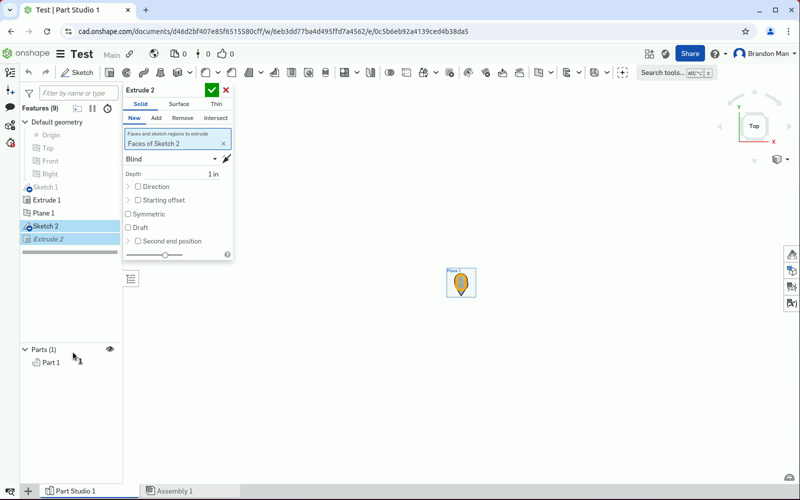
mouse_move(143, 106)
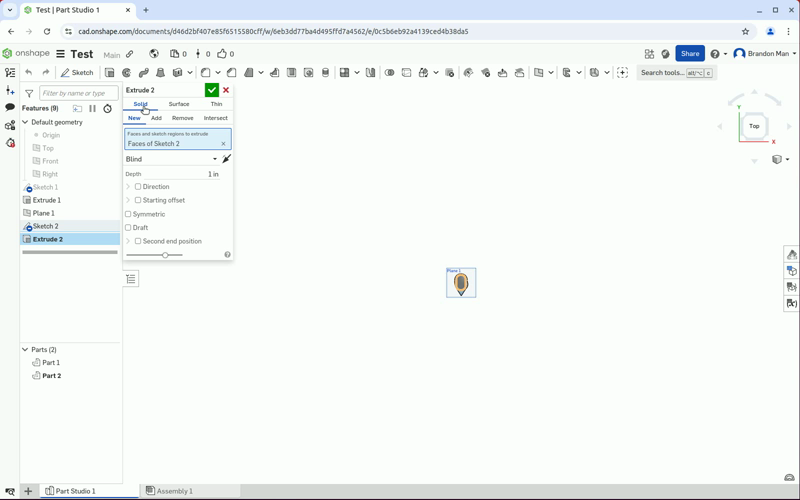
click(143, 106)
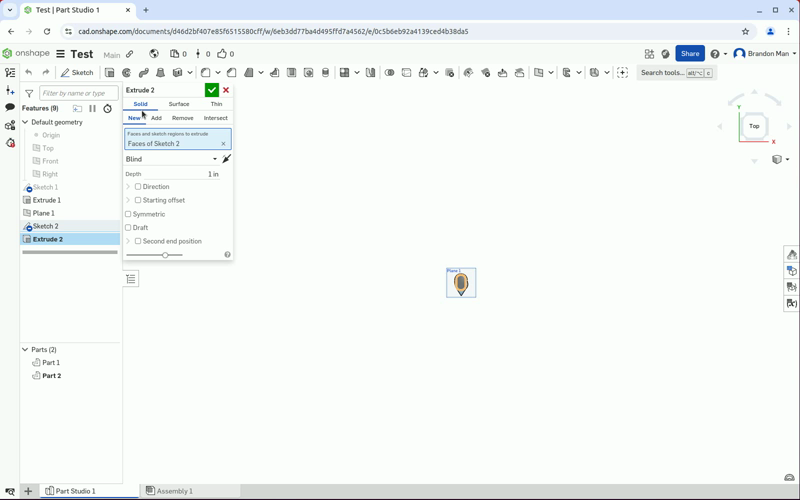
mouse_move(137, 120)
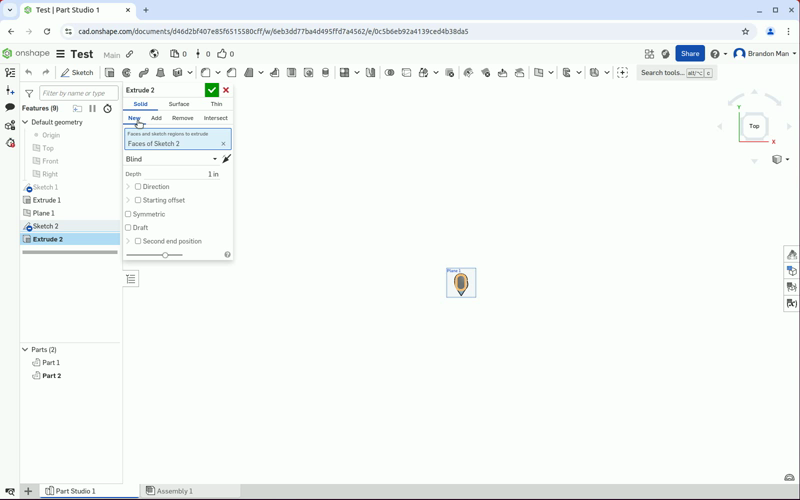
click(137, 120)
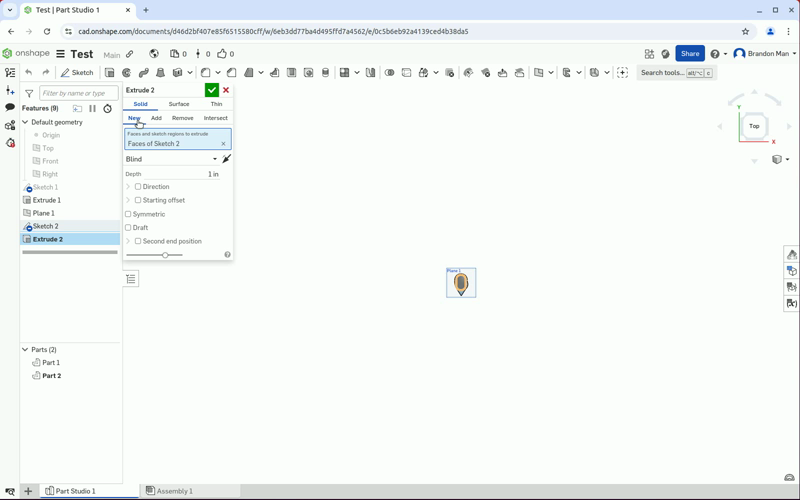
key(tab, 4)
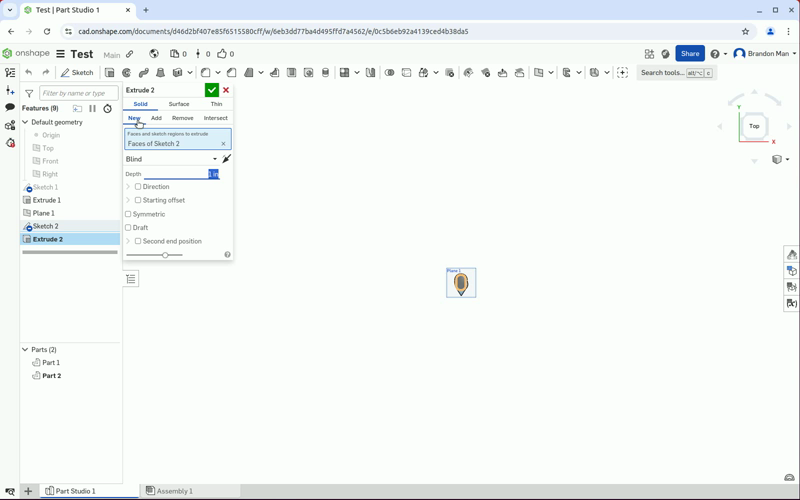
text(9.869)
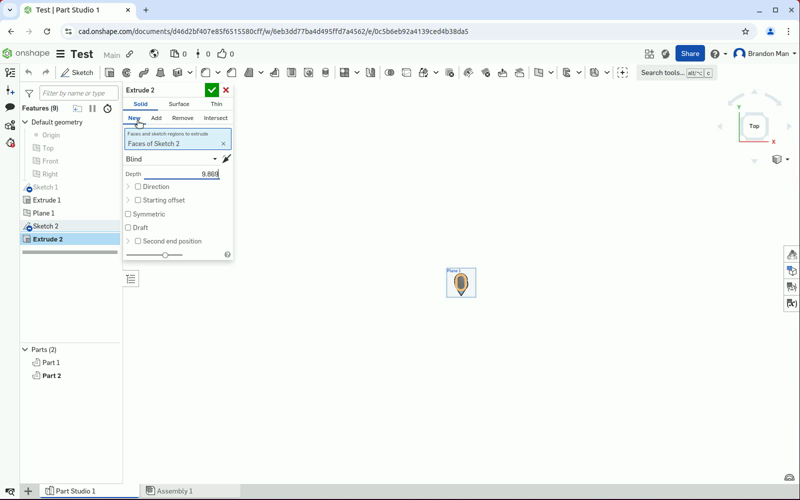
key(enter)
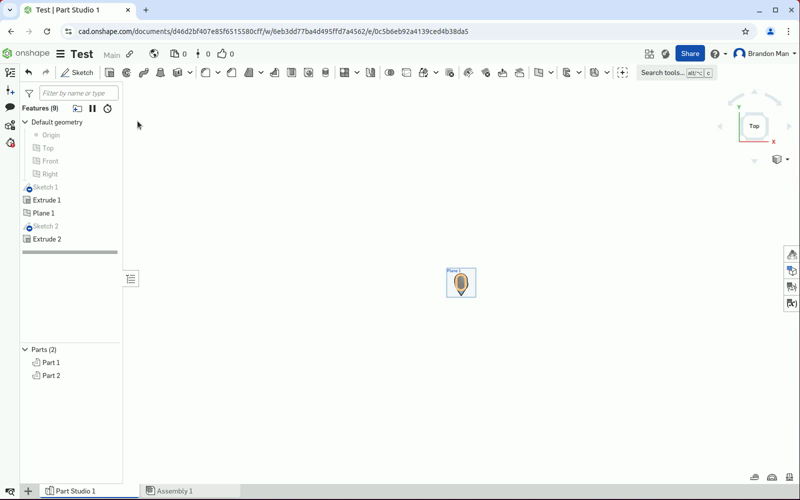
key(shift+h)
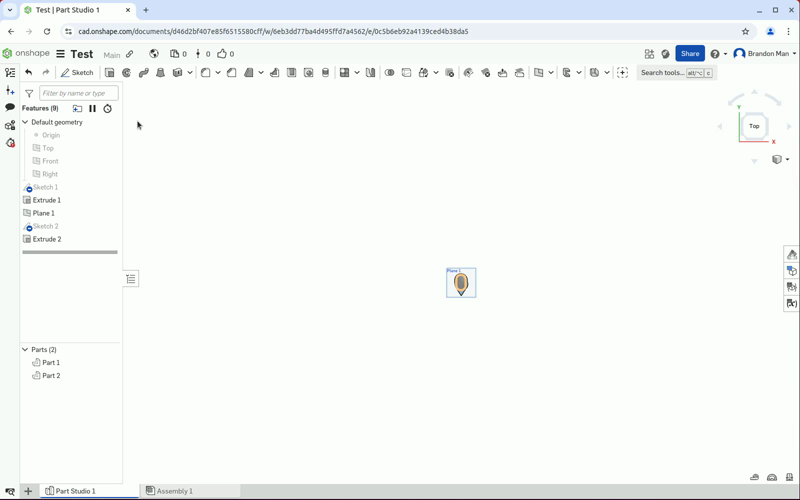
key(shift+h)
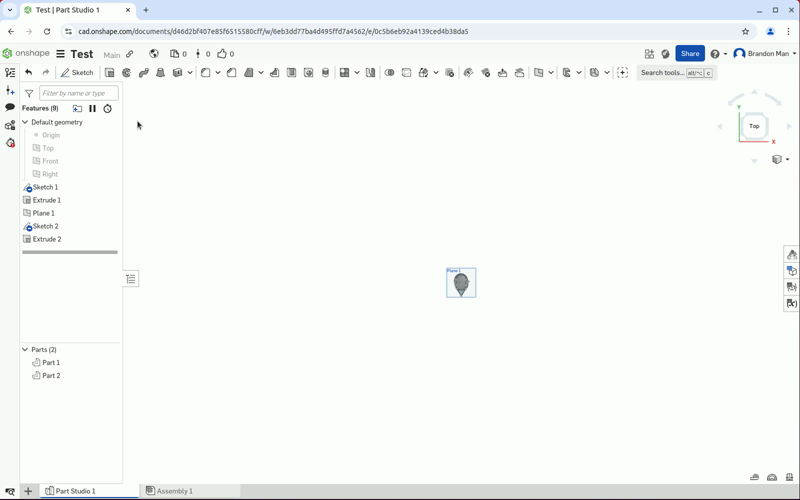
key(shift+7)
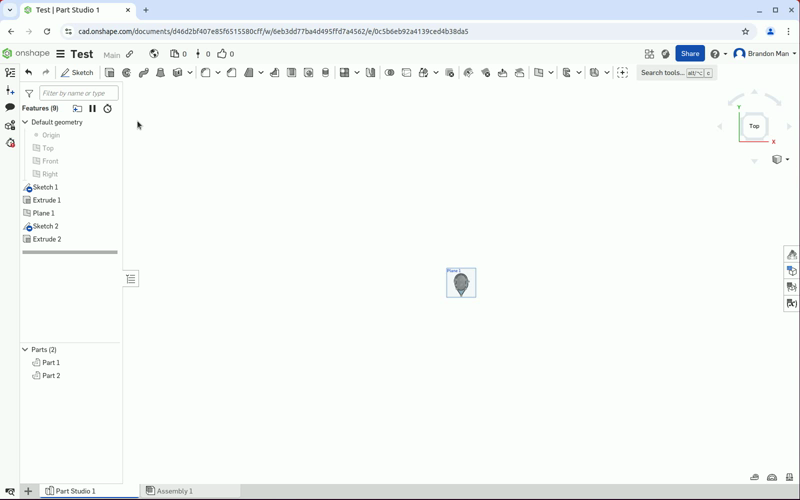
key(up, 3)
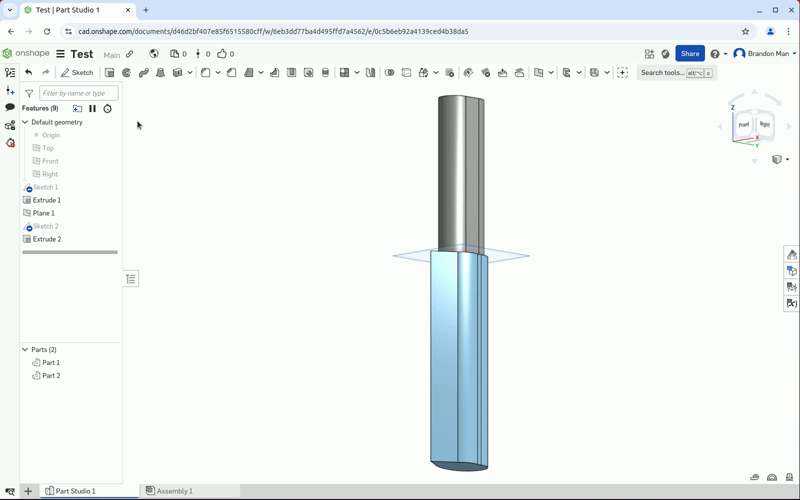
key(left, 3)
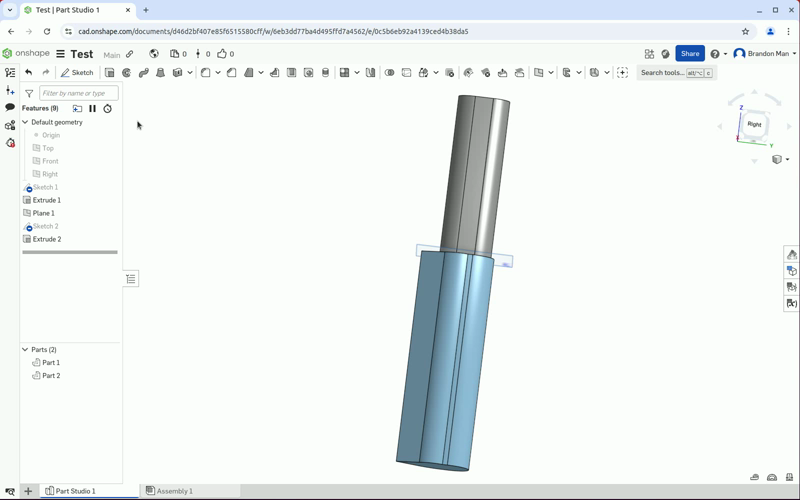
key(right, 3)
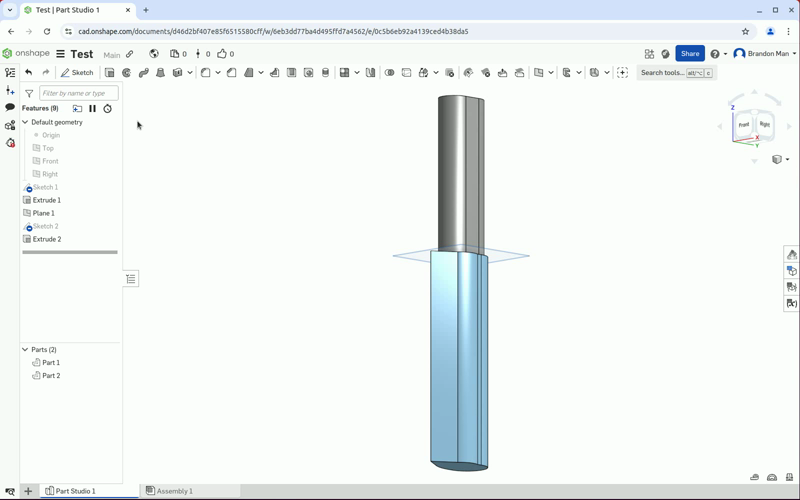
key(down, 3)
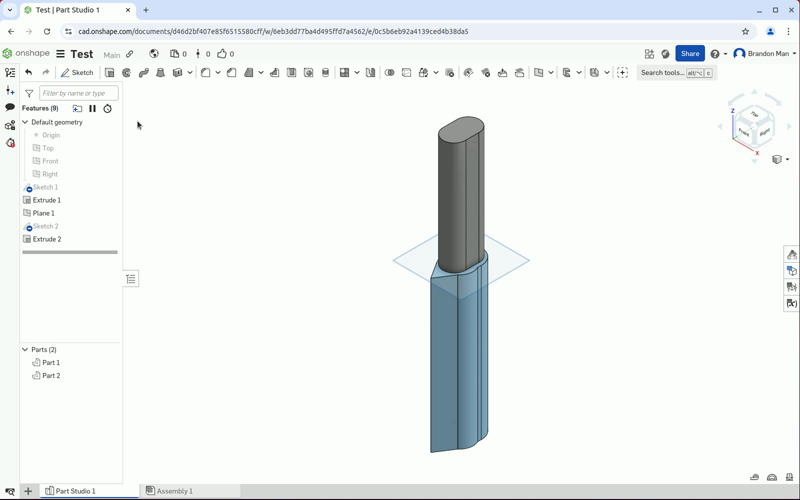
mouse_move(73, 189)
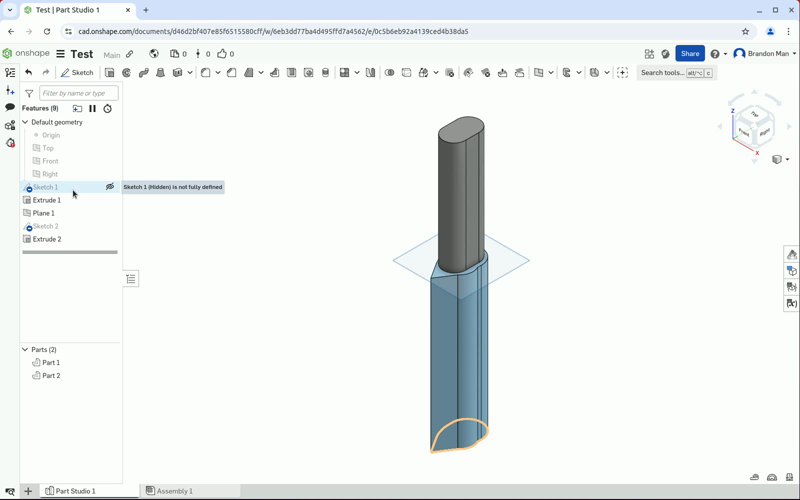
click(73, 189)